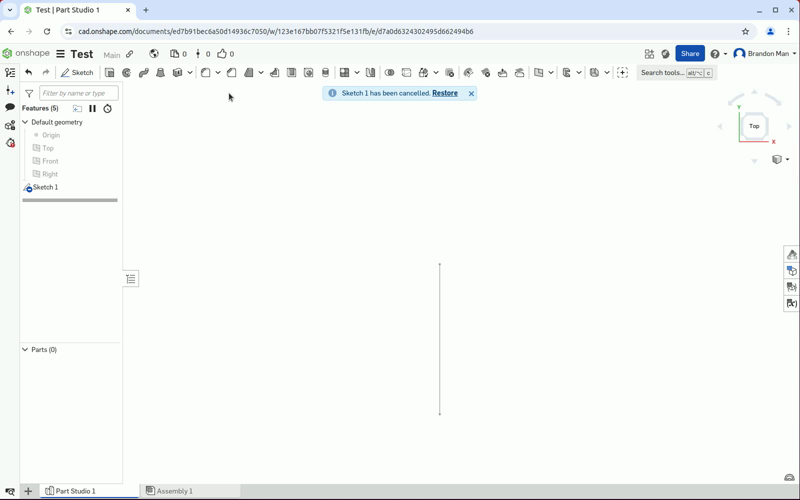
key(shift+h)
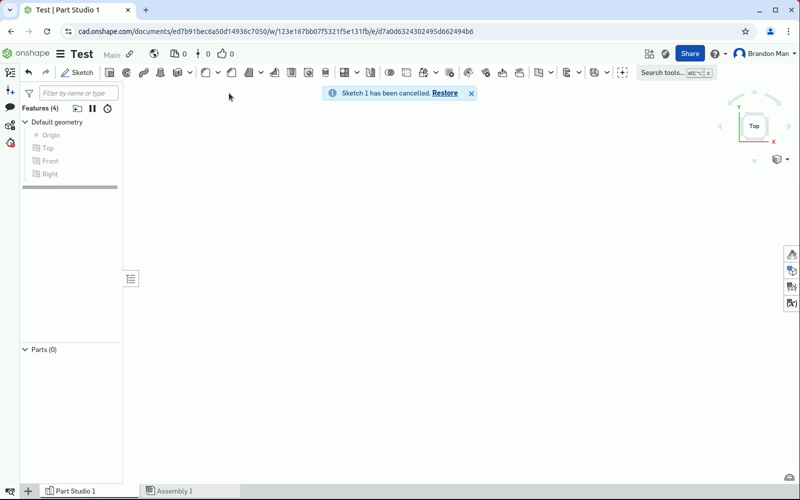
mouse_move(73, 352)
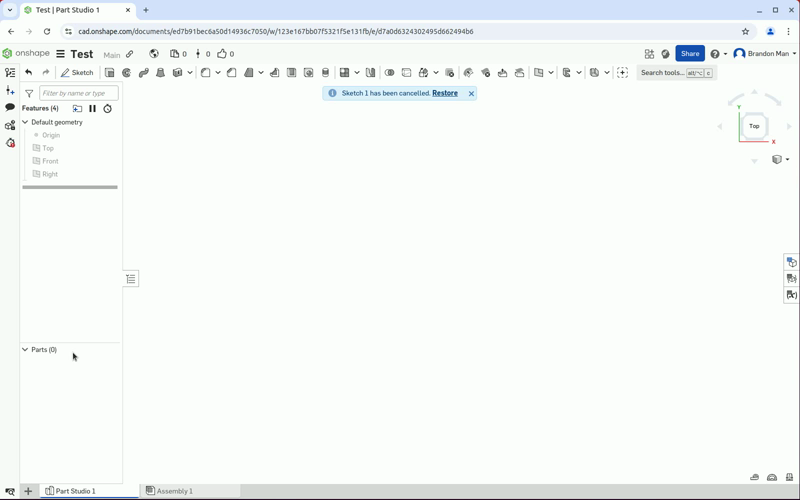
key(y)
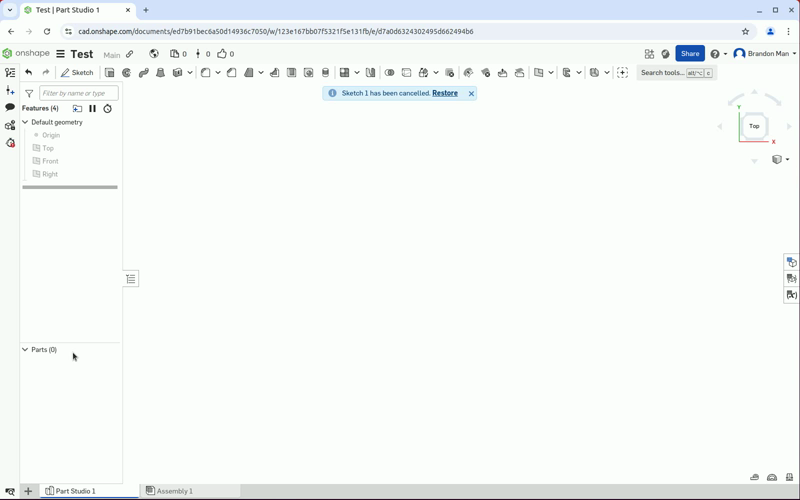
key(shift+p)
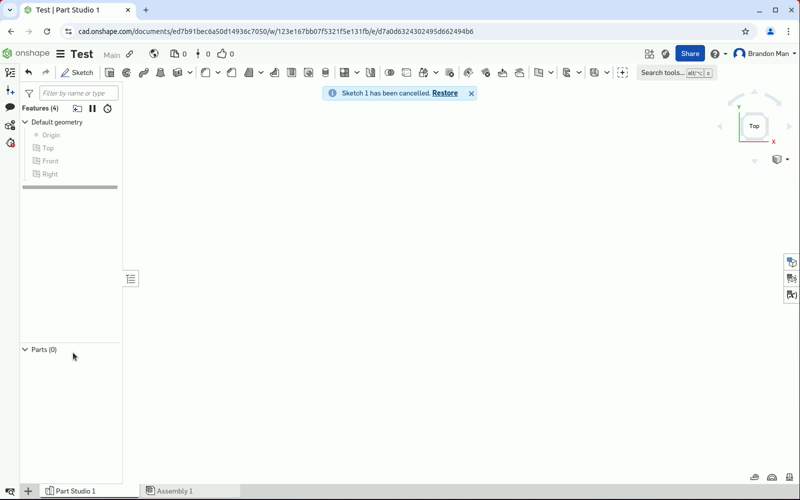
key(space)
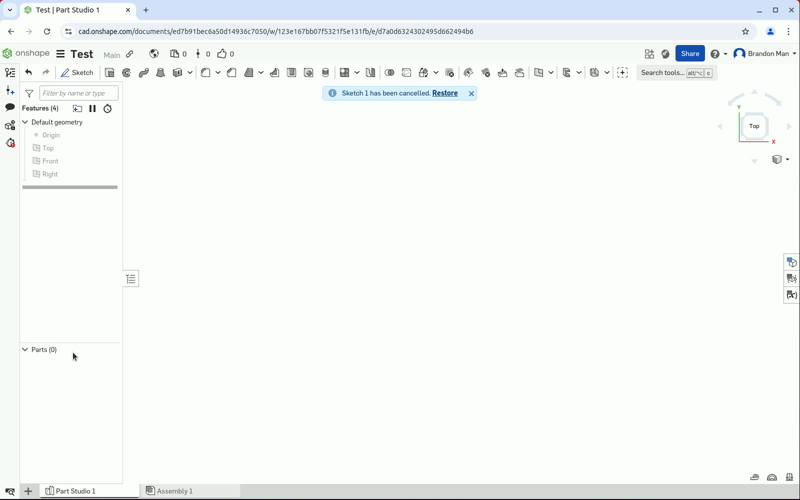
key_down(shift)
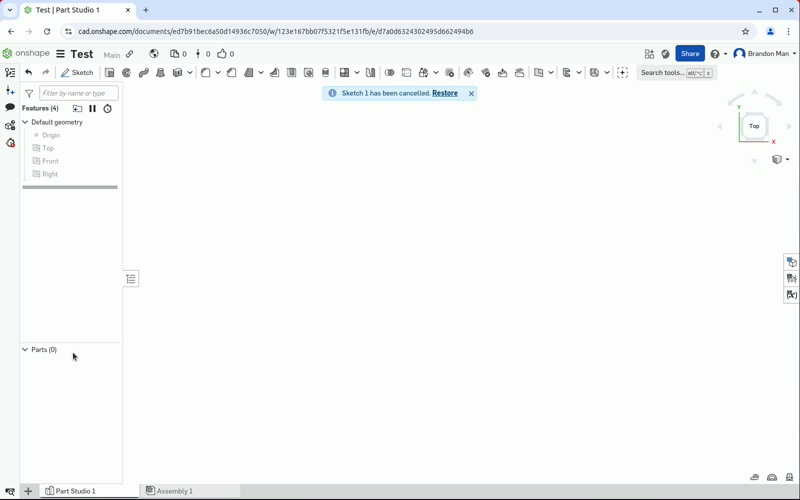
key(up)
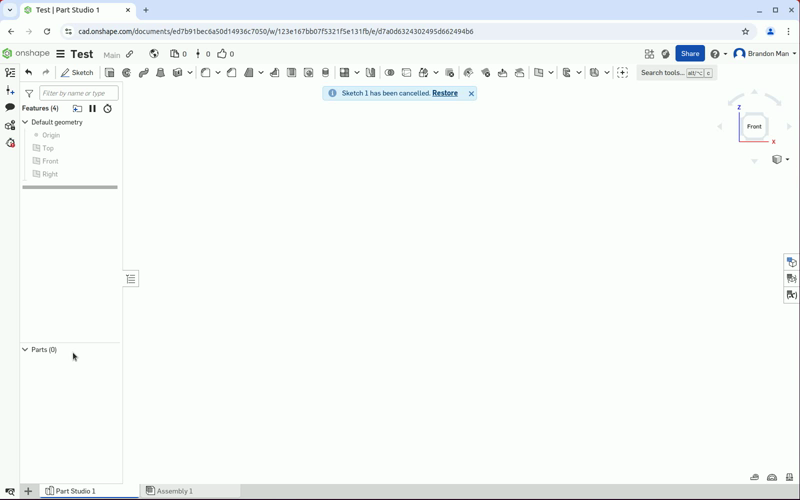
key_up(shift)
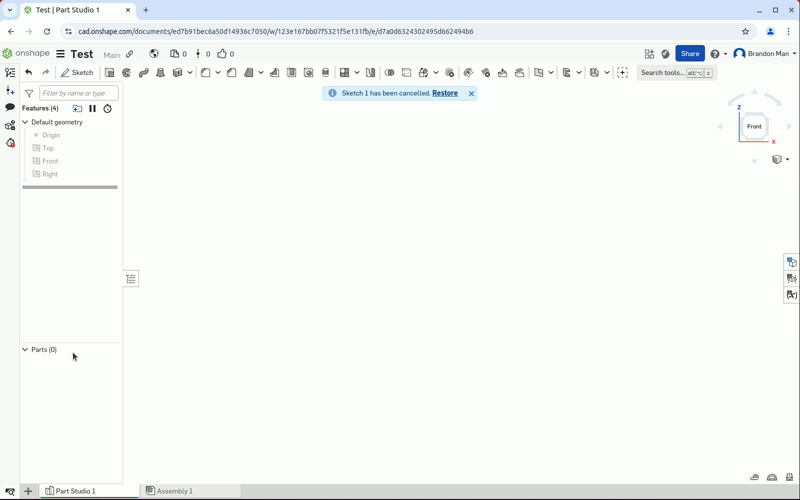
mouse_move(73, 352)
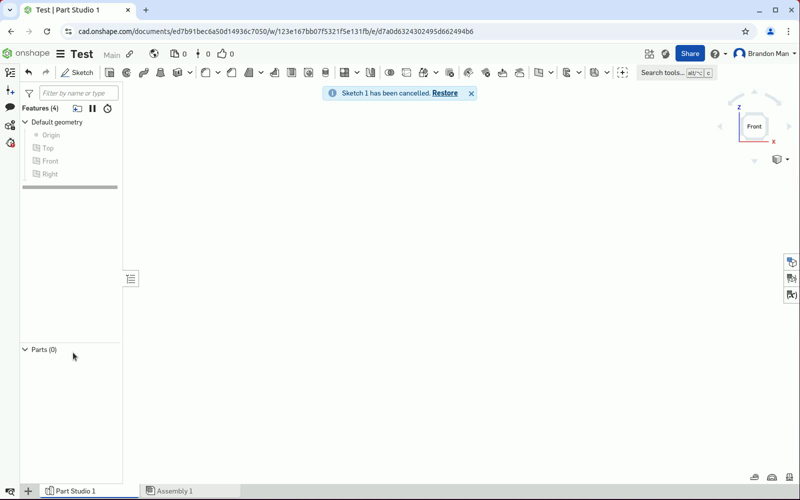
key(shift+y)
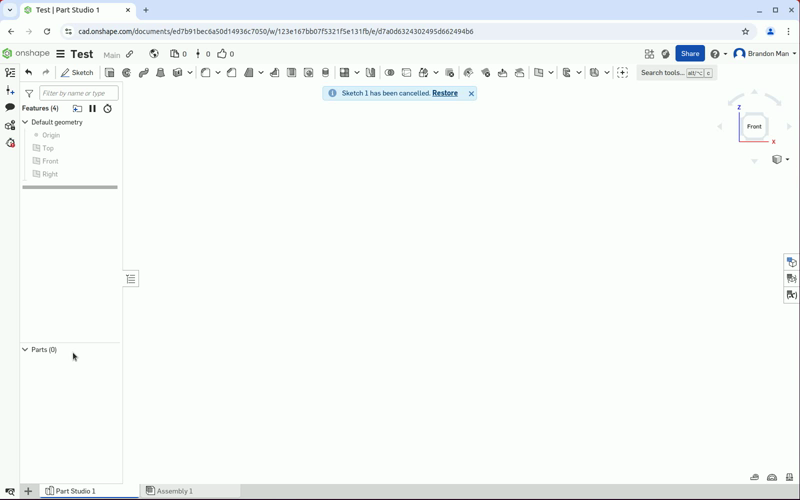
key(shift+s)
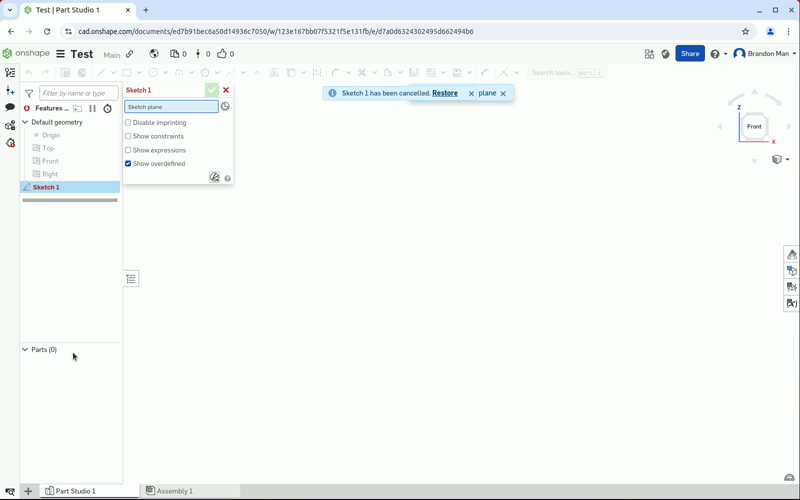
mouse_move(73, 163)
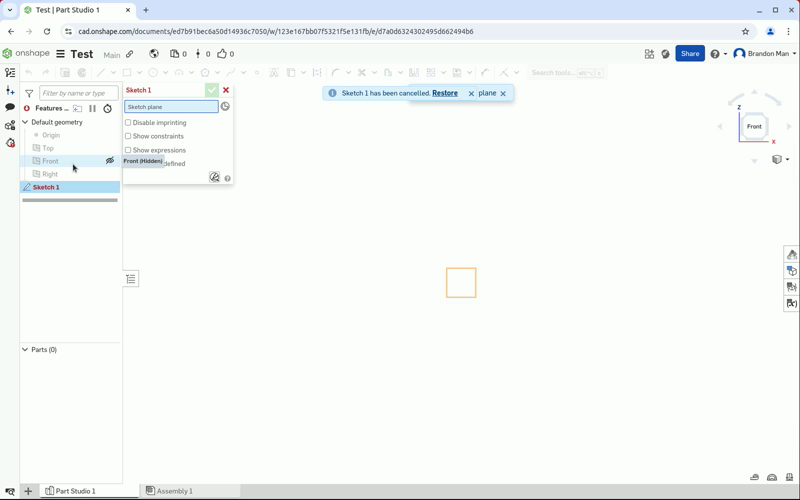
click(73, 163)
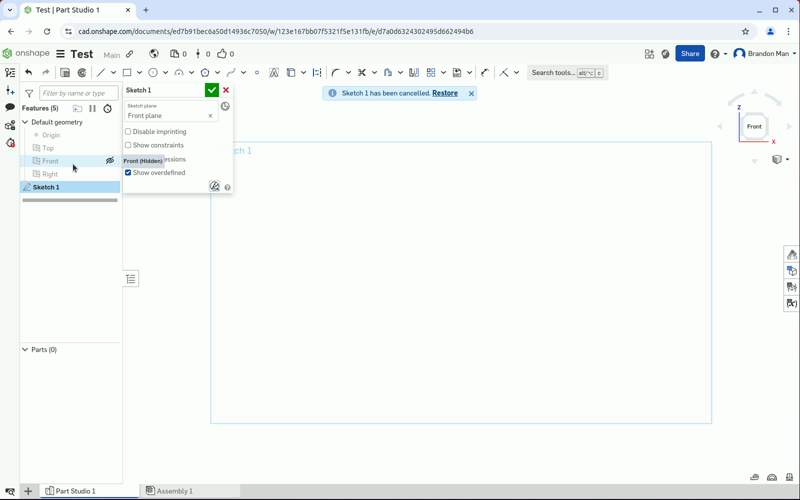
mouse_move(73, 352)
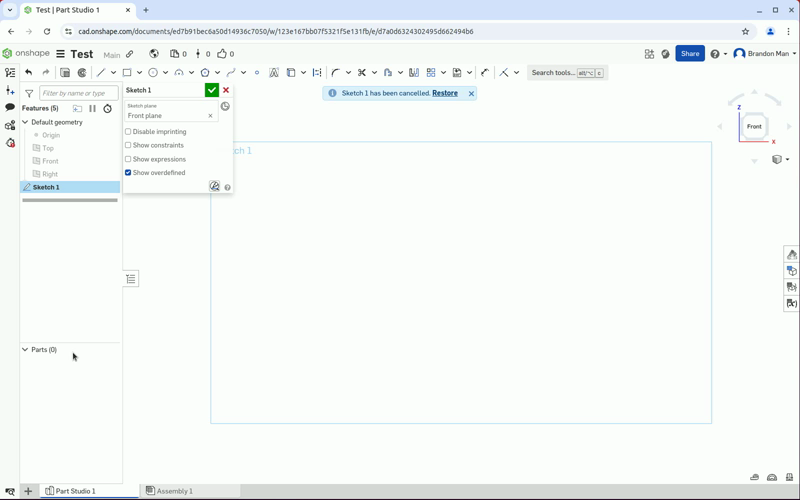
key(y)
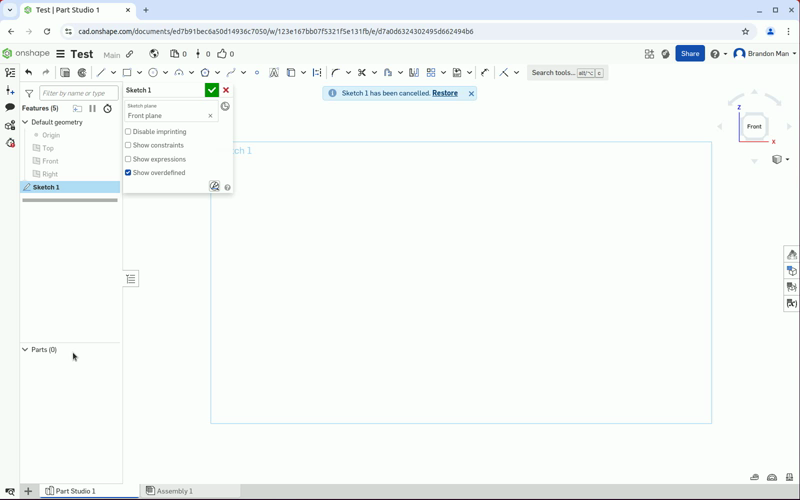
key(l)
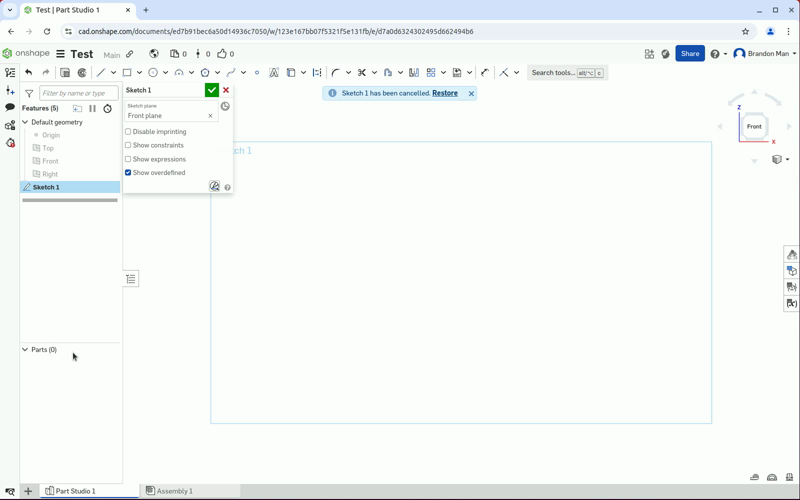
key_down(shift)
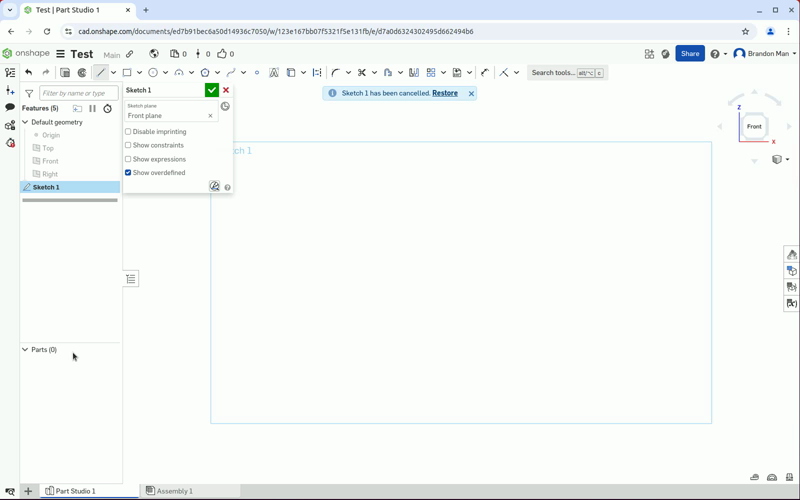
mouse_move(454, 306)
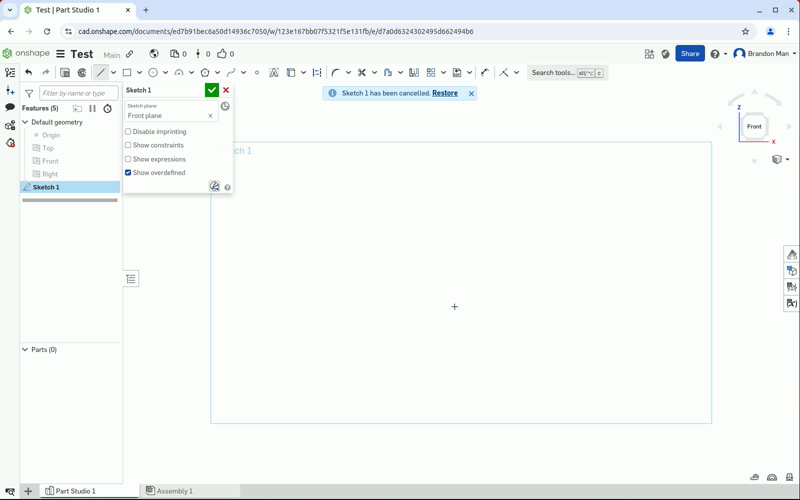
click(454, 306)
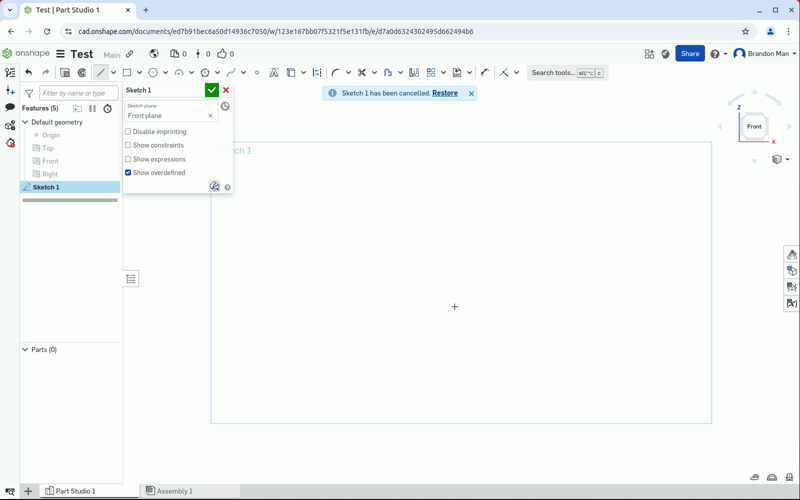
key_up(shift)
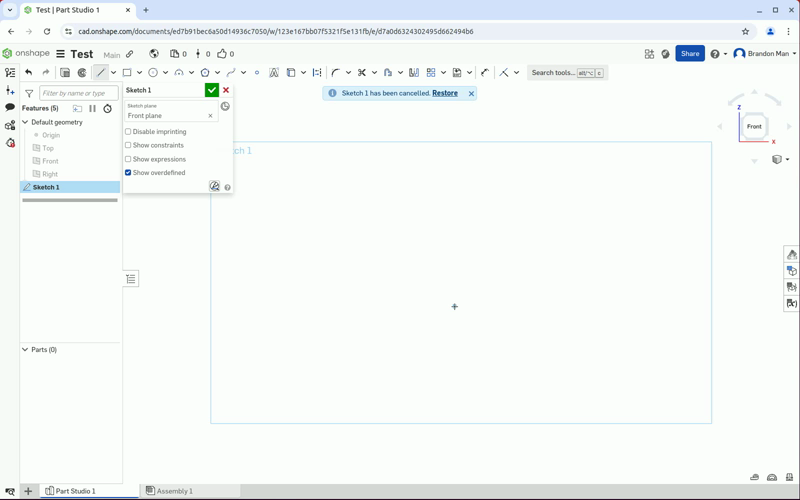
key_down(shift)
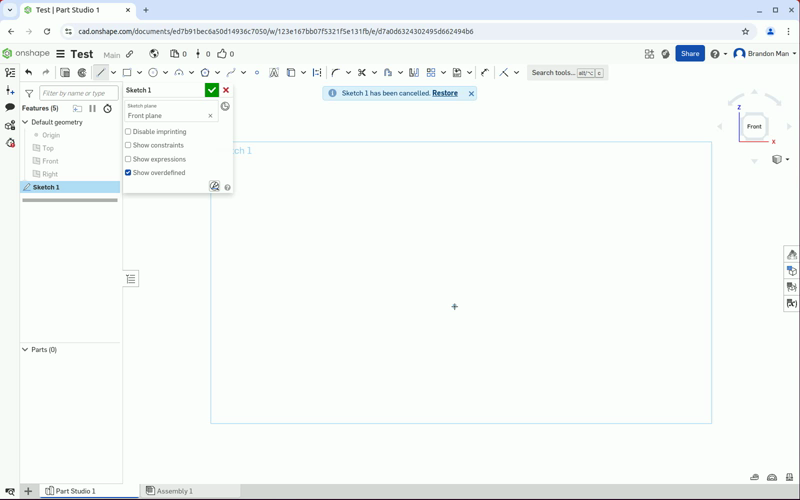
mouse_move(484, 306)
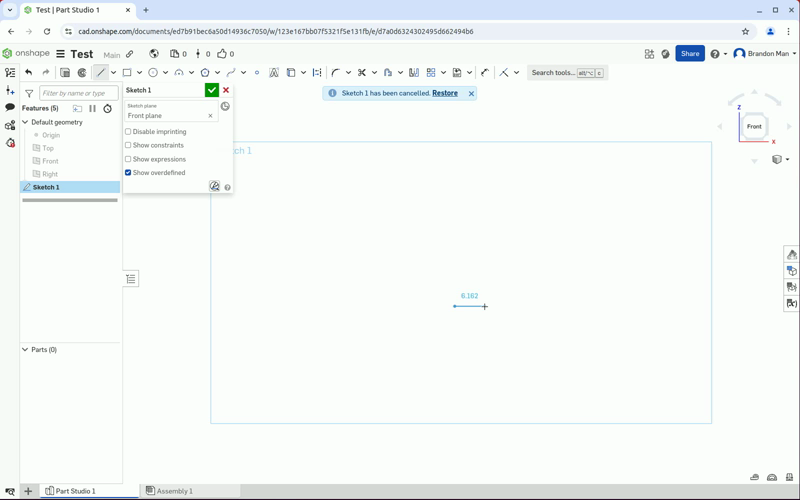
mouse_move(467, 306)
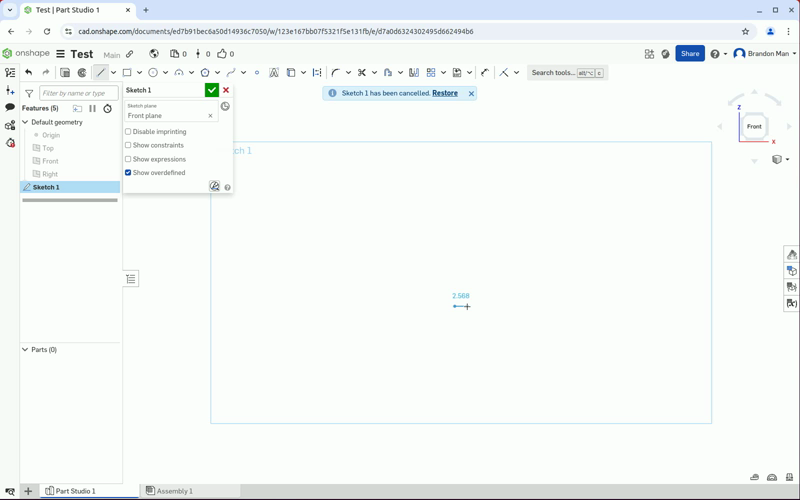
click(467, 306)
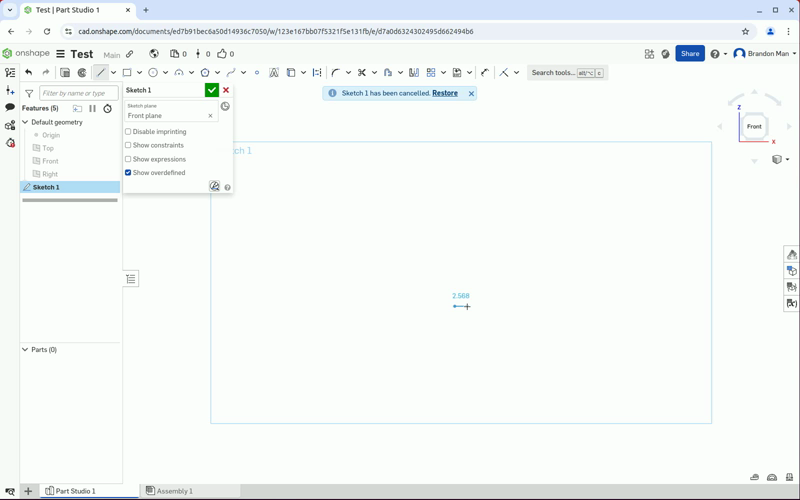
key_up(shift)
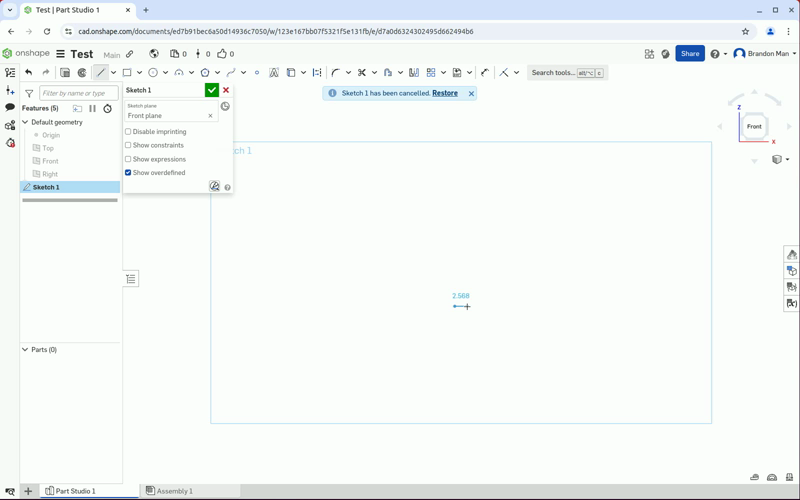
key_down(shift)
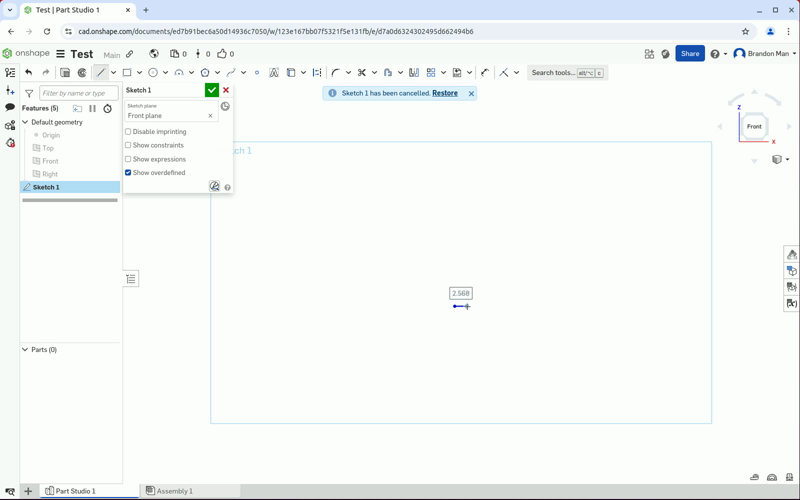
mouse_move(497, 306)
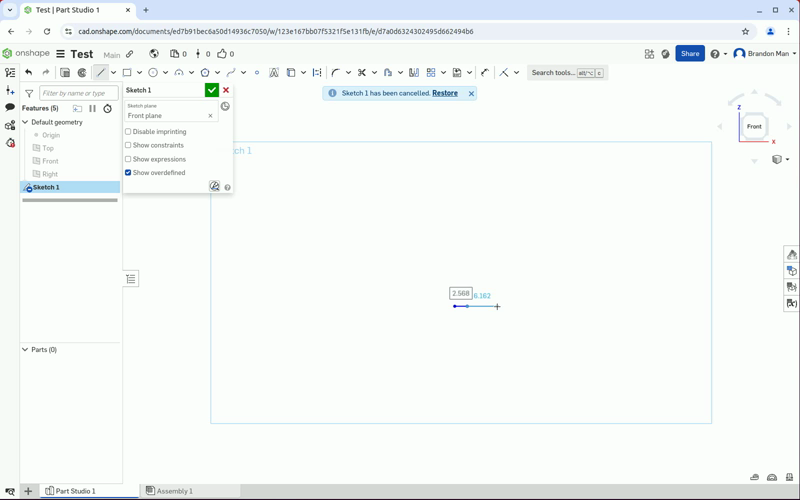
mouse_move(467, 258)
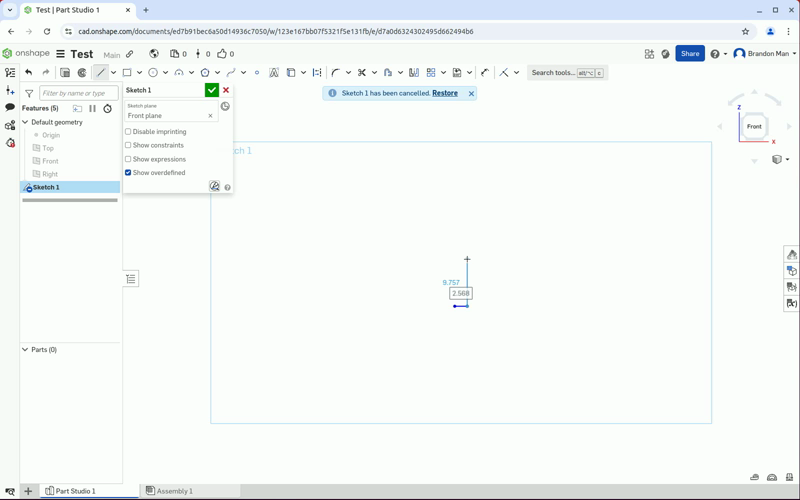
click(467, 258)
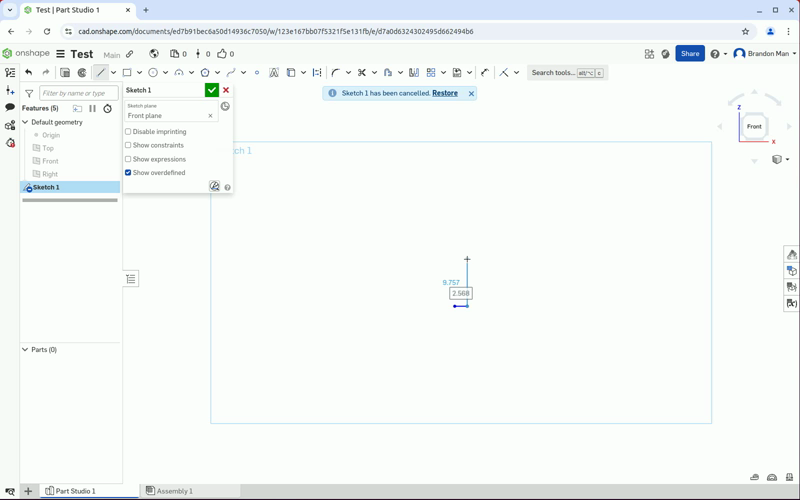
key_up(shift)
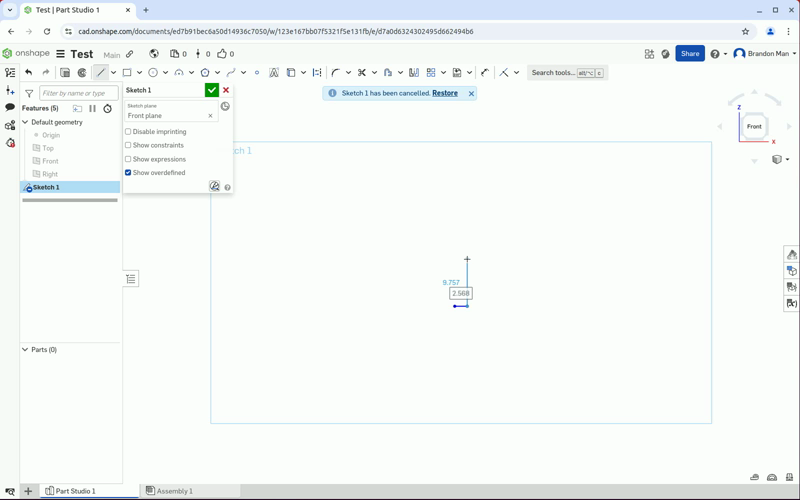
key_down(shift)
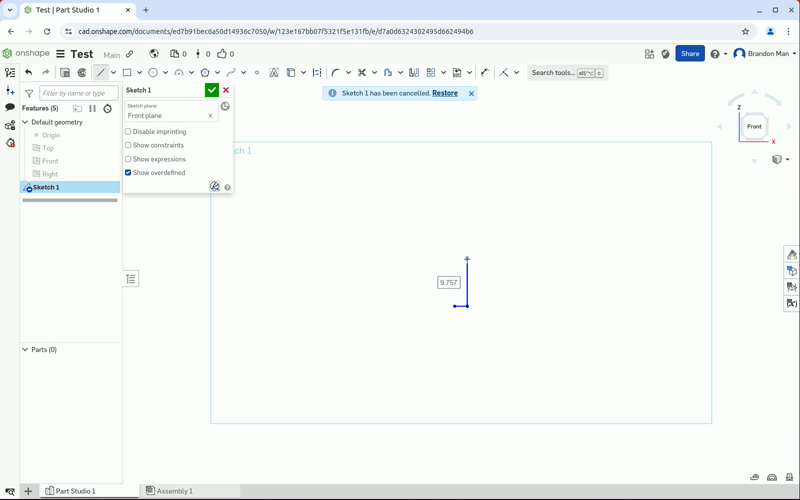
mouse_move(497, 258)
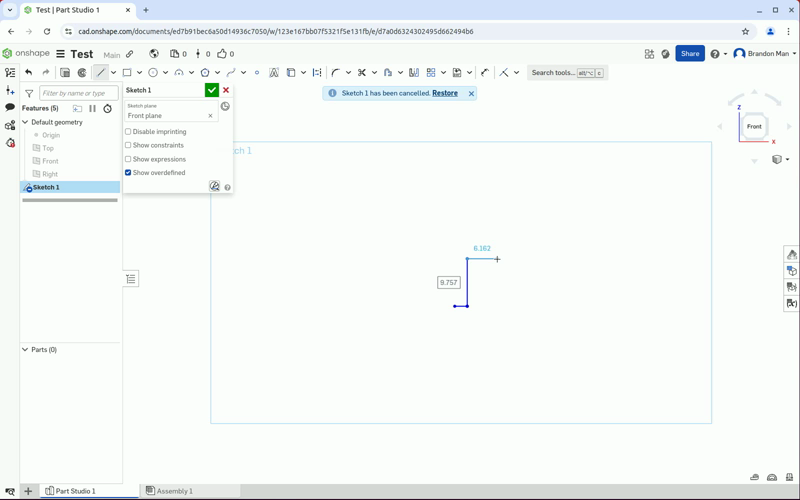
mouse_move(461, 258)
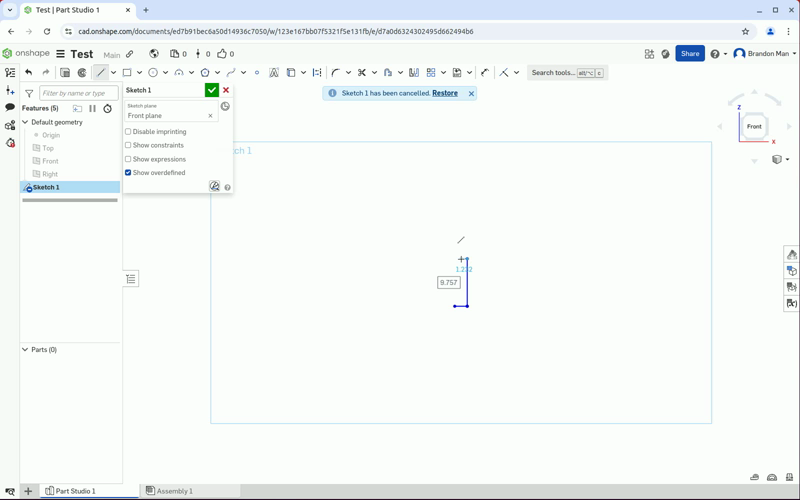
scroll(6)
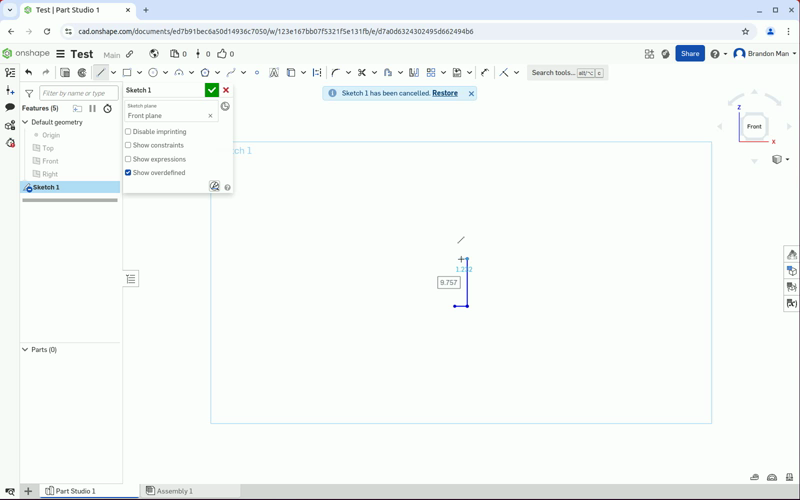
scroll(6)
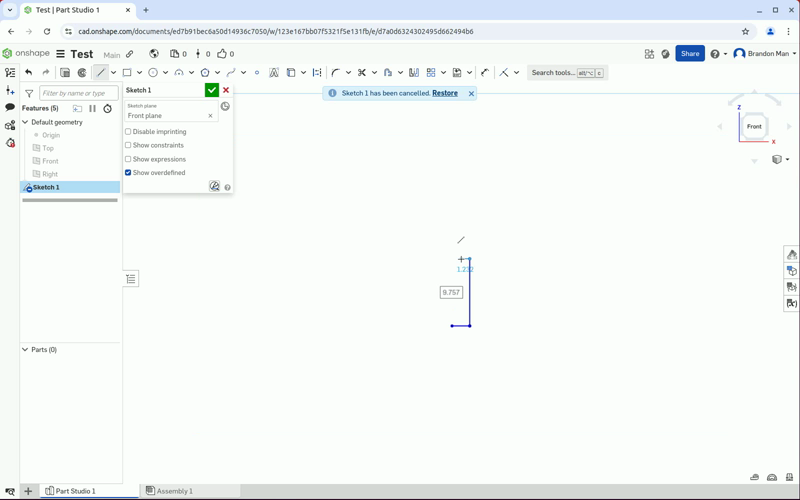
scroll(6)
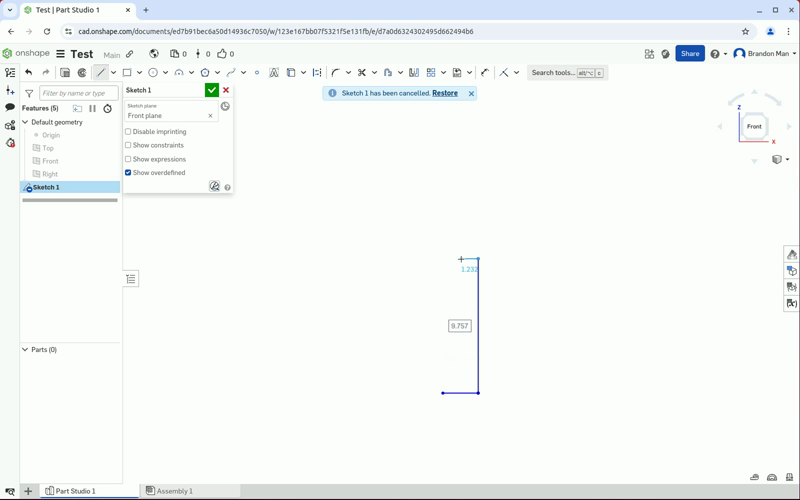
scroll(6)
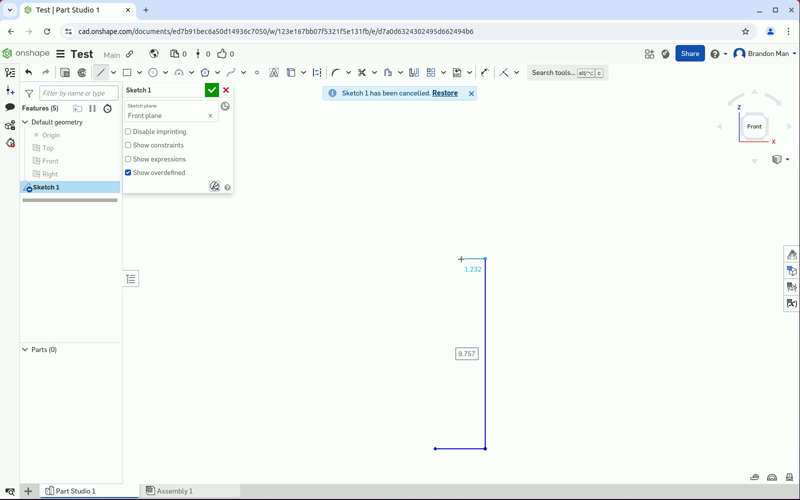
scroll(6)
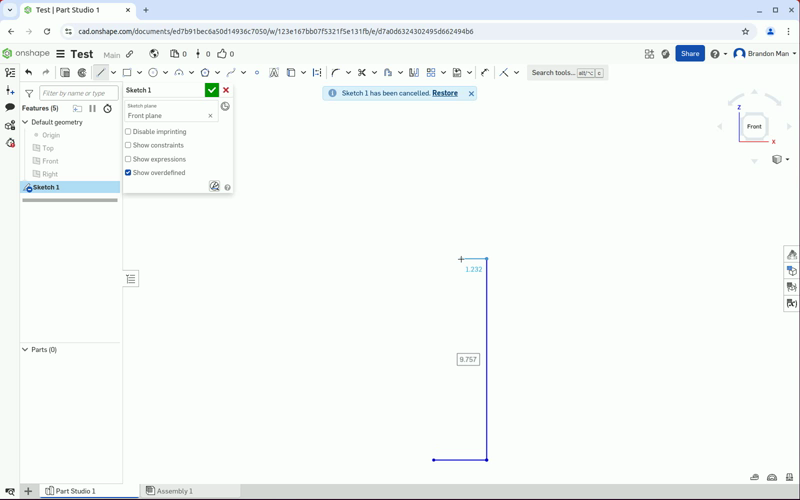
scroll(6)
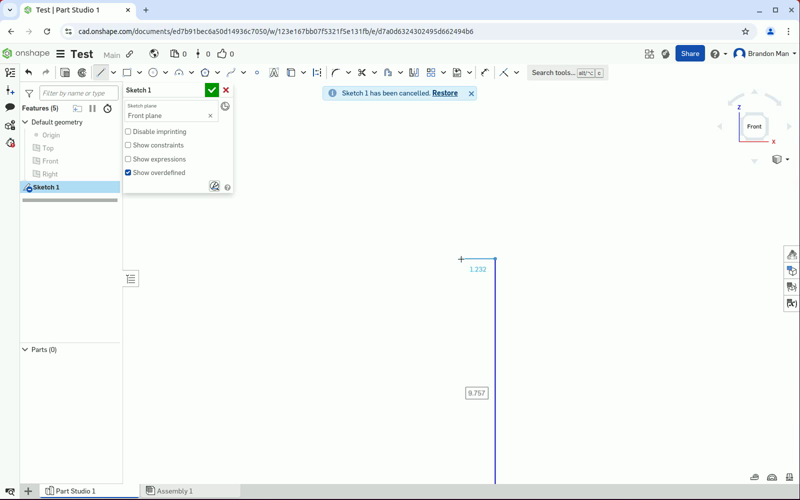
scroll(6)
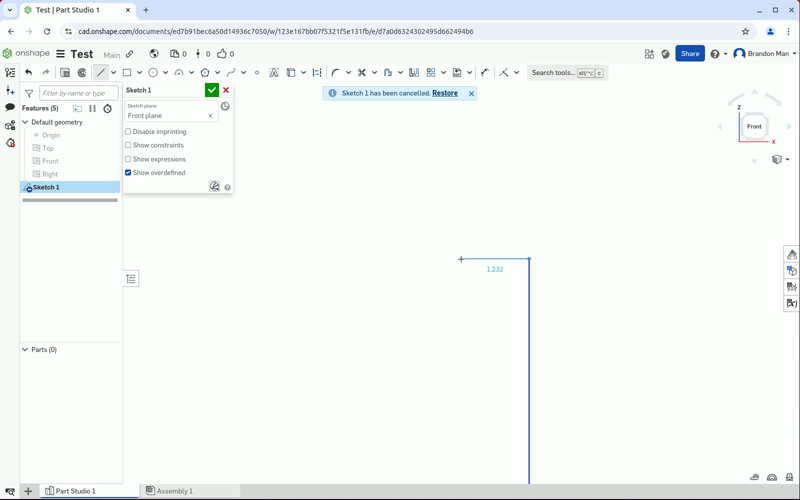
click(461, 258)
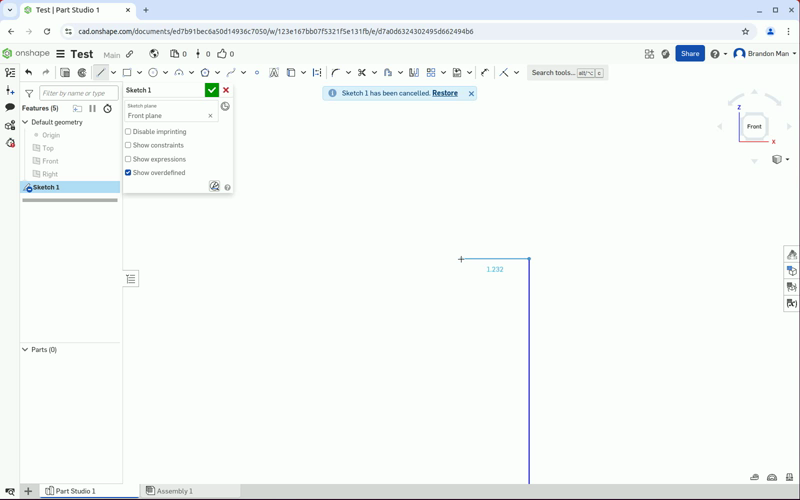
scroll(-6)
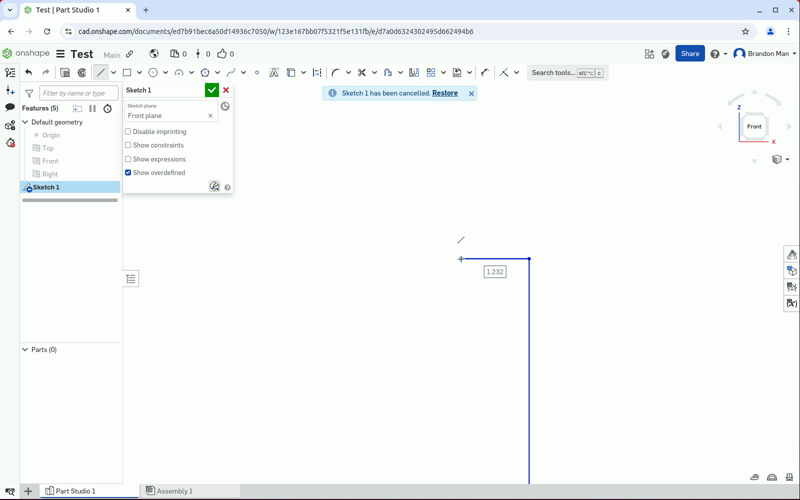
scroll(-6)
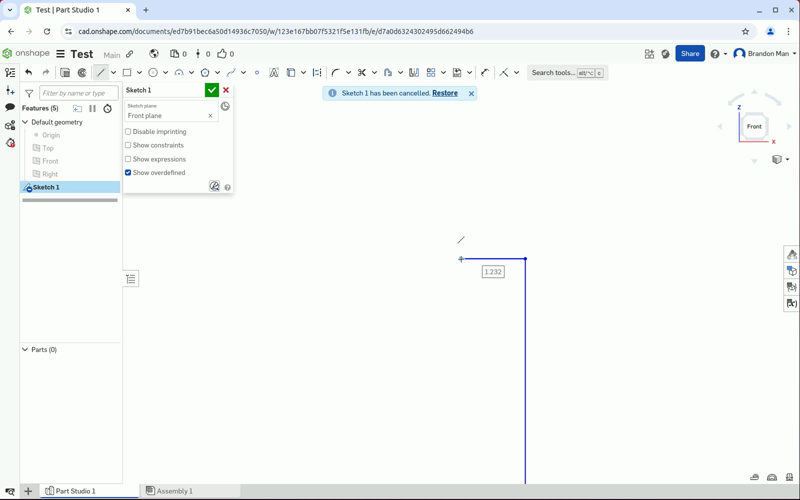
scroll(-6)
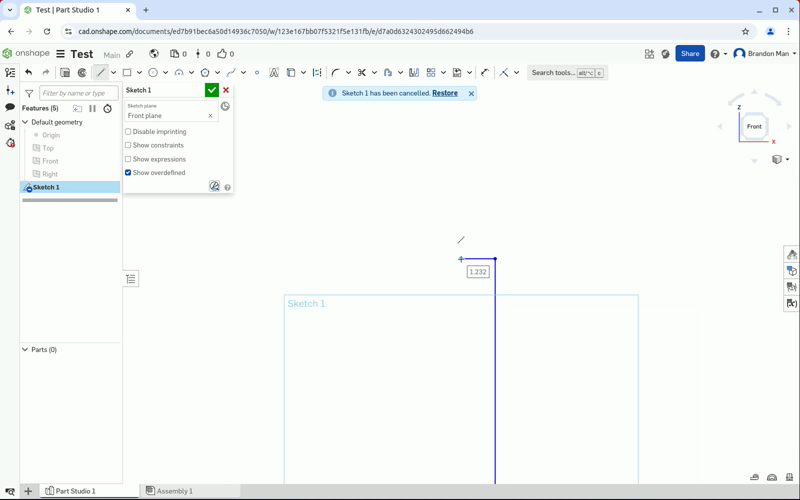
scroll(-6)
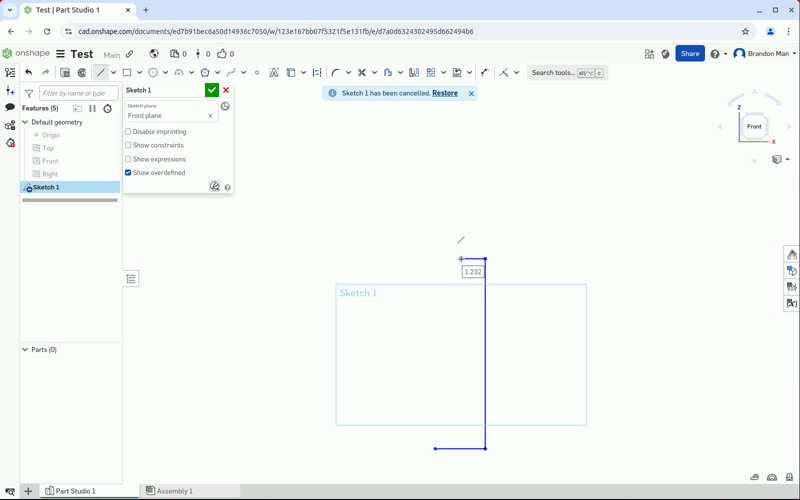
scroll(-6)
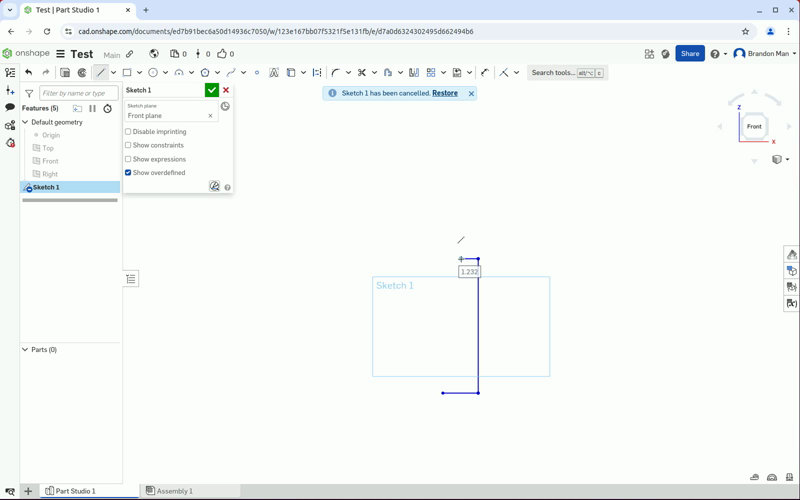
scroll(-6)
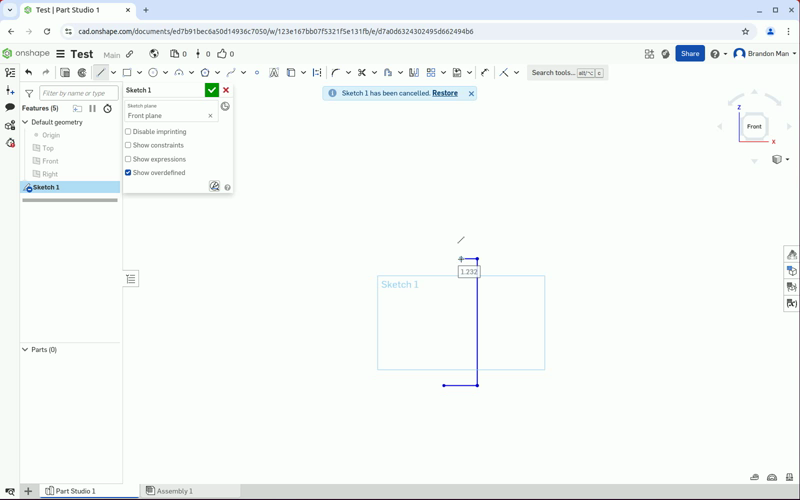
scroll(-6)
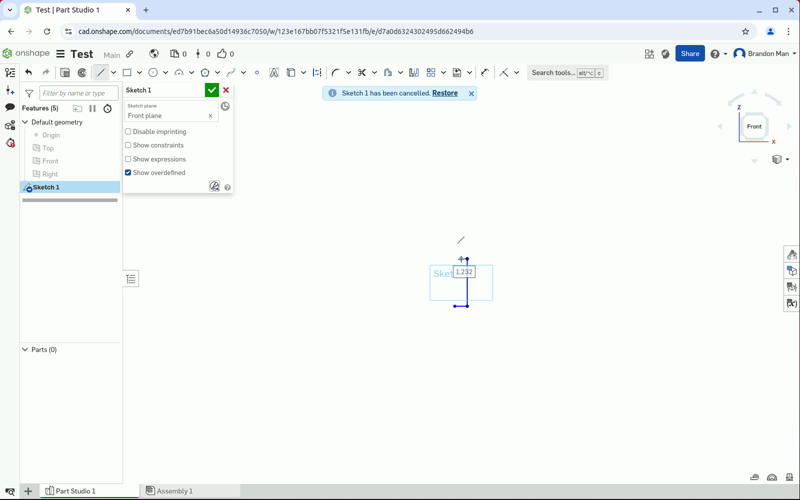
key_up(shift)
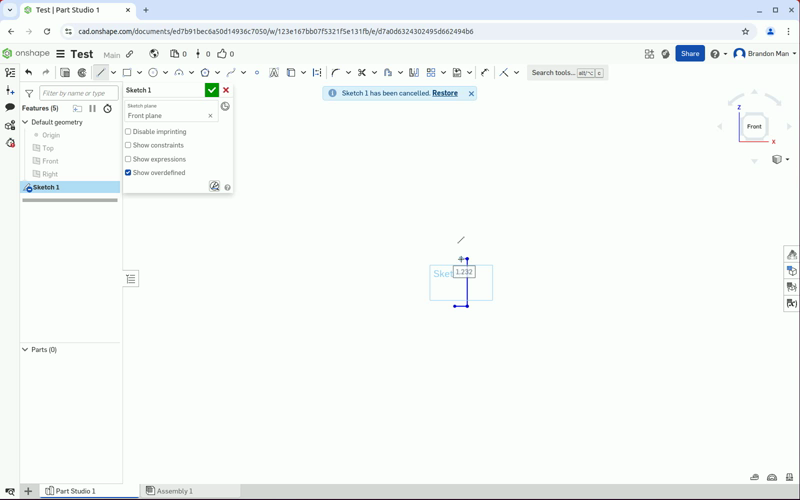
key_down(shift)
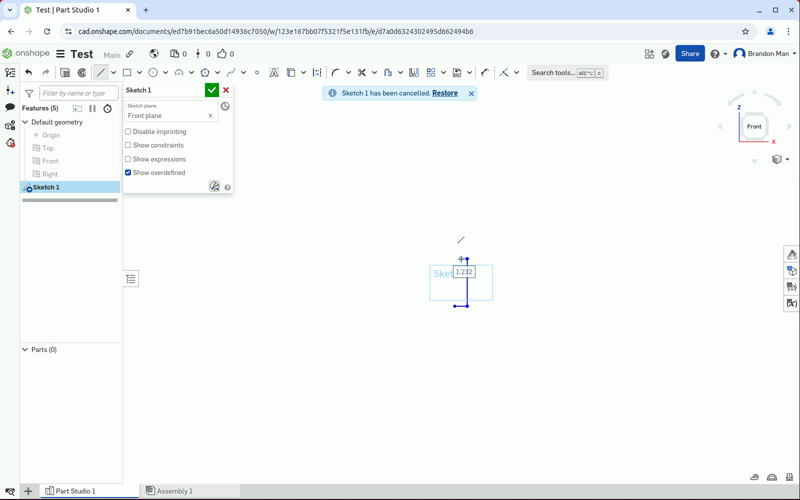
mouse_move(491, 258)
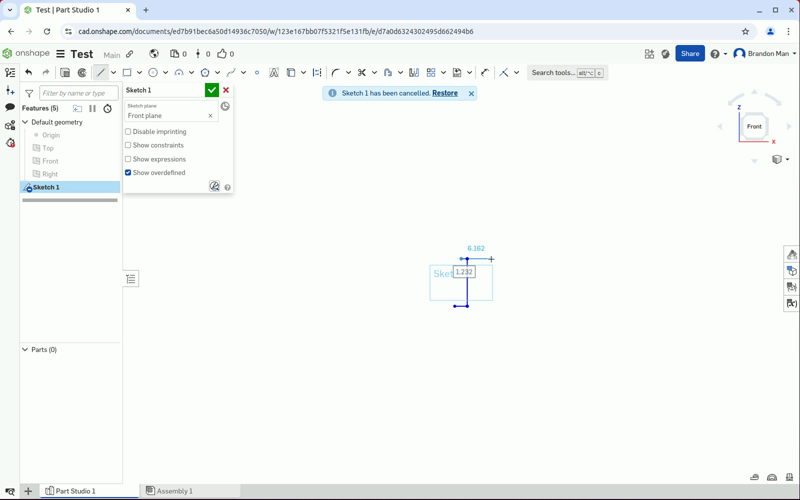
mouse_move(454, 258)
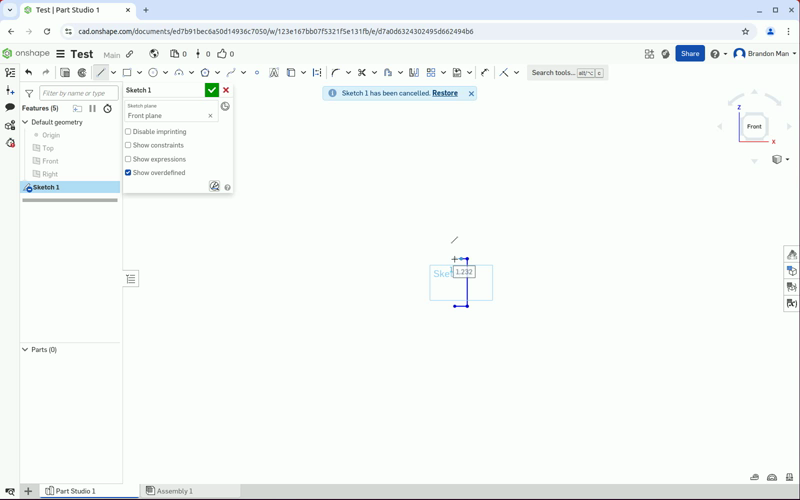
scroll(6)
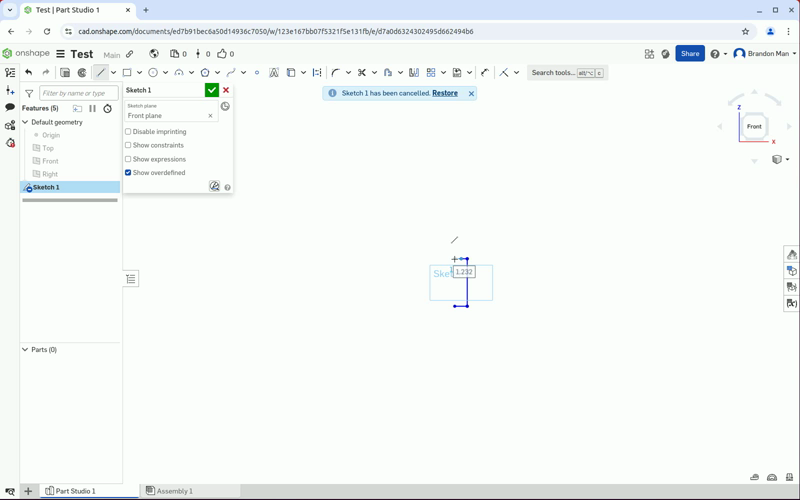
scroll(6)
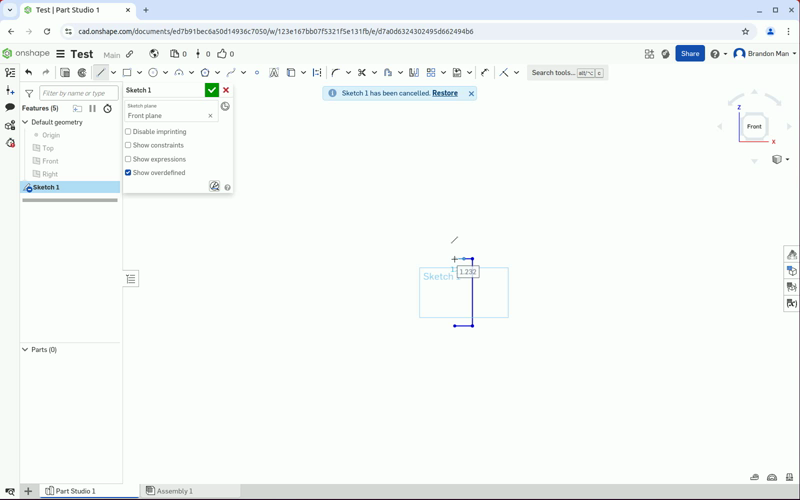
scroll(6)
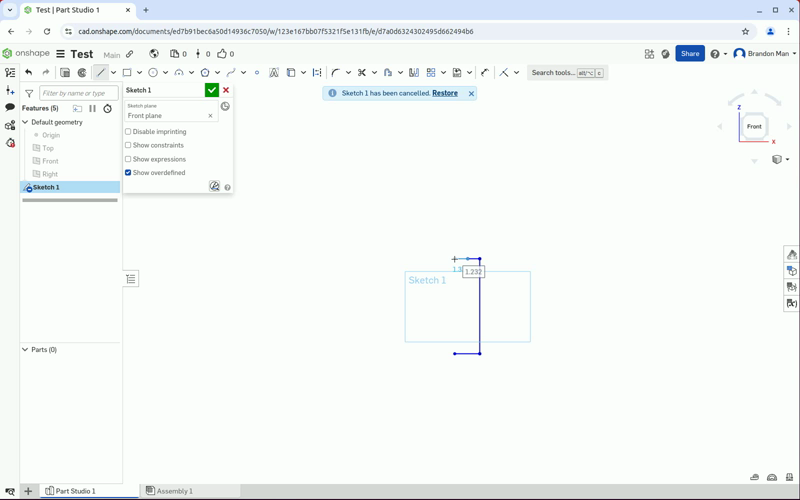
scroll(6)
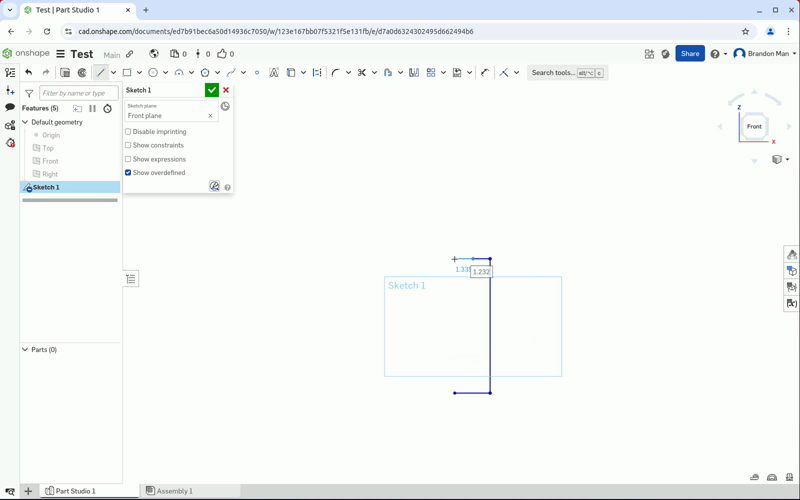
scroll(6)
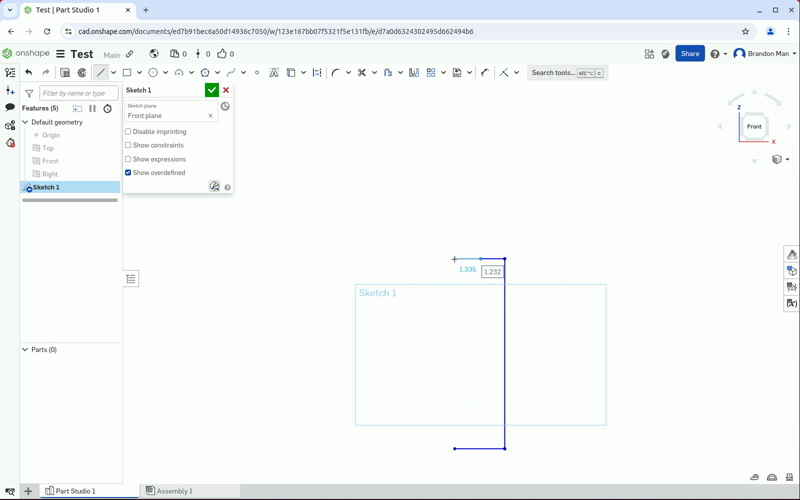
scroll(6)
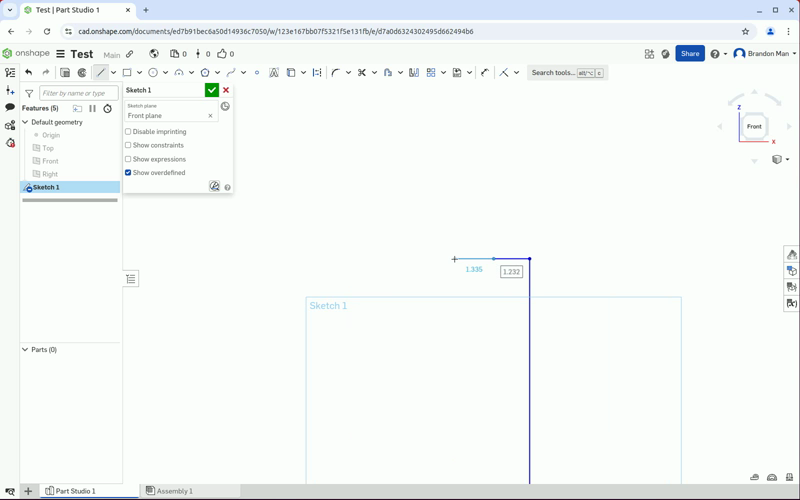
scroll(6)
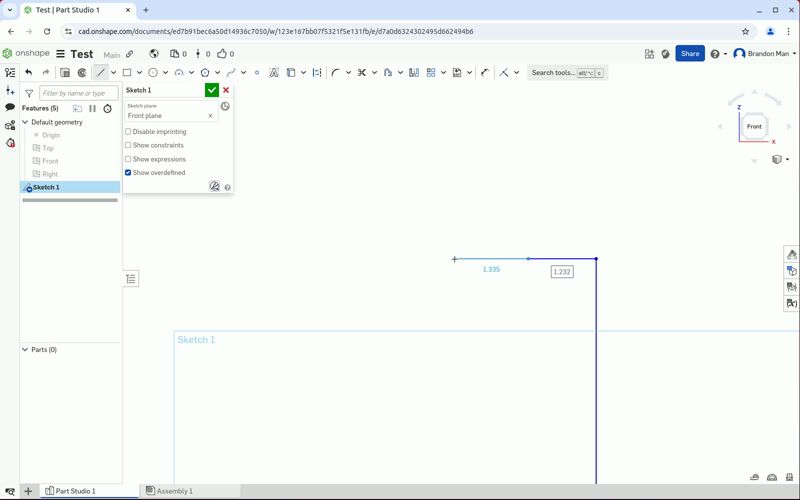
click(454, 258)
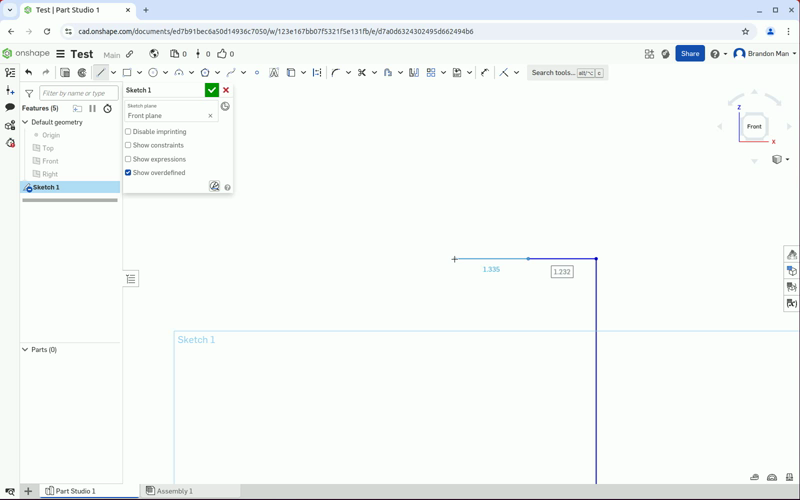
scroll(-6)
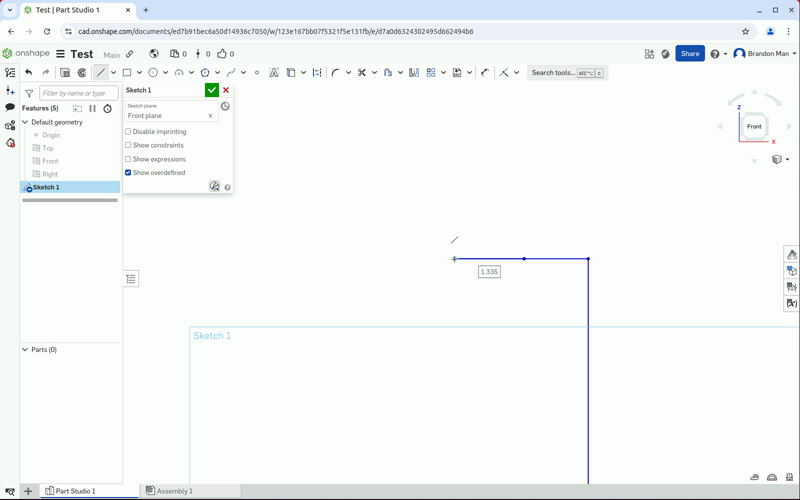
scroll(-6)
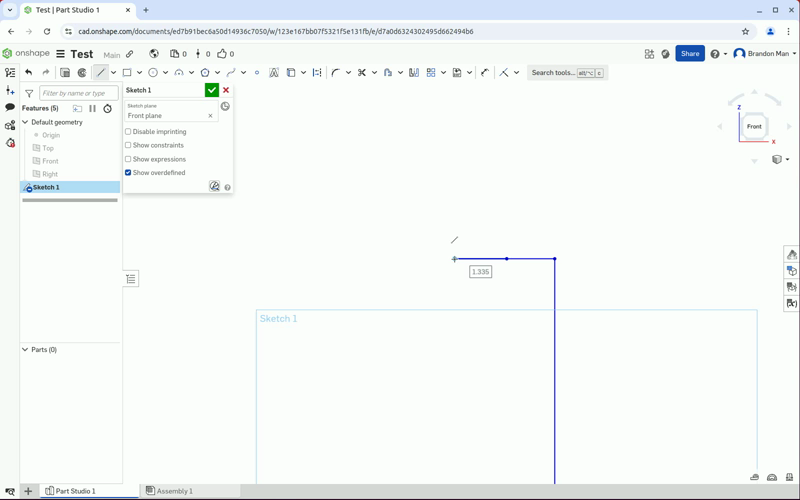
scroll(-6)
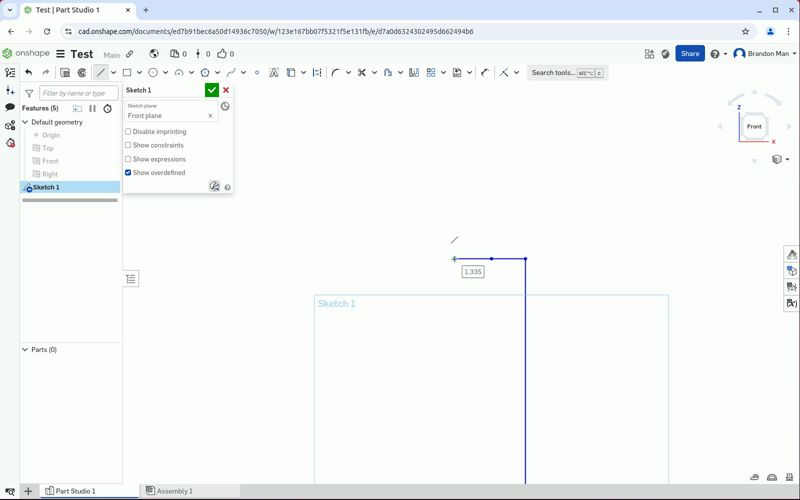
scroll(-6)
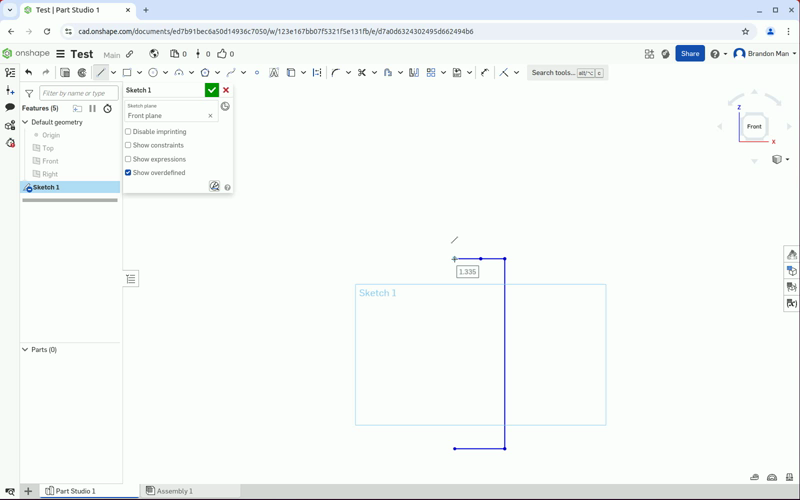
scroll(-6)
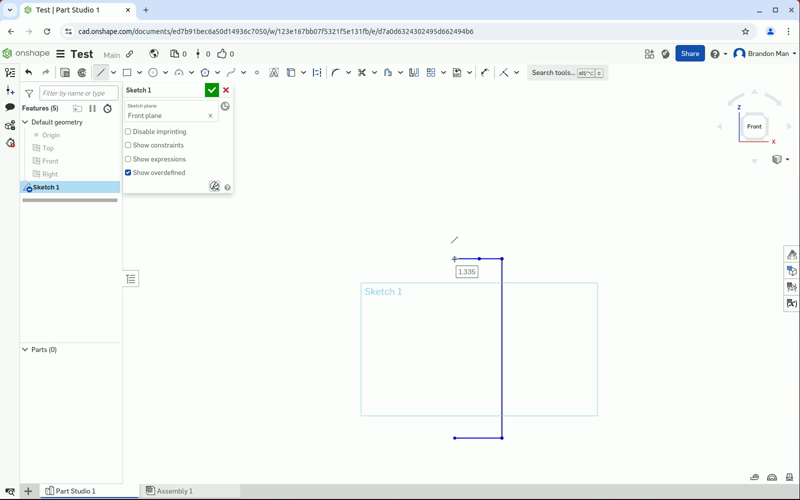
scroll(-6)
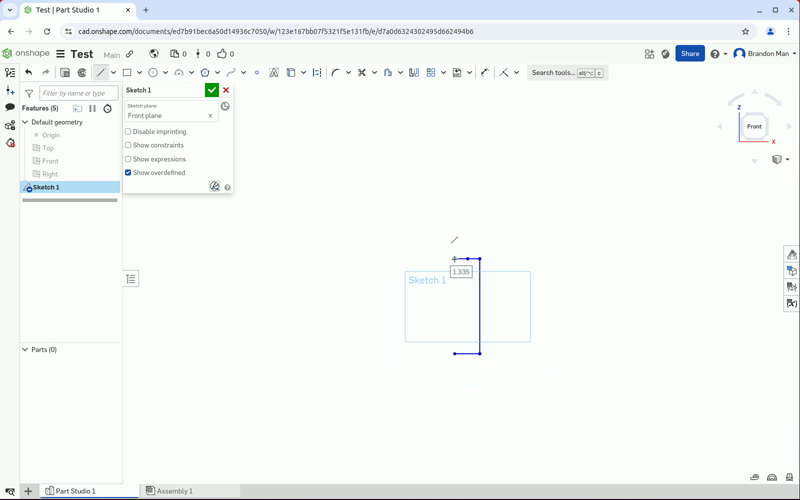
scroll(-6)
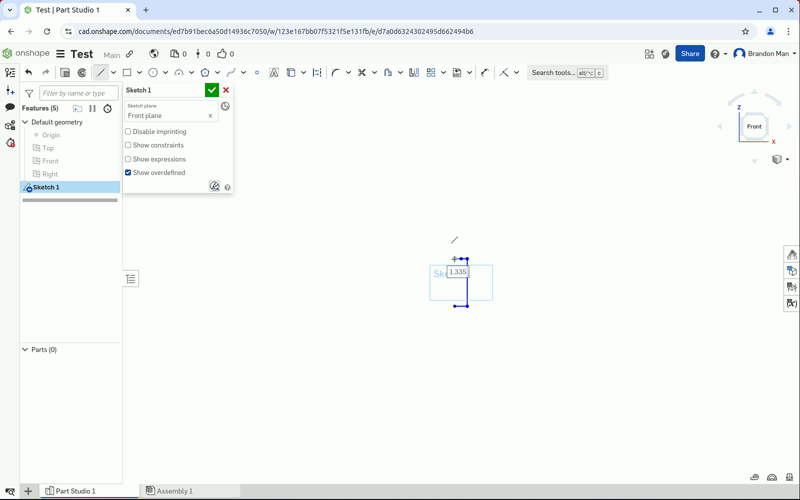
key_up(shift)
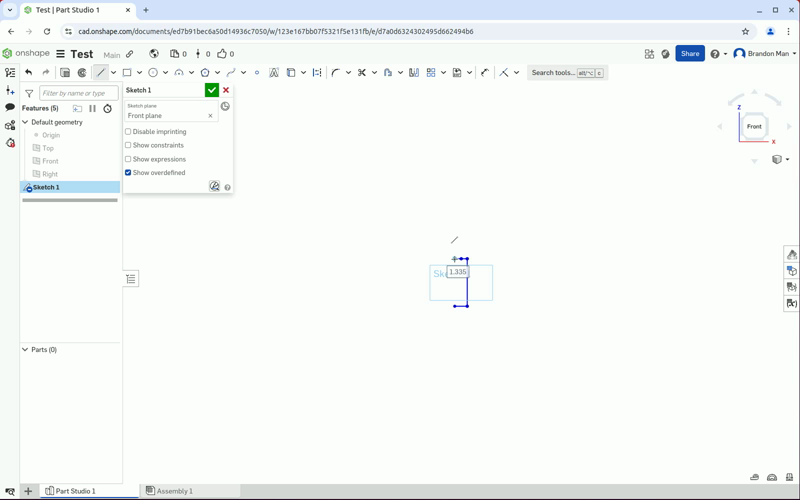
mouse_move(484, 258)
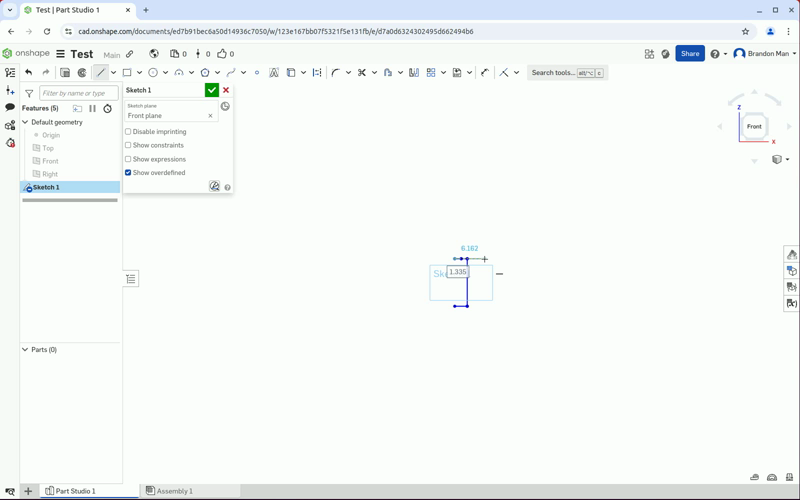
key_down(shift)
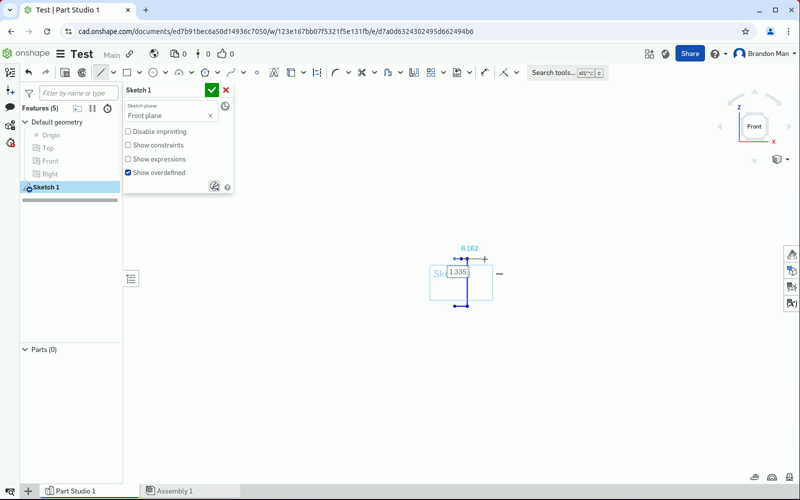
mouse_move(454, 306)
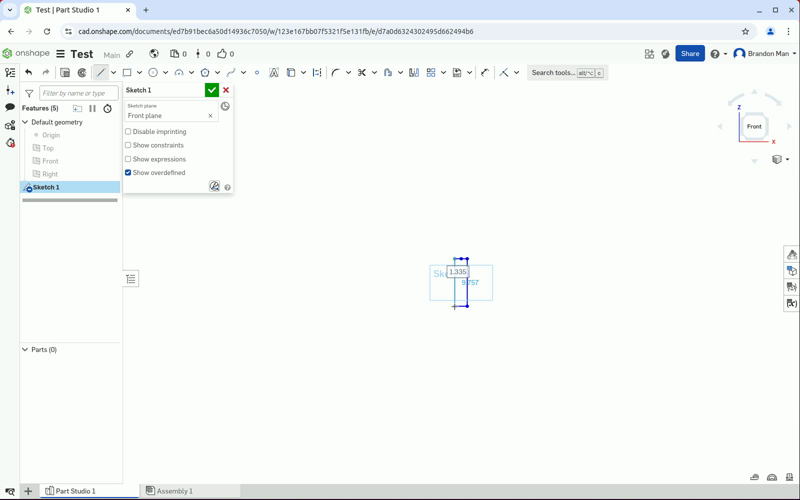
key_up(shift)
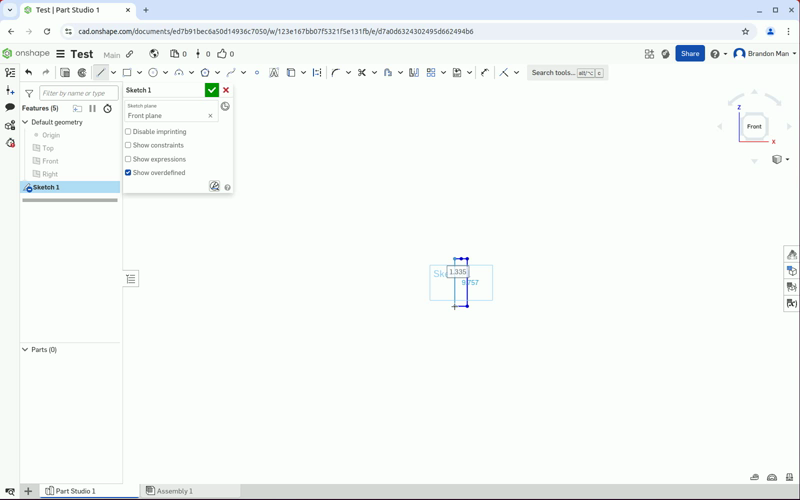
click(454, 306)
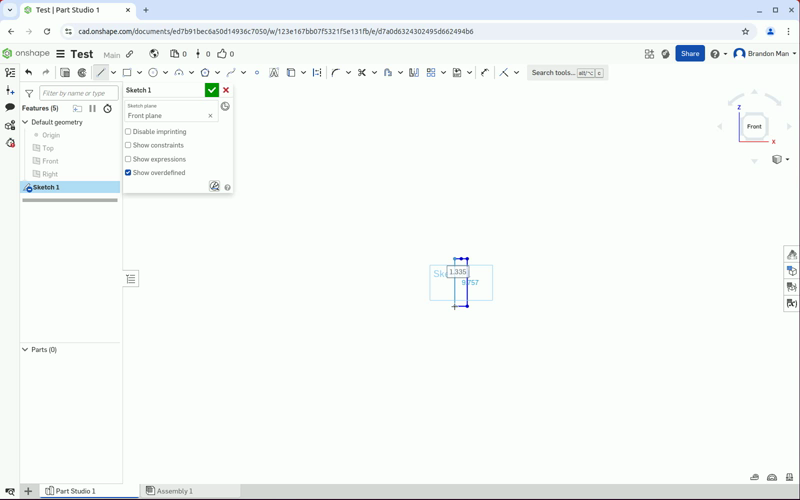
key(esc)
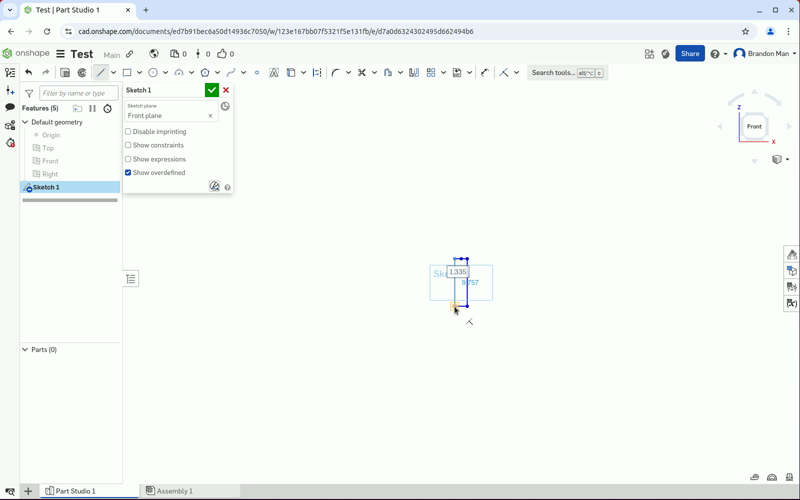
mouse_move(456, 262)
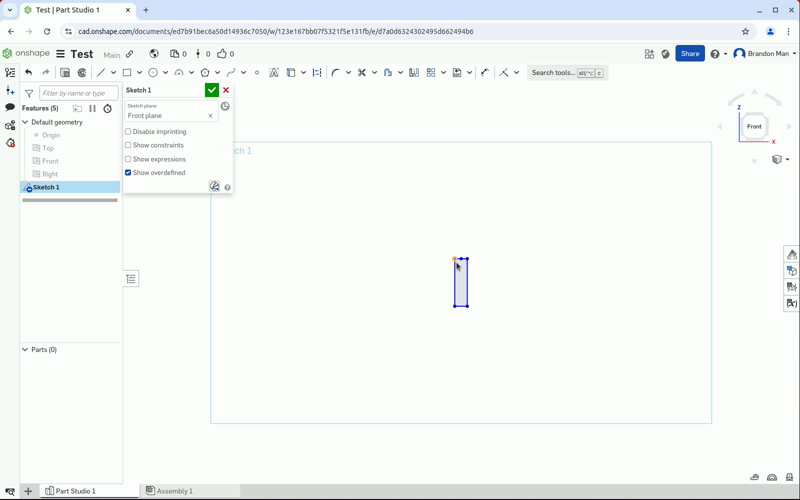
scroll(6)
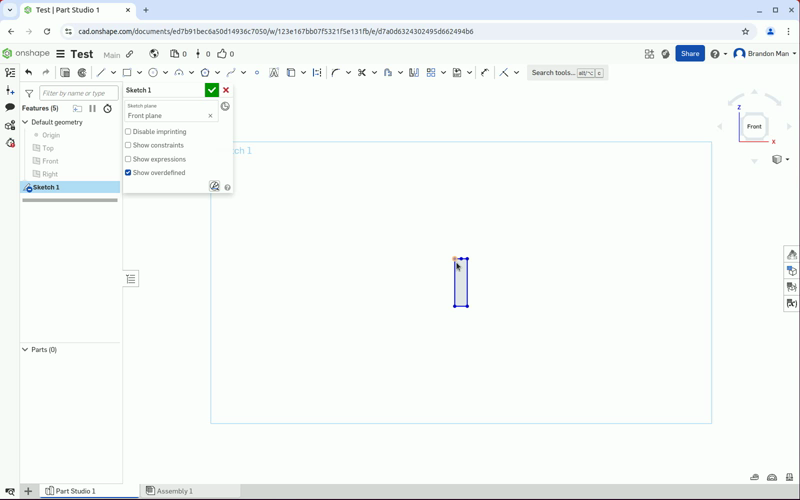
scroll(6)
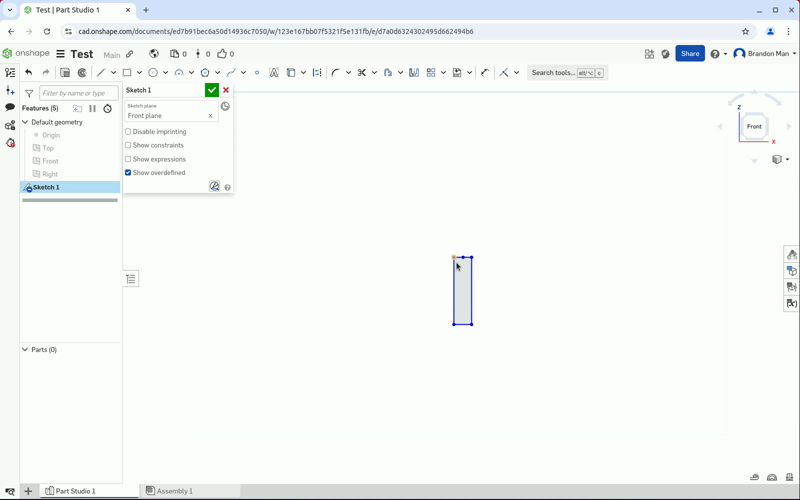
scroll(6)
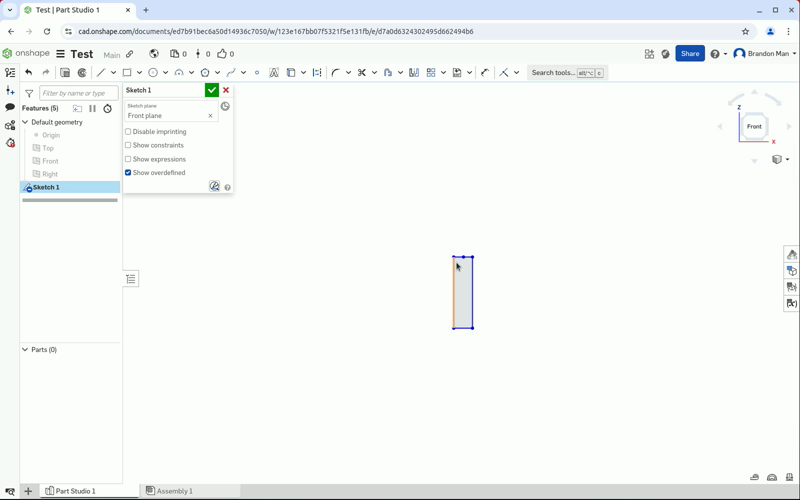
scroll(6)
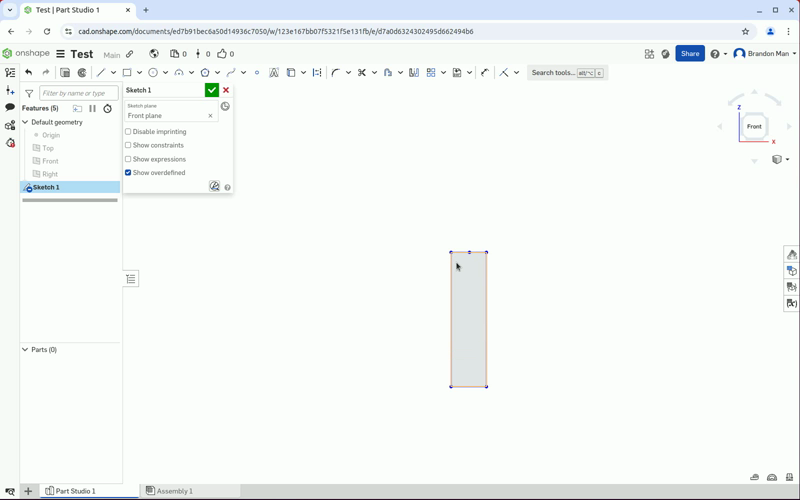
scroll(6)
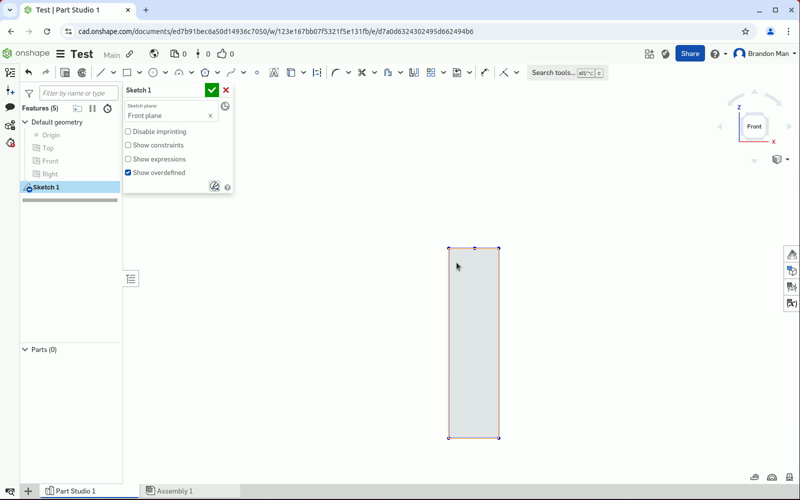
scroll(6)
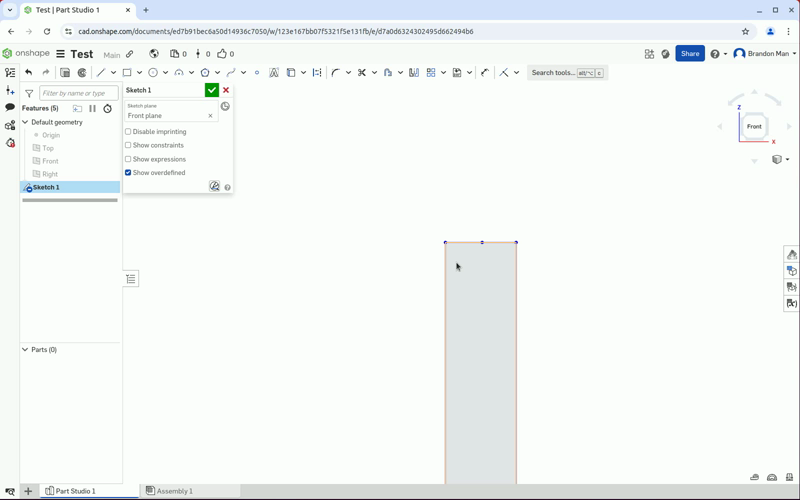
scroll(6)
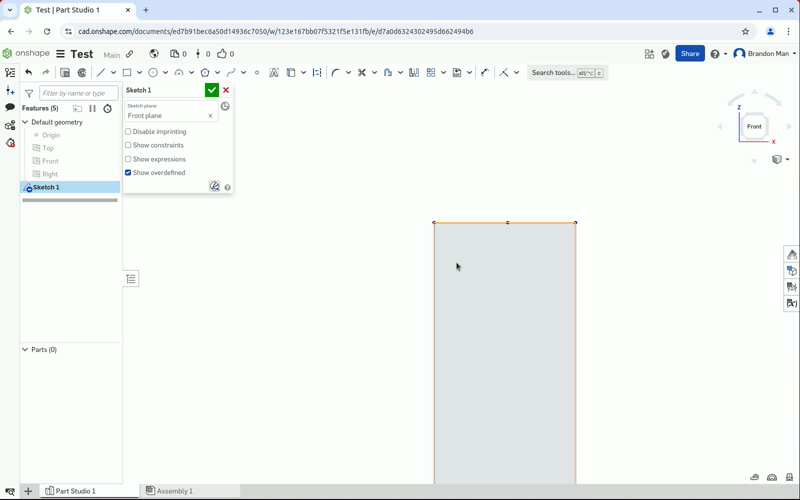
click(456, 262)
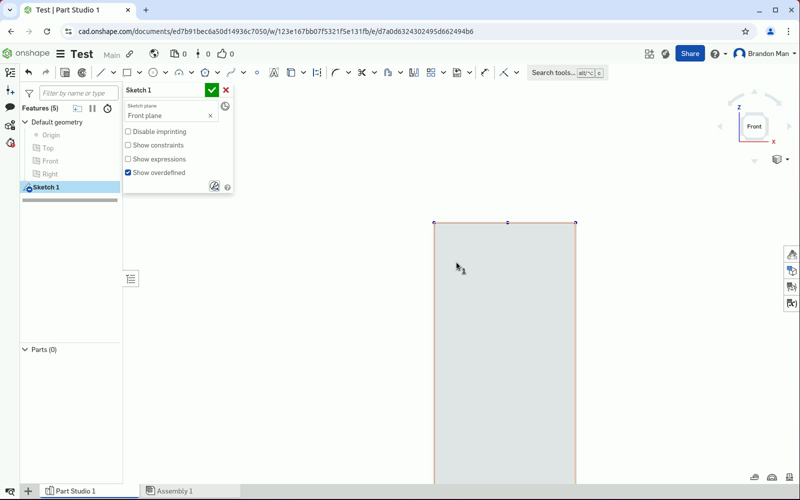
scroll(-6)
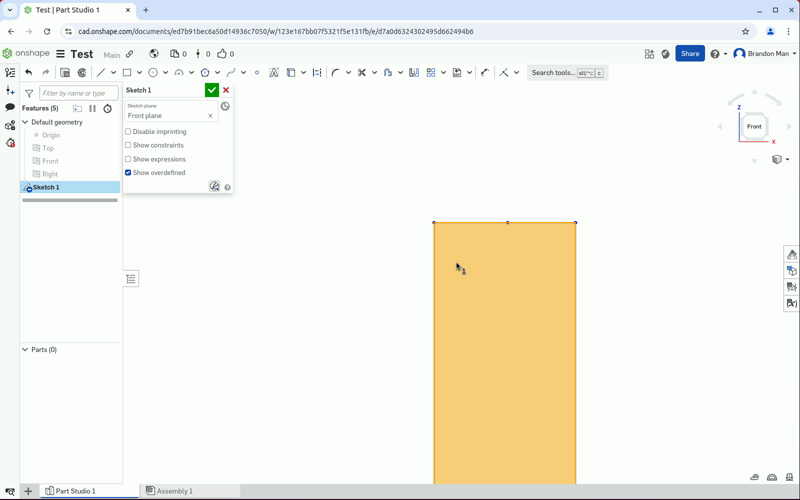
scroll(-6)
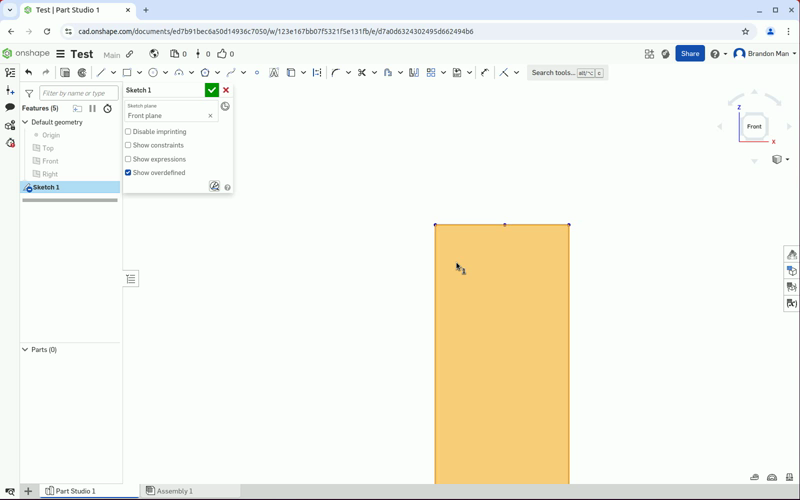
scroll(-6)
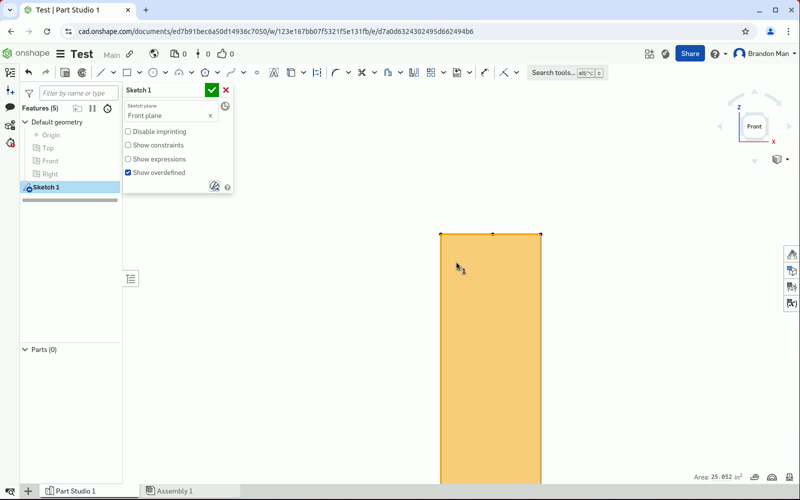
scroll(-6)
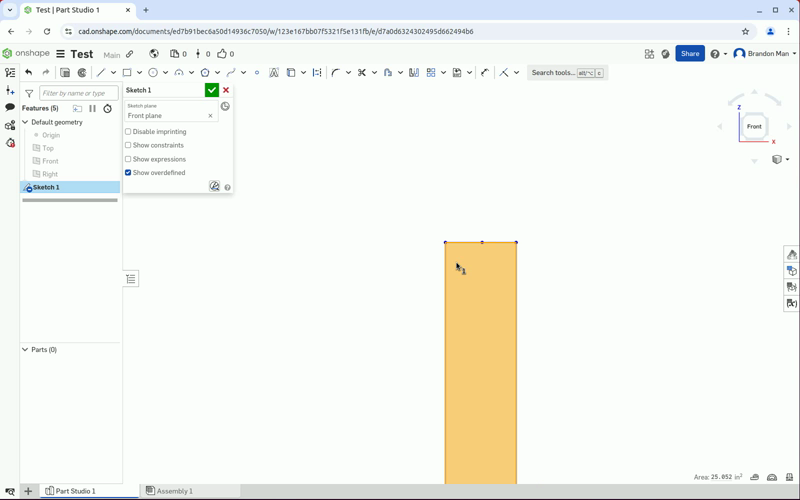
scroll(-6)
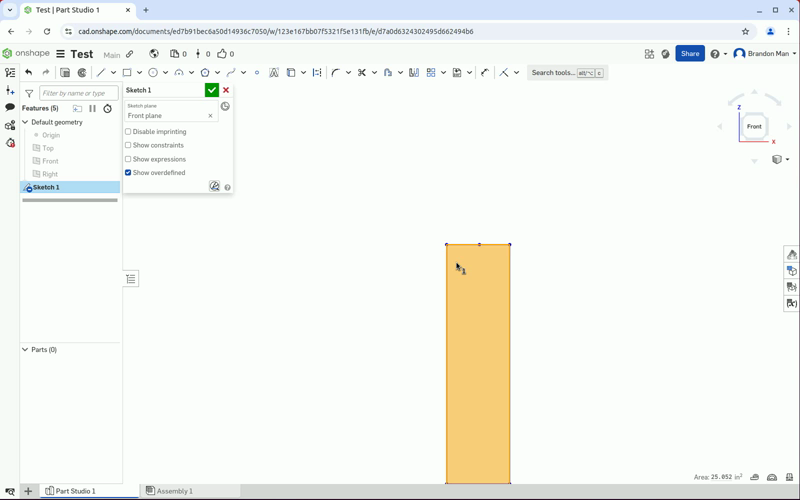
scroll(-6)
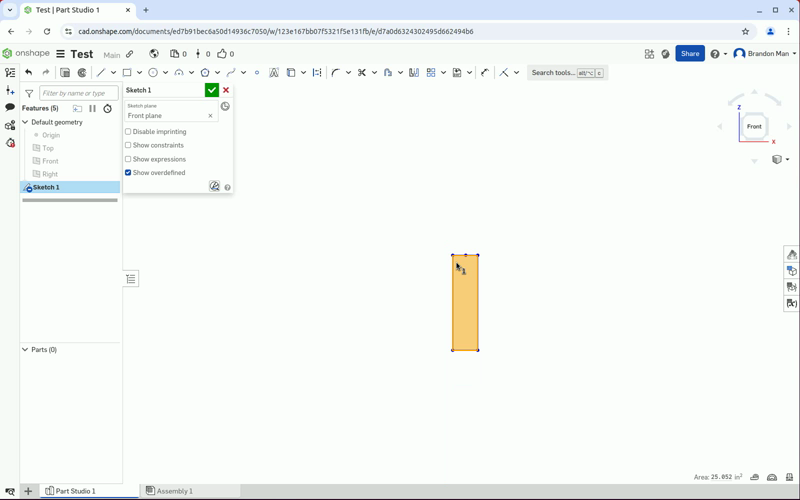
scroll(-6)
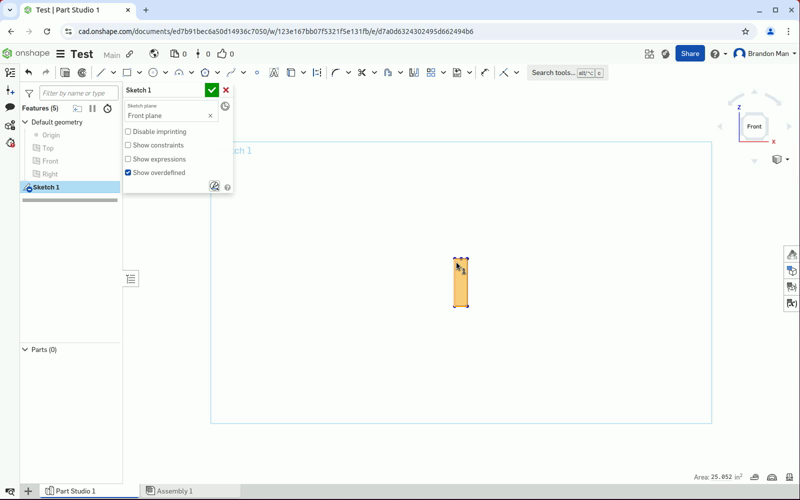
mouse_move(73, 352)
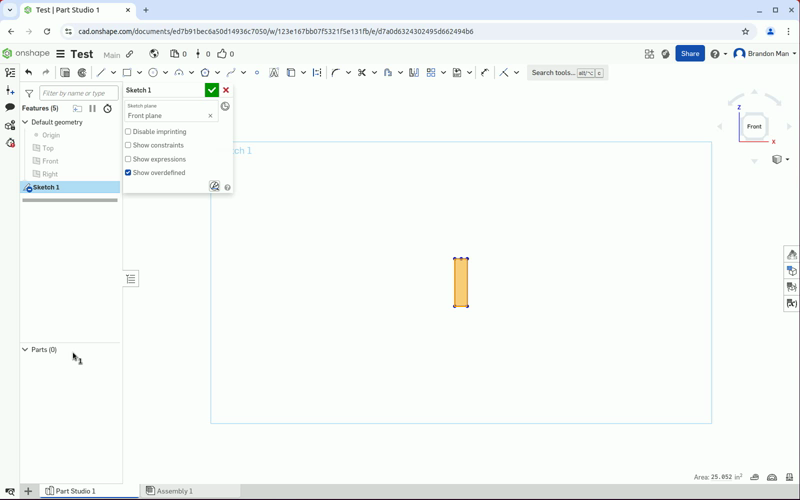
key(shift+y)
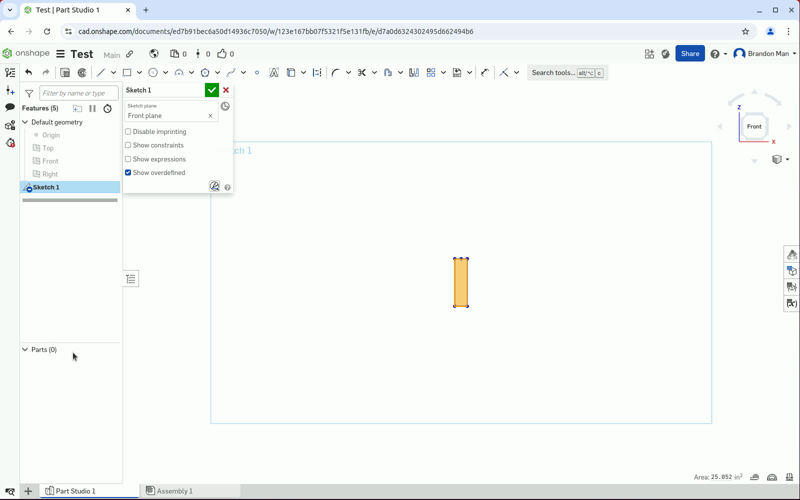
key(shift+e)
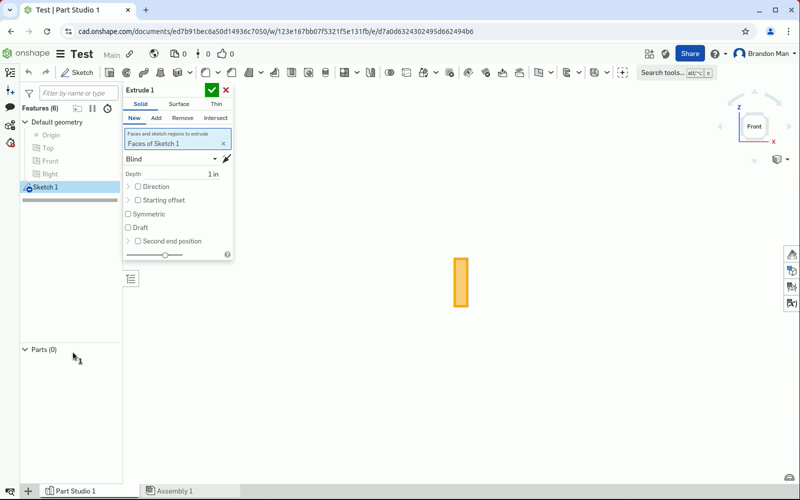
mouse_move(143, 106)
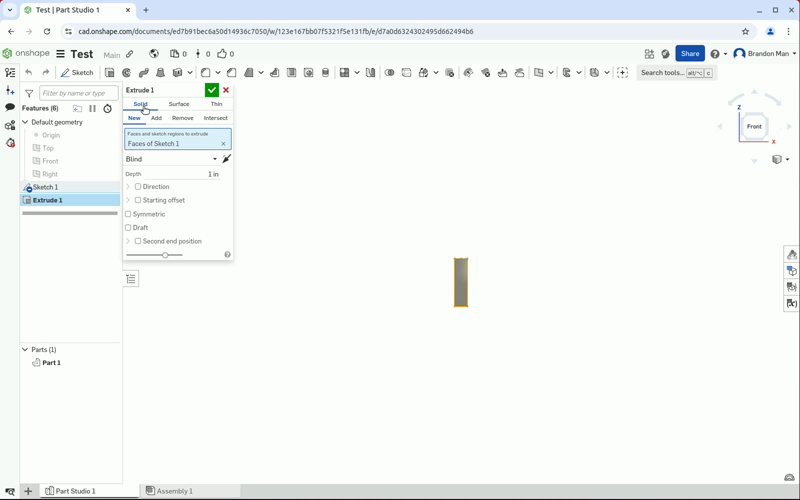
click(143, 106)
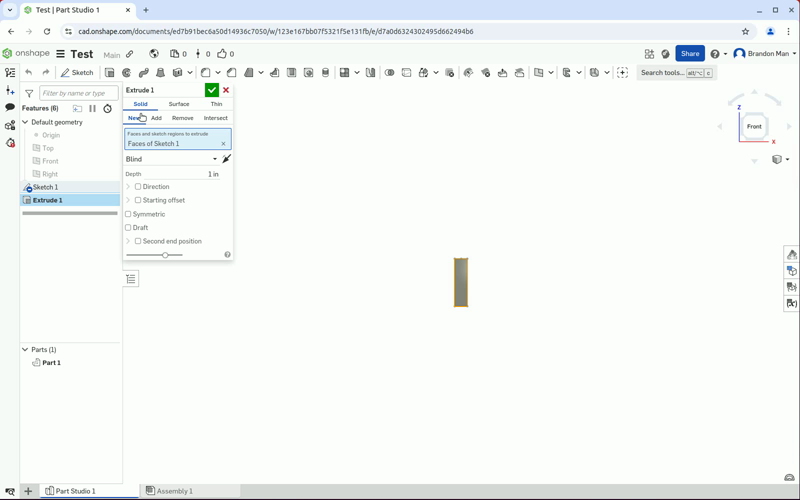
mouse_move(137, 120)
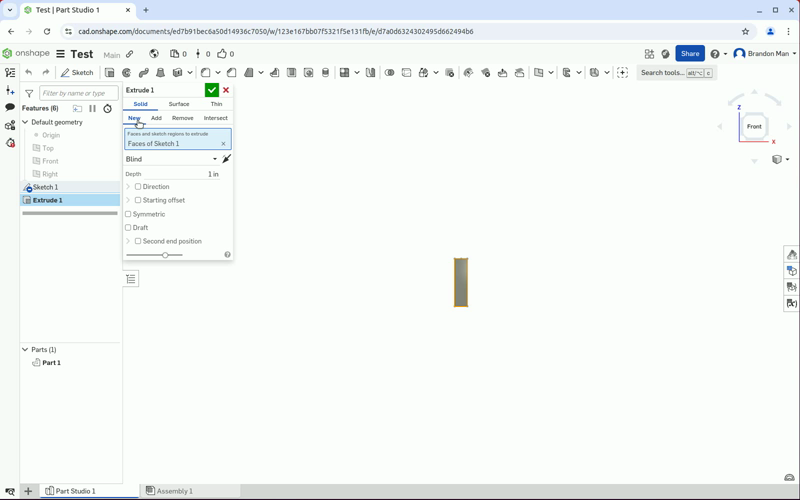
click(137, 120)
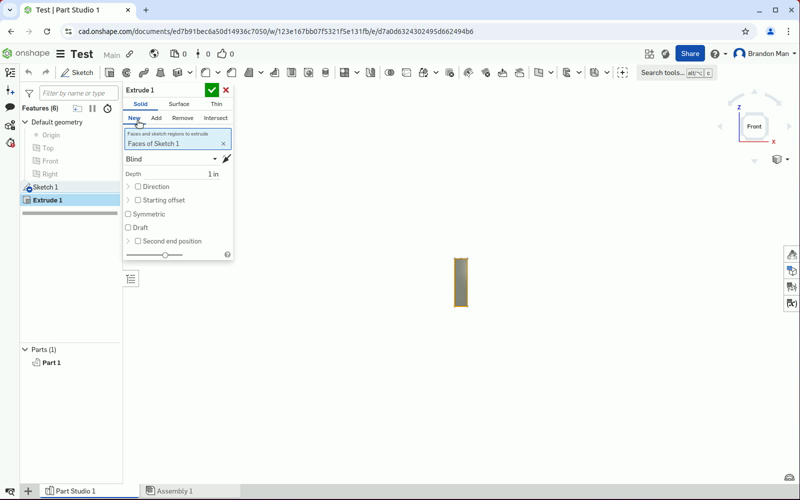
key(tab, 4)
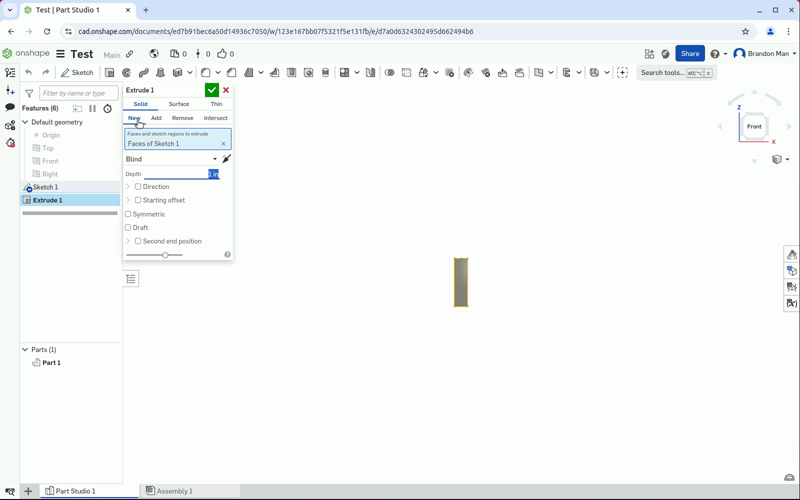
text(19.256)
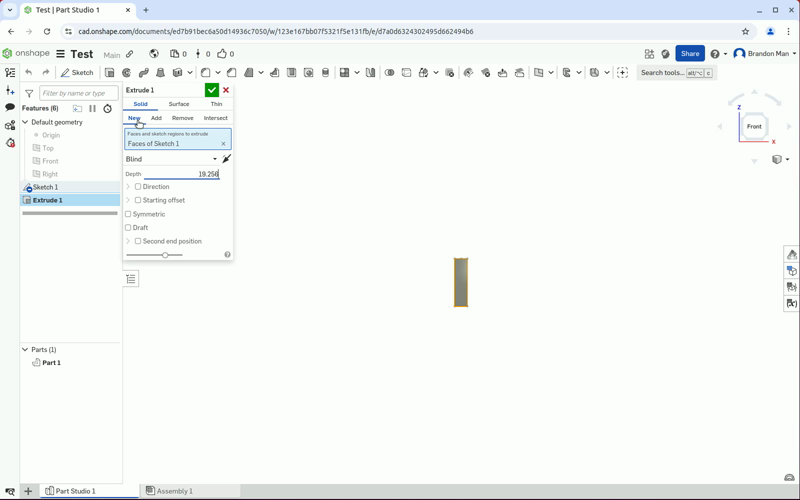
key(tab, 3)
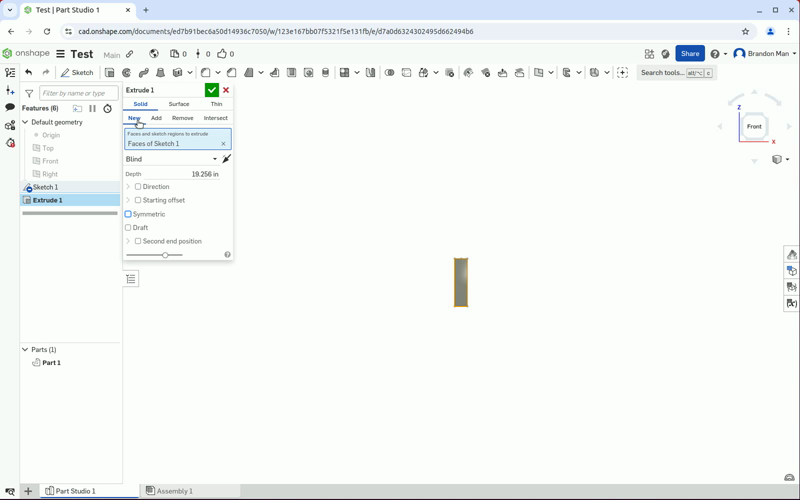
key(space)
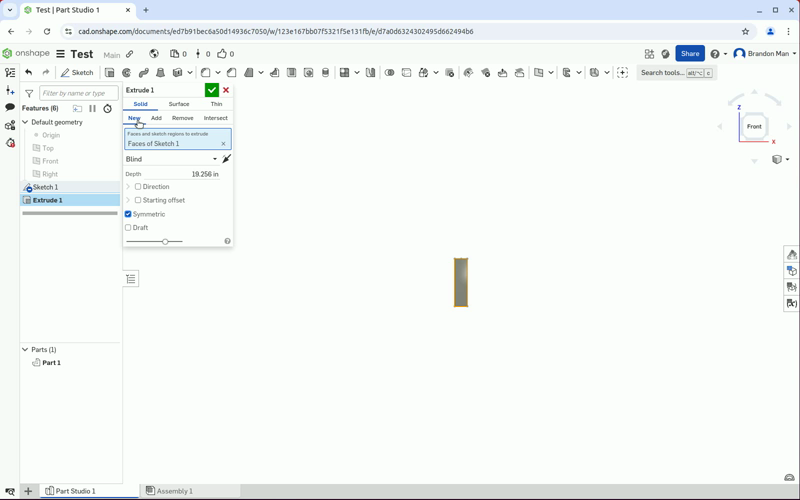
key(enter)
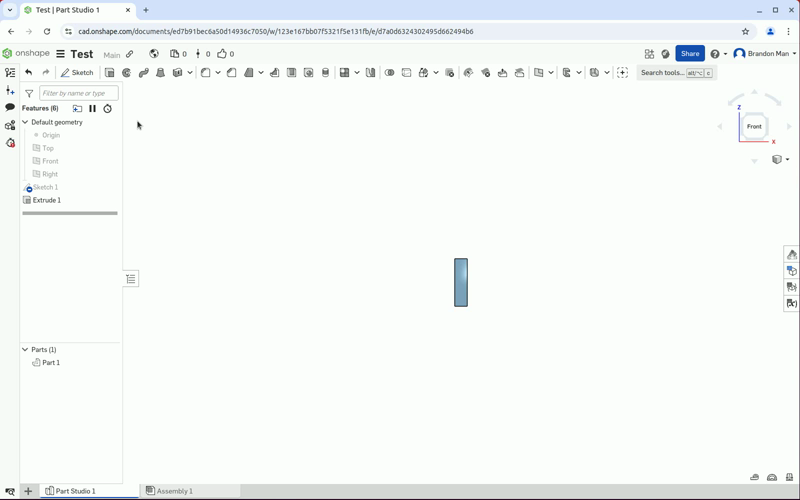
key(shift+h)
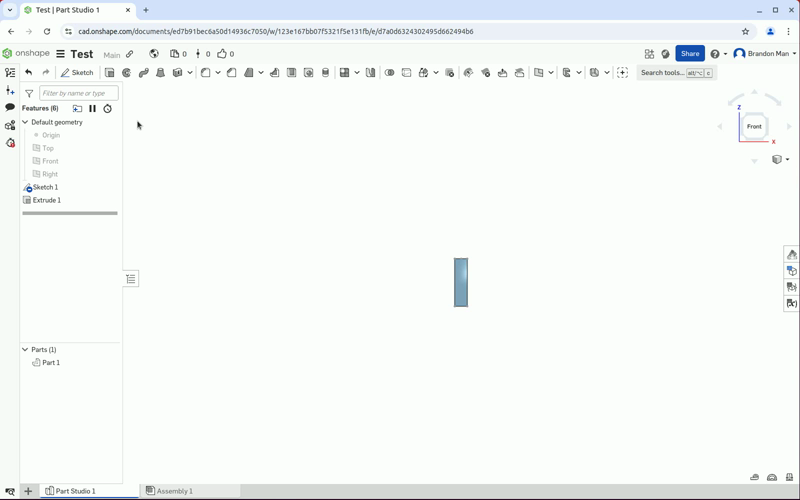
key(shift+h)
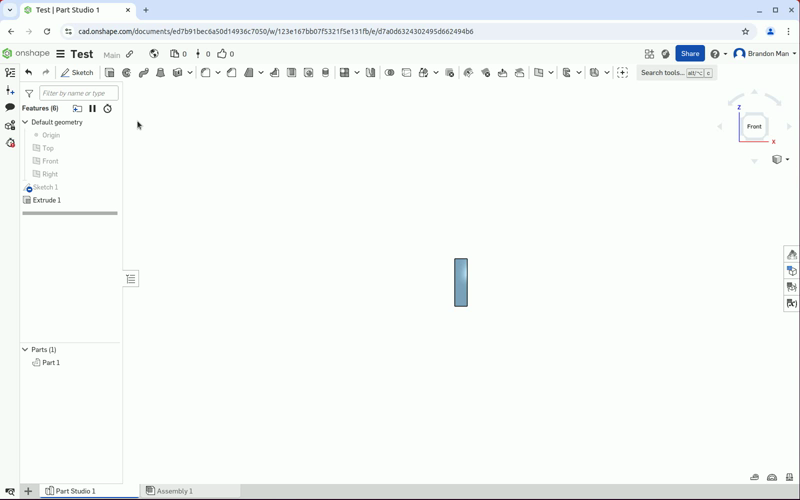
mouse_move(73, 189)
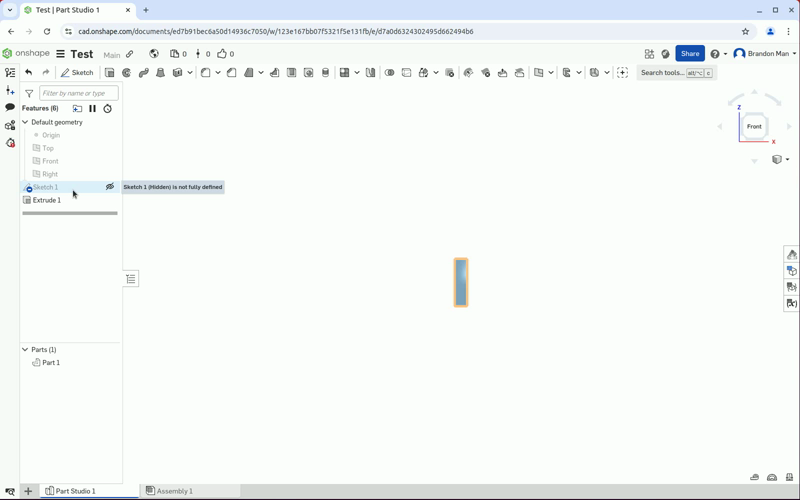
click(73, 189)
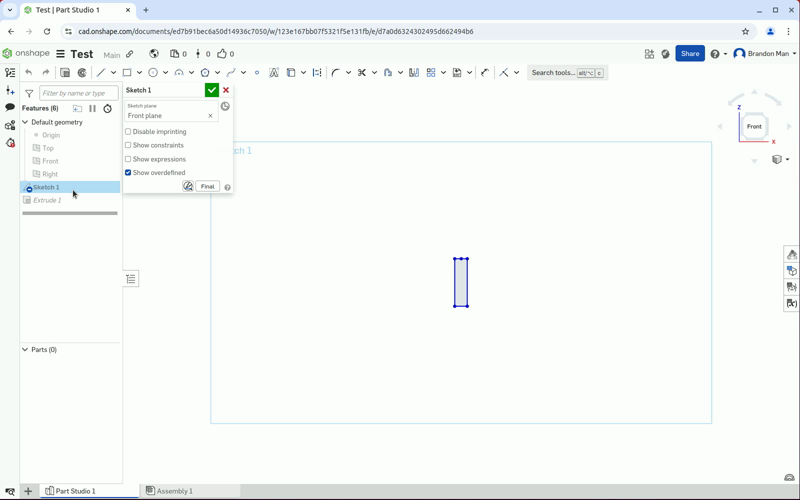
mouse_move(229, 92)
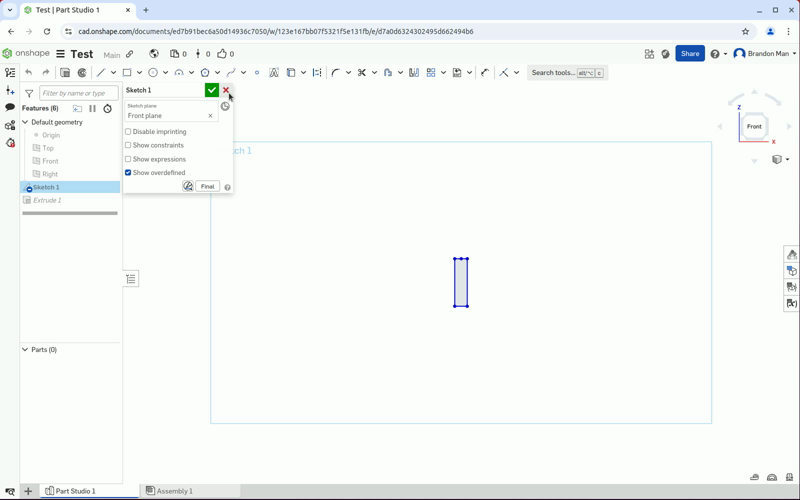
click(229, 92)
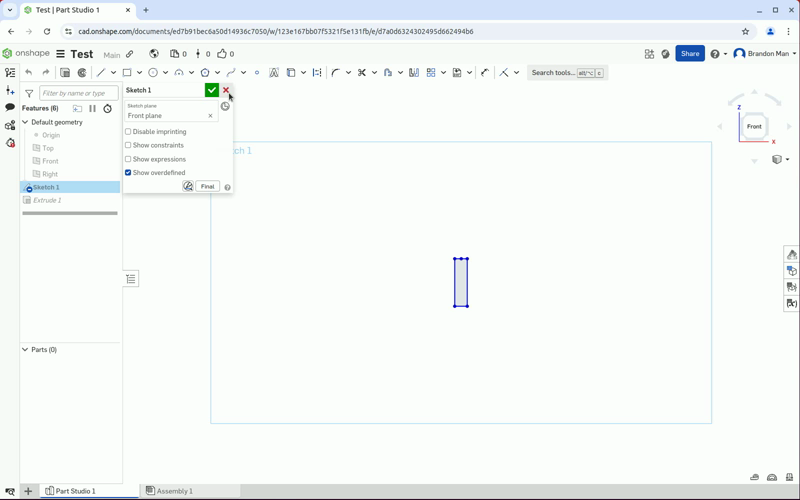
key(shift+s)
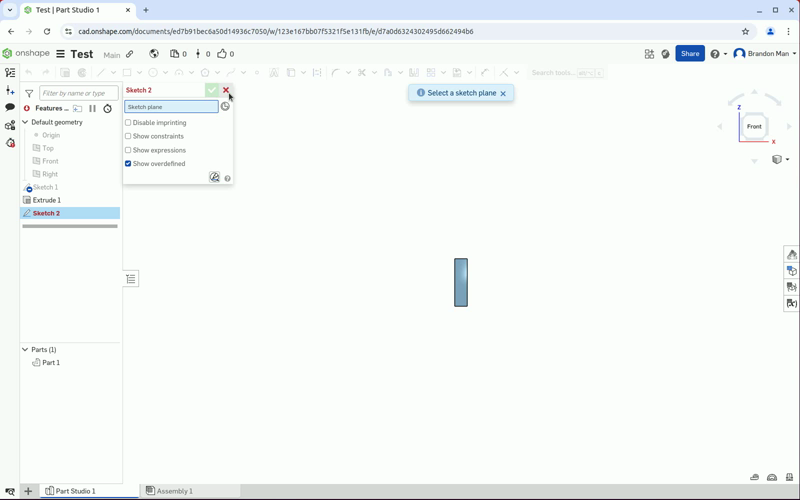
mouse_move(73, 163)
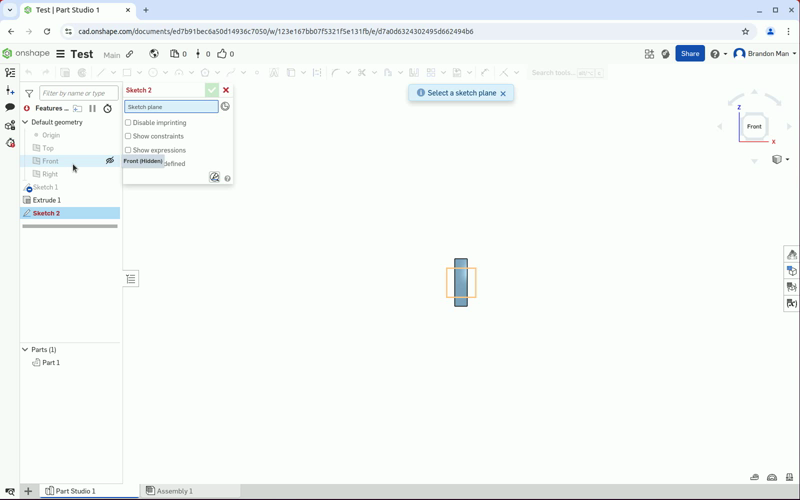
click(73, 163)
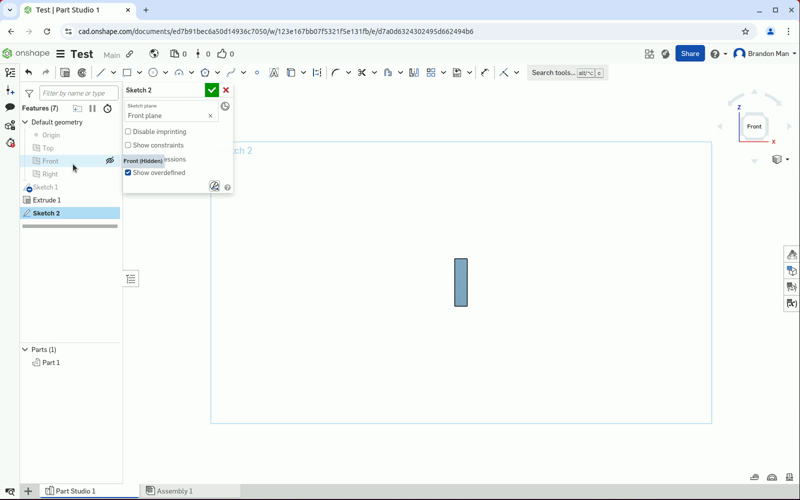
mouse_move(73, 352)
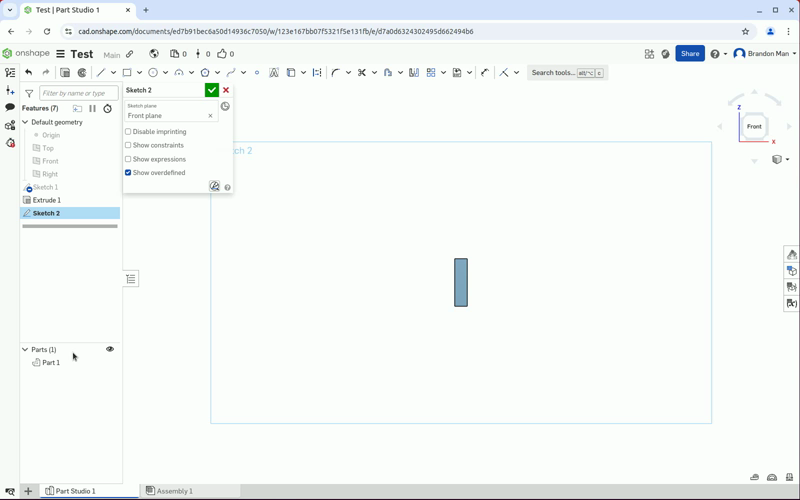
key(y)
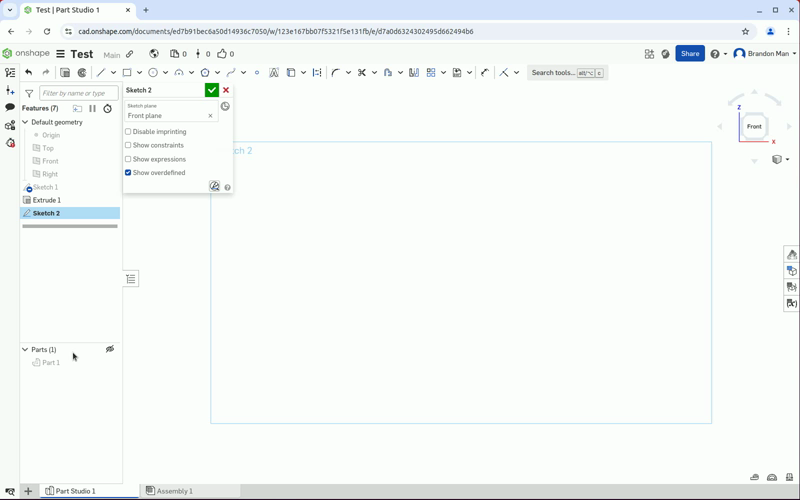
key(l)
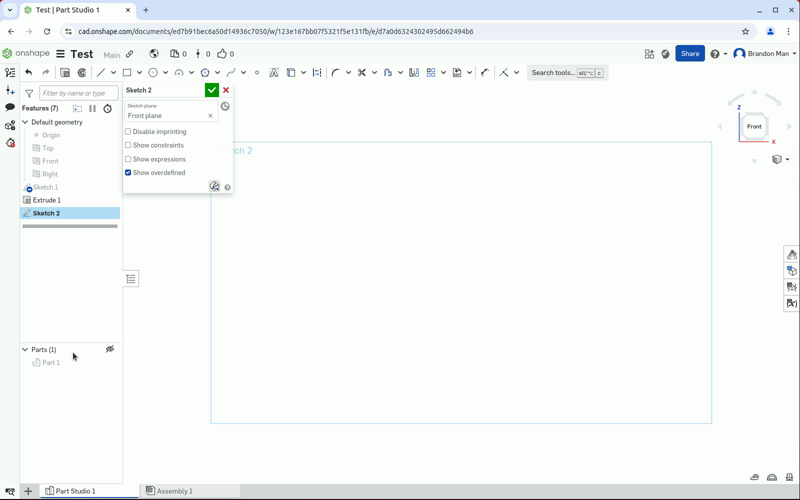
key_down(shift)
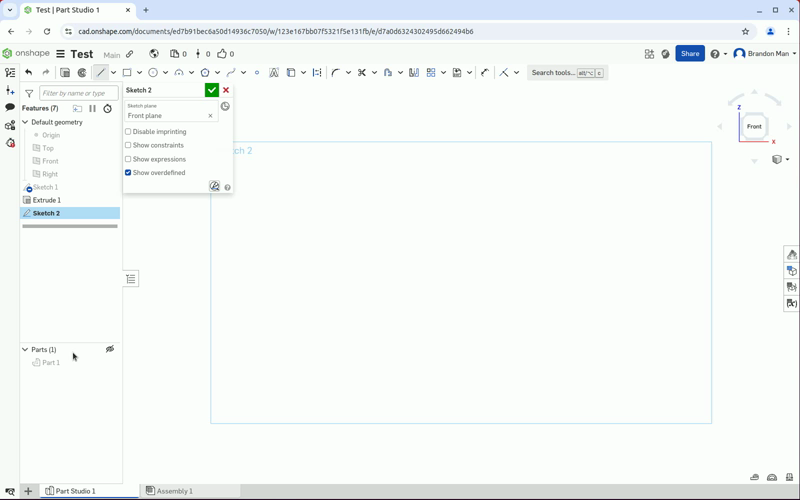
mouse_move(454, 259)
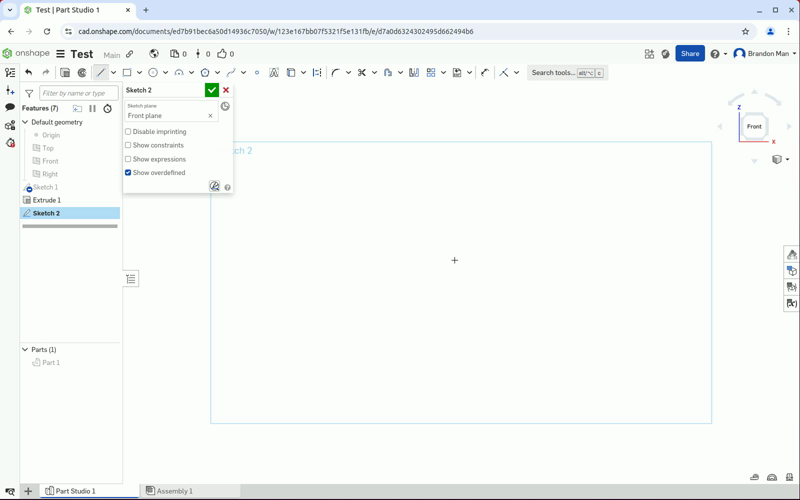
click(454, 259)
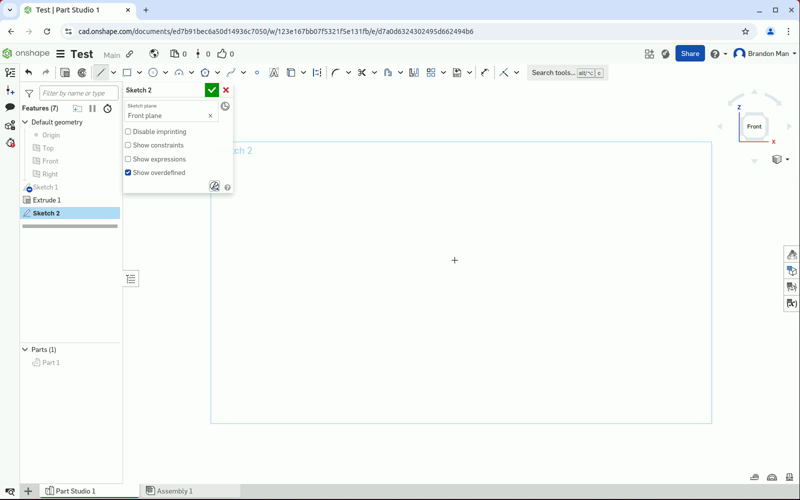
key_up(shift)
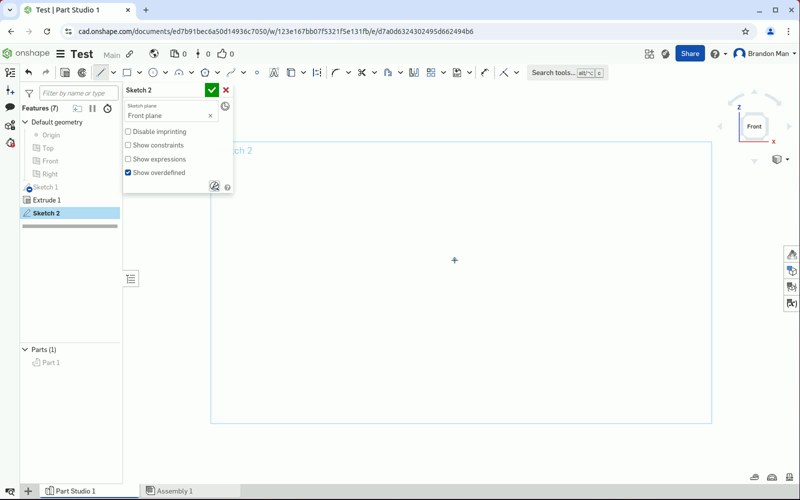
key_down(shift)
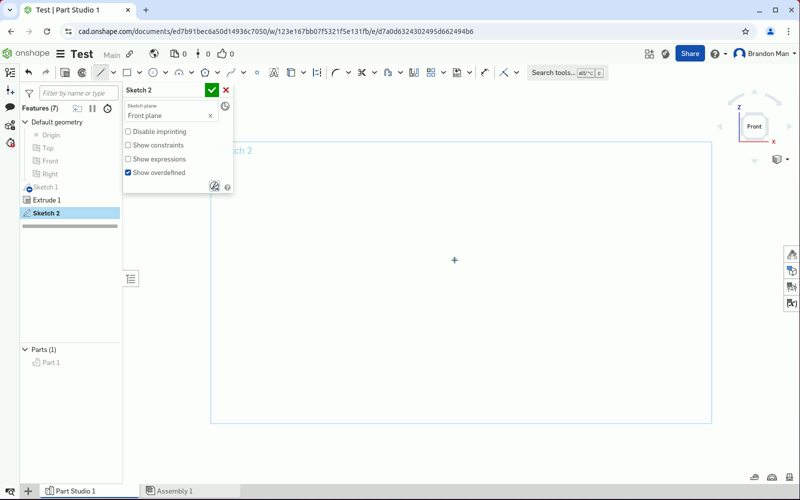
mouse_move(484, 259)
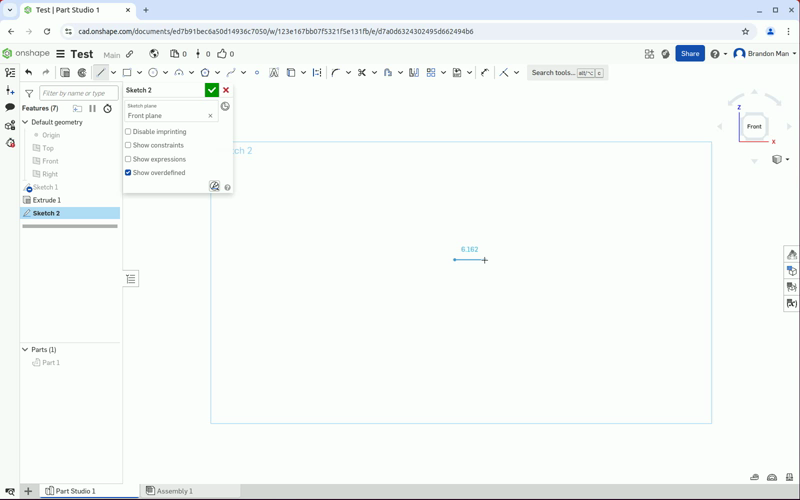
mouse_move(461, 259)
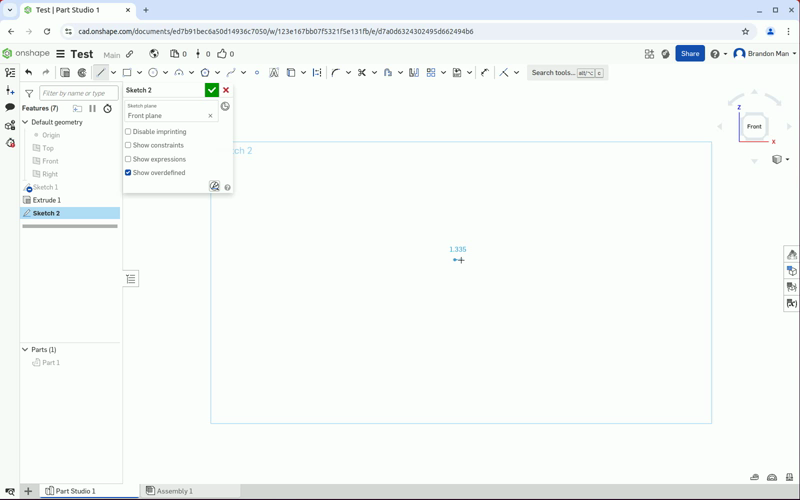
scroll(6)
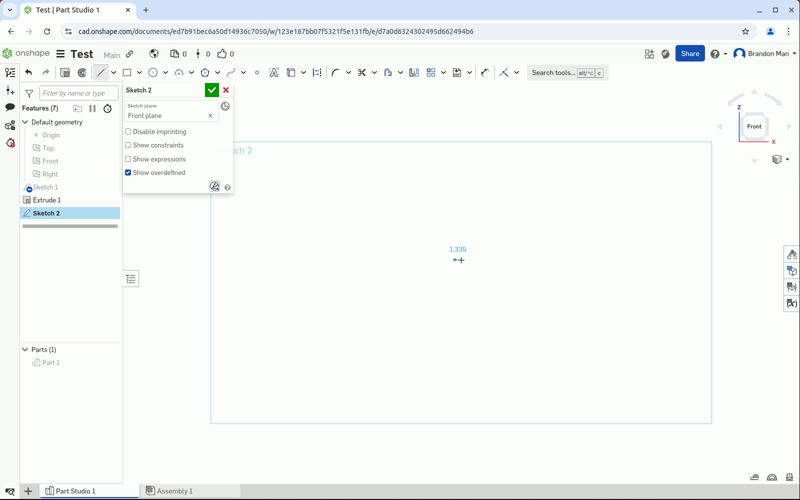
scroll(6)
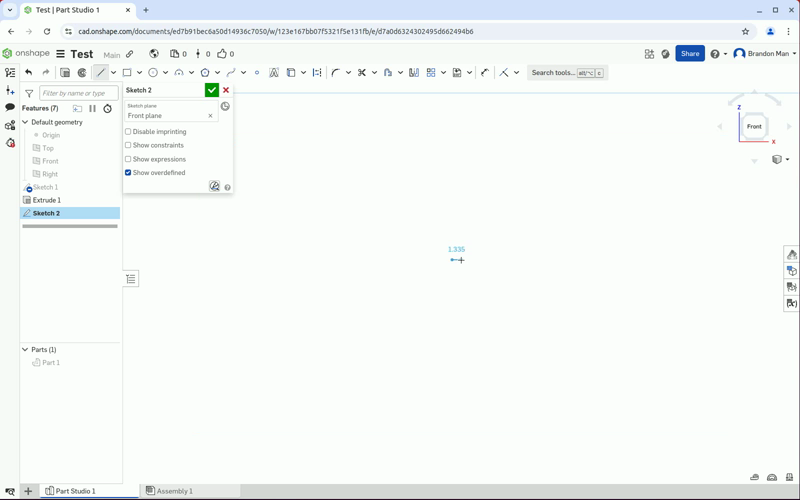
scroll(6)
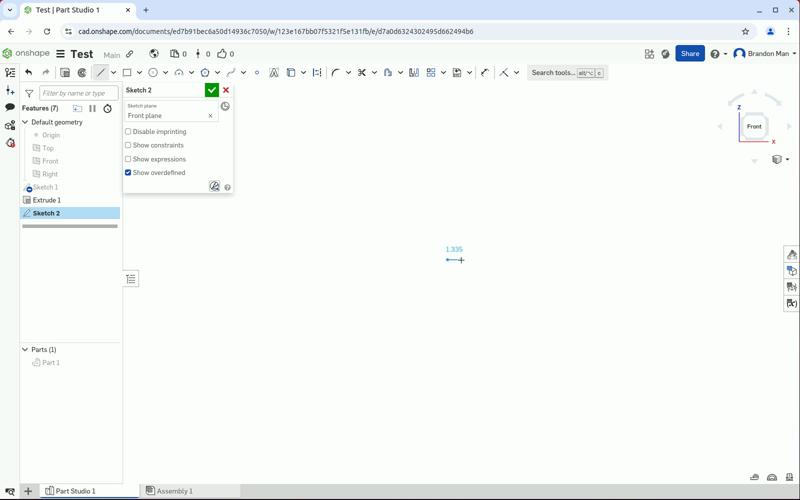
scroll(6)
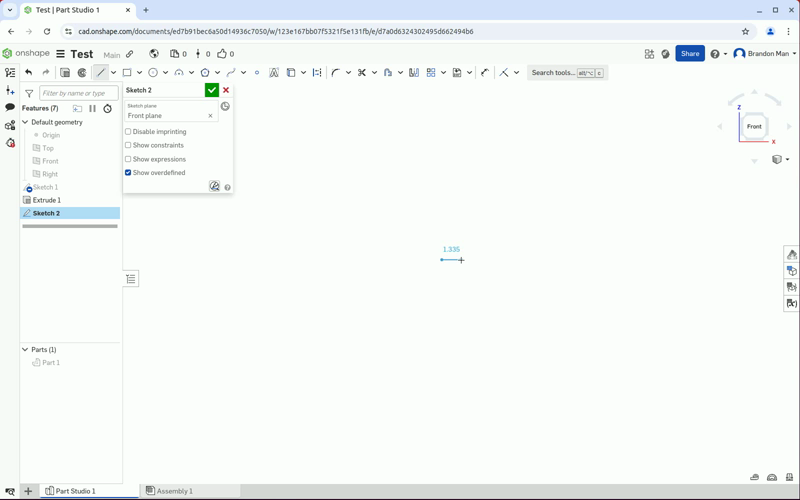
scroll(6)
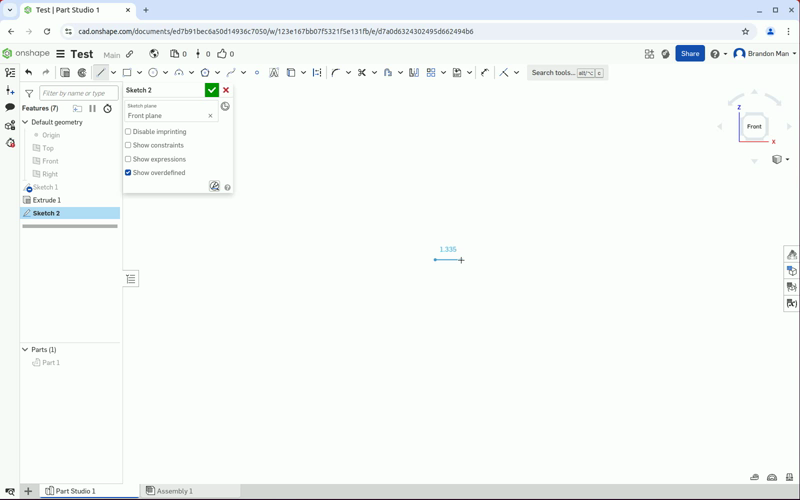
scroll(6)
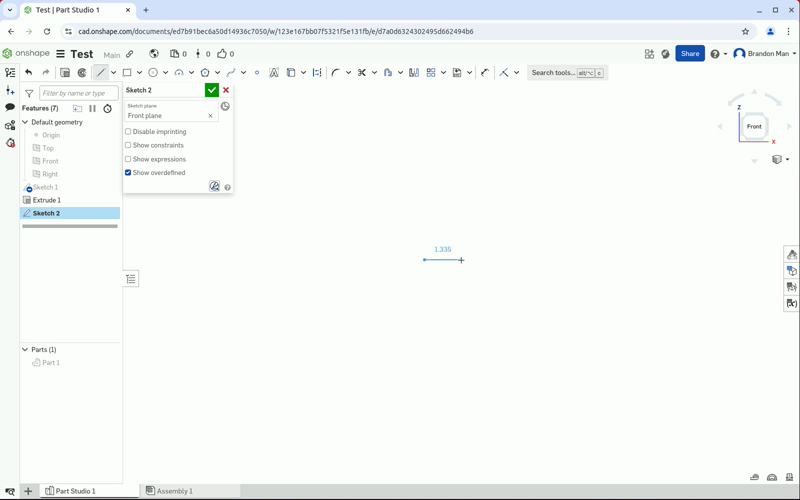
scroll(6)
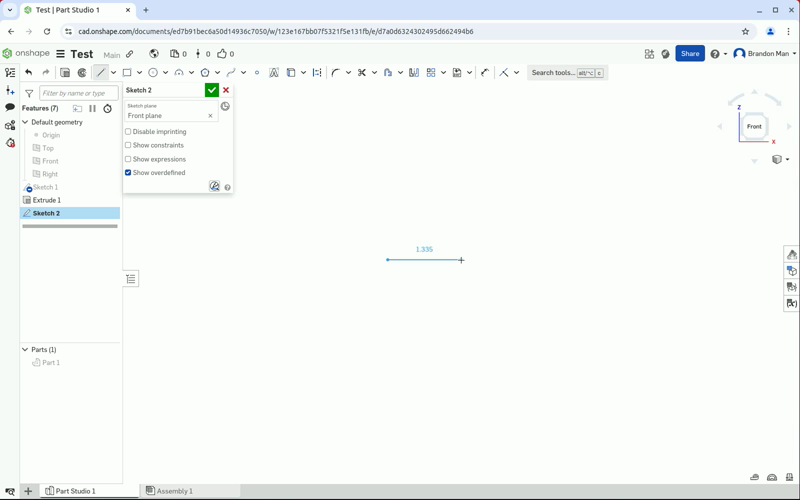
click(461, 259)
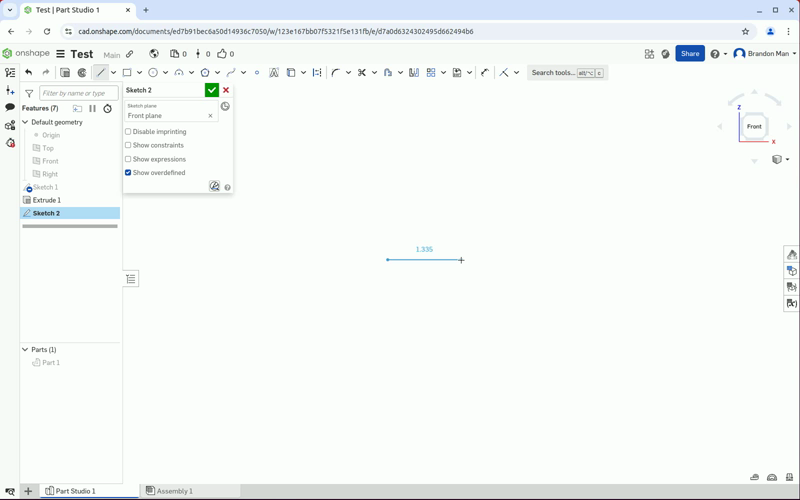
scroll(-6)
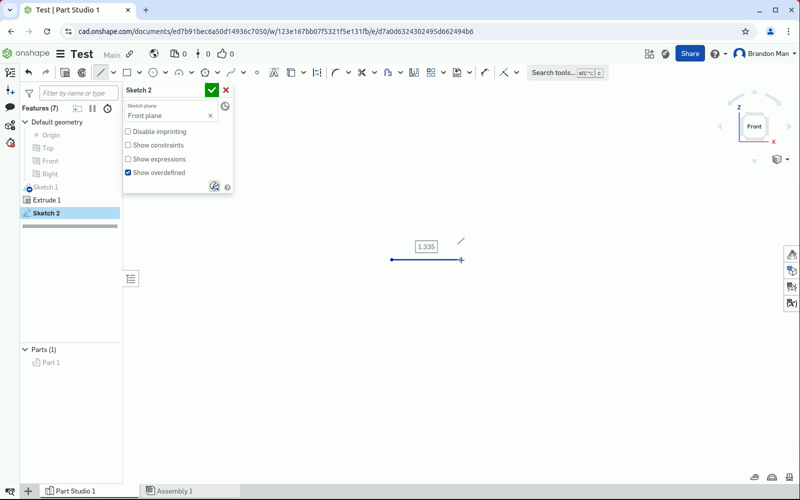
scroll(-6)
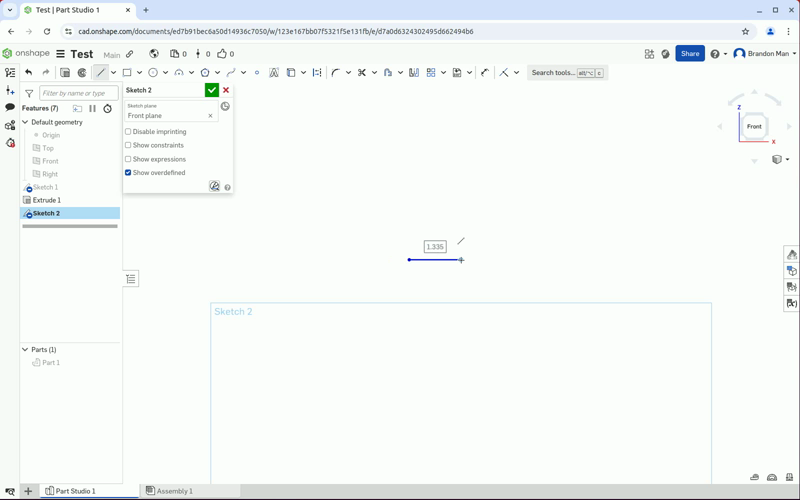
scroll(-6)
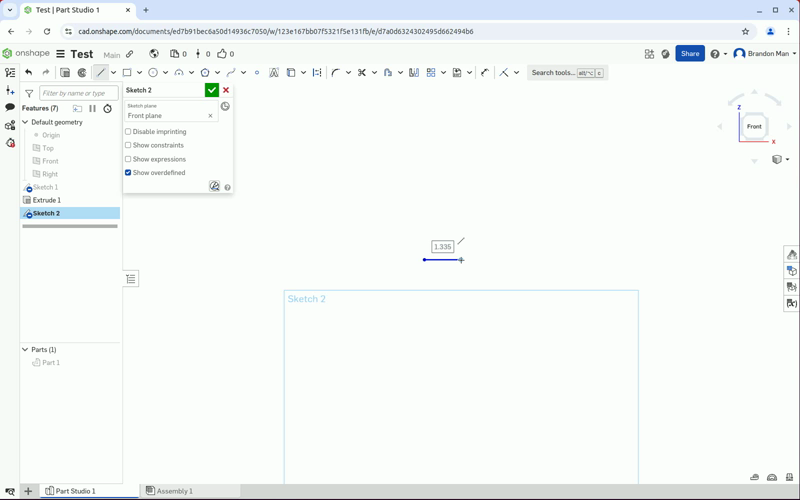
scroll(-6)
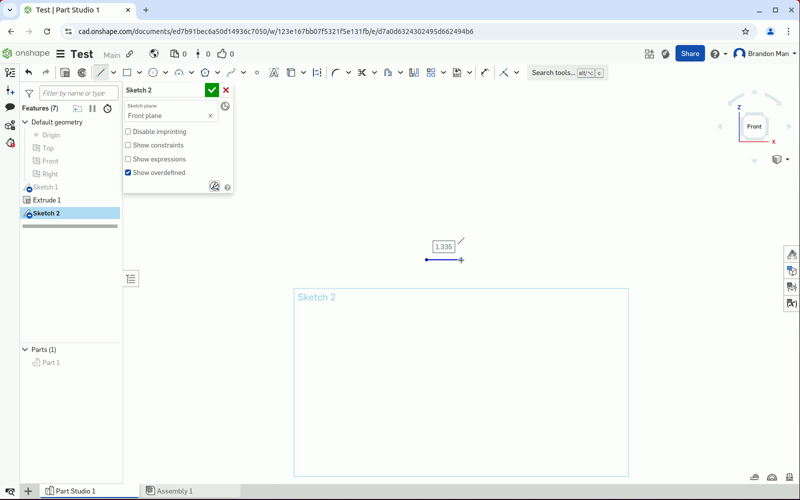
scroll(-6)
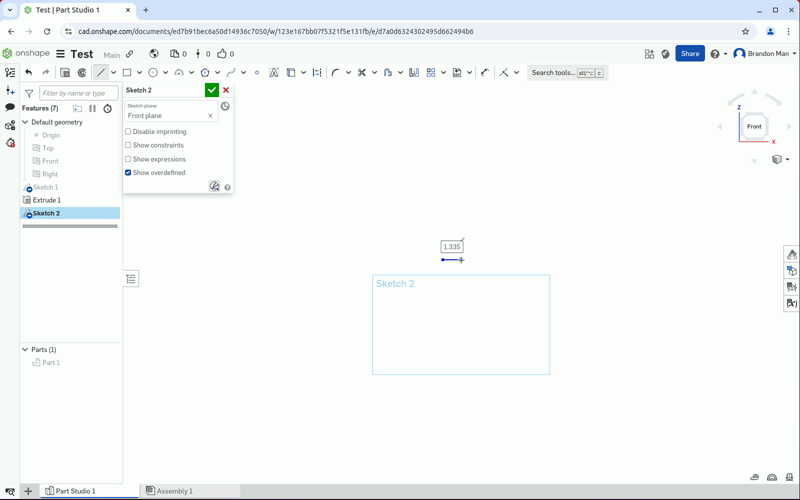
scroll(-6)
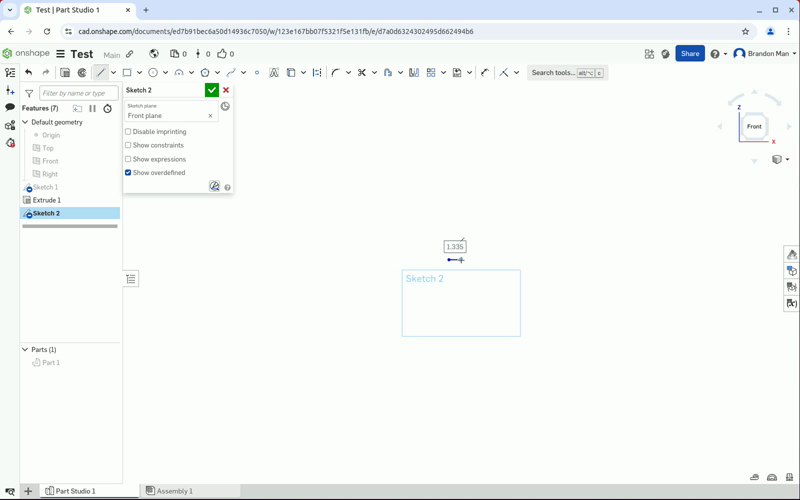
scroll(-6)
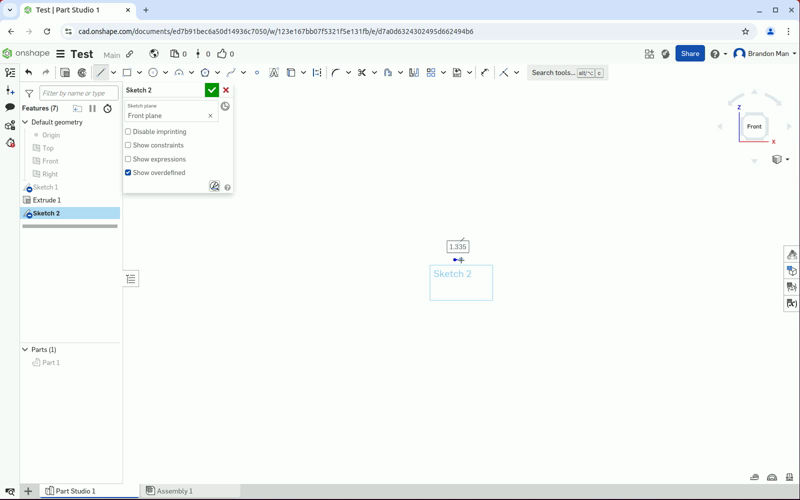
key_up(shift)
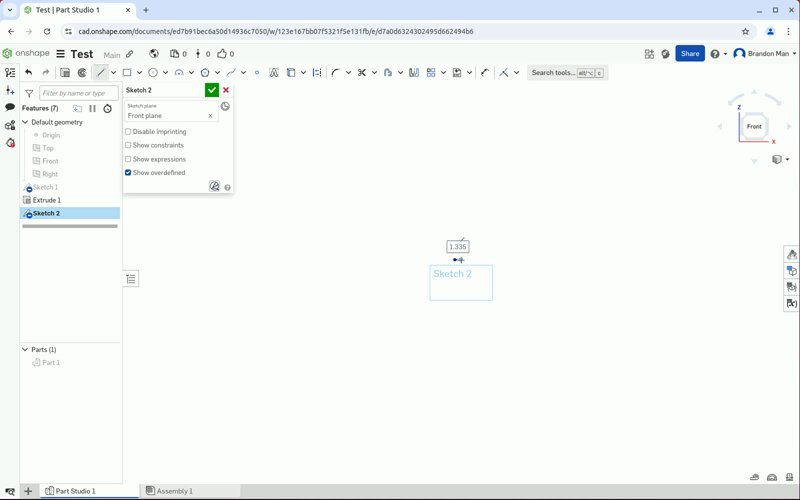
key_down(shift)
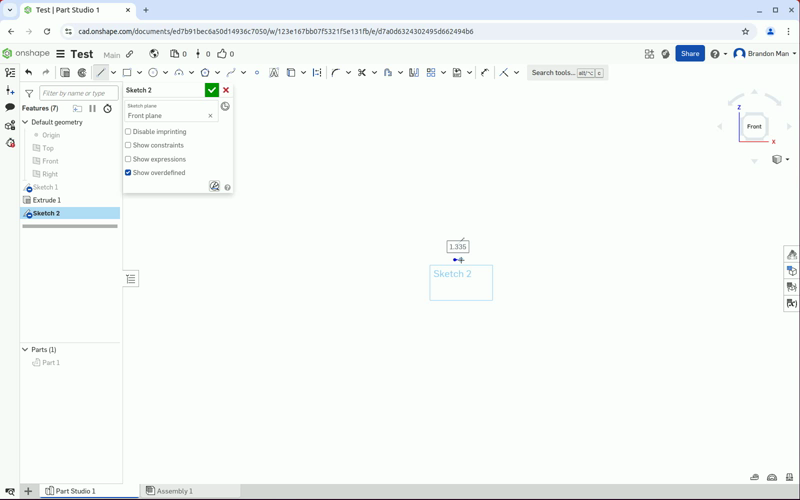
mouse_move(523, 186)
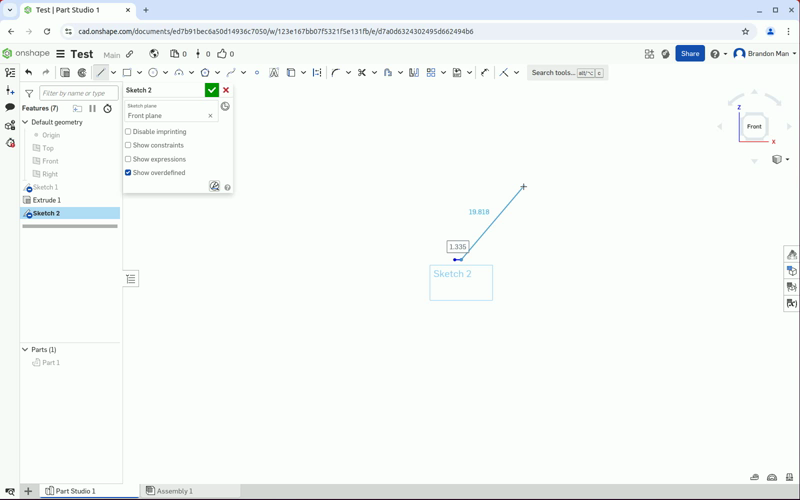
click(523, 186)
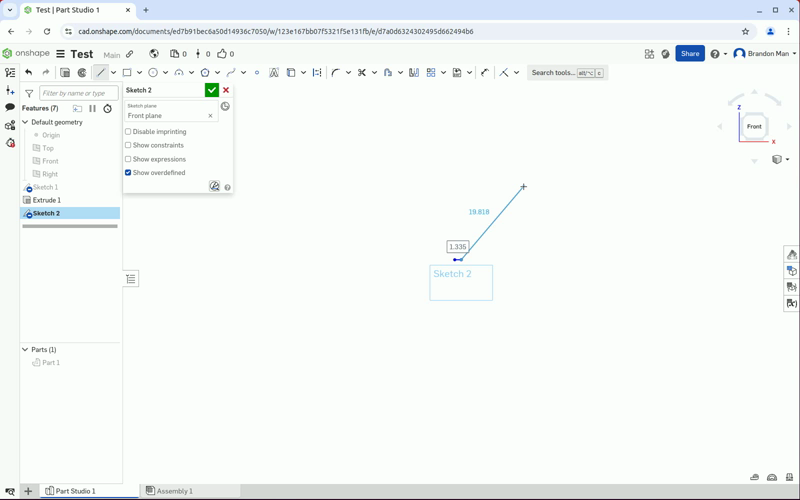
key_up(shift)
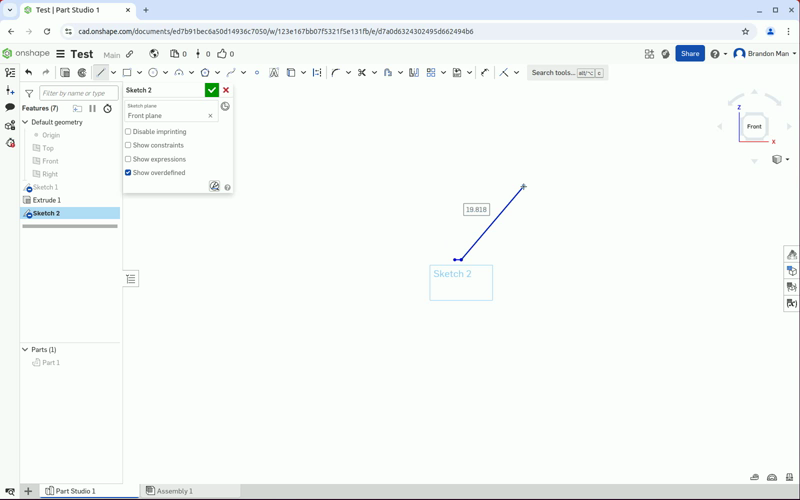
key_down(shift)
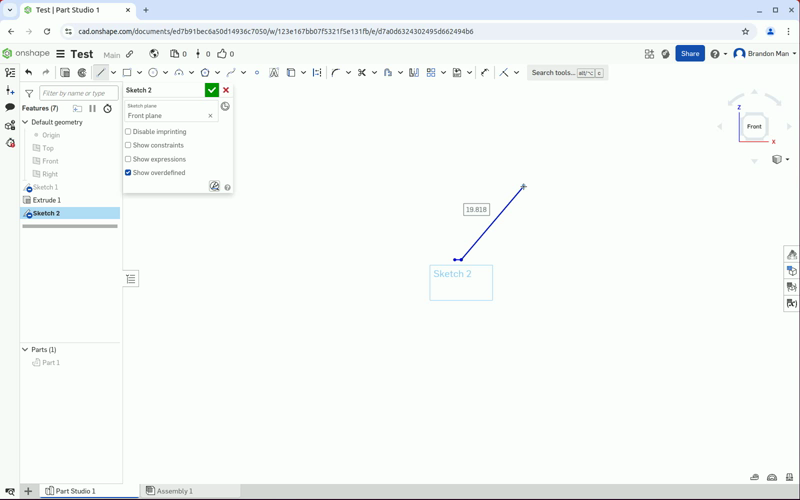
mouse_move(553, 186)
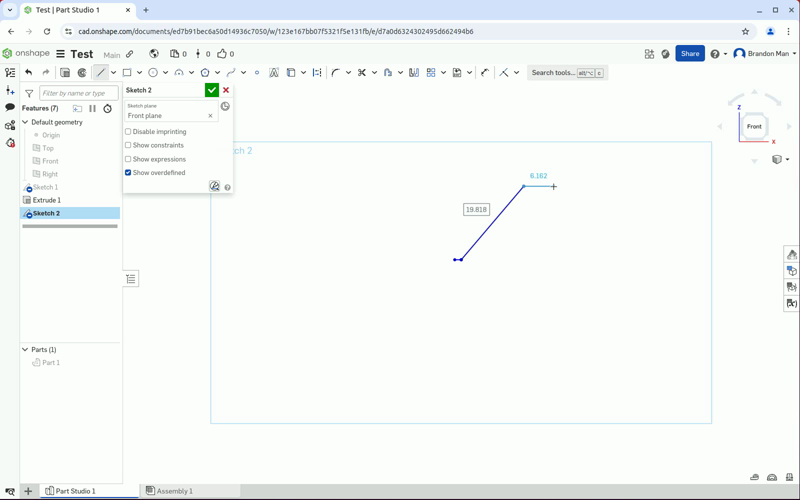
mouse_move(570, 208)
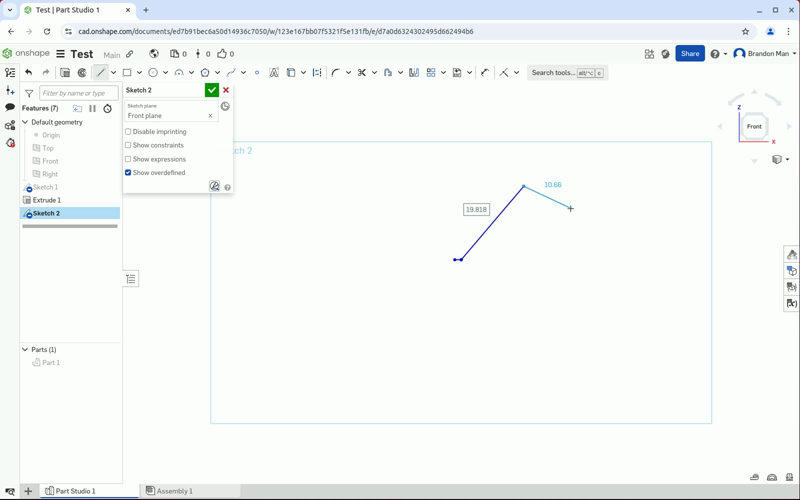
click(570, 208)
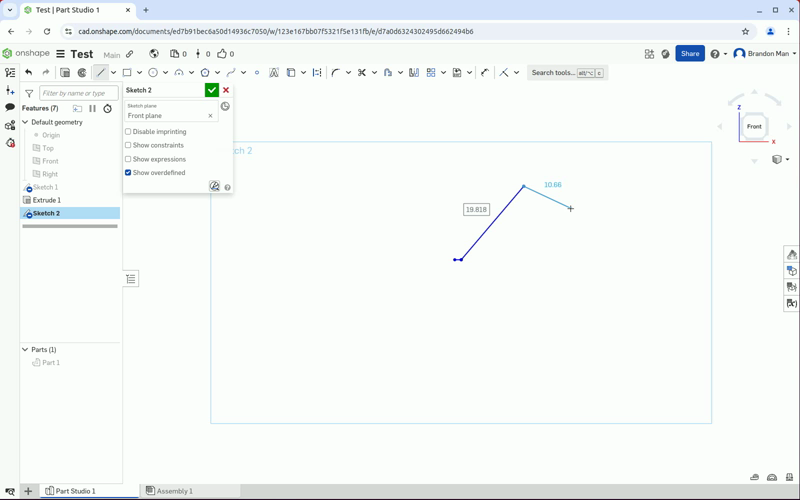
key_up(shift)
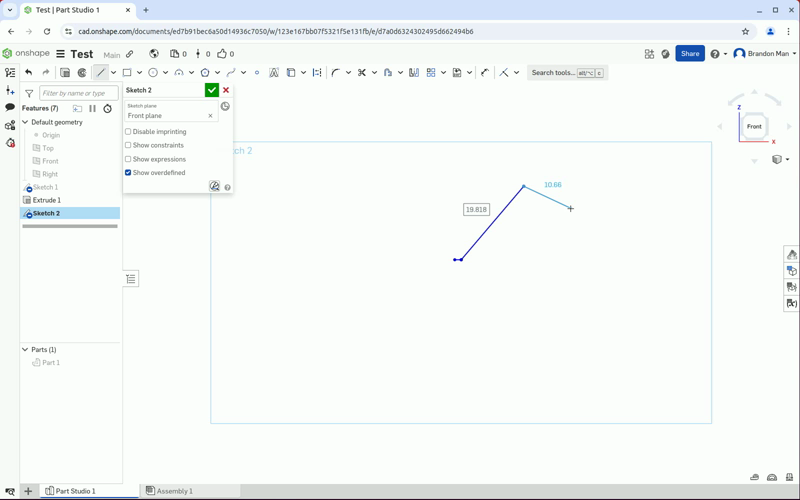
key_down(shift)
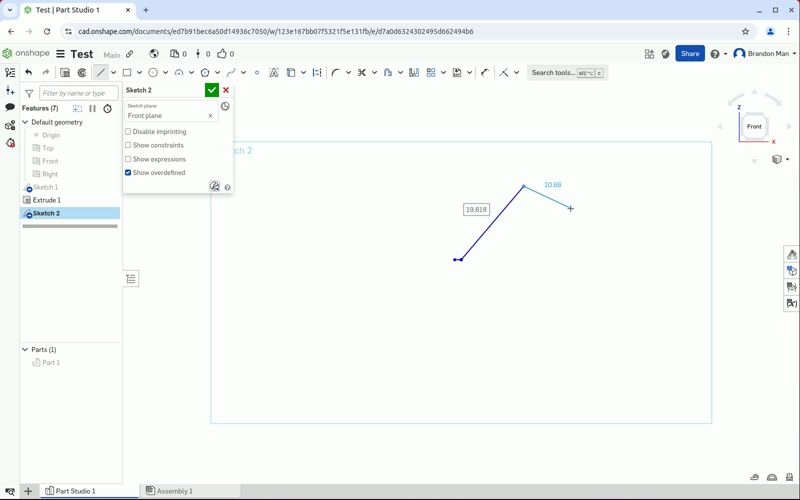
mouse_move(589, 208)
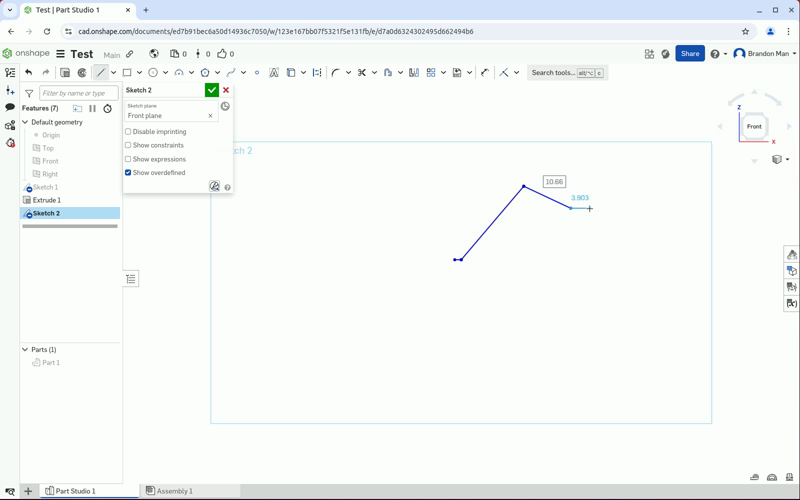
mouse_move(573, 203)
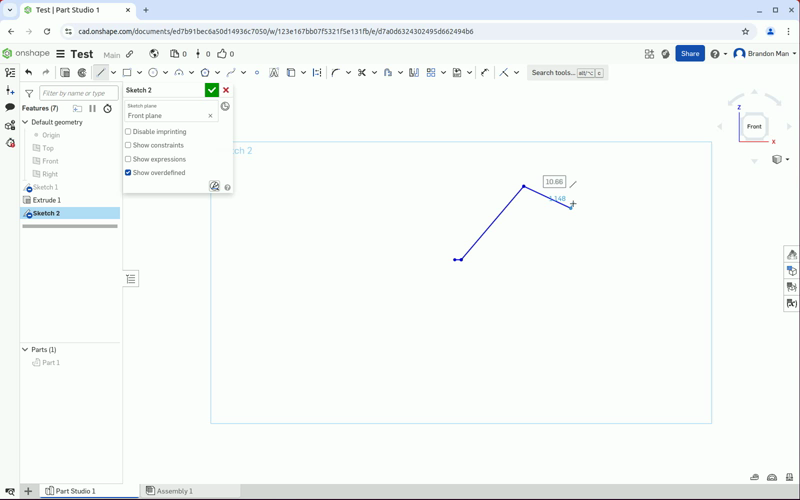
scroll(6)
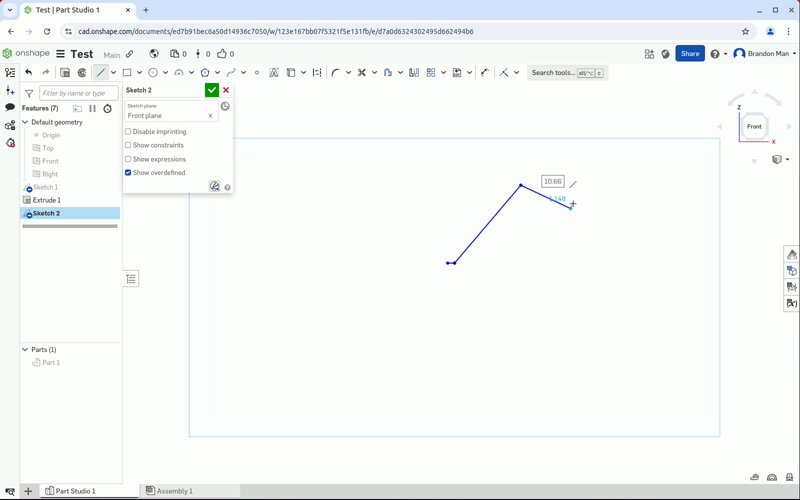
scroll(6)
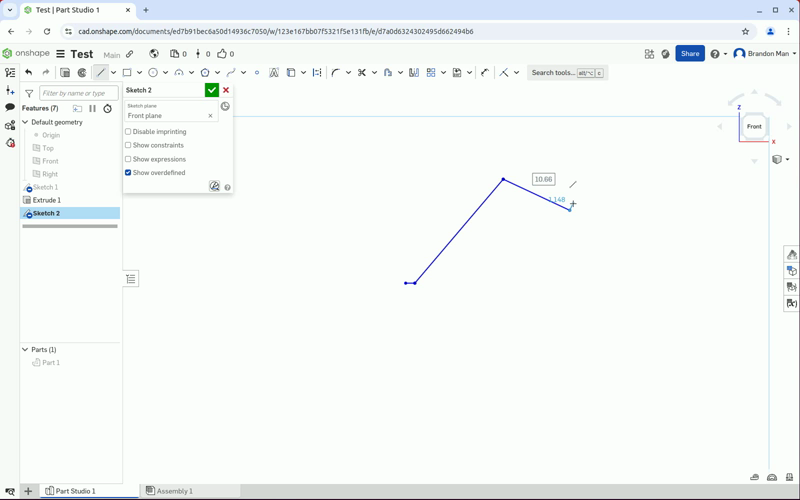
scroll(6)
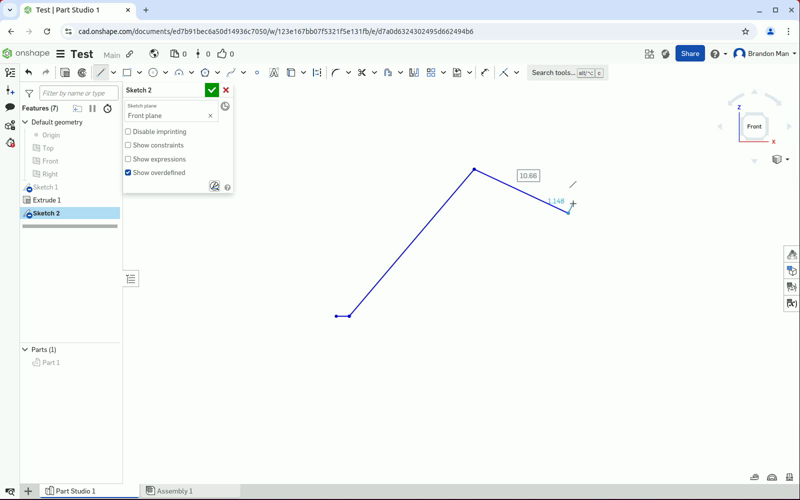
scroll(6)
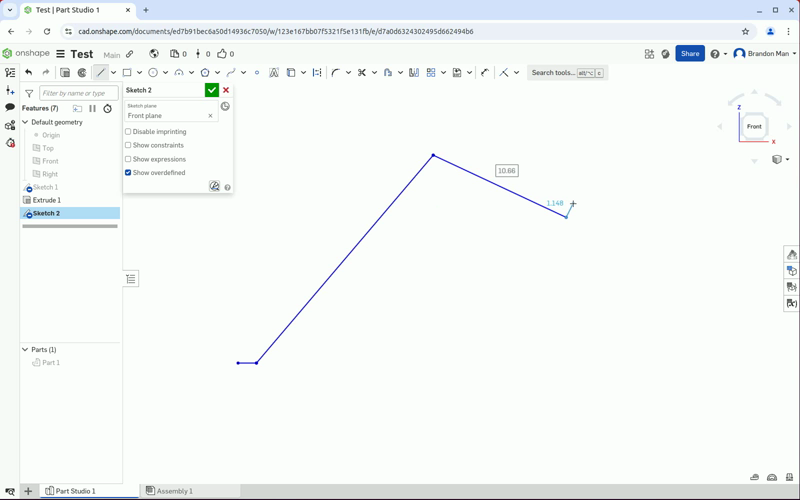
scroll(6)
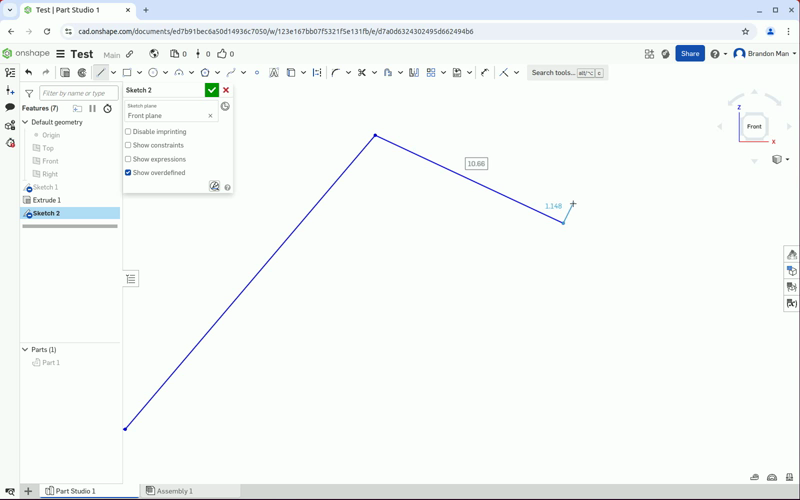
scroll(6)
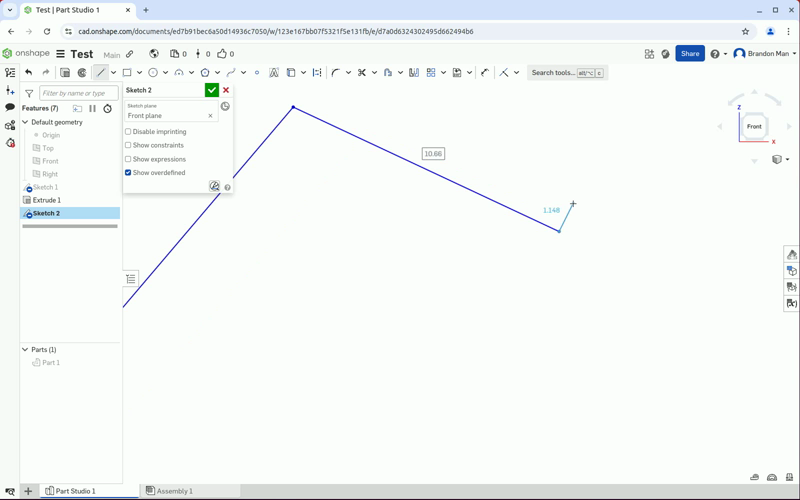
scroll(6)
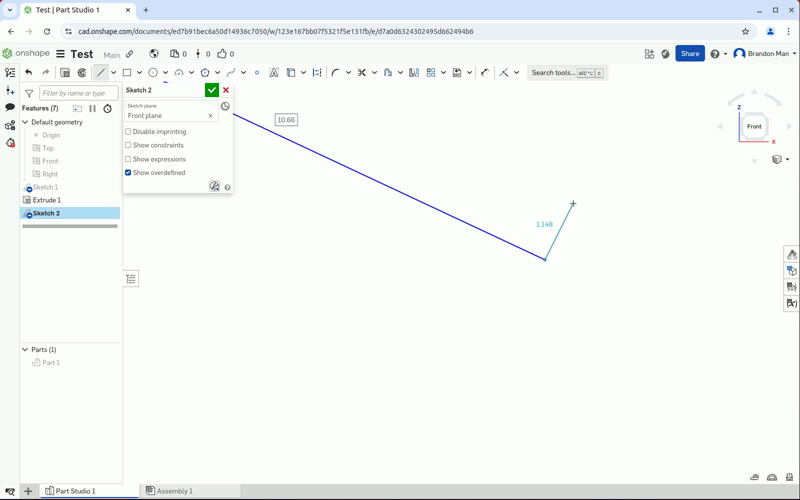
click(573, 203)
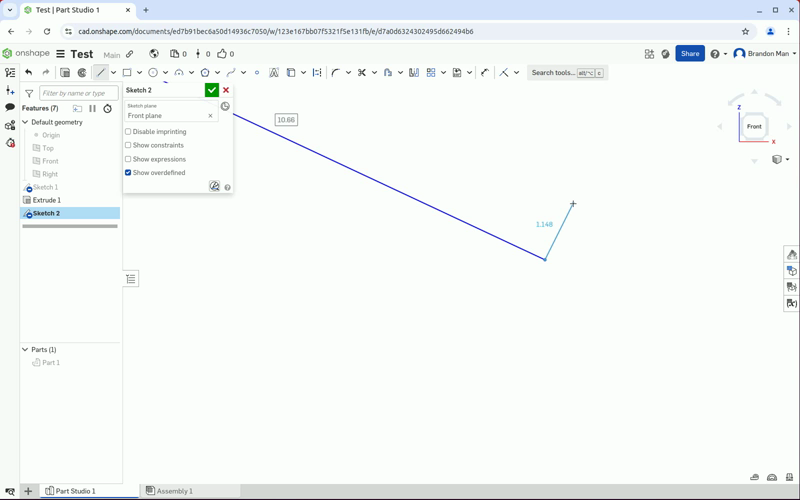
scroll(-6)
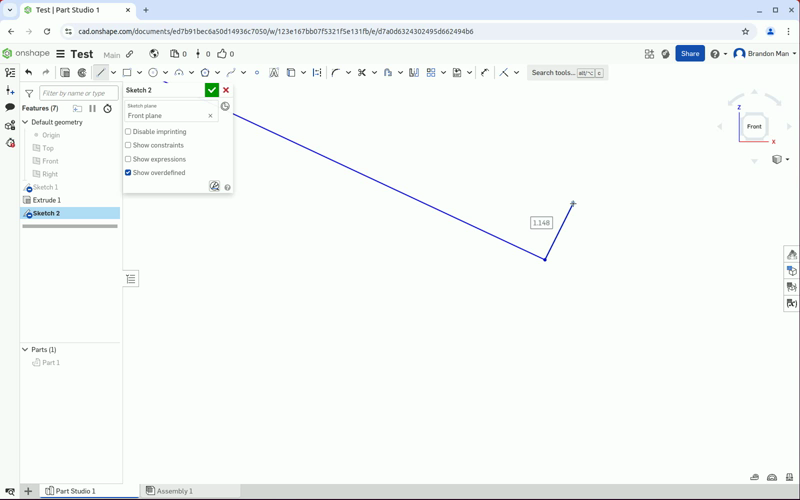
scroll(-6)
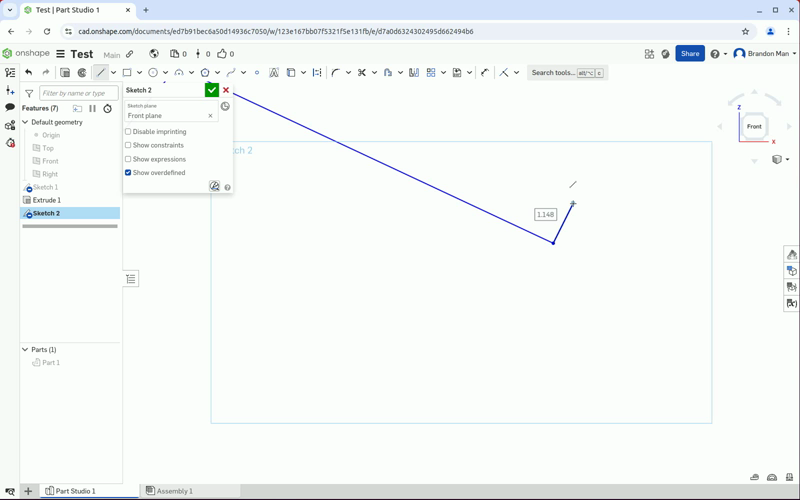
scroll(-6)
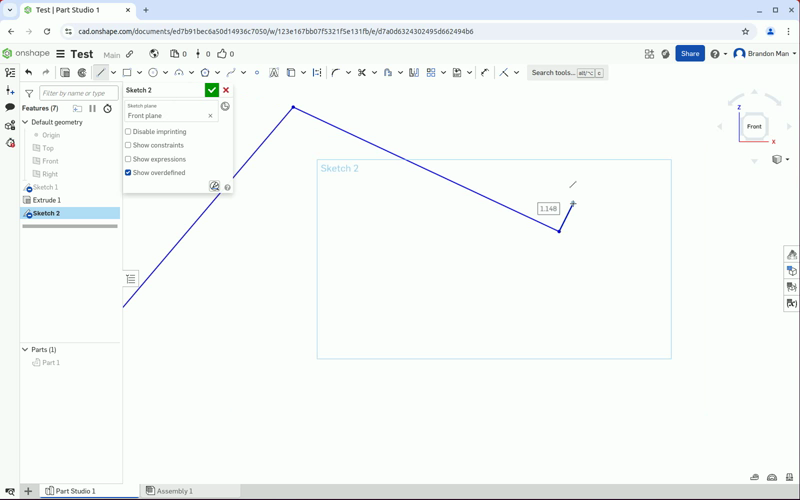
scroll(-6)
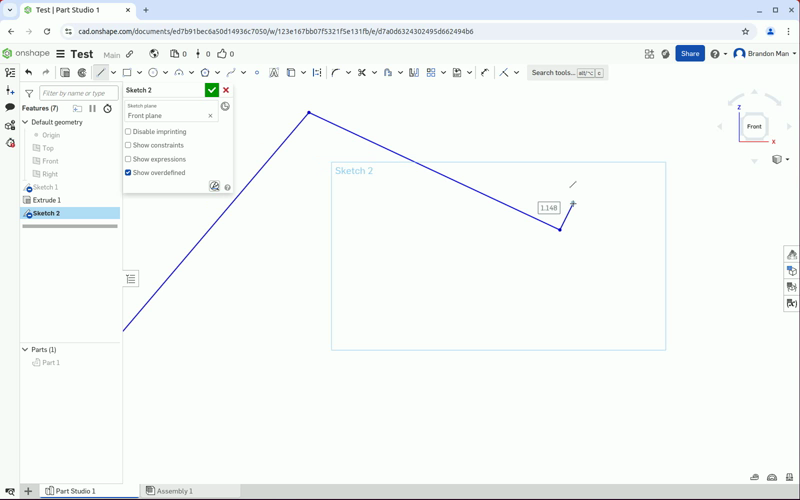
scroll(-6)
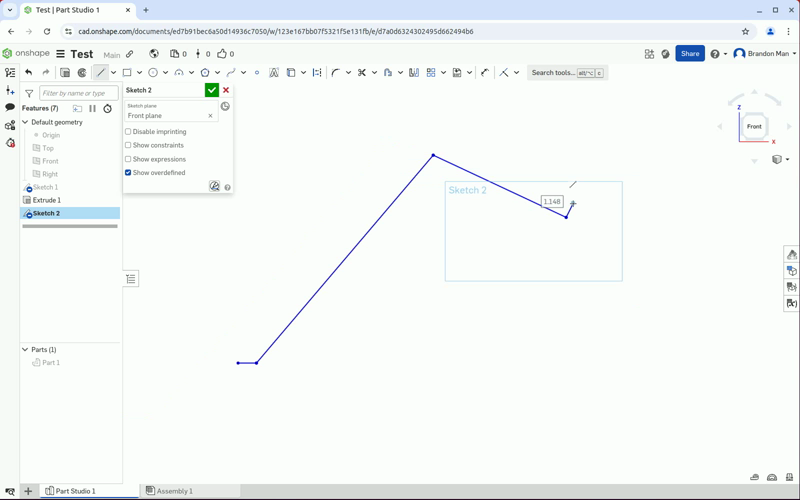
scroll(-6)
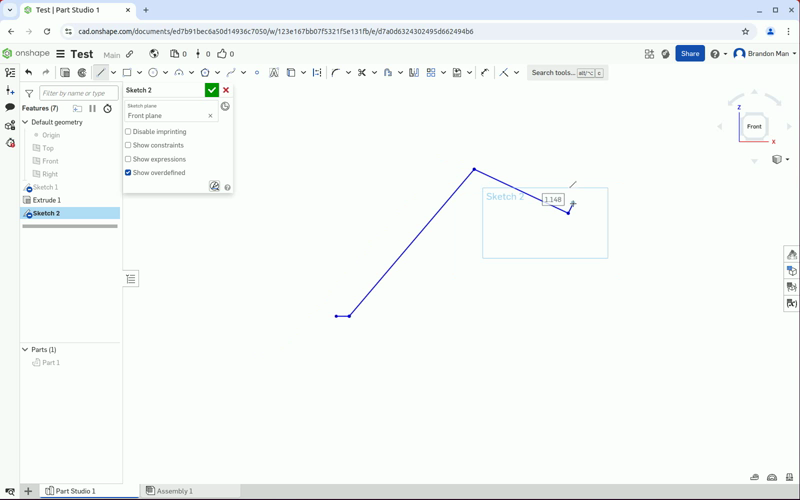
scroll(-6)
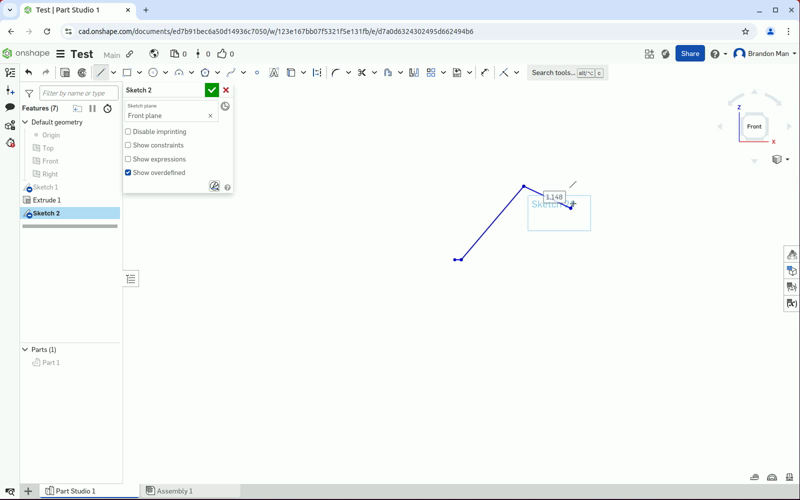
key_up(shift)
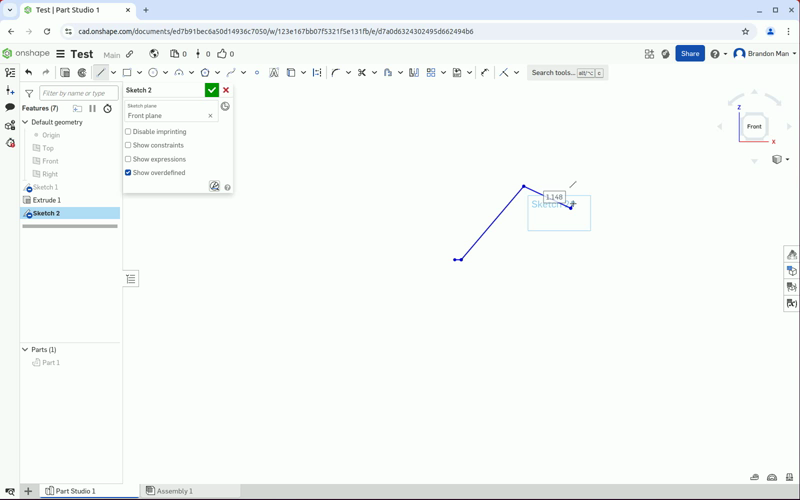
key_down(shift)
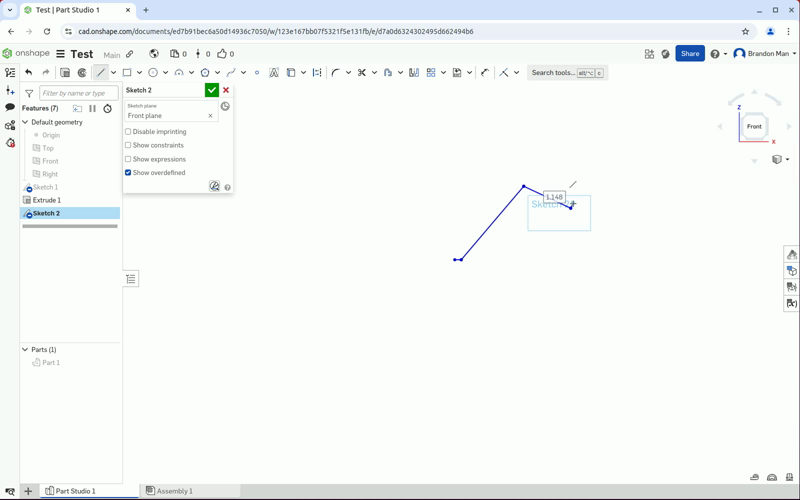
mouse_move(589, 203)
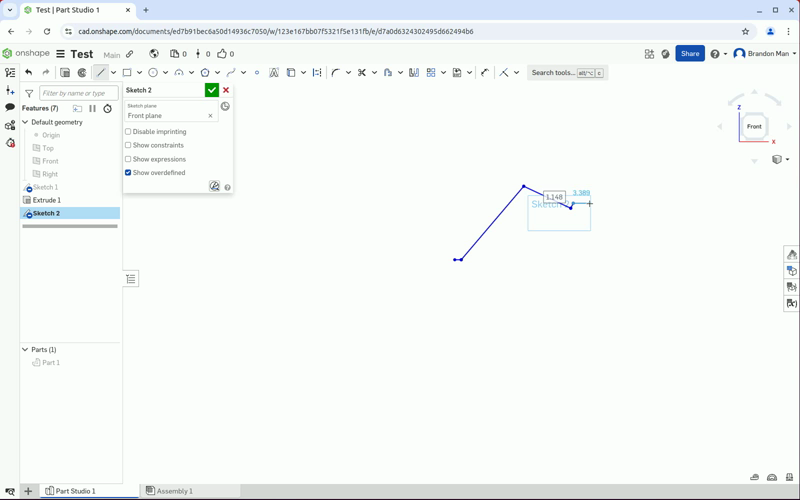
mouse_move(522, 179)
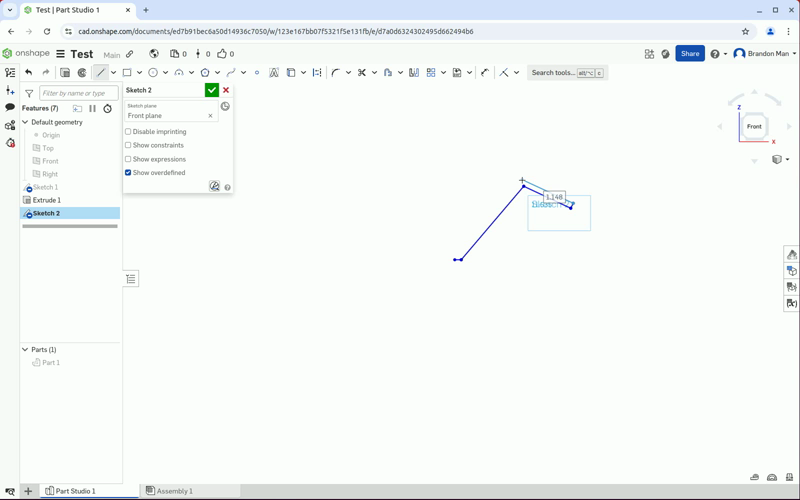
click(522, 179)
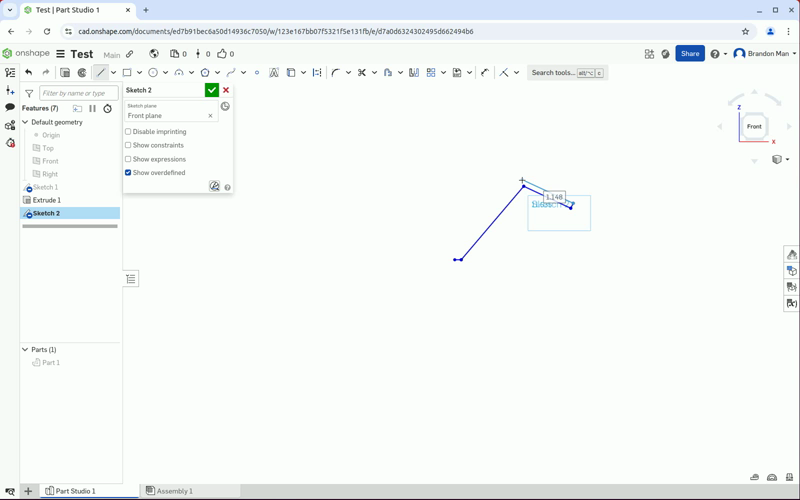
key_up(shift)
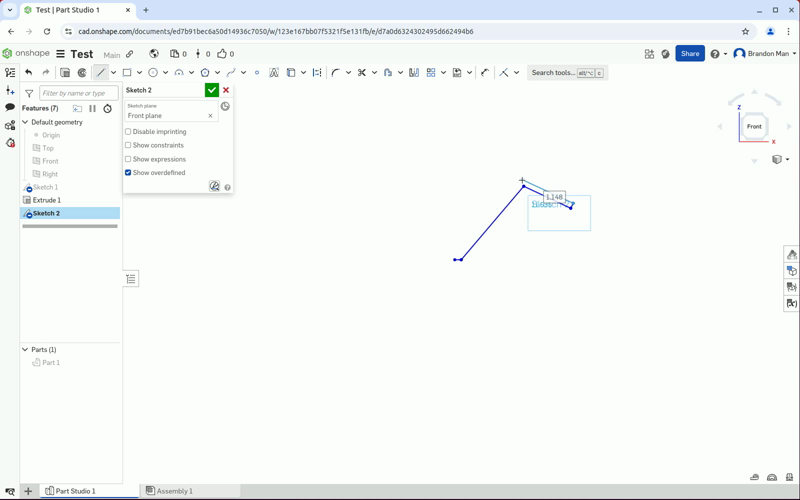
key_down(shift)
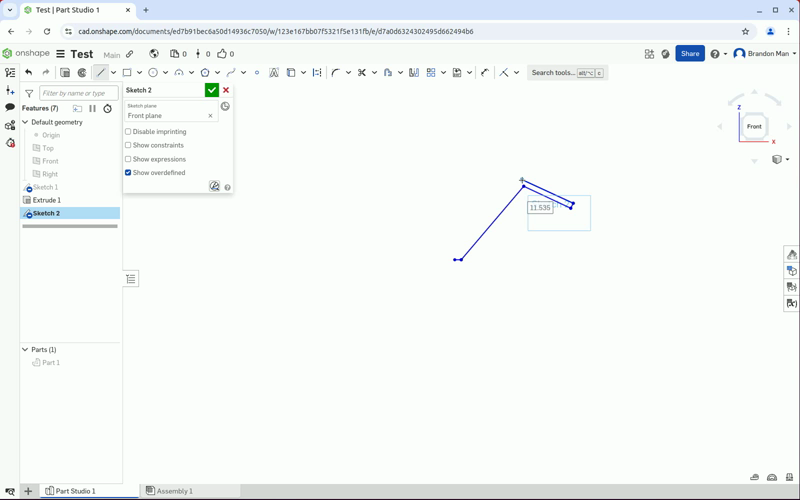
mouse_move(454, 259)
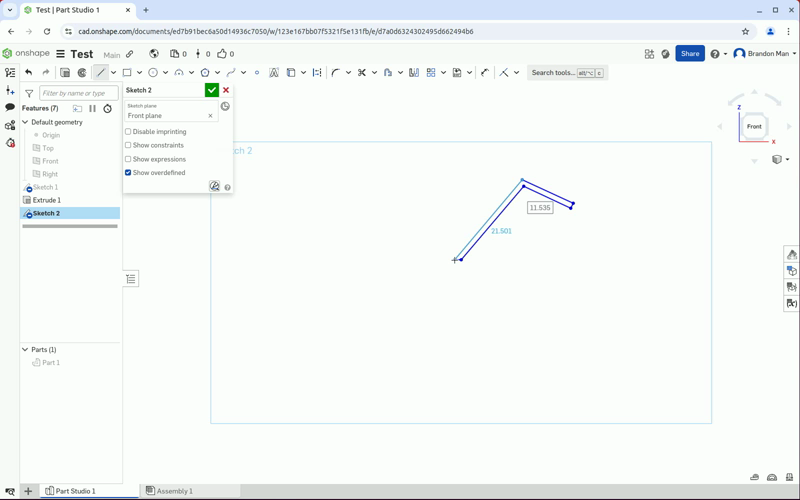
key_up(shift)
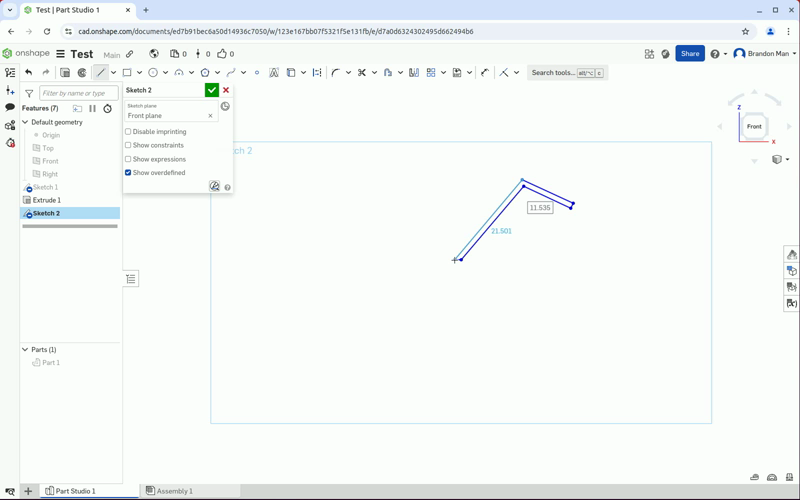
click(454, 259)
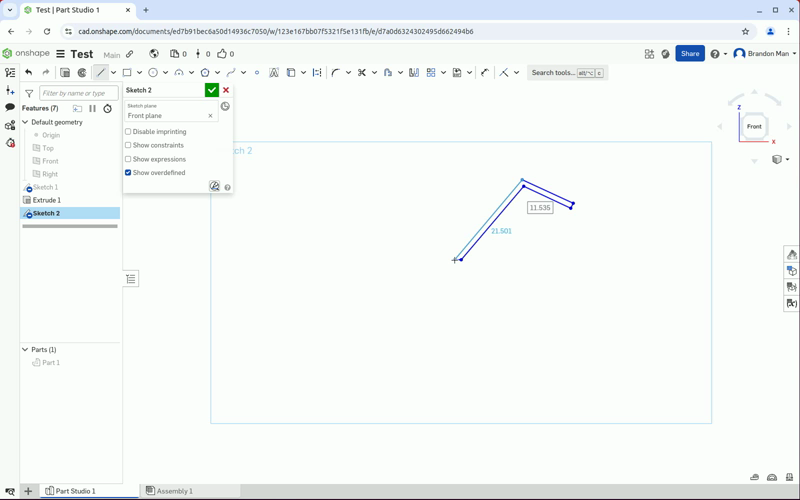
key(esc)
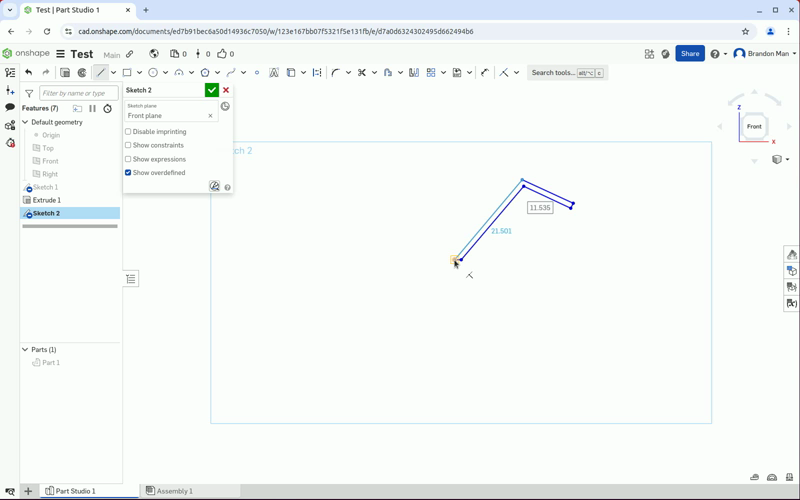
mouse_move(475, 240)
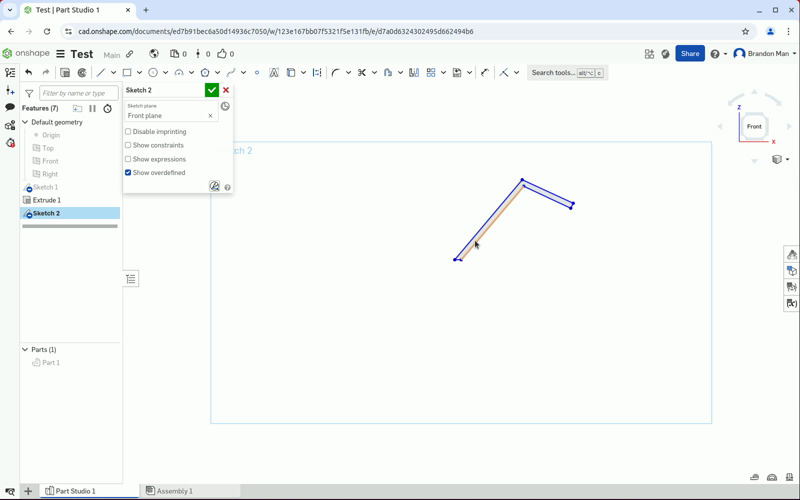
scroll(6)
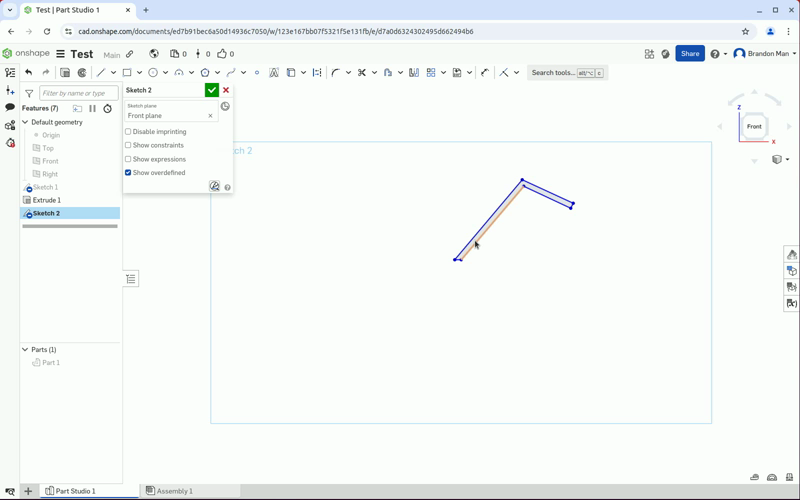
scroll(6)
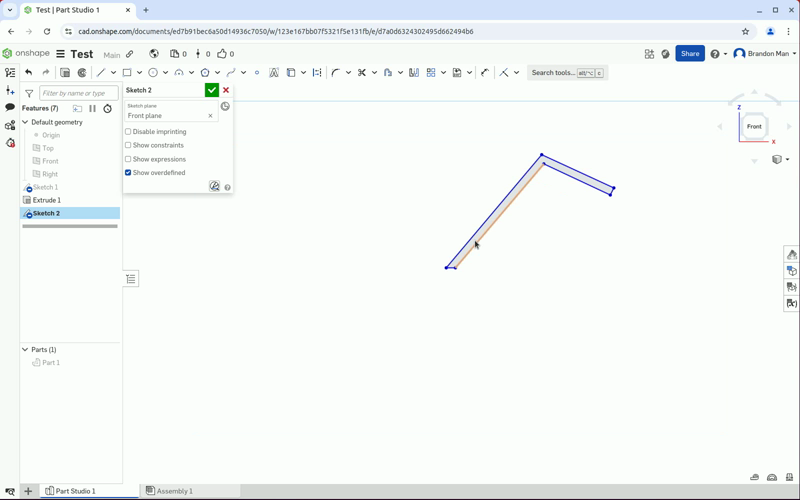
scroll(6)
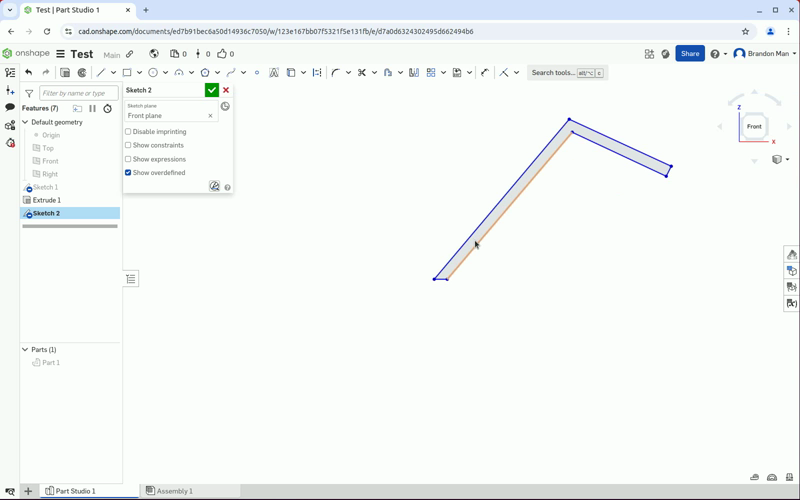
scroll(6)
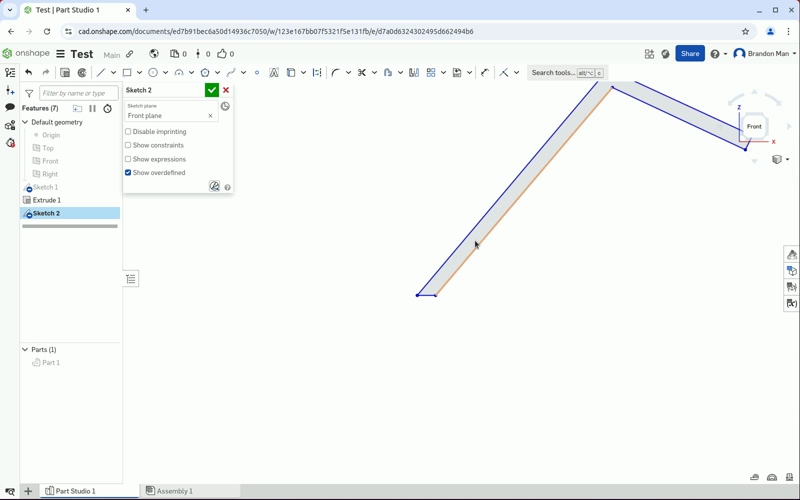
scroll(6)
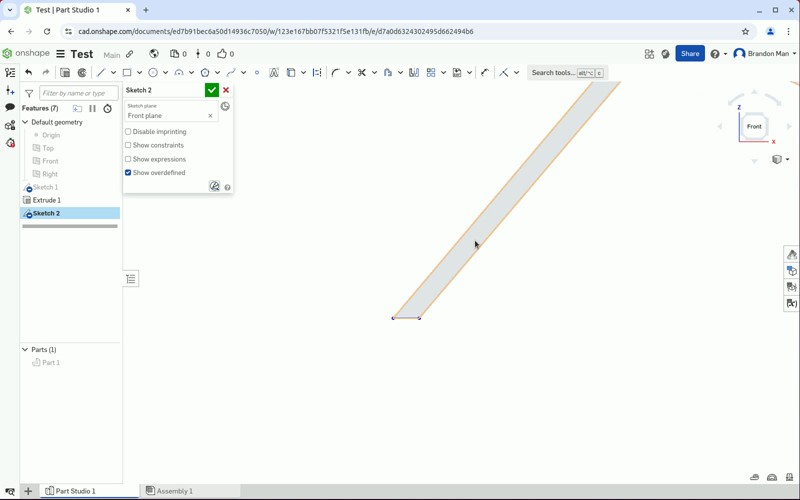
scroll(6)
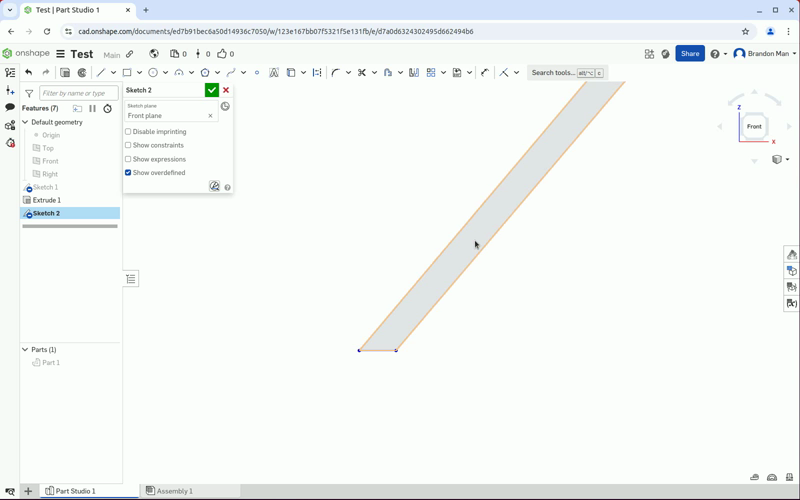
scroll(6)
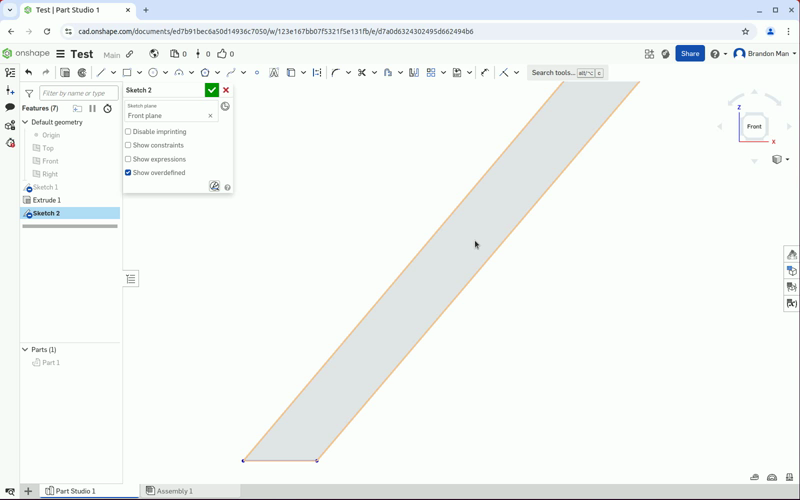
click(475, 240)
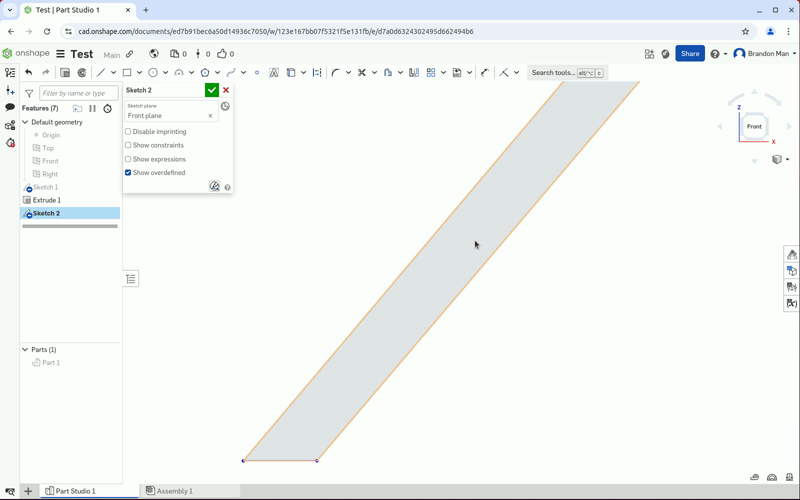
scroll(-6)
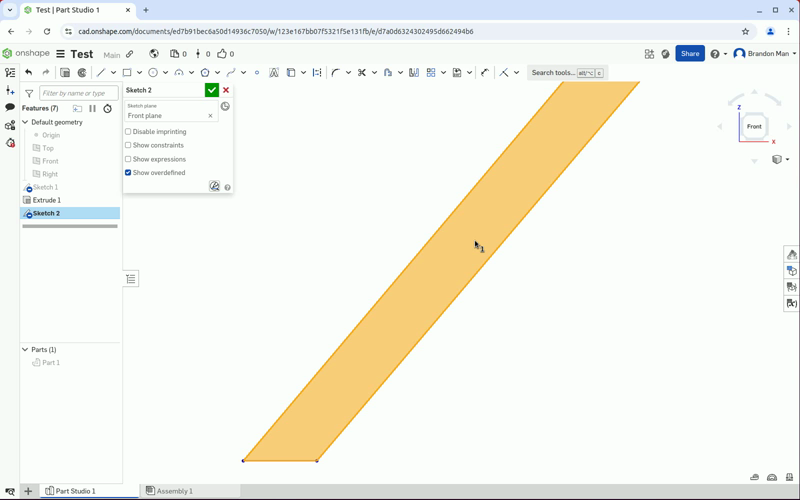
scroll(-6)
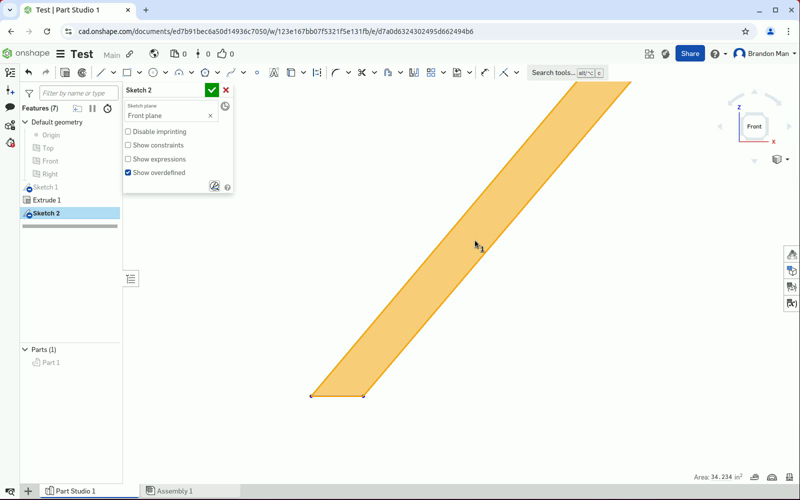
scroll(-6)
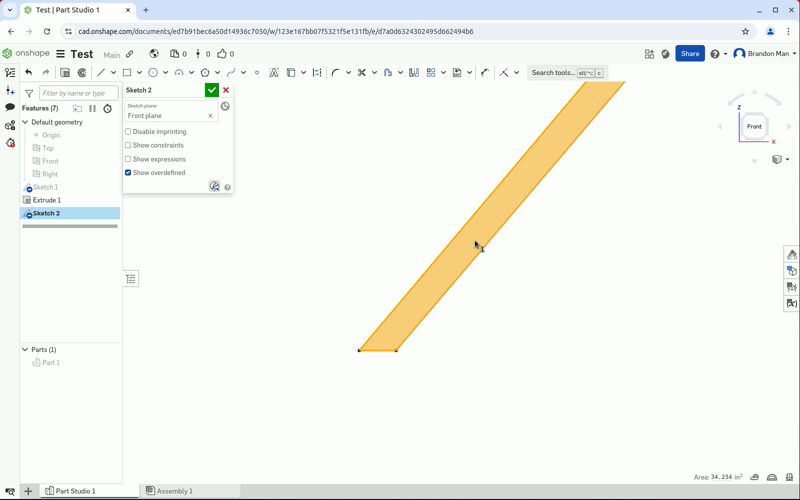
scroll(-6)
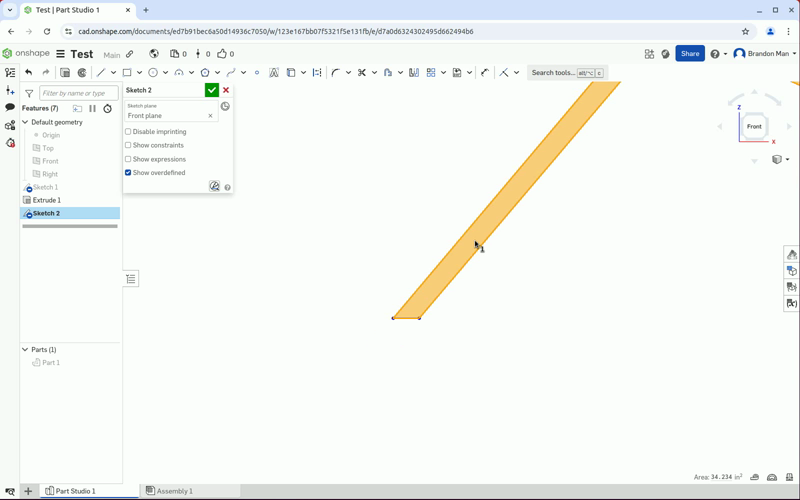
scroll(-6)
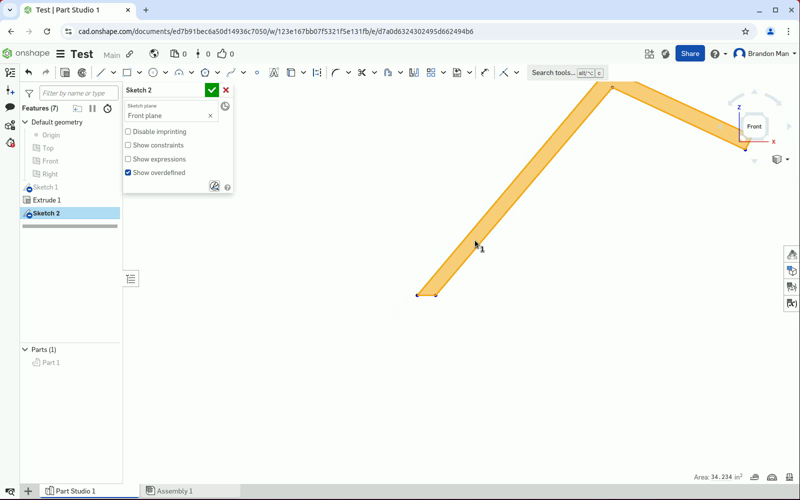
scroll(-6)
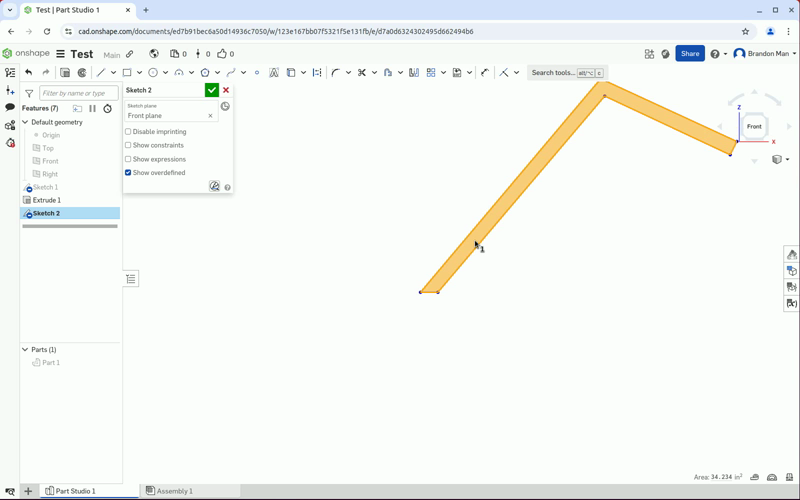
scroll(-6)
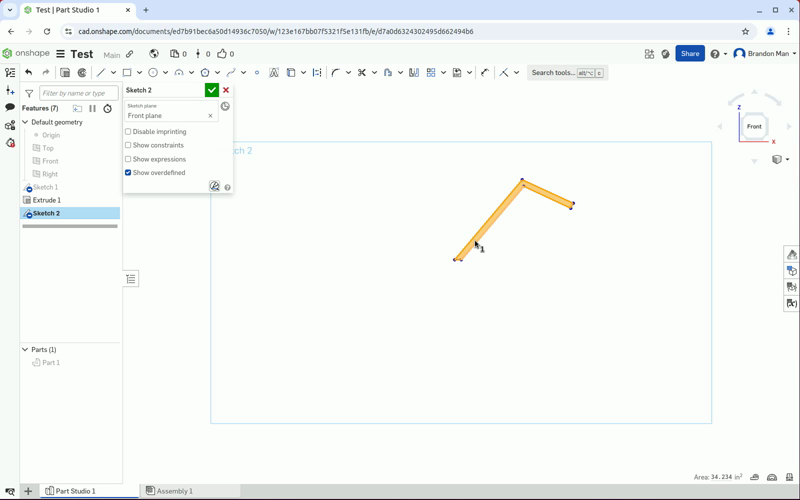
mouse_move(73, 352)
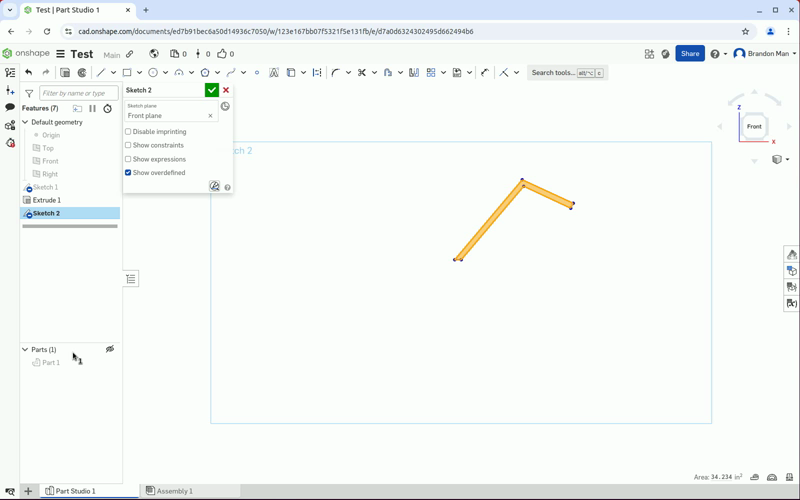
key(shift+y)
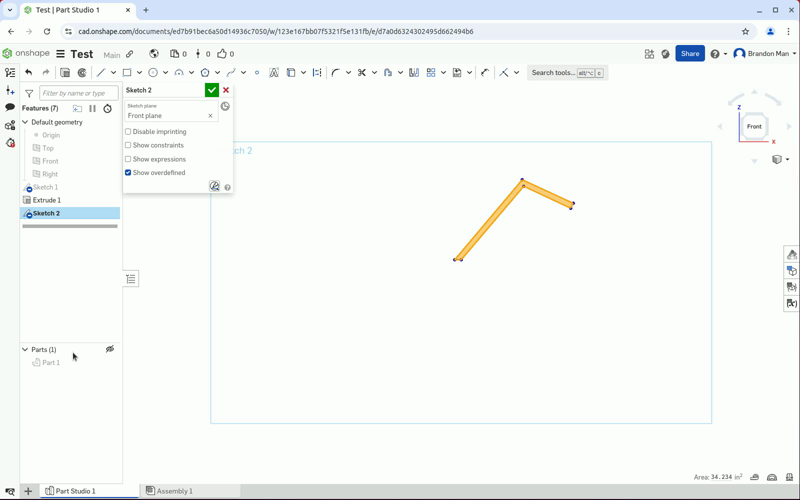
key(shift+e)
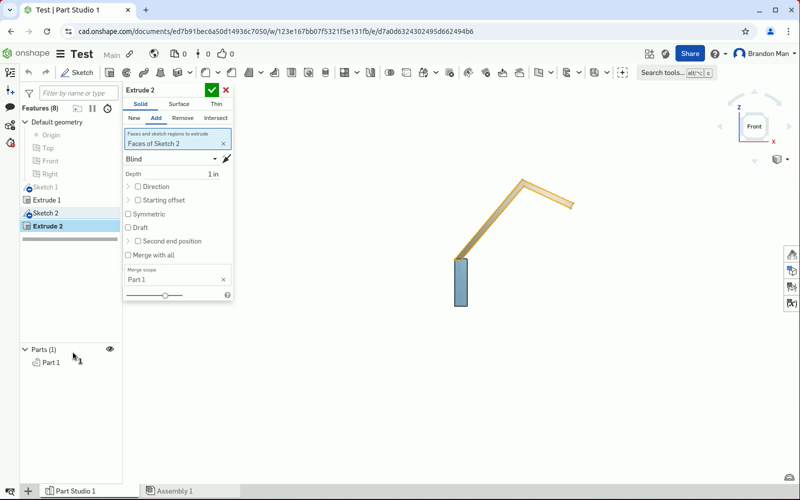
mouse_move(143, 106)
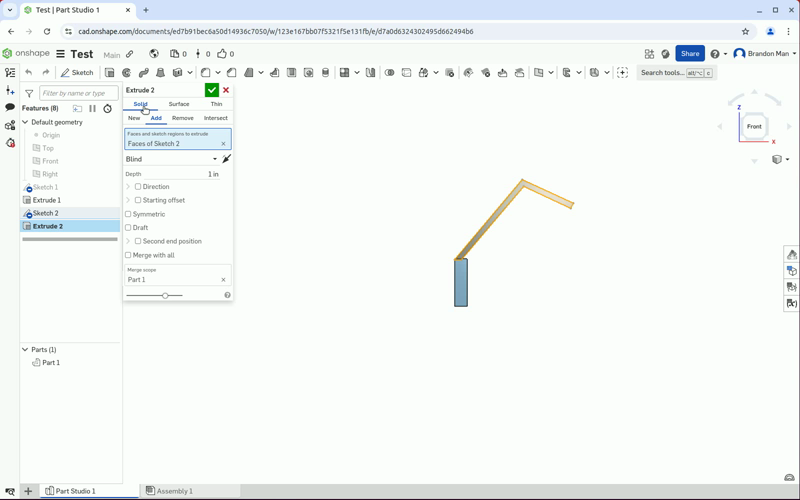
click(143, 106)
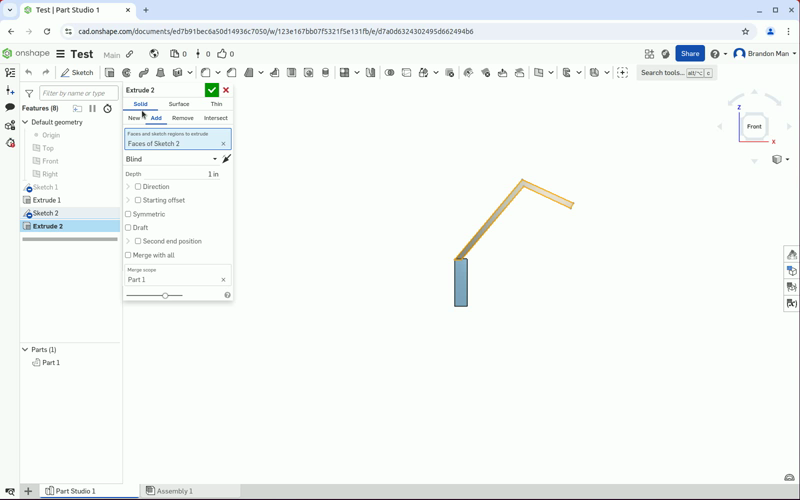
mouse_move(137, 120)
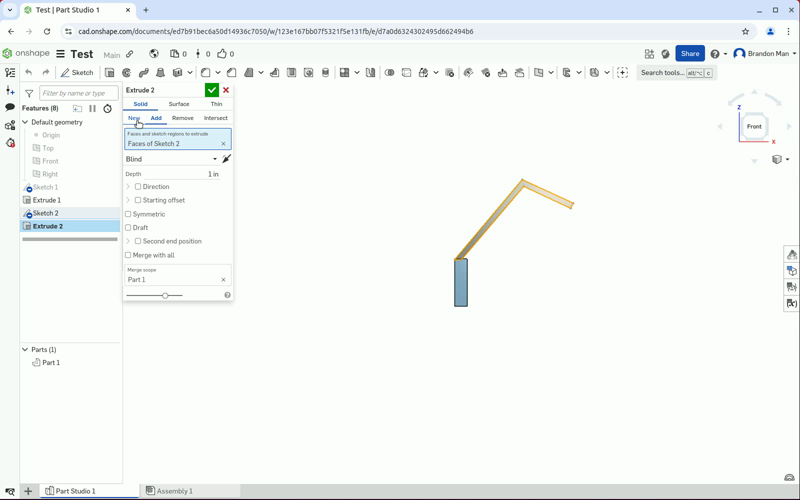
click(137, 120)
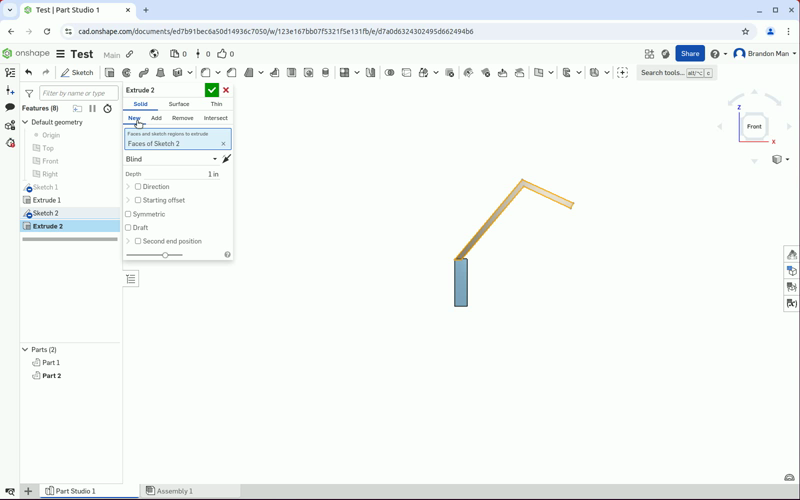
key(tab, 4)
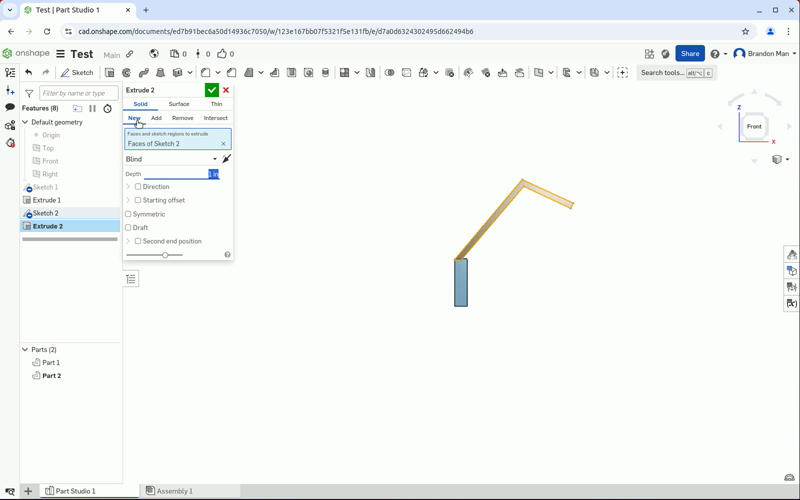
text(12.998)
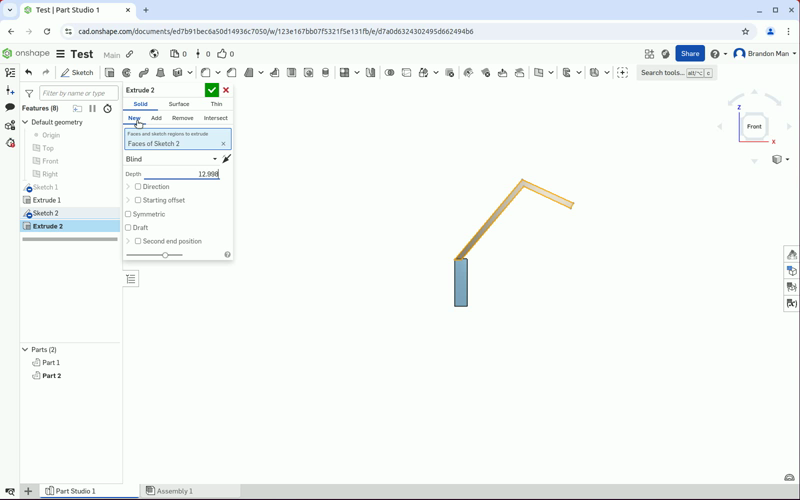
key(tab, 3)
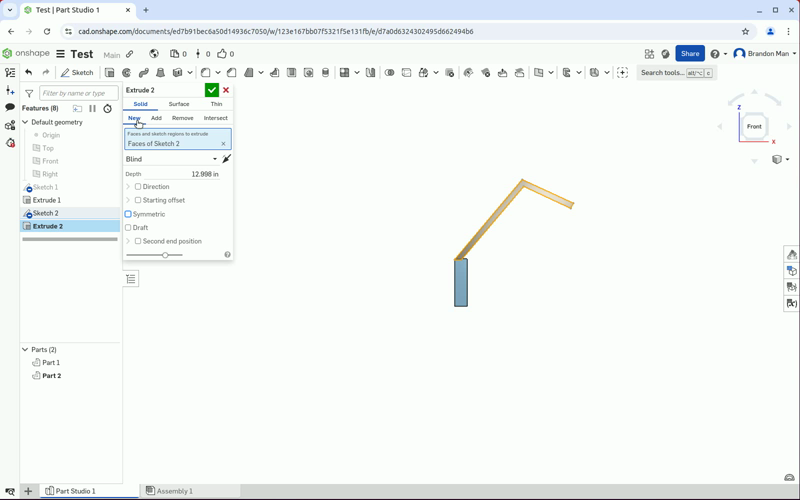
key(space)
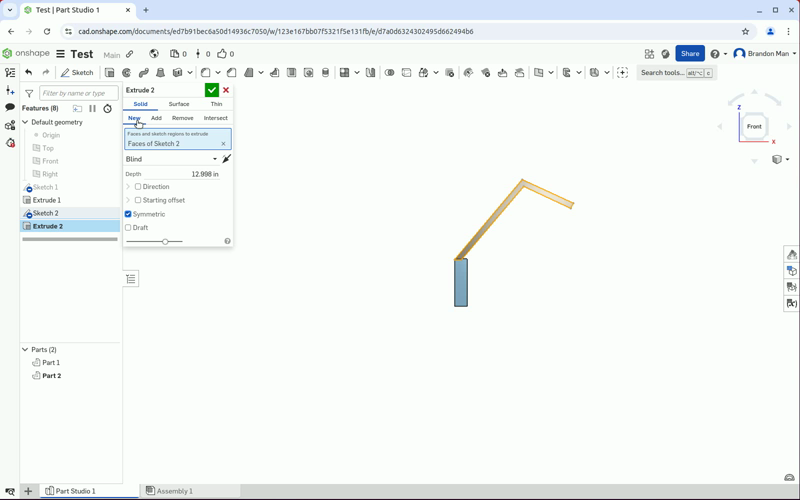
key(enter)
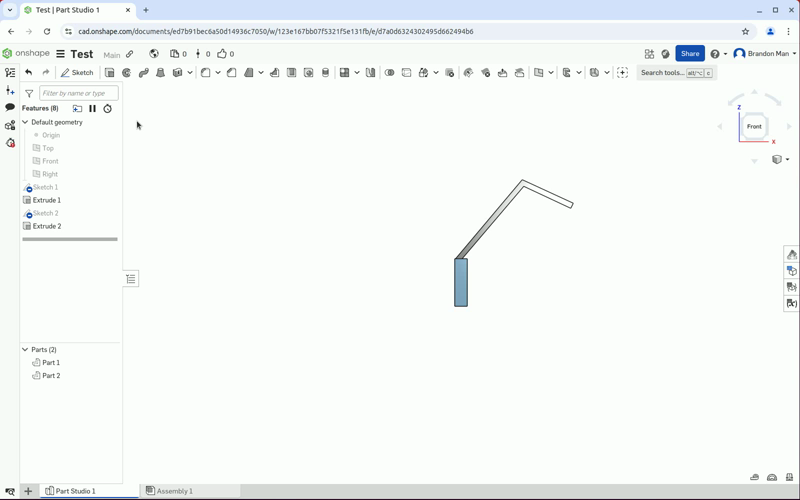
key(shift+h)
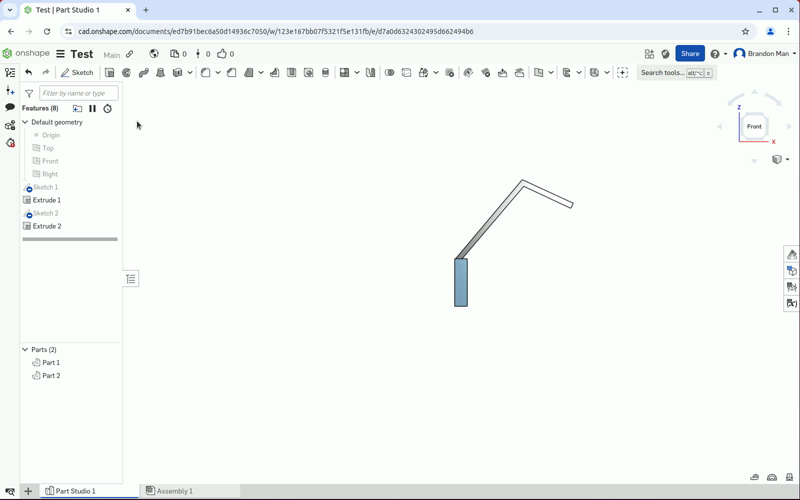
key(shift+h)
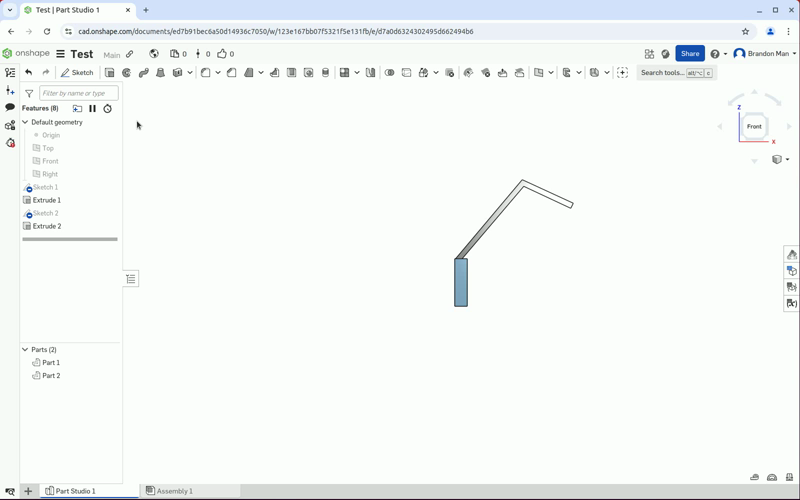
mouse_move(73, 189)
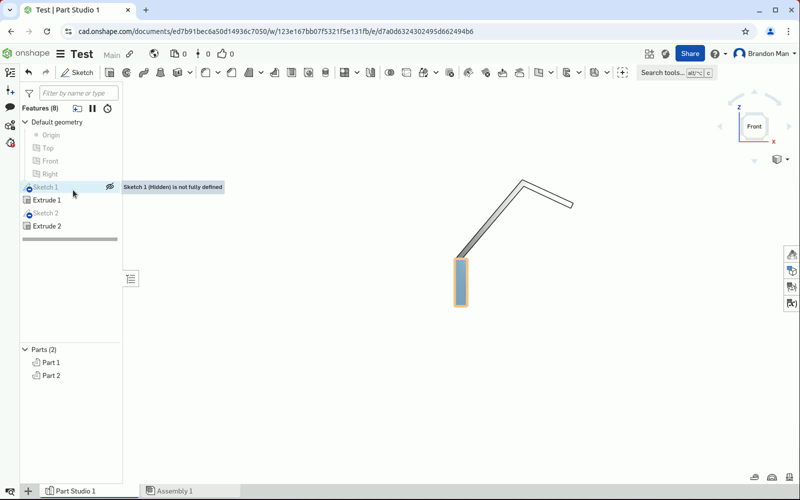
click(73, 189)
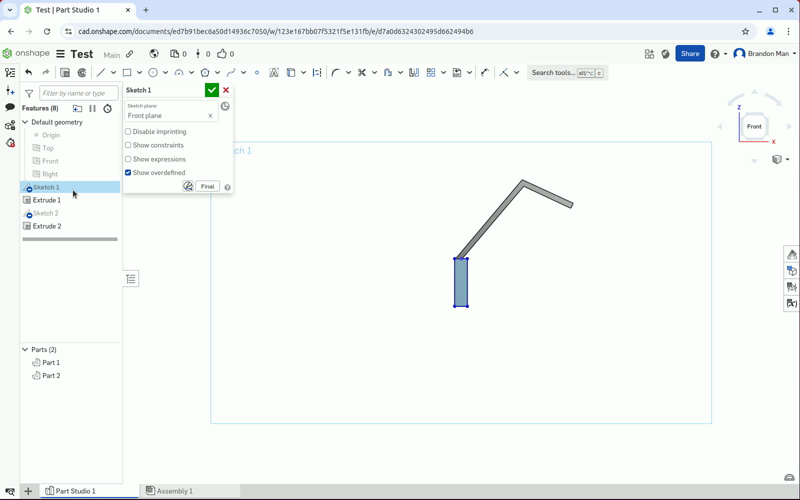
mouse_move(229, 92)
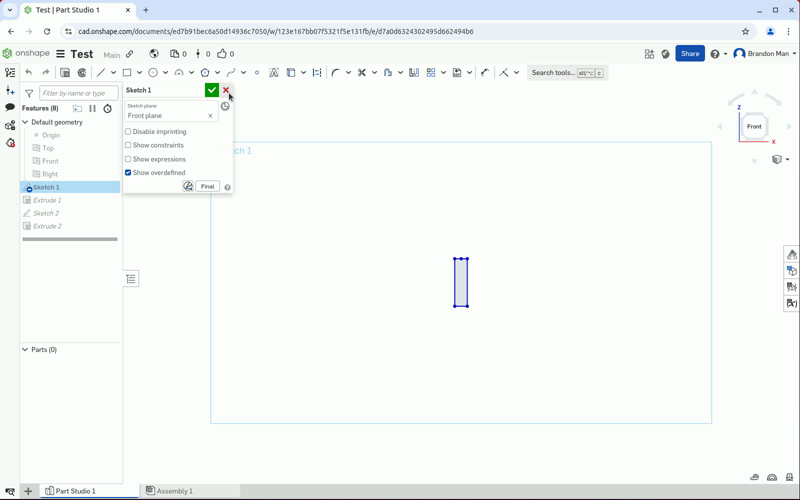
click(229, 92)
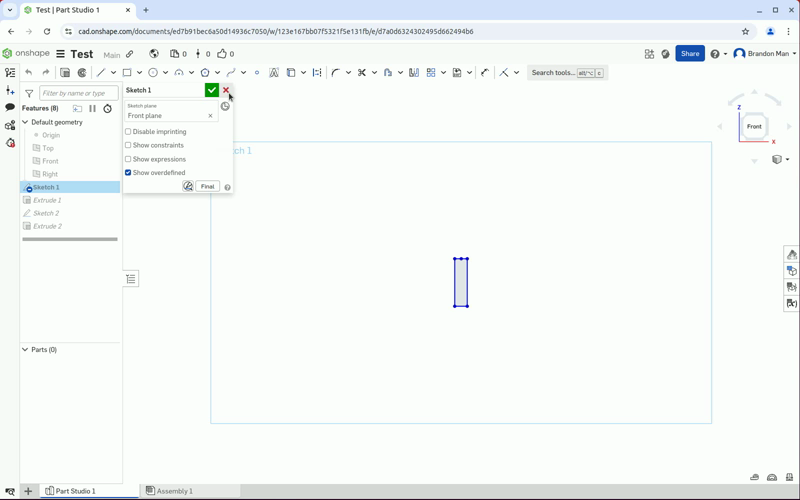
key(shift+s)
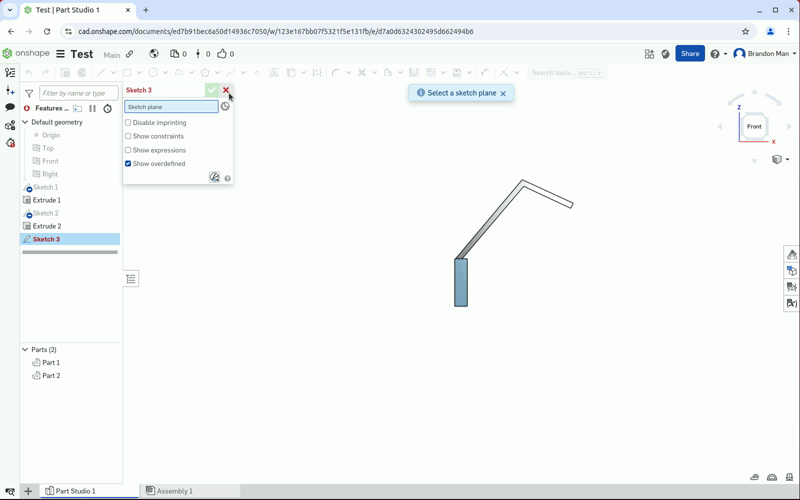
mouse_move(73, 163)
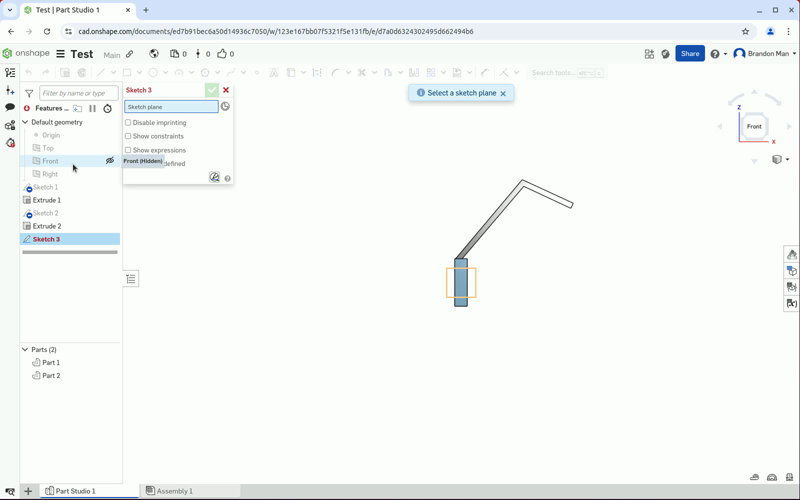
click(73, 163)
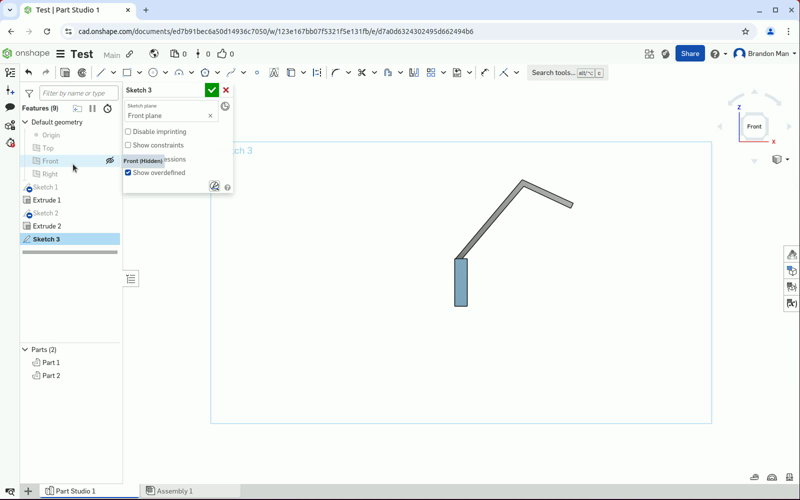
mouse_move(73, 352)
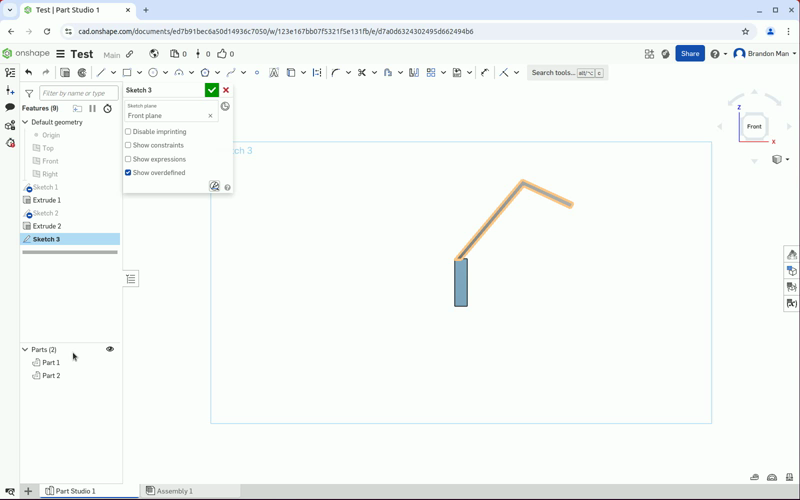
key(y)
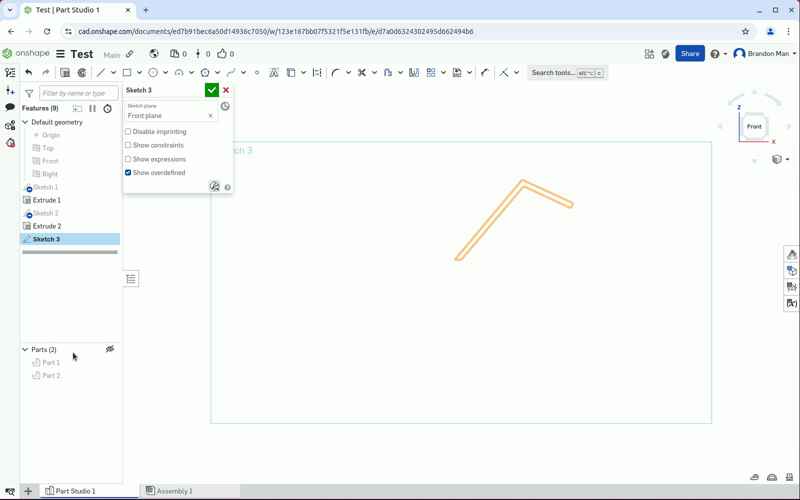
key(l)
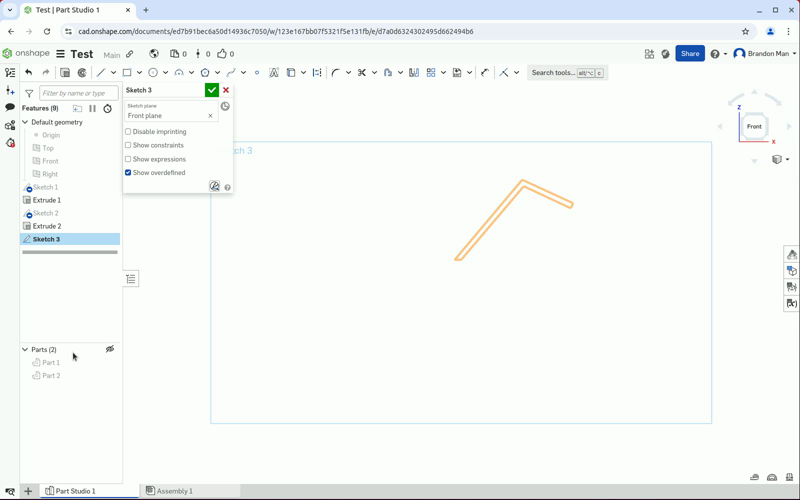
key_down(shift)
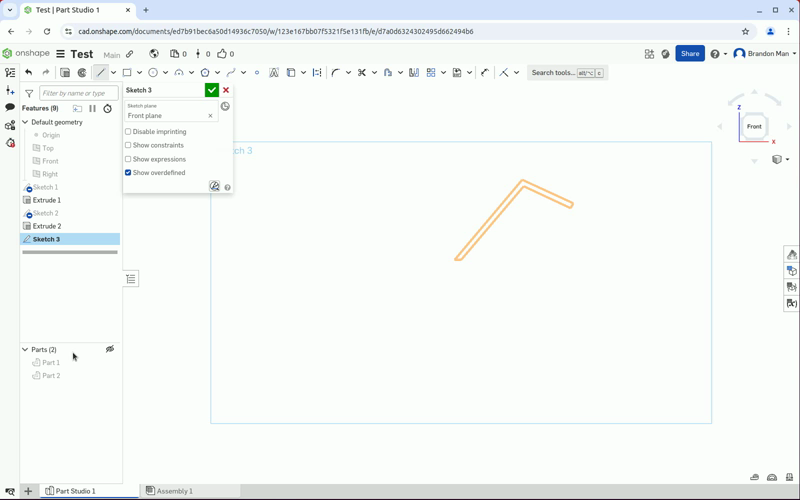
mouse_move(443, 306)
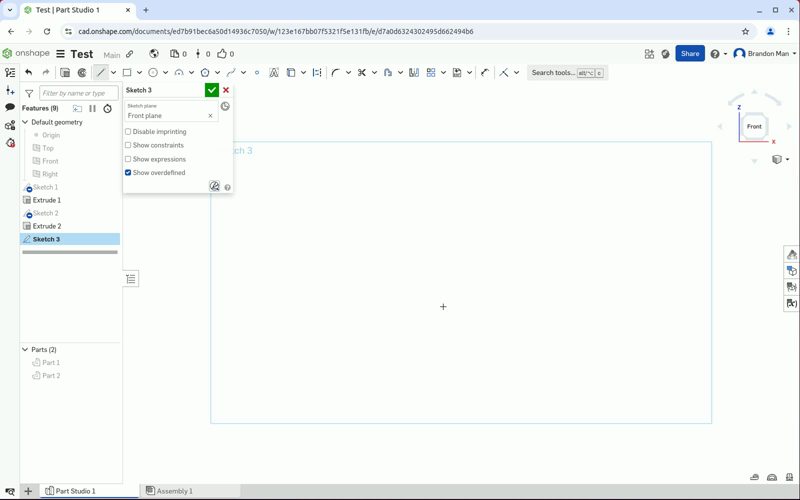
click(443, 306)
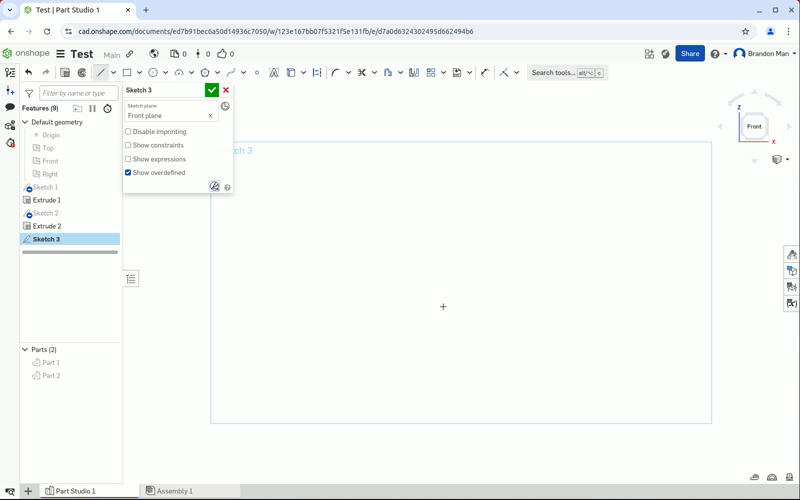
key_up(shift)
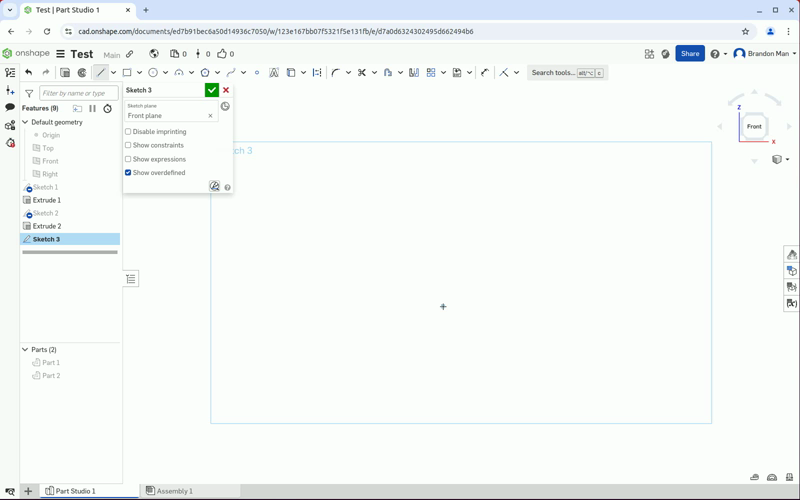
key_down(shift)
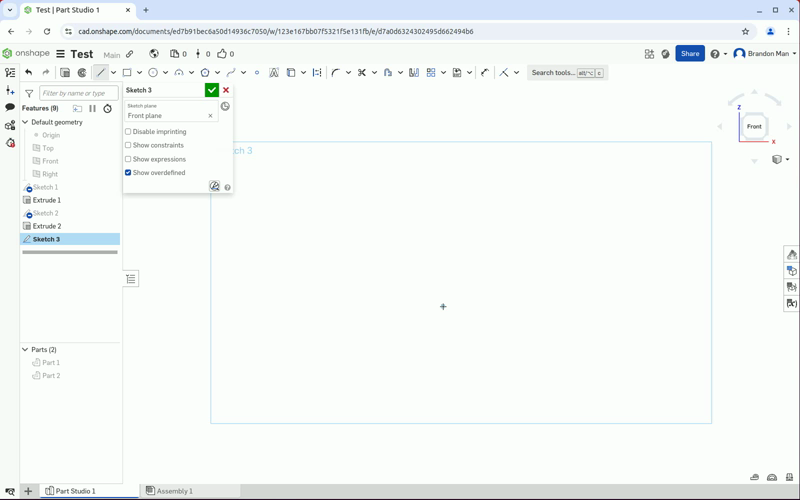
mouse_move(473, 306)
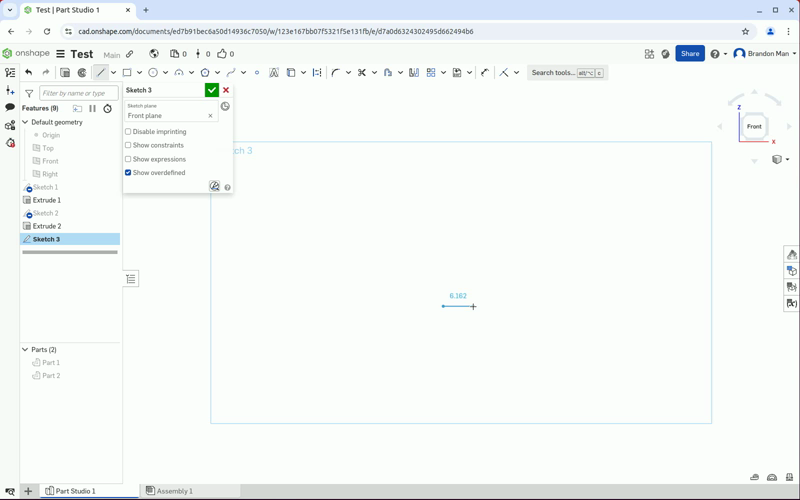
mouse_move(455, 306)
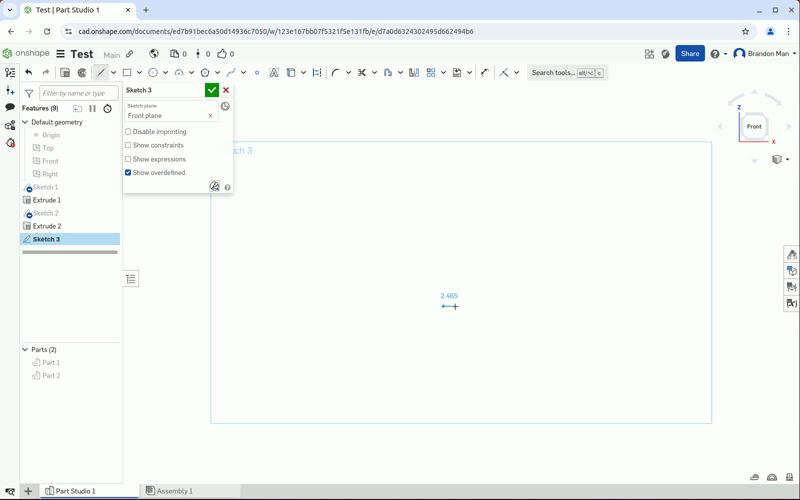
click(455, 306)
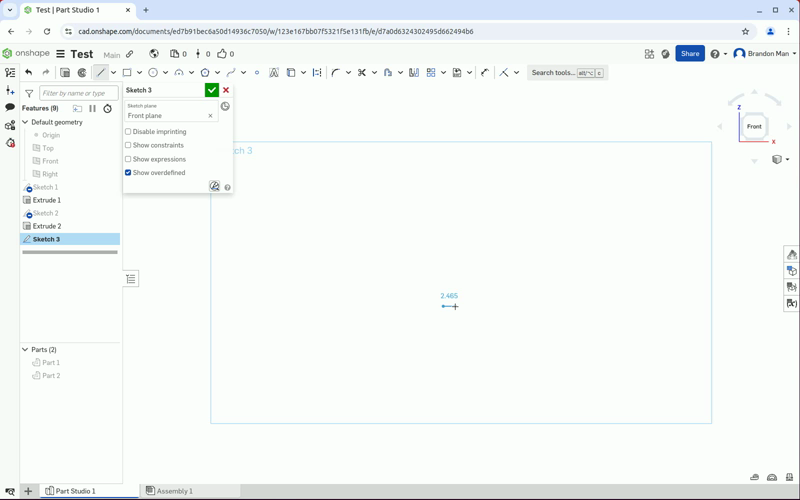
key_up(shift)
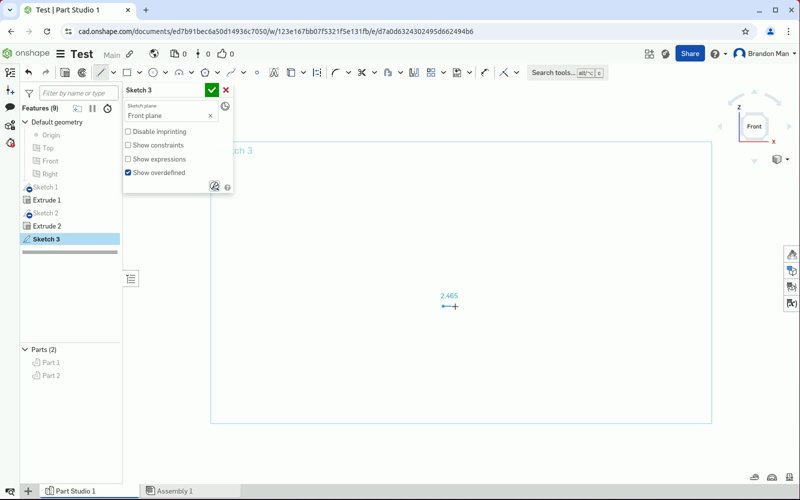
key_down(shift)
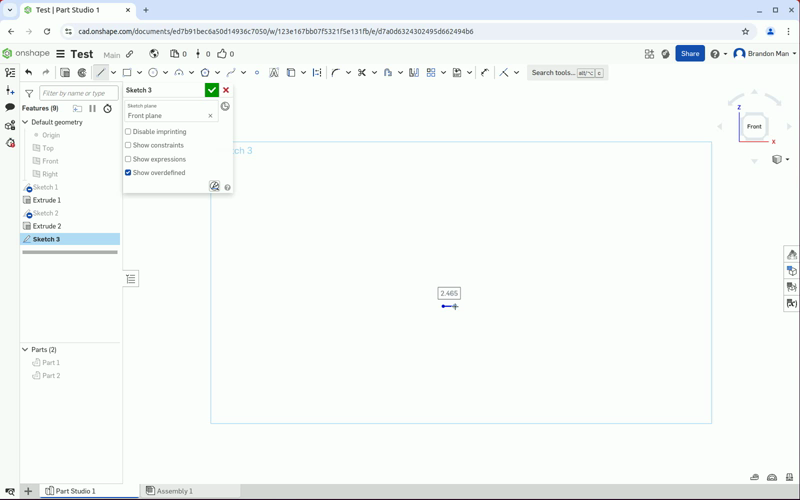
mouse_move(485, 306)
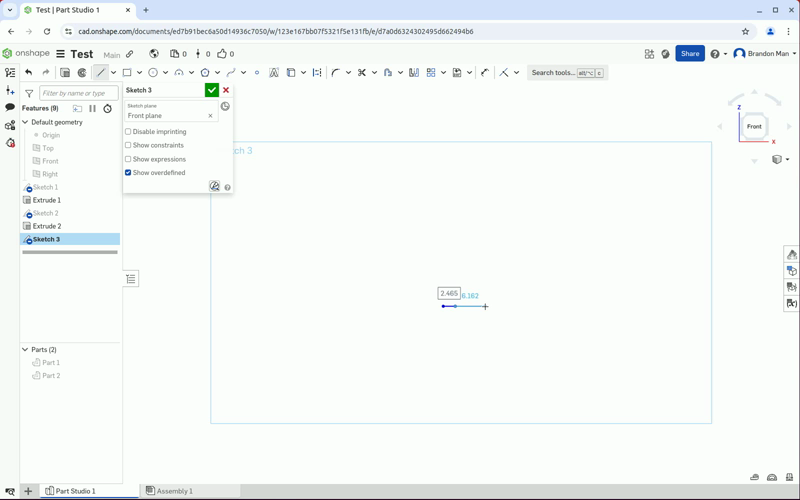
mouse_move(455, 258)
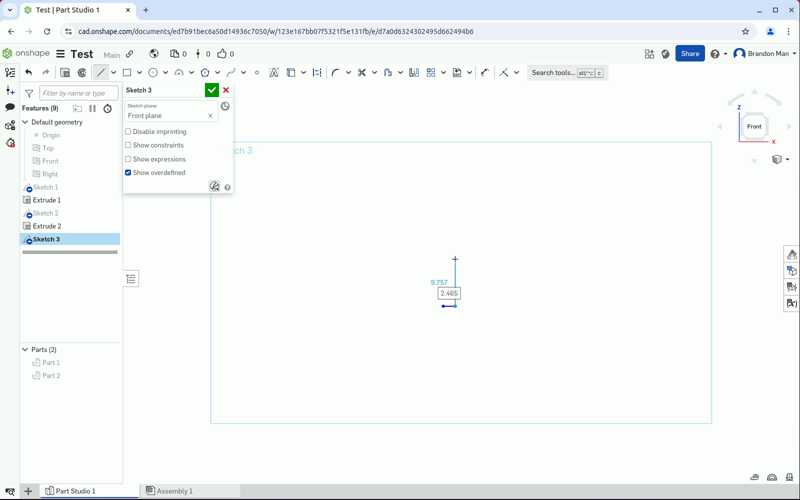
click(455, 258)
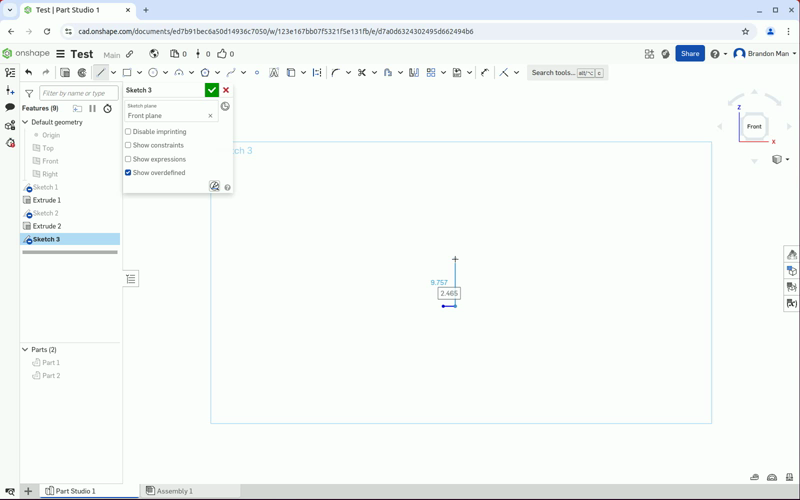
key_up(shift)
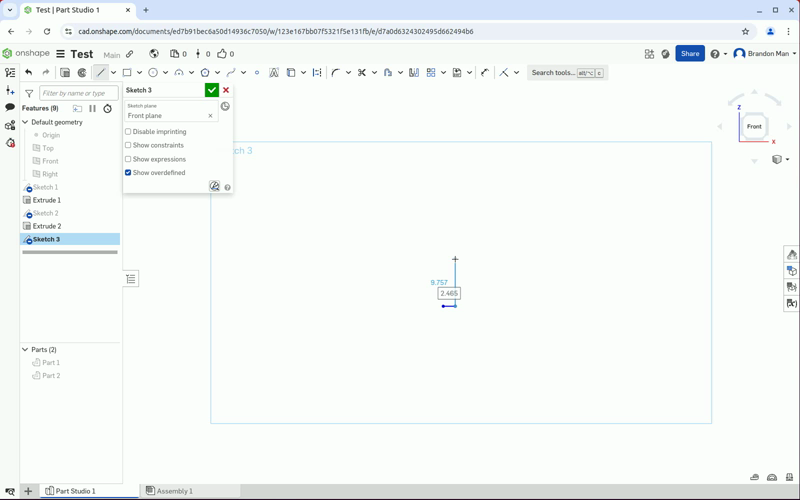
key_down(shift)
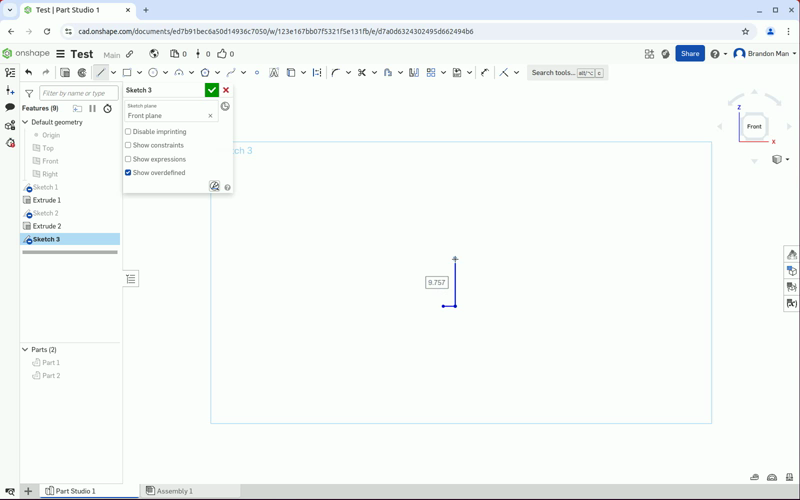
mouse_move(485, 258)
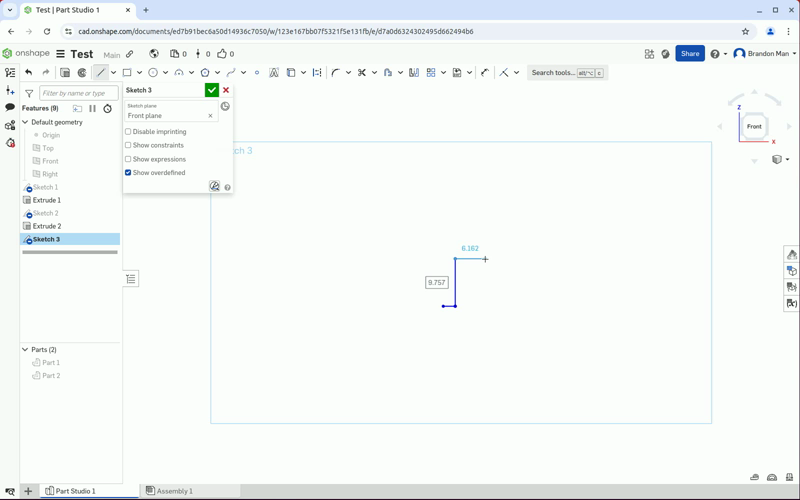
mouse_move(443, 258)
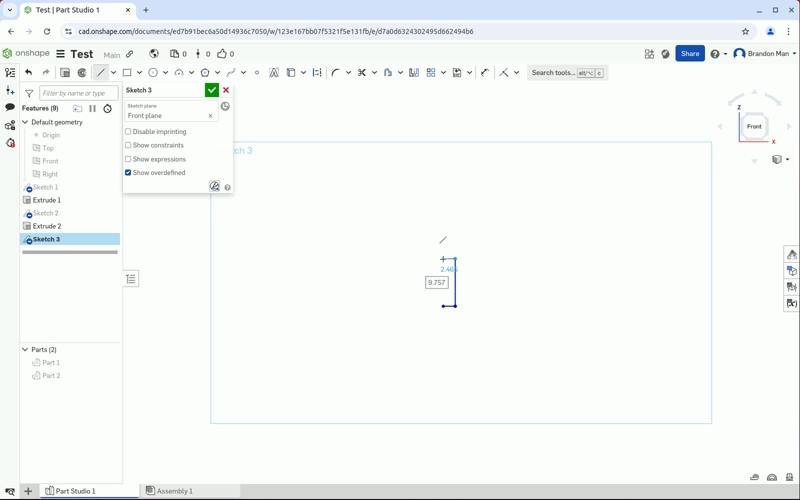
click(443, 258)
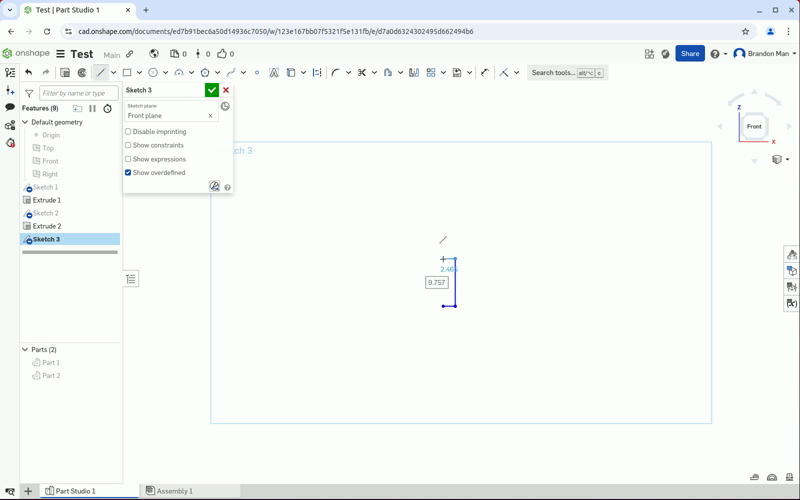
key_up(shift)
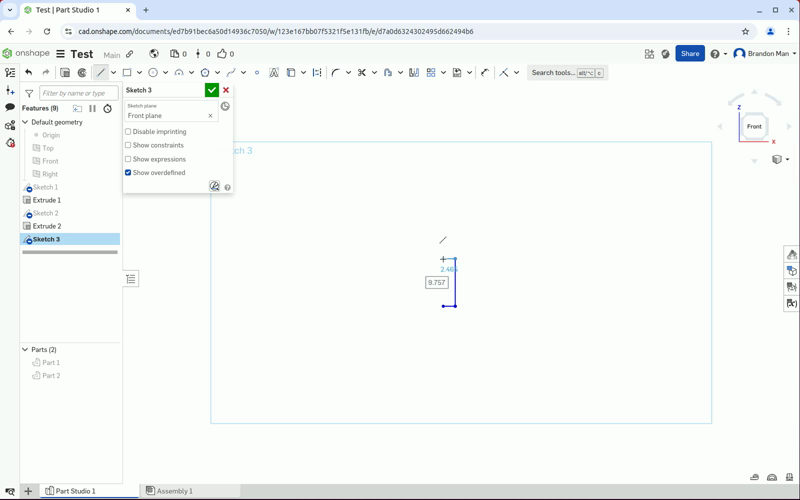
mouse_move(473, 258)
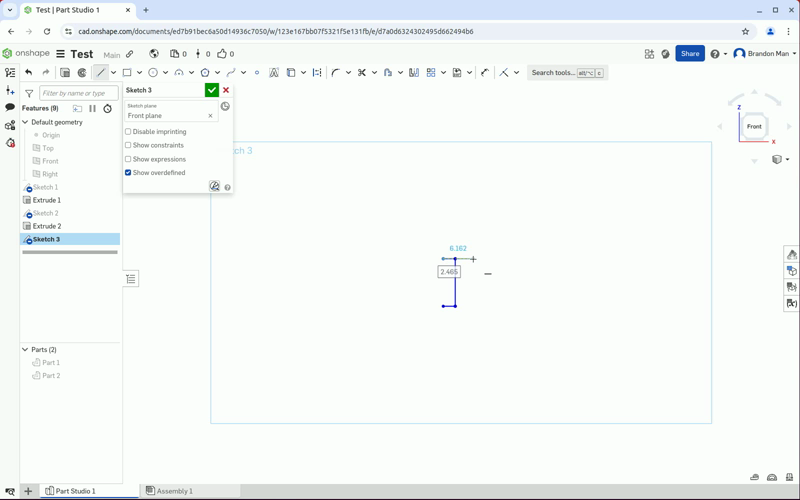
key_down(shift)
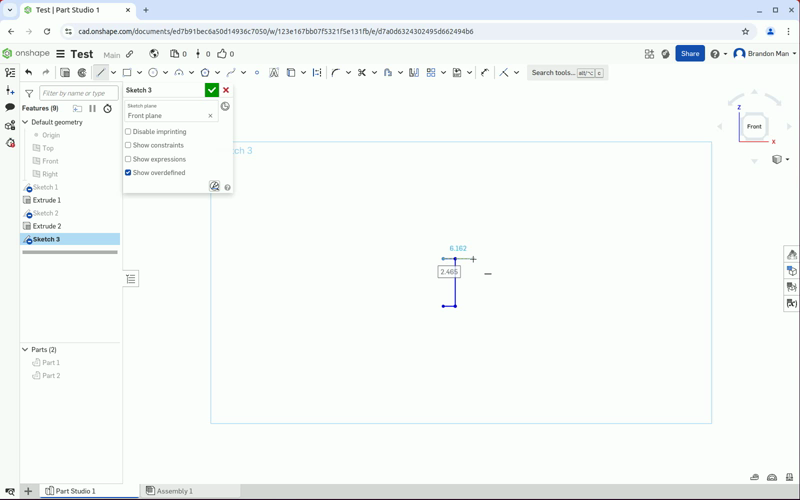
mouse_move(443, 306)
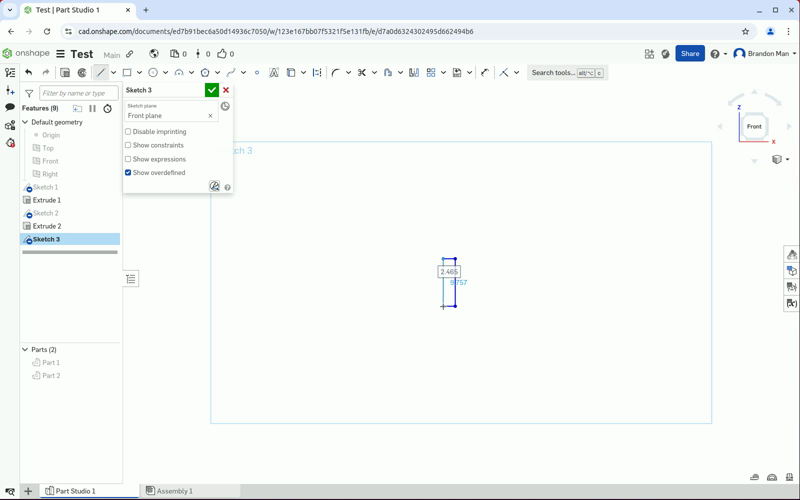
key_up(shift)
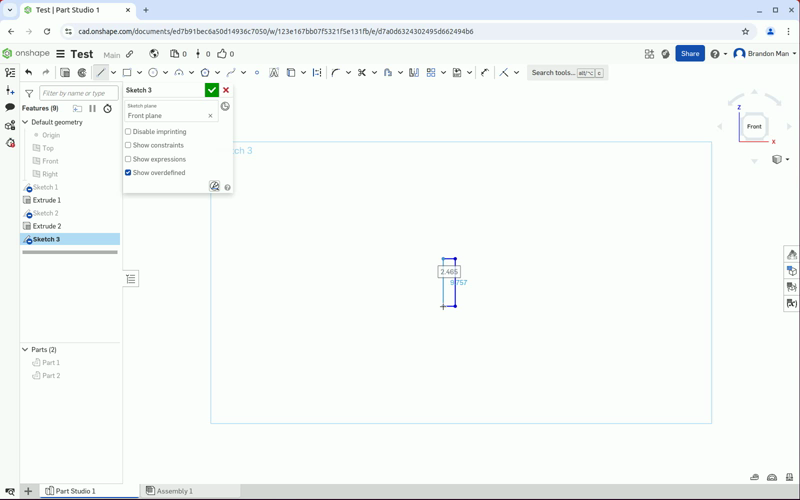
click(443, 306)
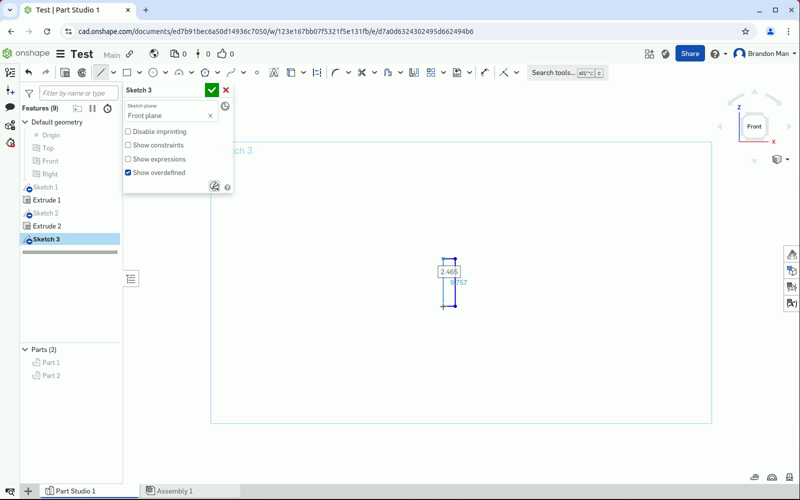
key(esc)
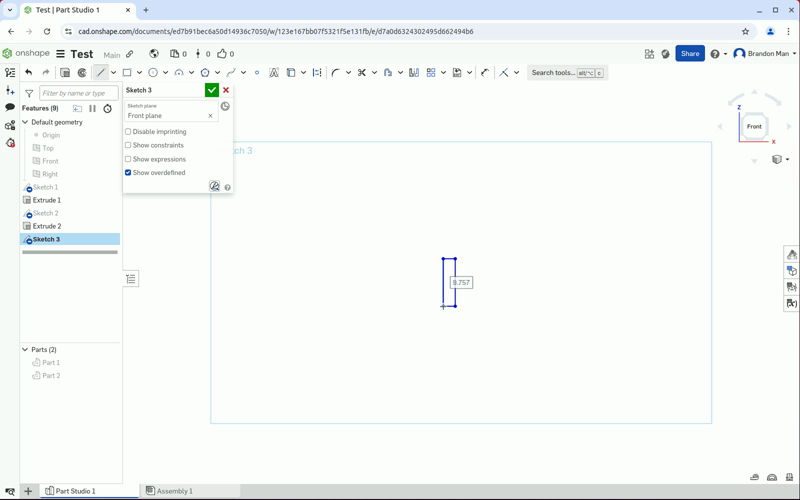
mouse_move(443, 282)
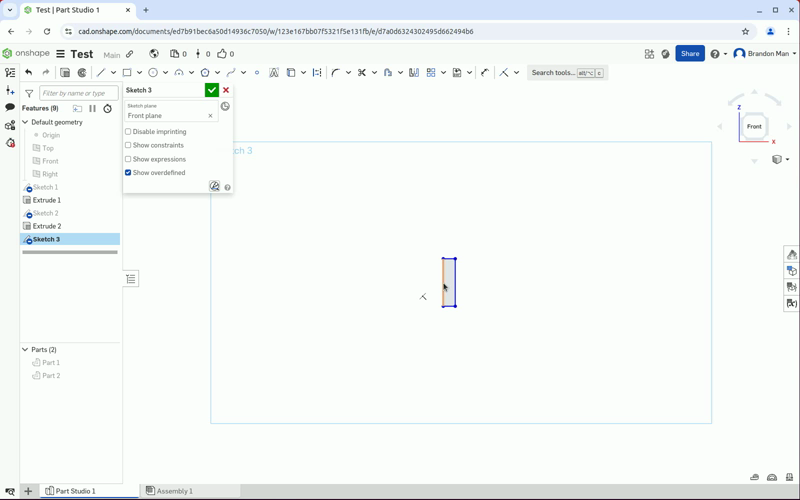
scroll(6)
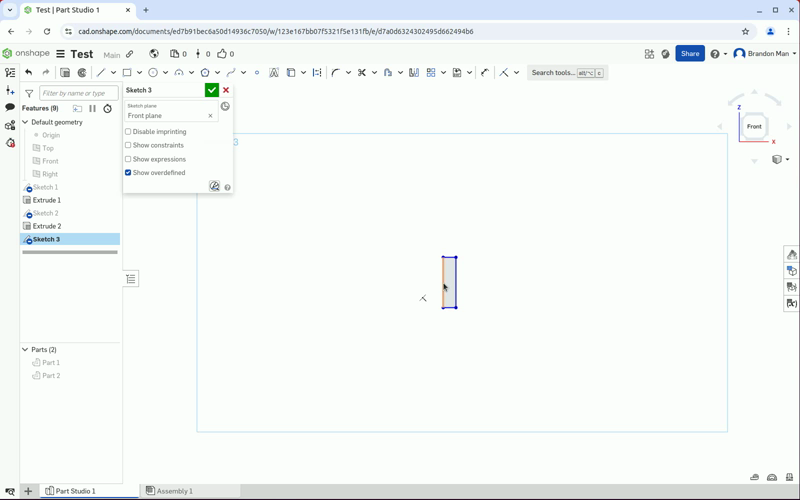
scroll(6)
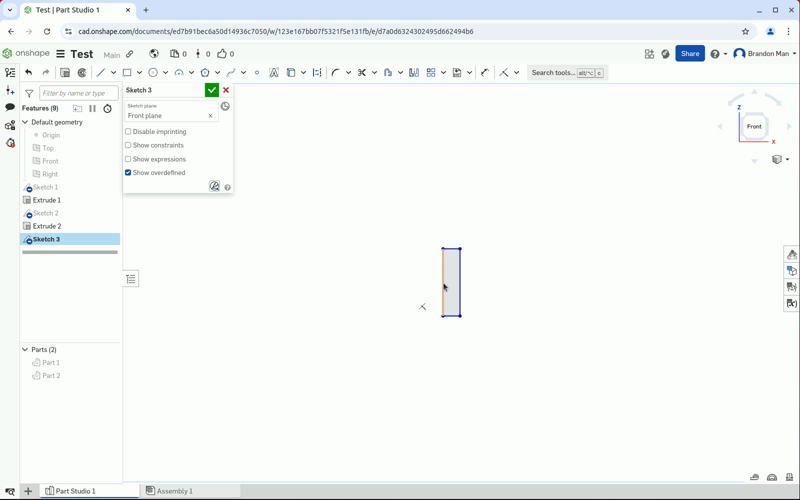
scroll(6)
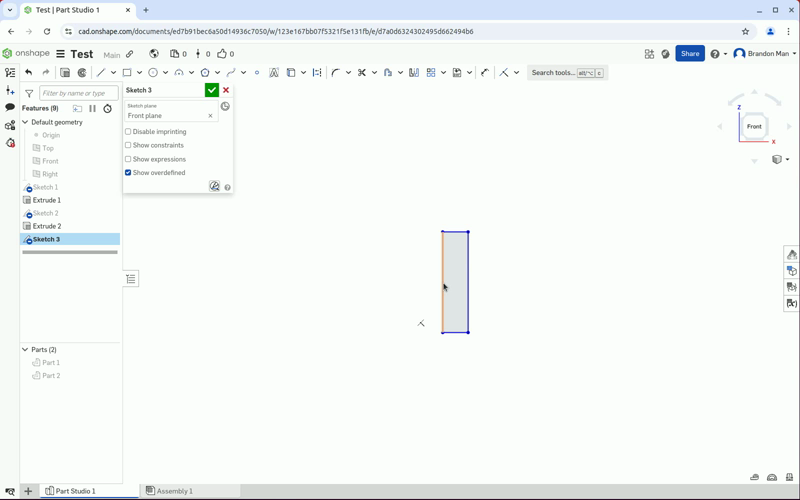
scroll(6)
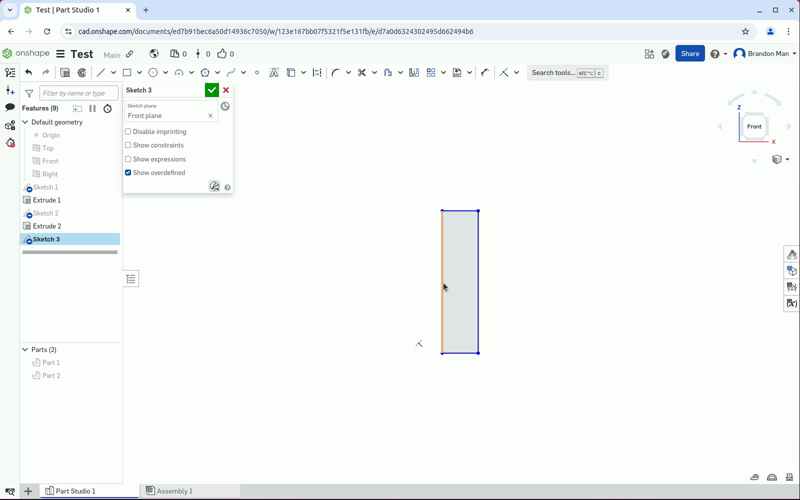
scroll(6)
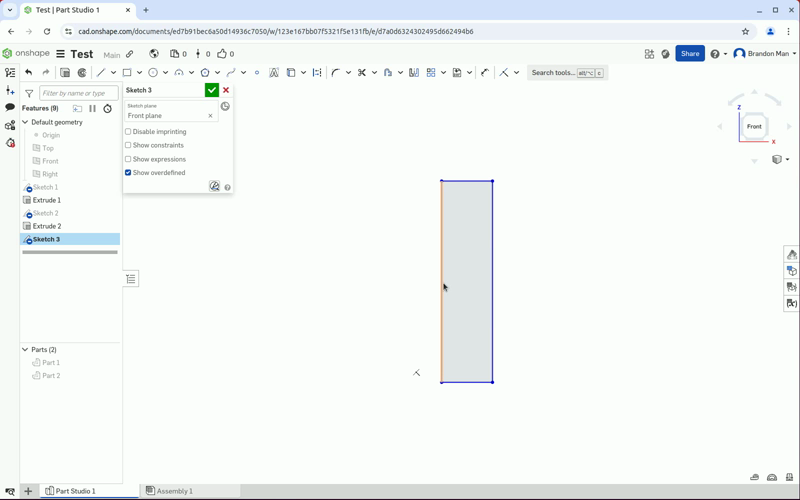
scroll(6)
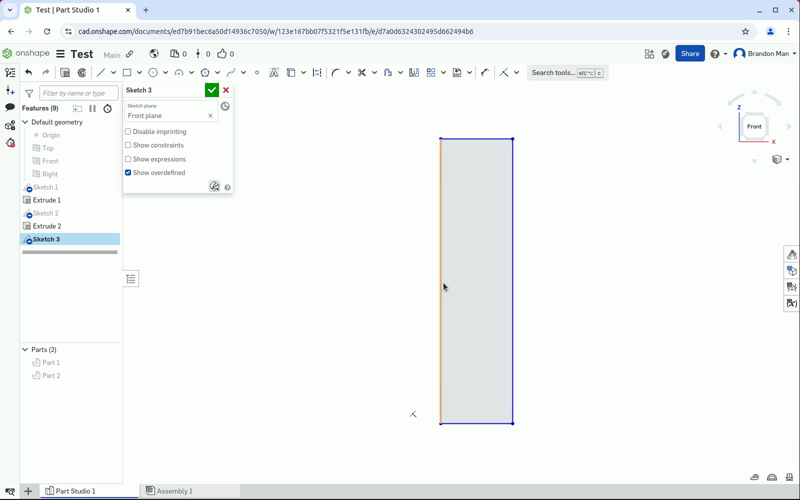
scroll(6)
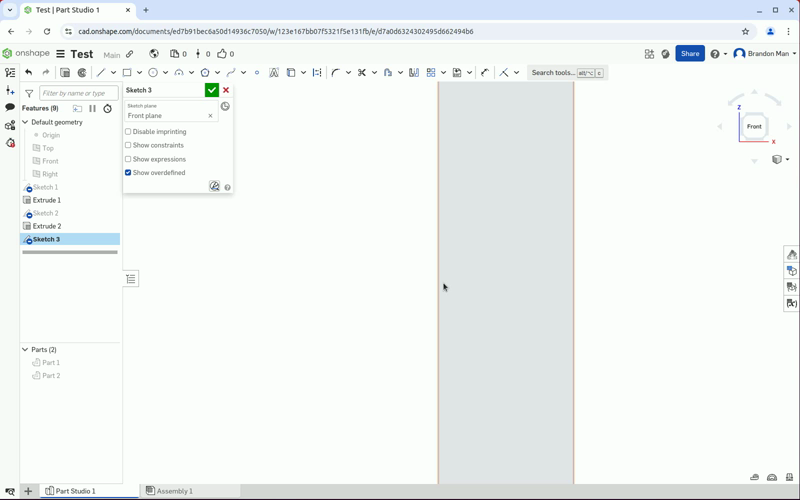
click(443, 282)
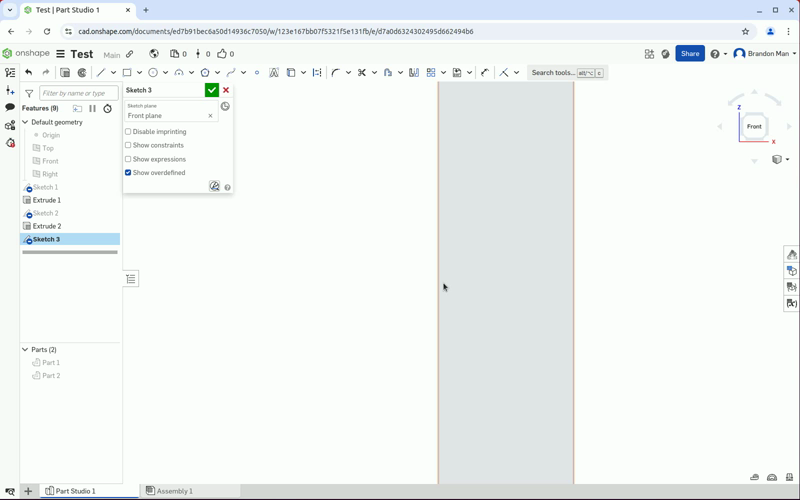
scroll(-6)
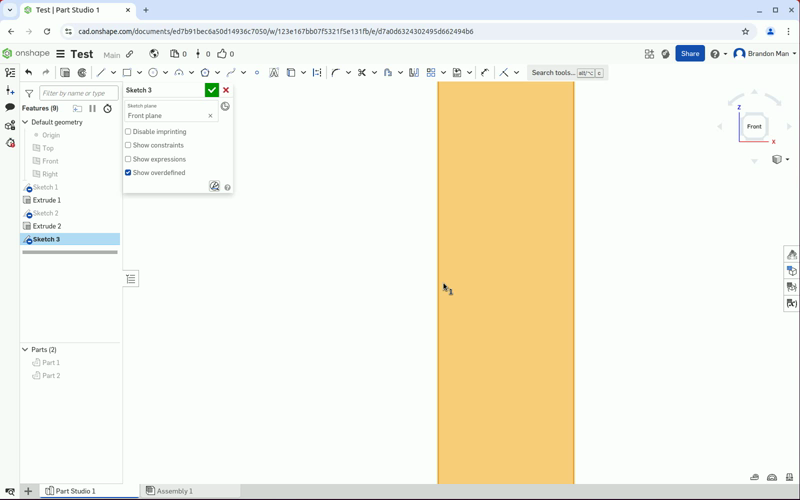
scroll(-6)
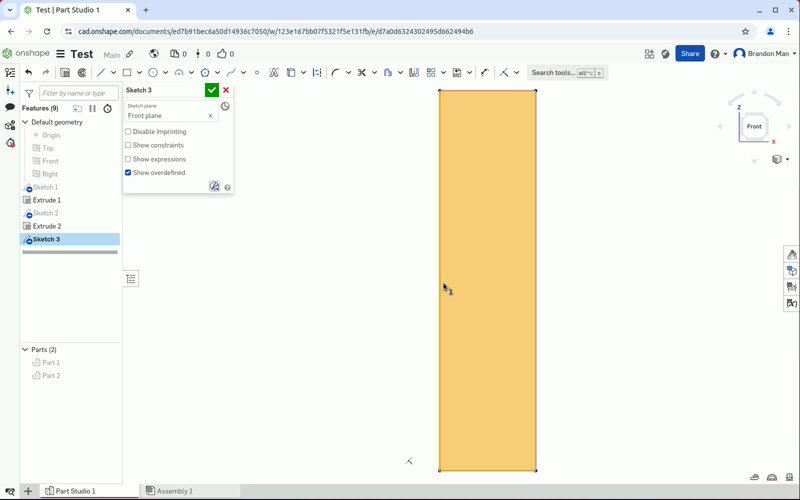
scroll(-6)
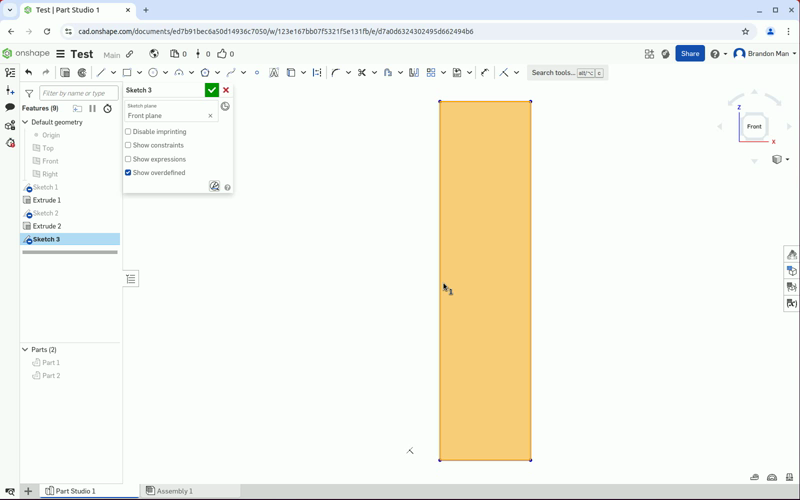
scroll(-6)
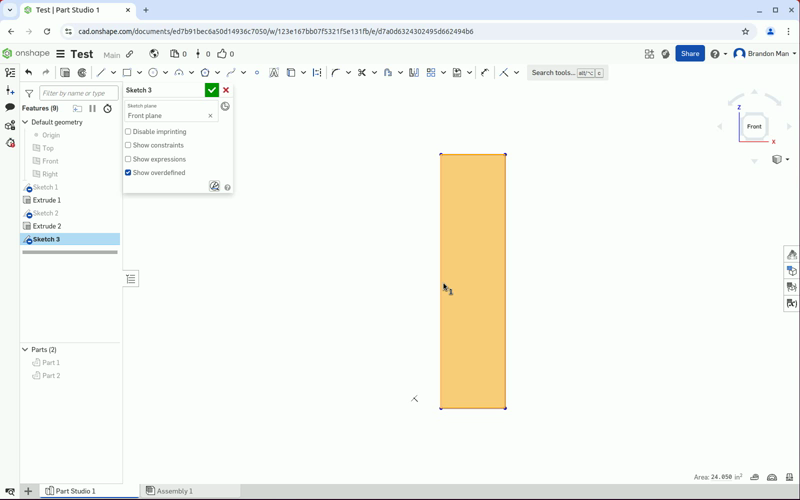
scroll(-6)
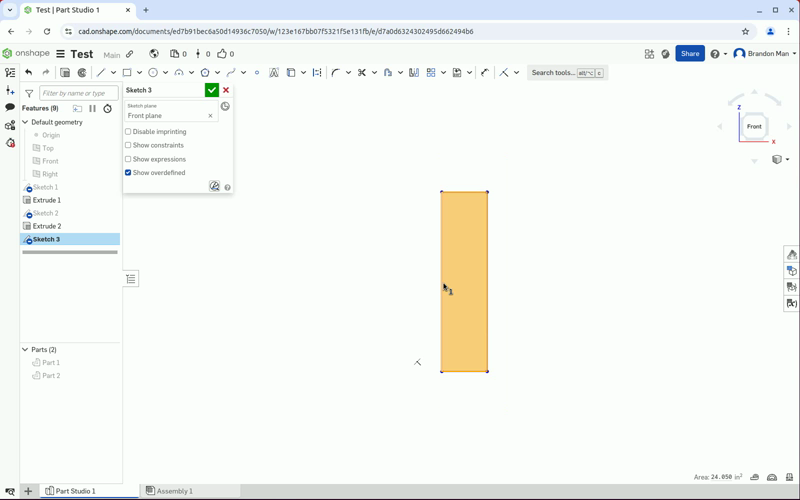
scroll(-6)
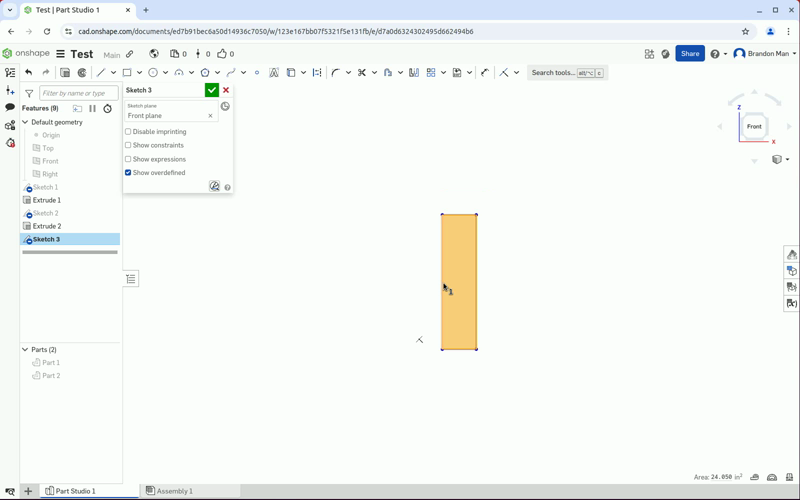
scroll(-6)
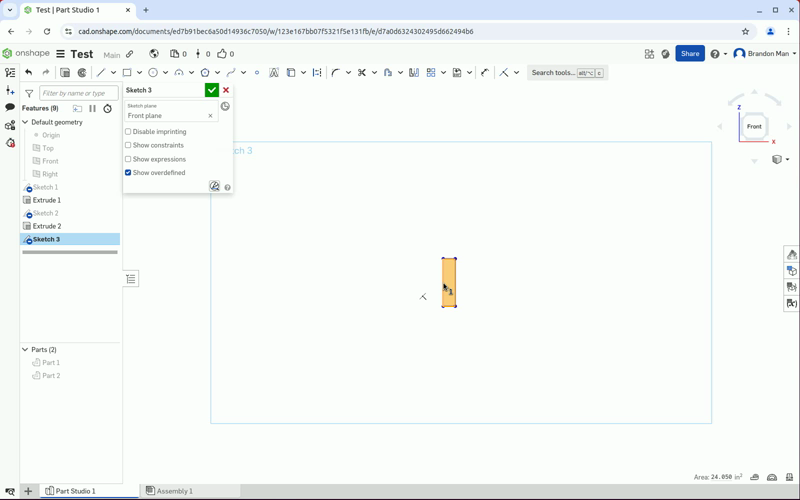
mouse_move(73, 352)
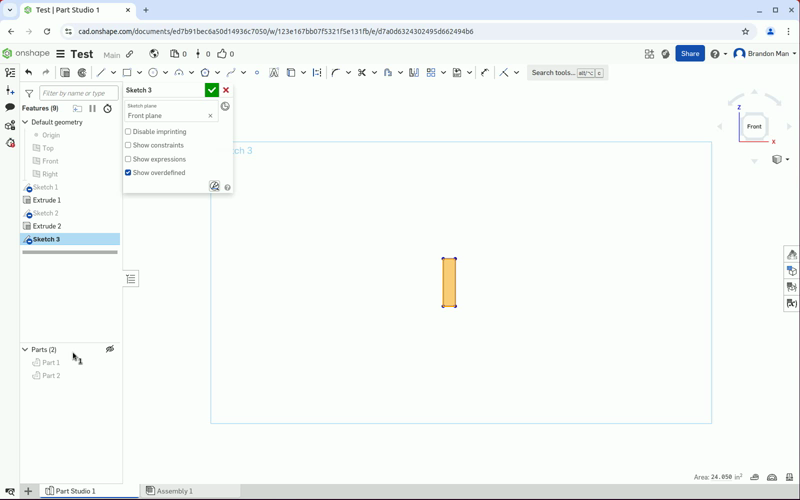
key(shift+y)
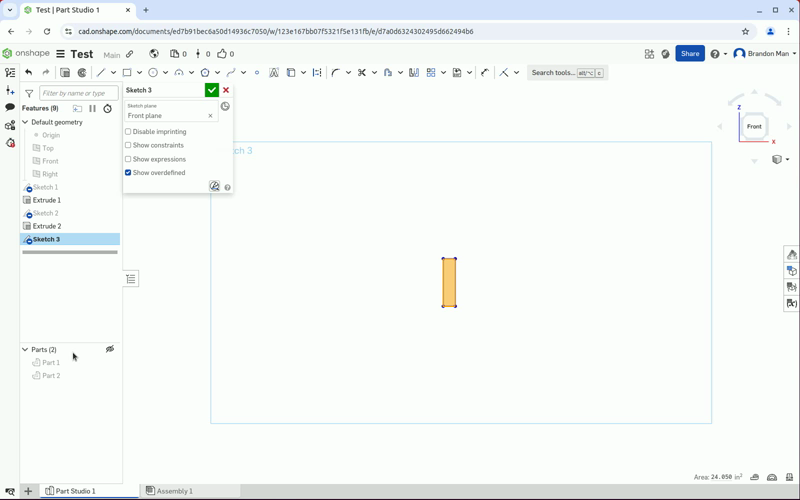
key(shift+e)
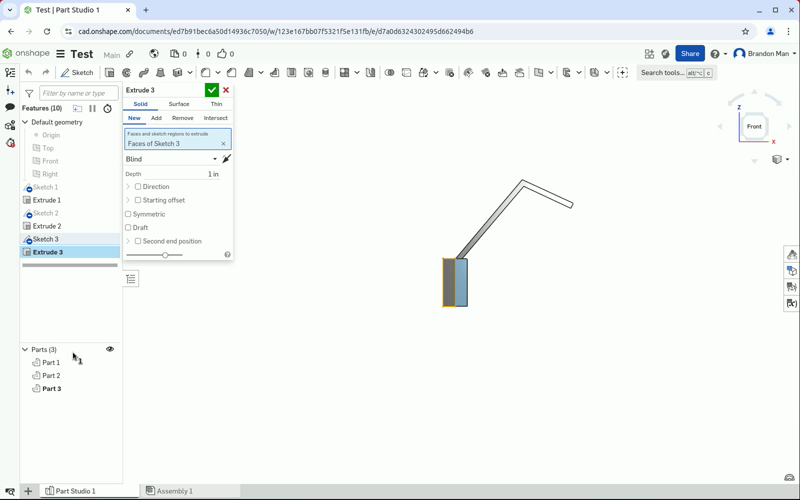
mouse_move(143, 106)
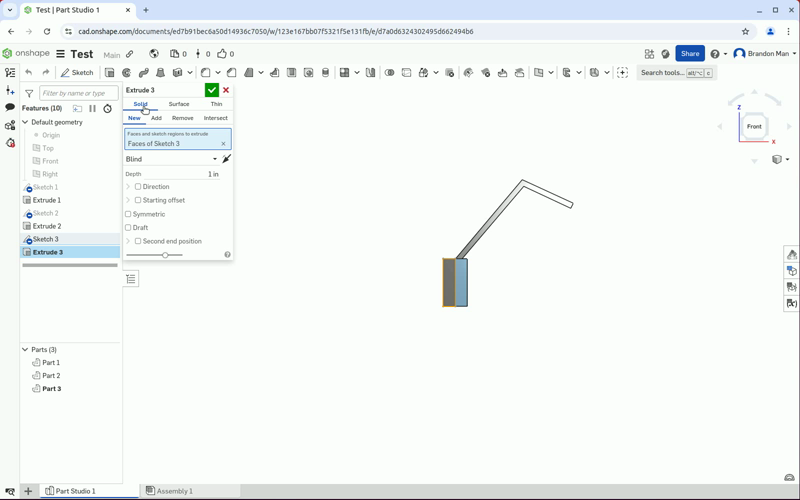
click(143, 106)
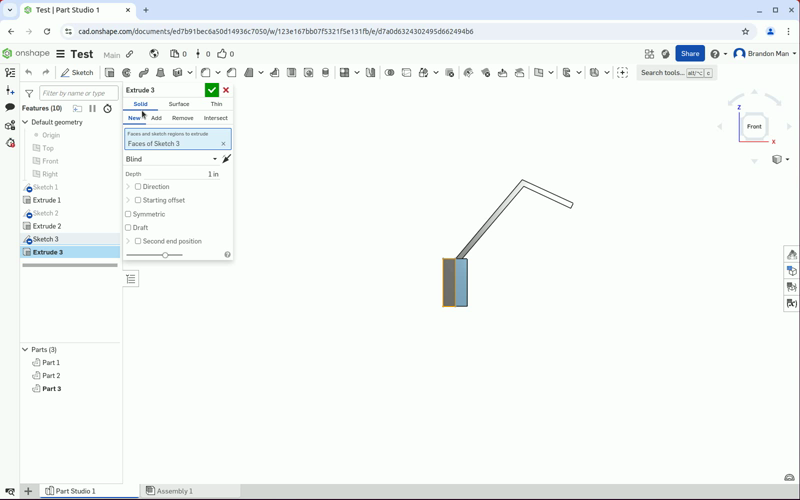
mouse_move(137, 120)
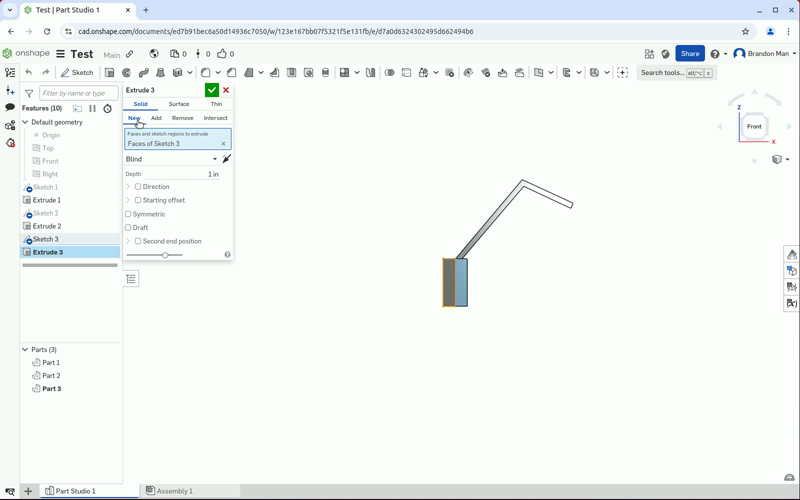
click(137, 120)
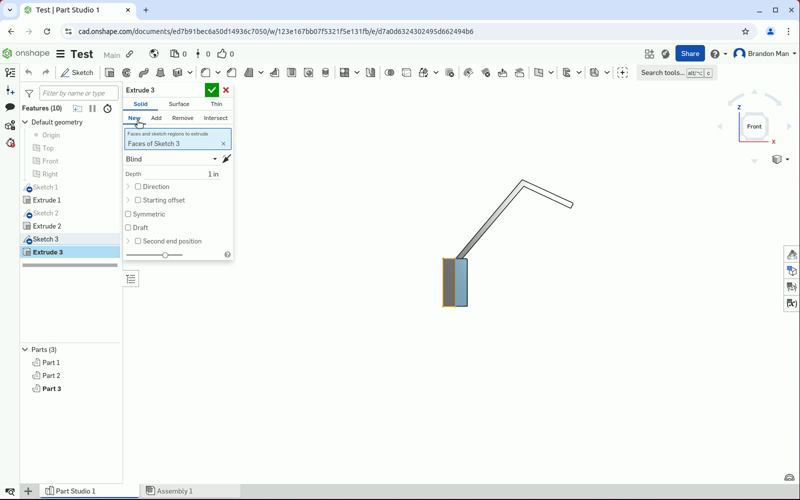
key(tab, 4)
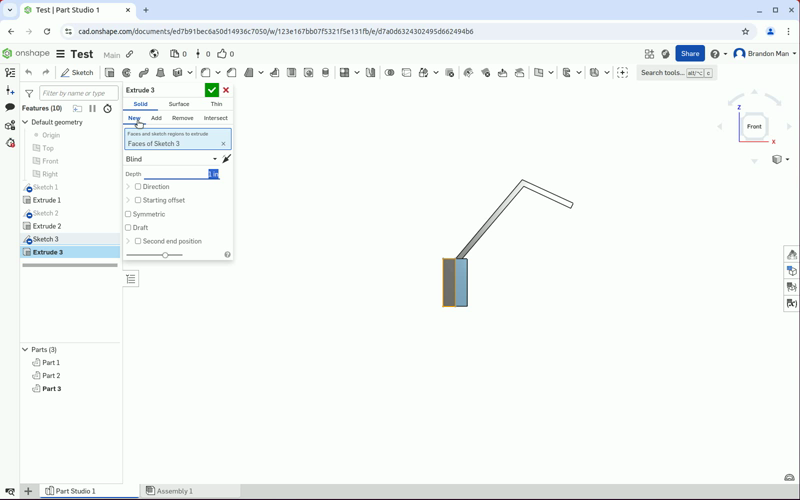
text(34.18)
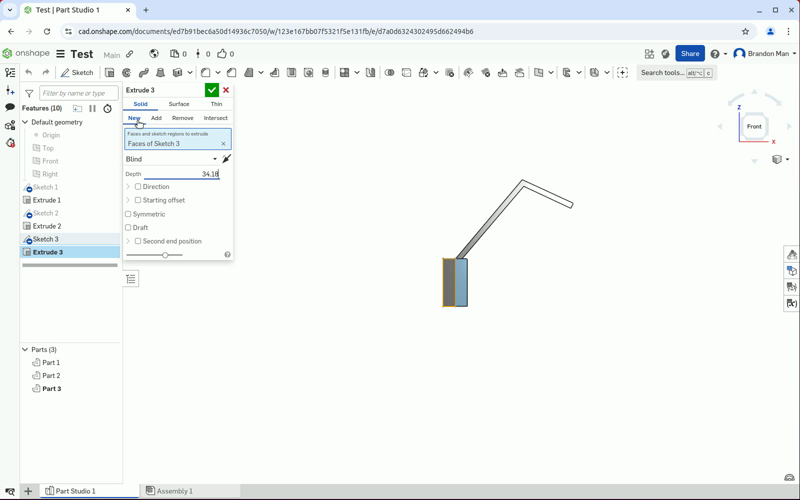
key(tab, 3)
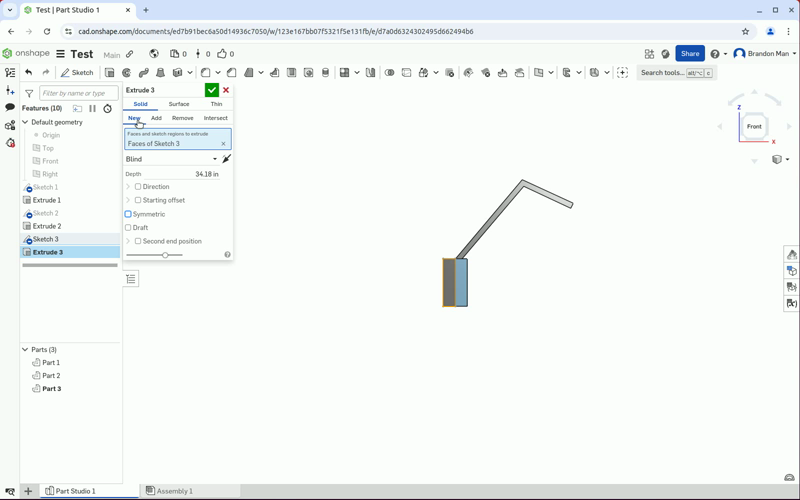
key(space)
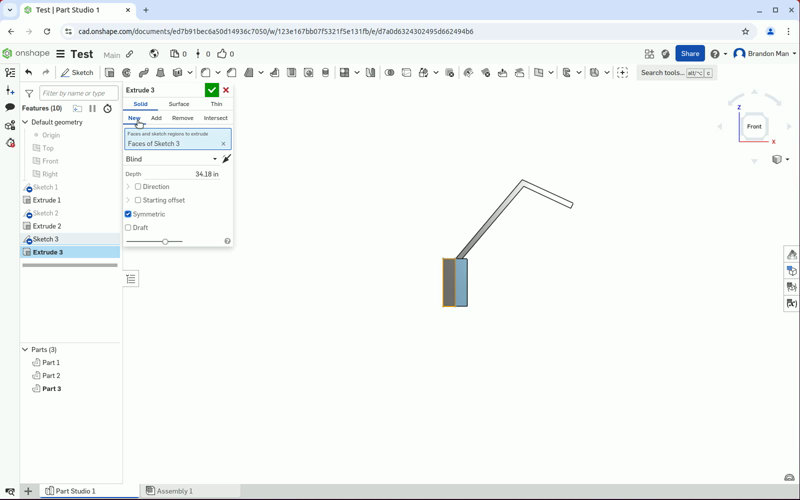
key(enter)
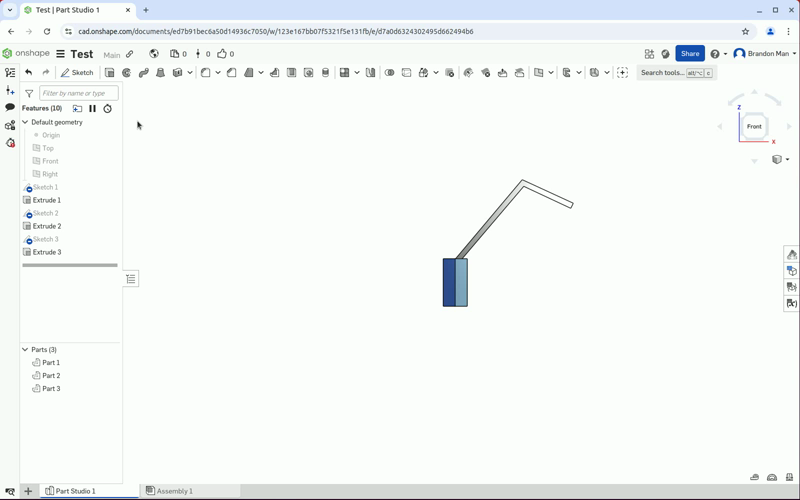
key(shift+h)
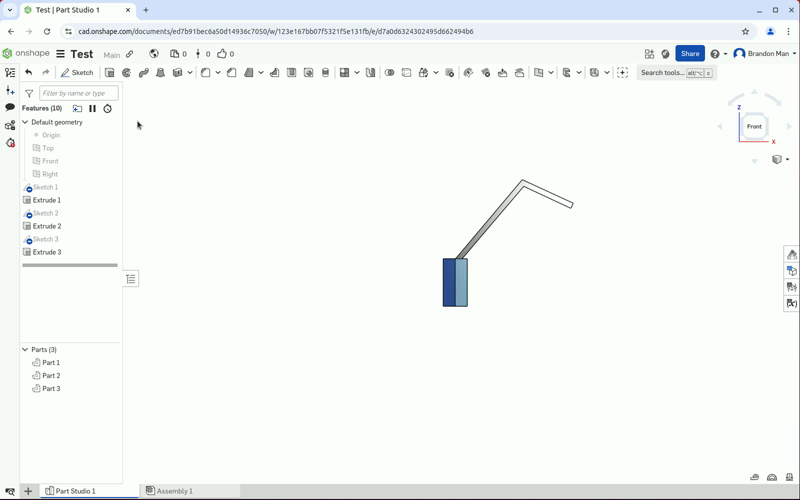
key(shift+h)
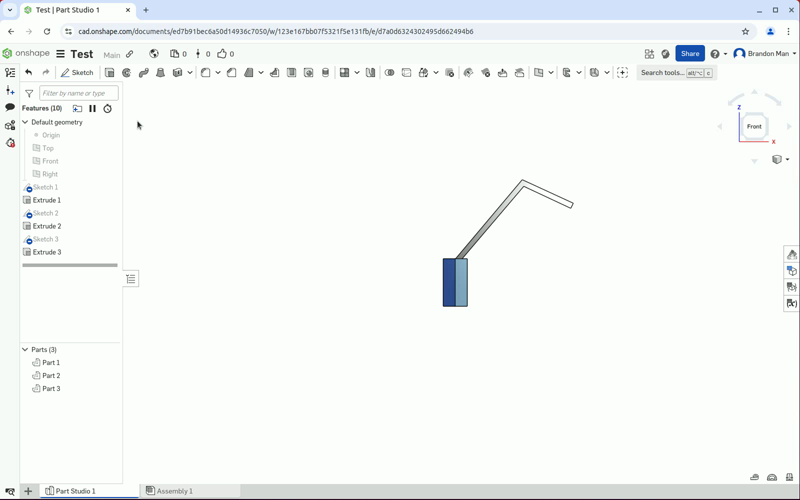
mouse_move(73, 189)
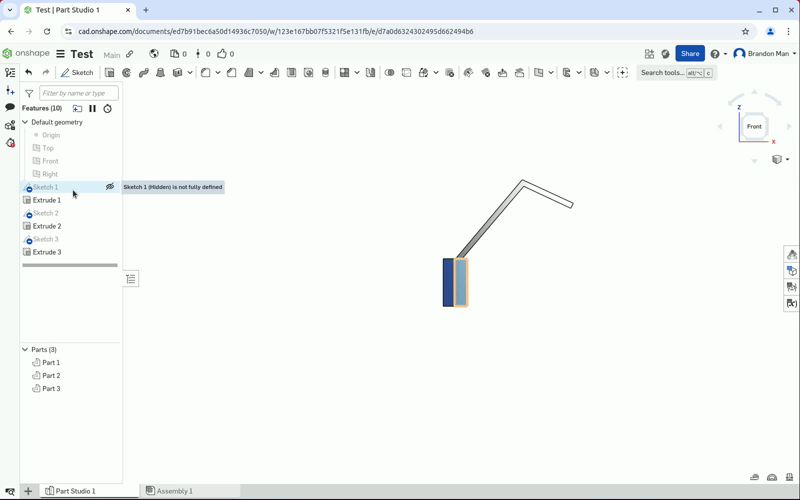
click(73, 189)
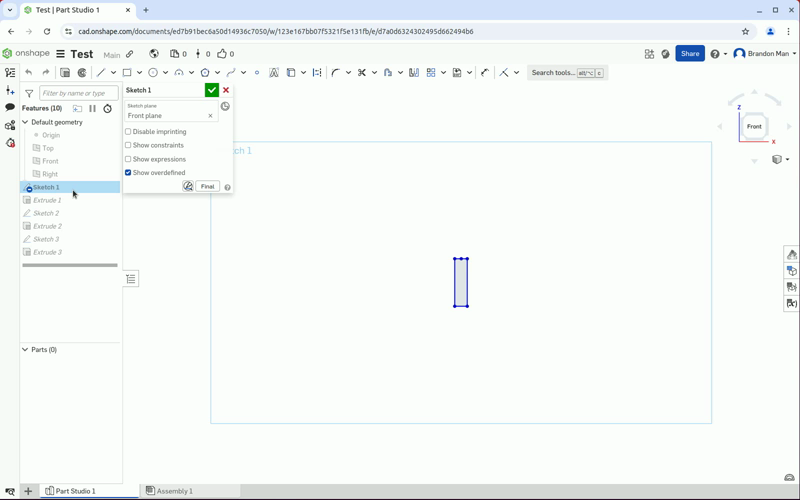
mouse_move(229, 92)
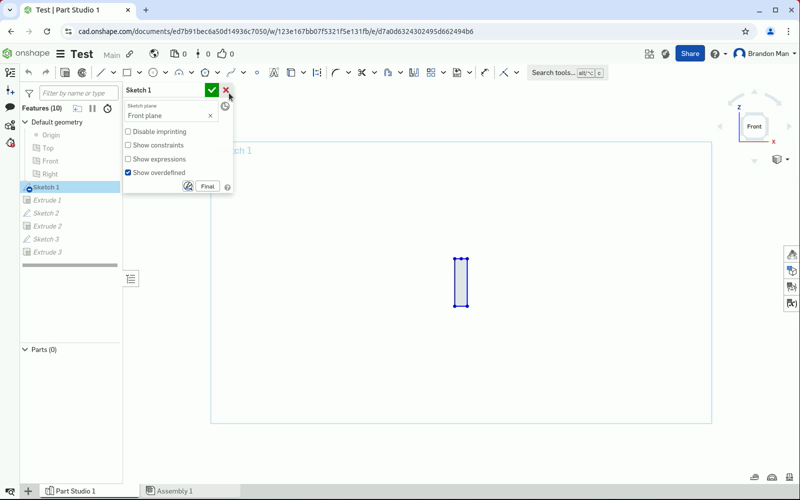
click(229, 92)
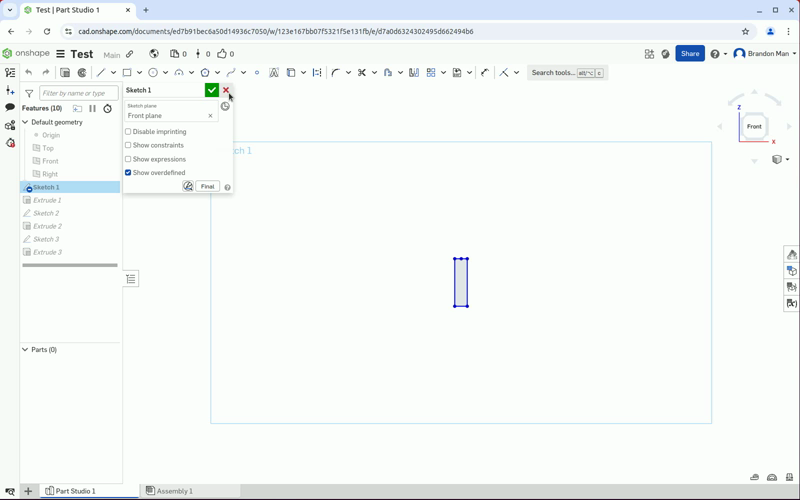
key(shift+s)
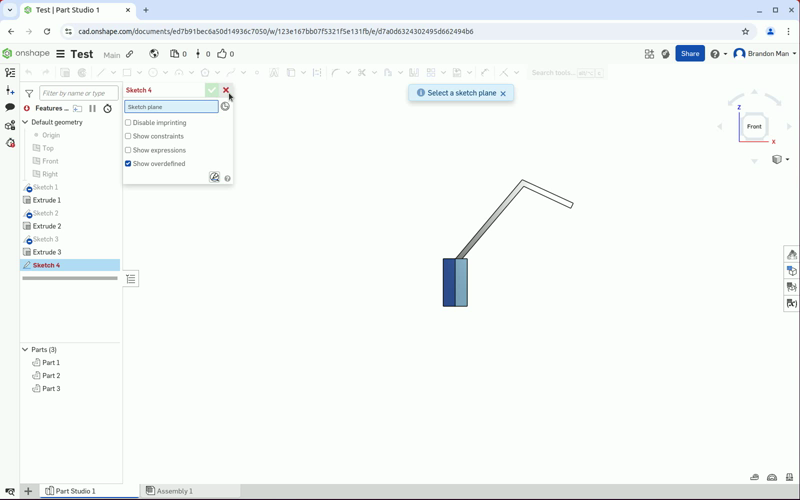
mouse_move(73, 163)
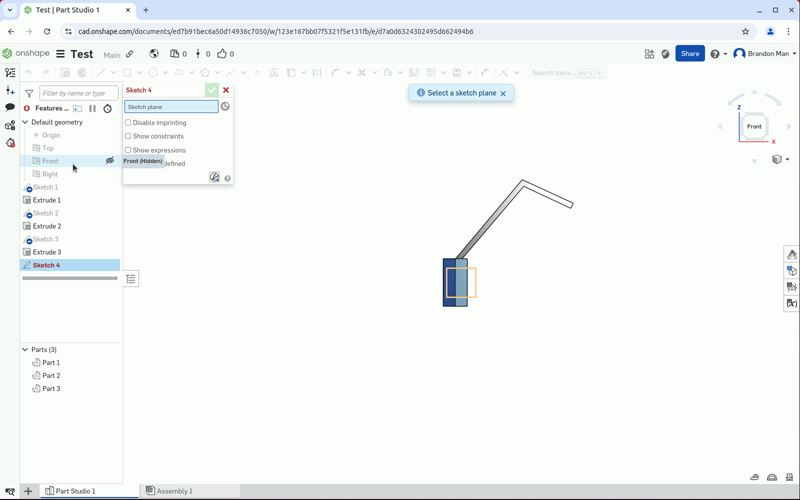
click(73, 163)
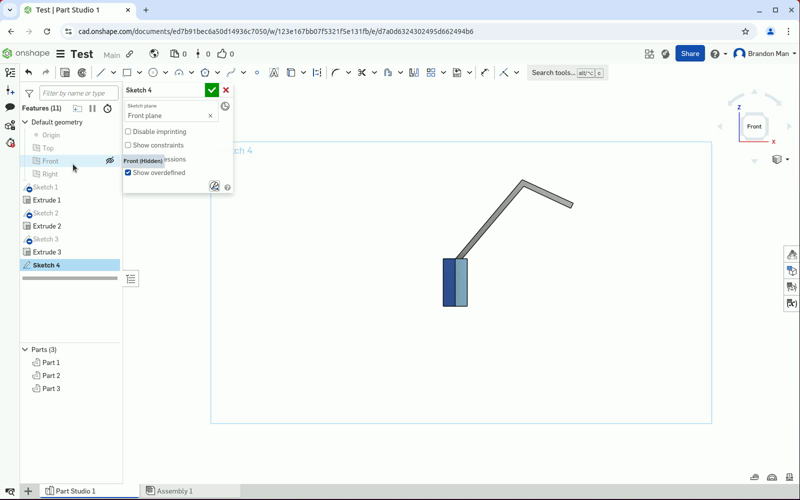
mouse_move(73, 352)
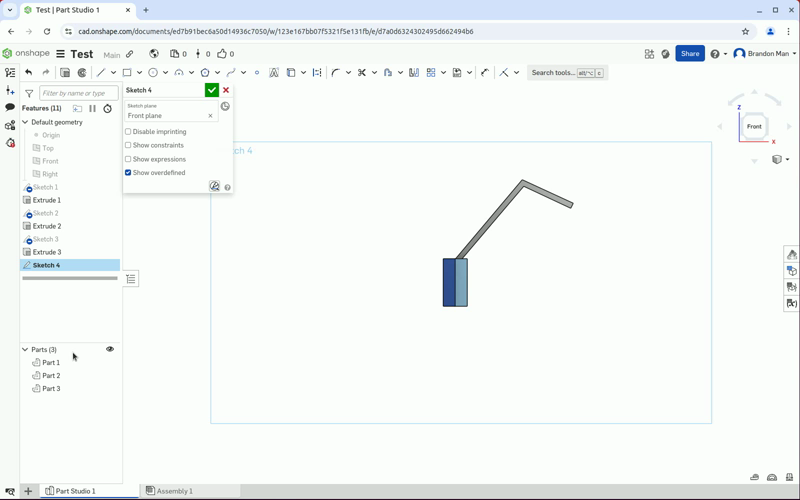
key(y)
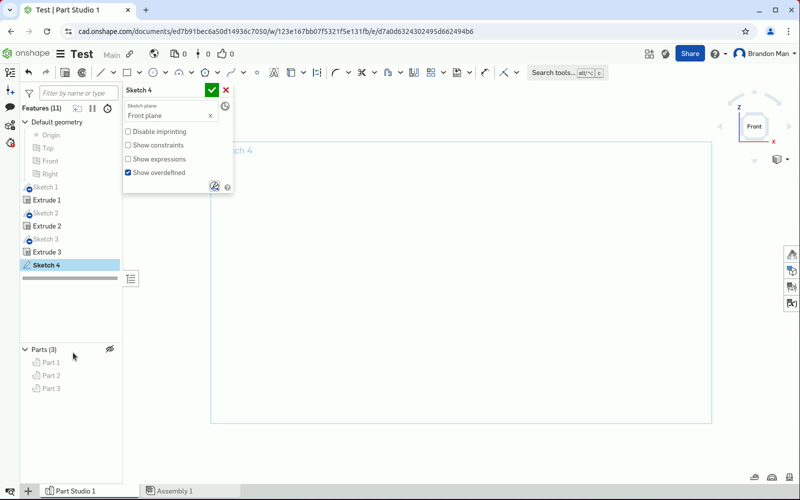
key(l)
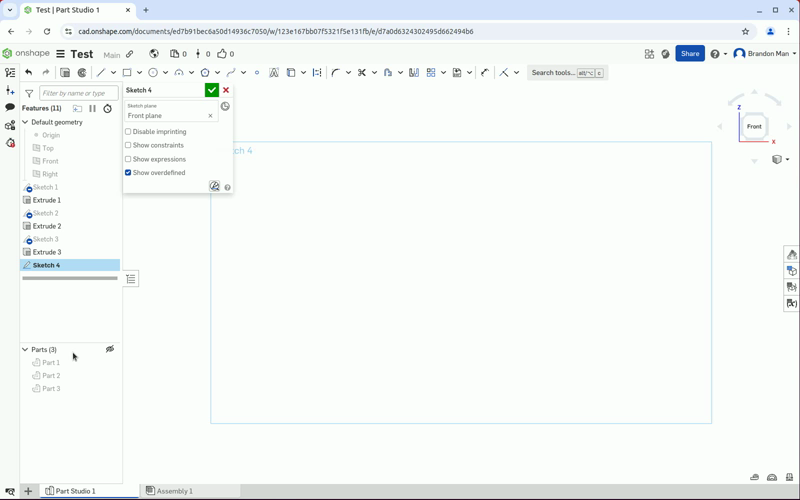
key_down(shift)
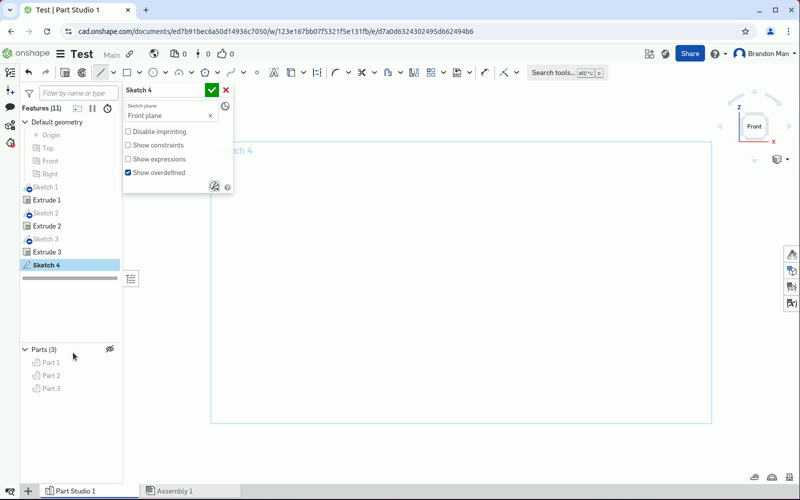
mouse_move(443, 306)
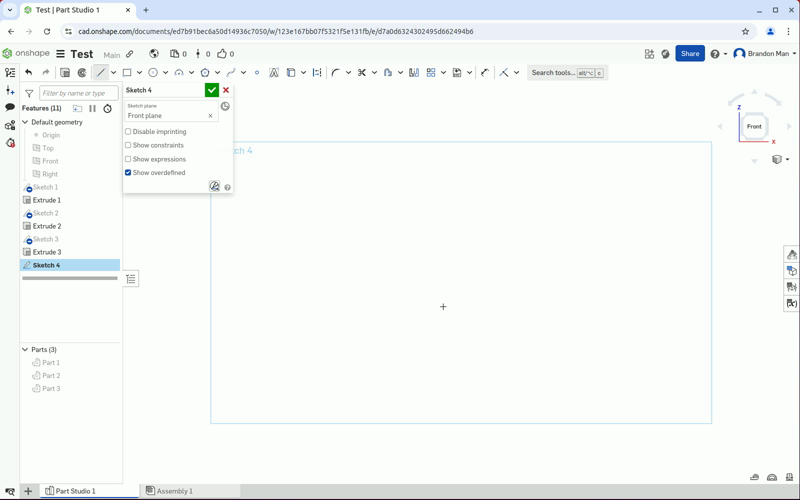
click(443, 306)
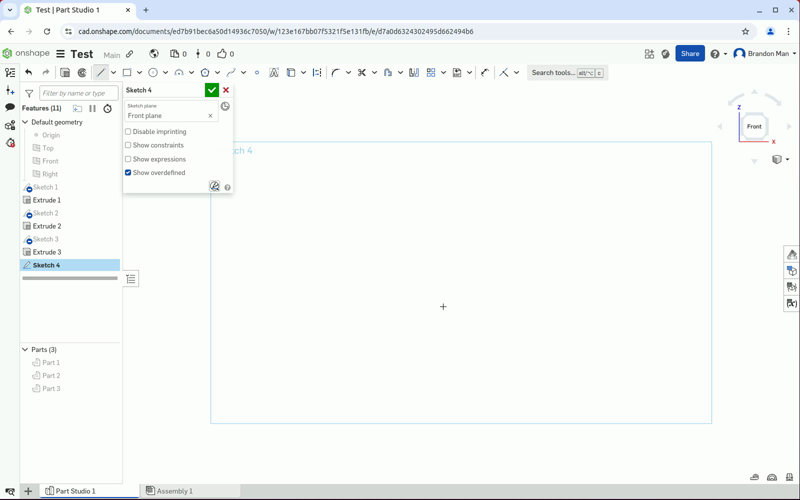
key_up(shift)
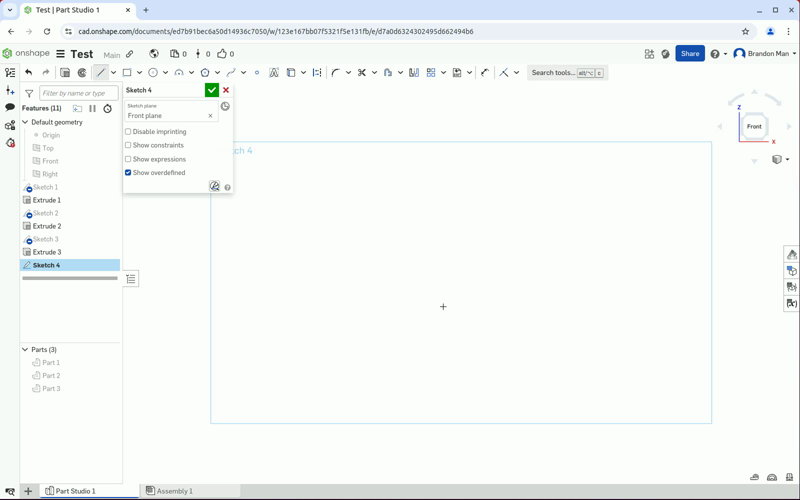
key_down(shift)
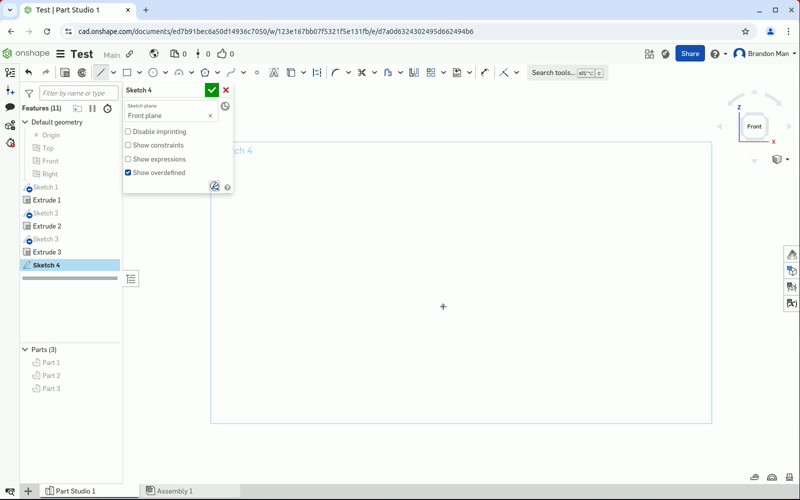
mouse_move(473, 306)
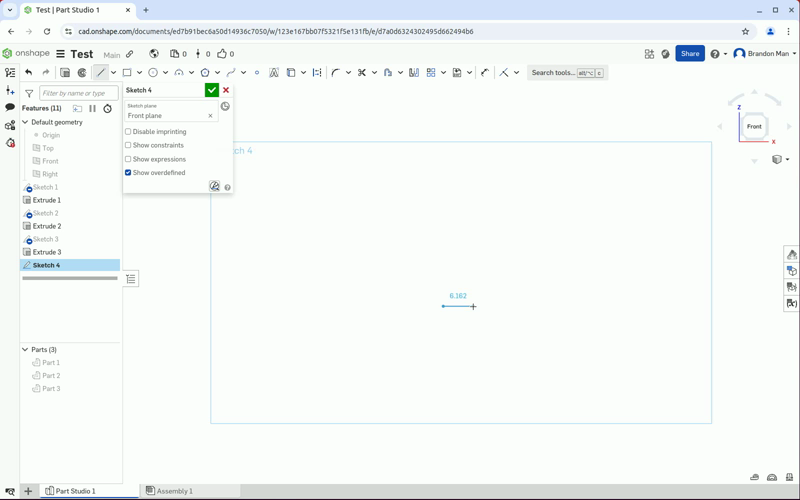
mouse_move(455, 306)
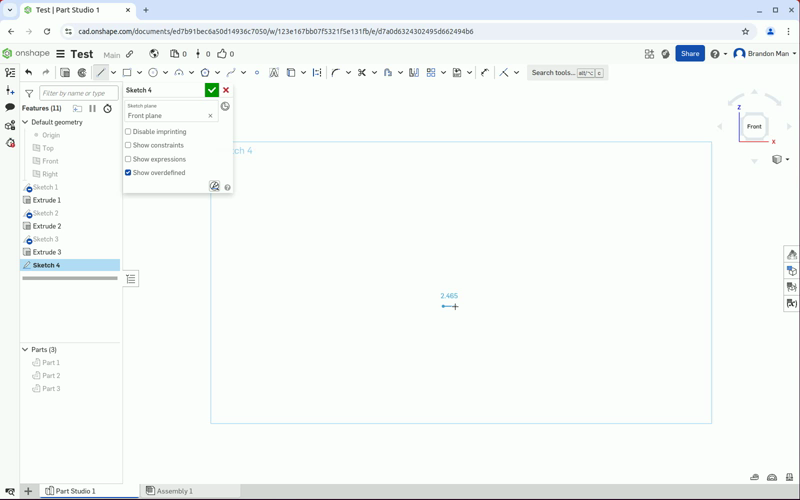
click(455, 306)
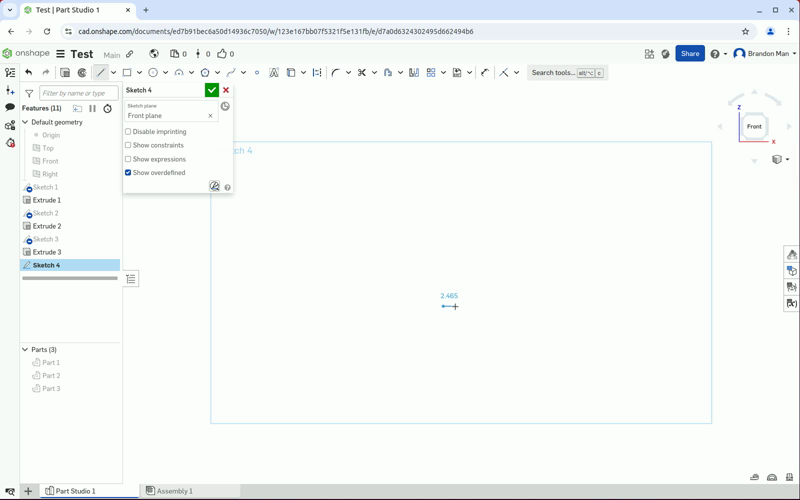
key_up(shift)
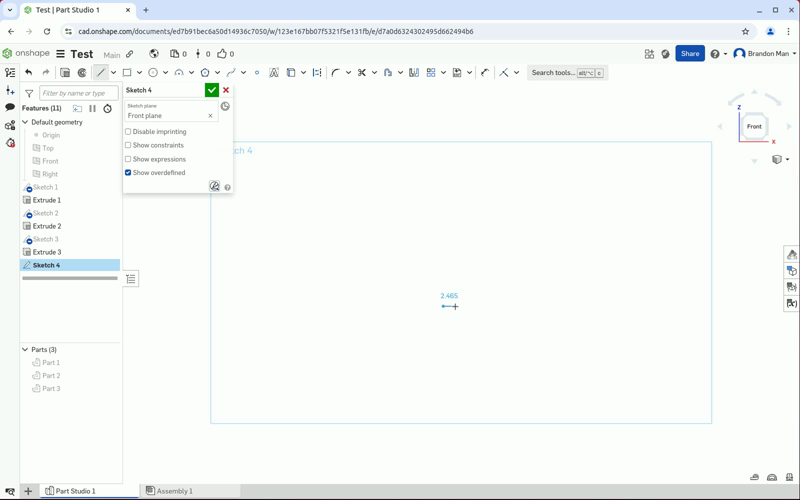
key_down(shift)
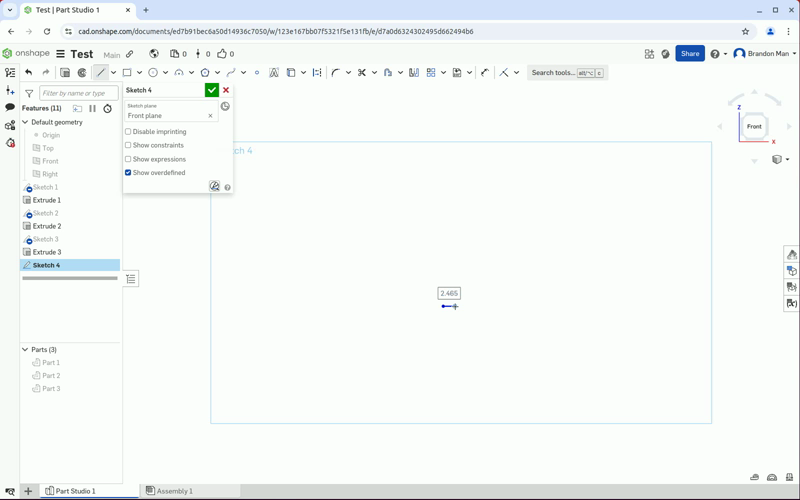
mouse_move(485, 306)
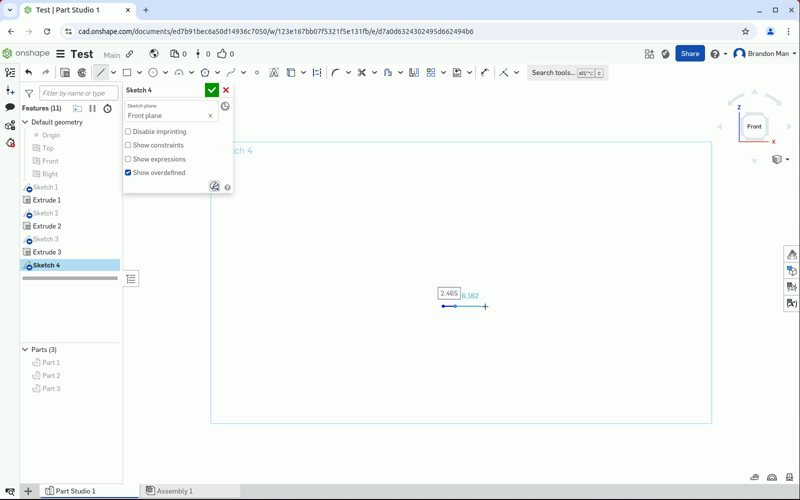
mouse_move(455, 258)
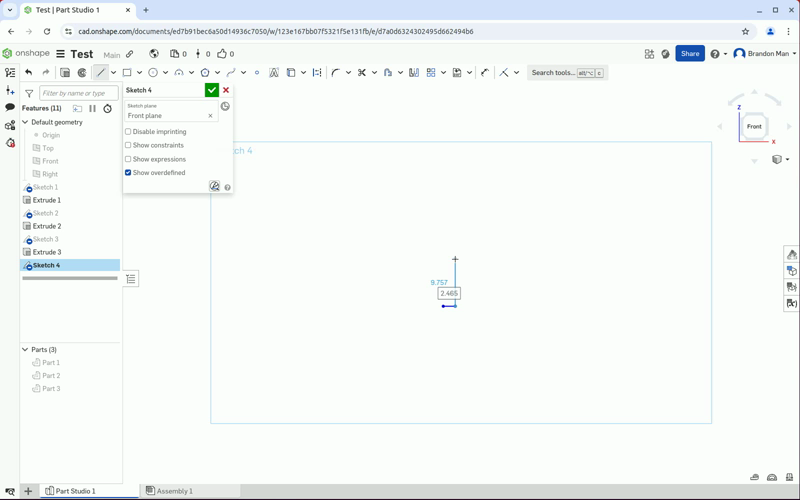
click(455, 258)
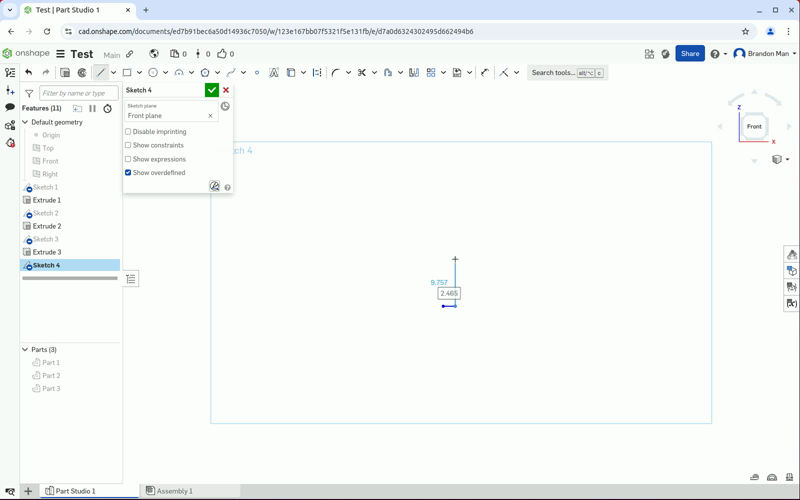
key_up(shift)
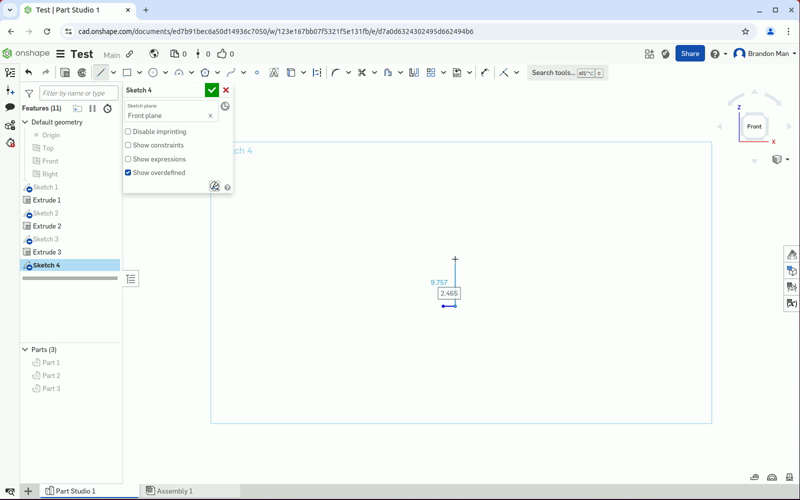
key_down(shift)
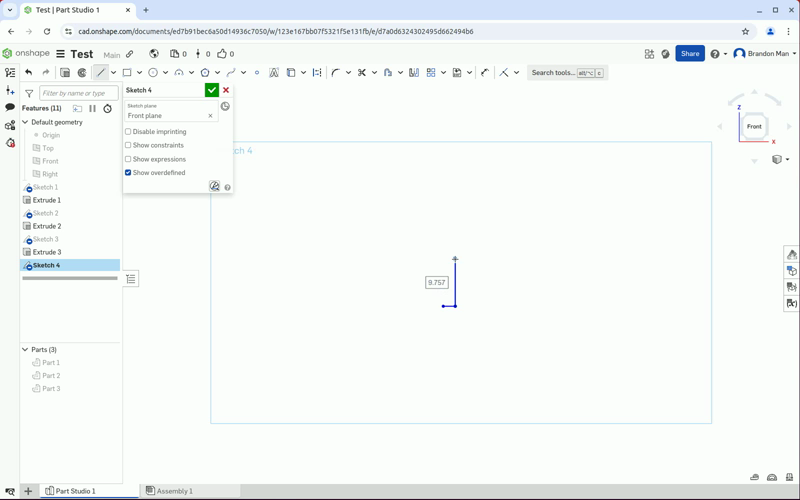
mouse_move(485, 258)
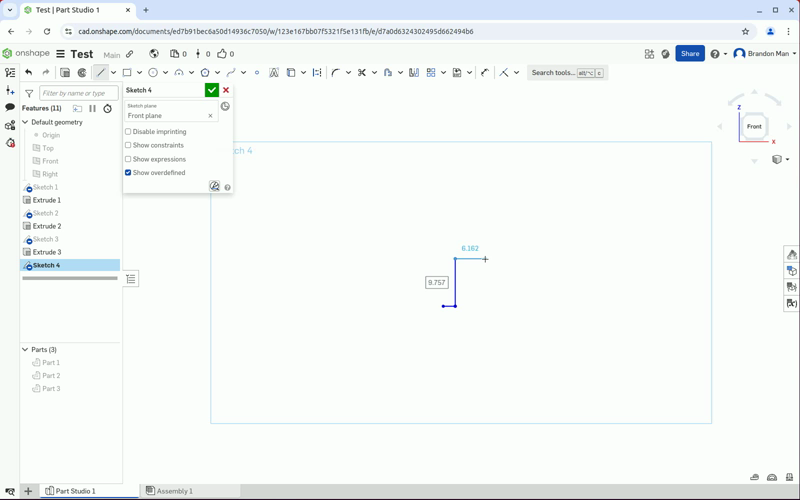
mouse_move(443, 258)
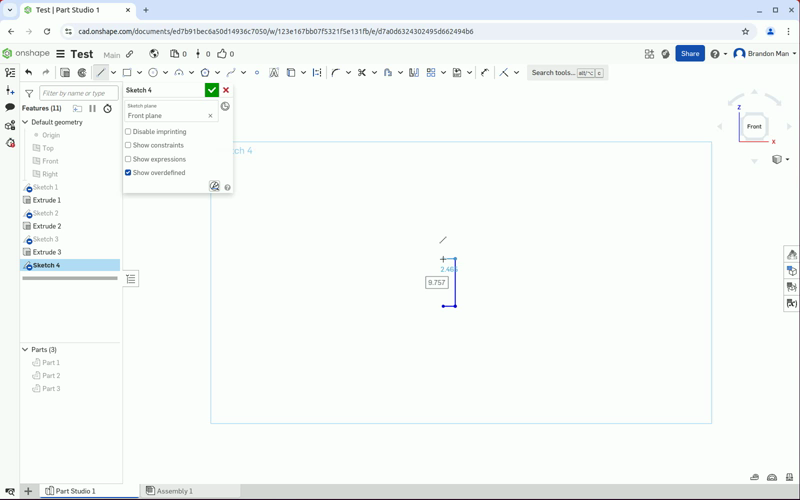
click(443, 258)
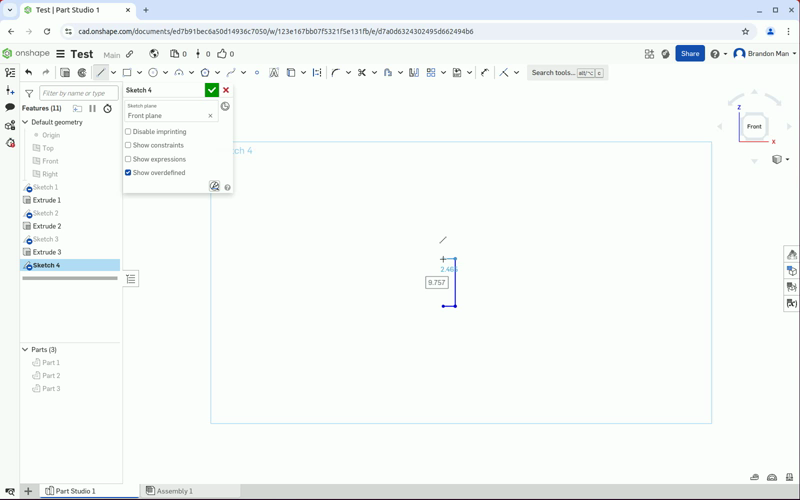
key_up(shift)
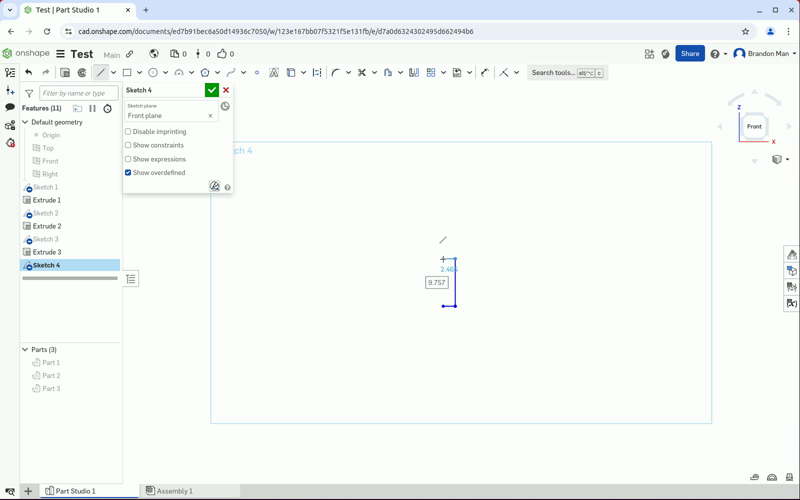
mouse_move(473, 258)
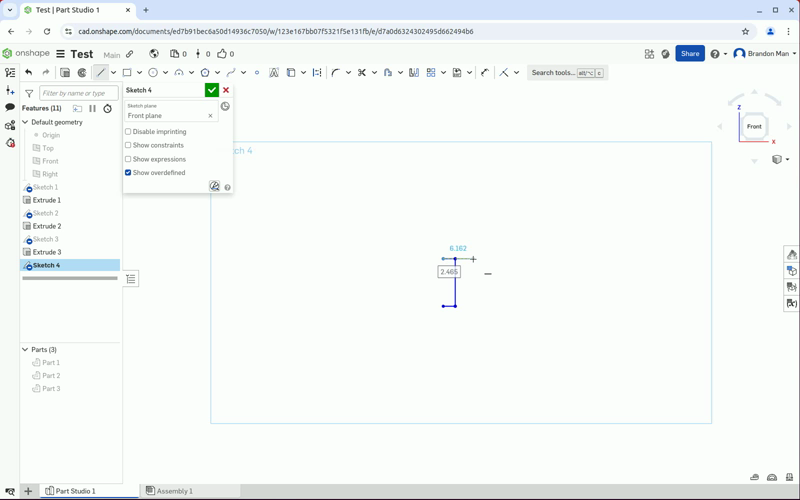
key_down(shift)
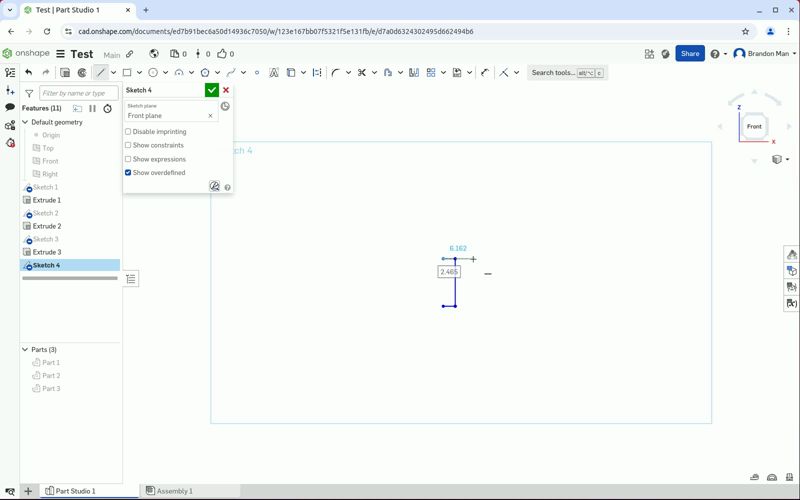
mouse_move(443, 306)
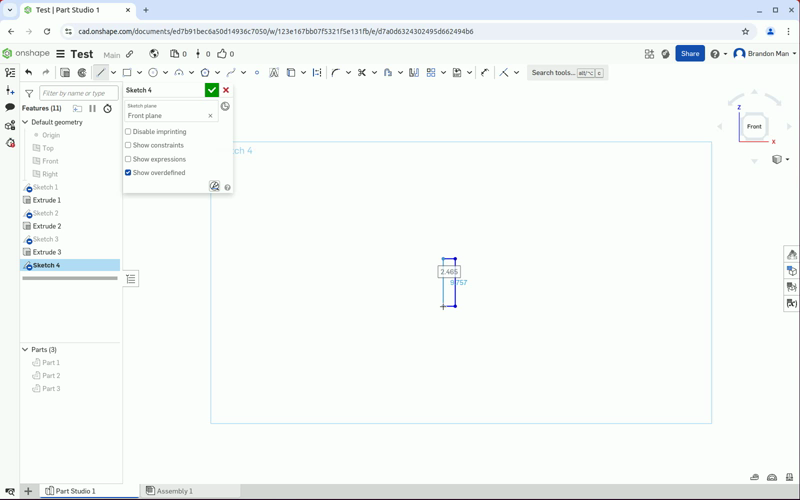
key_up(shift)
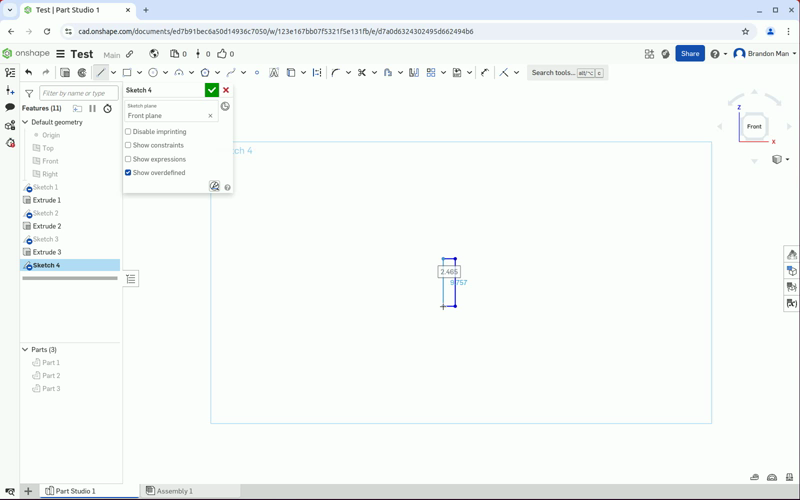
click(443, 306)
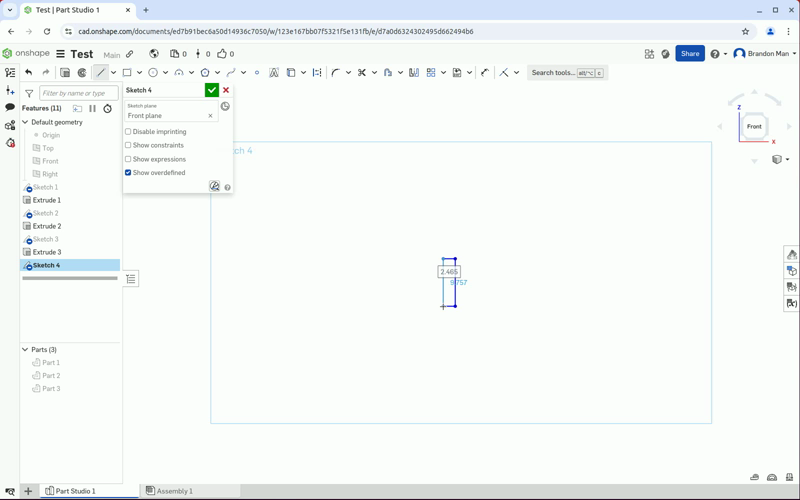
key(esc)
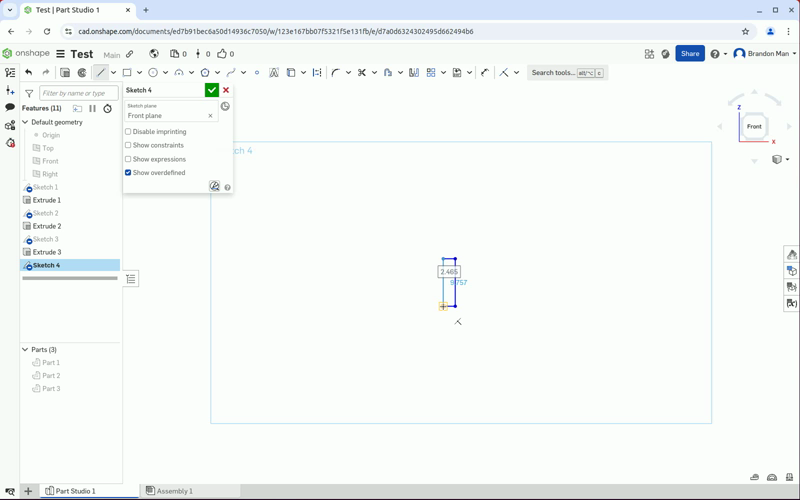
mouse_move(451, 293)
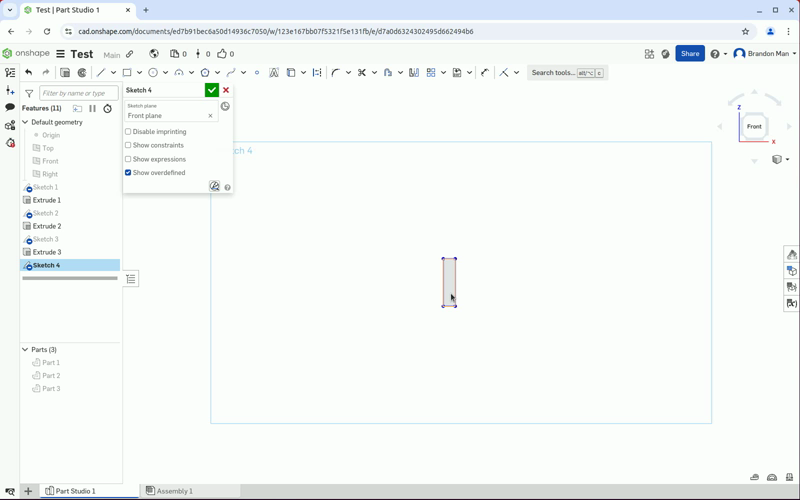
scroll(6)
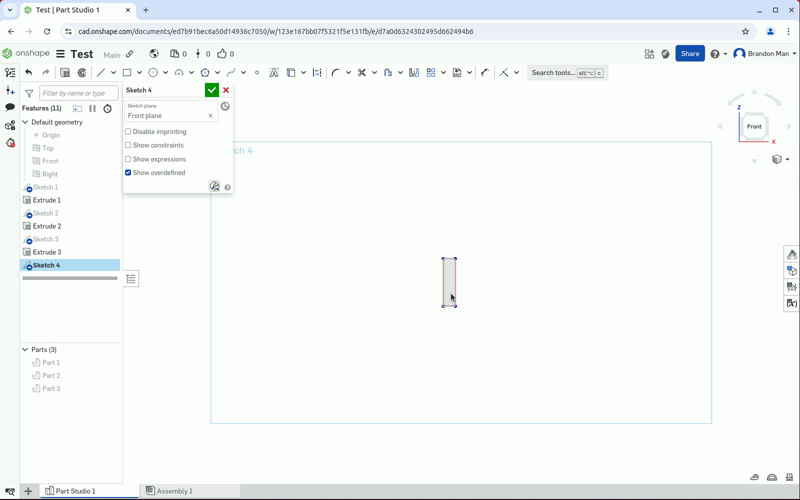
scroll(6)
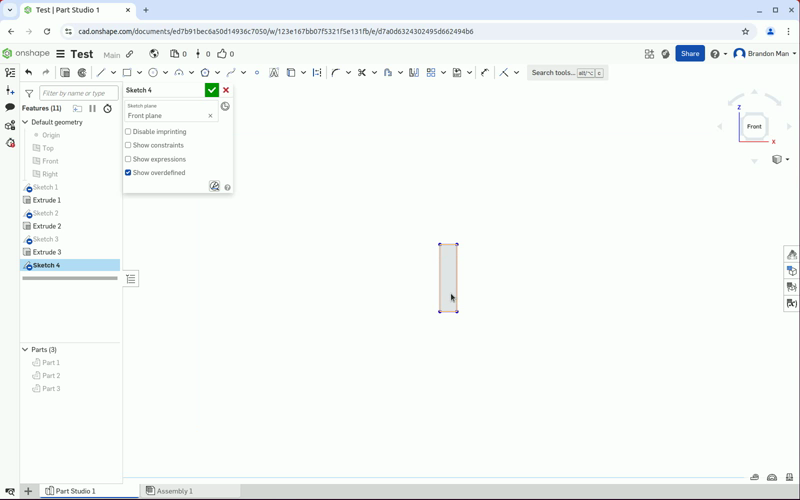
scroll(6)
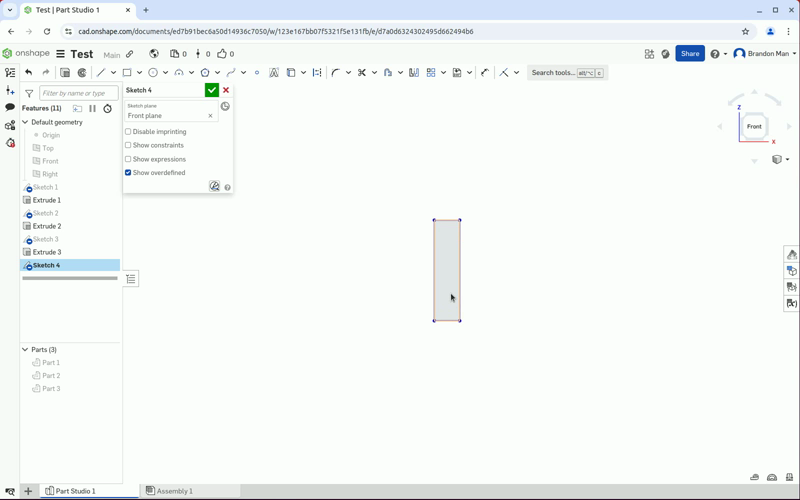
scroll(6)
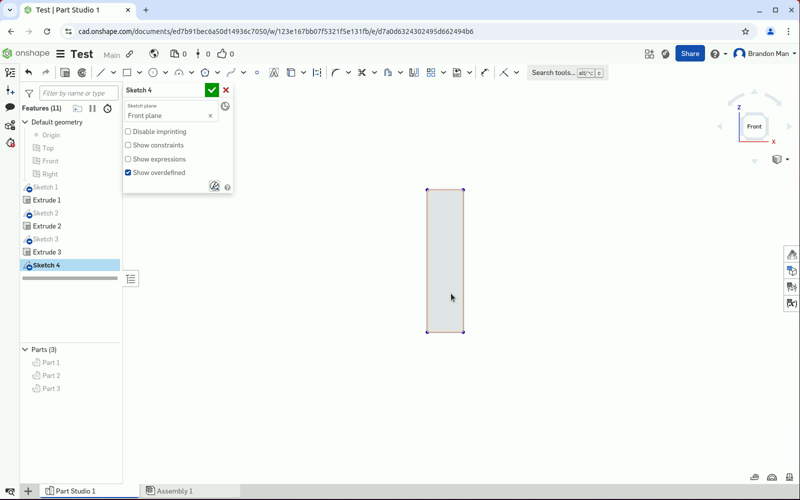
scroll(6)
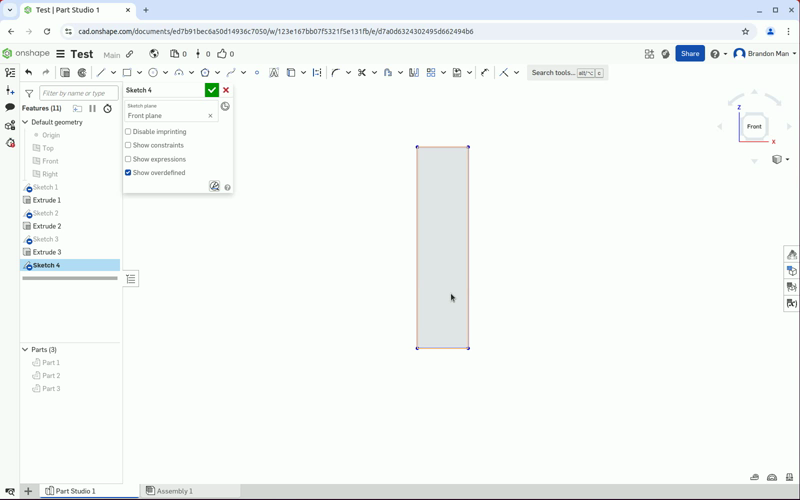
scroll(6)
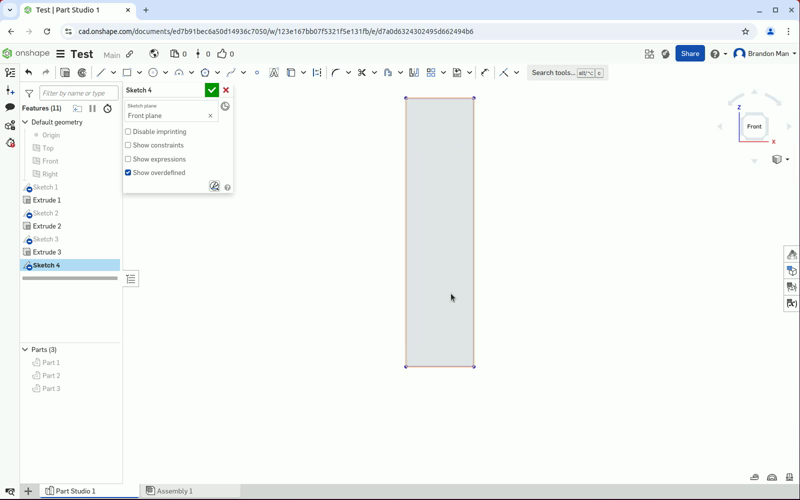
scroll(6)
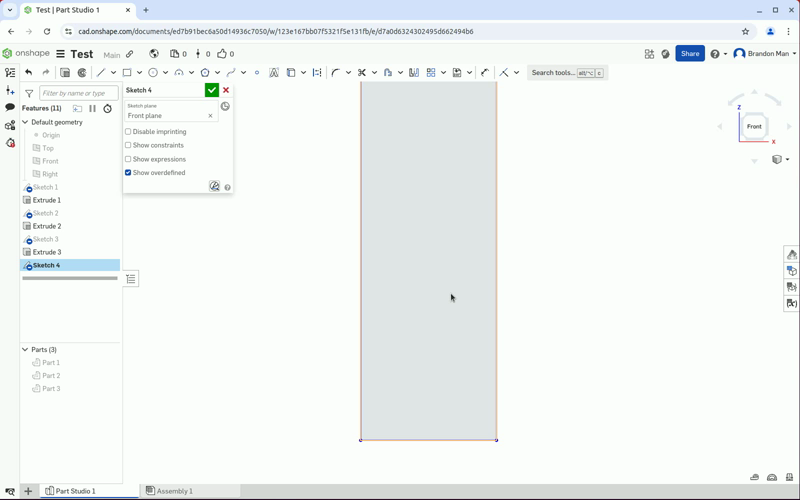
click(451, 293)
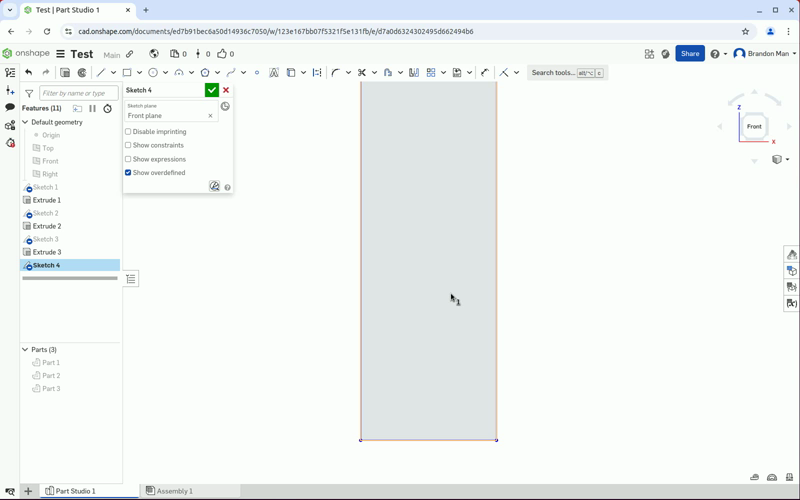
scroll(-6)
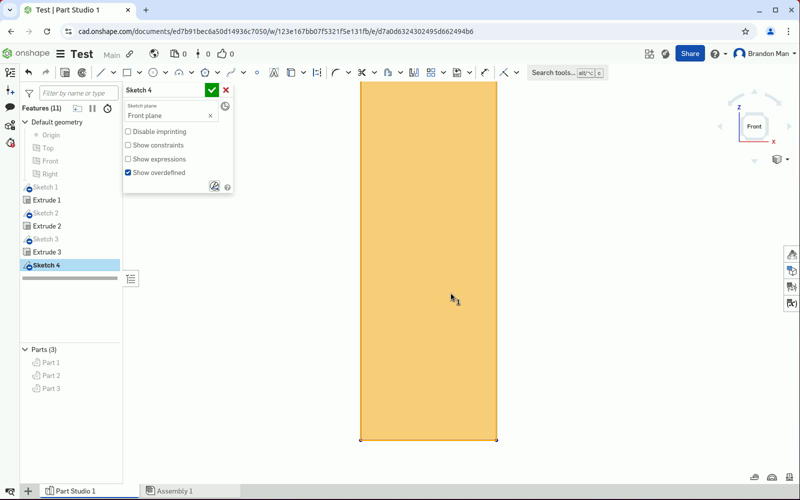
scroll(-6)
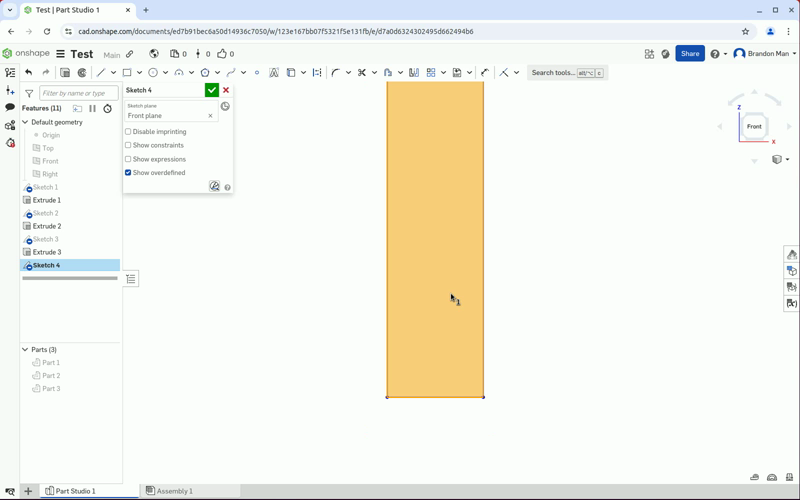
scroll(-6)
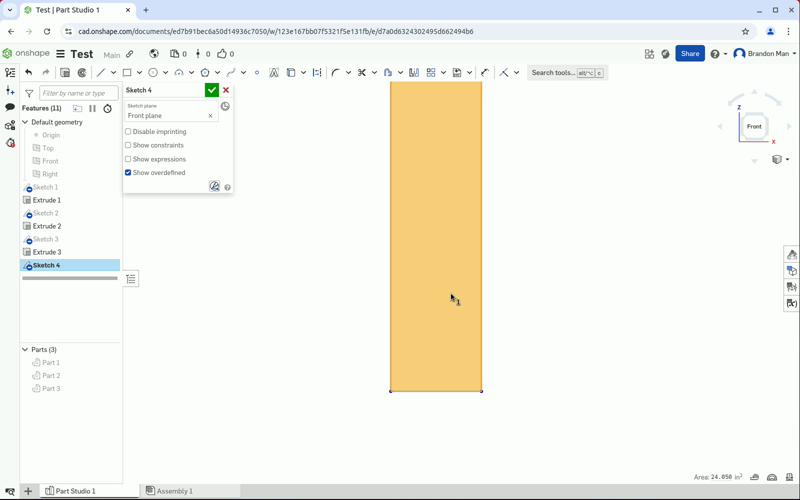
scroll(-6)
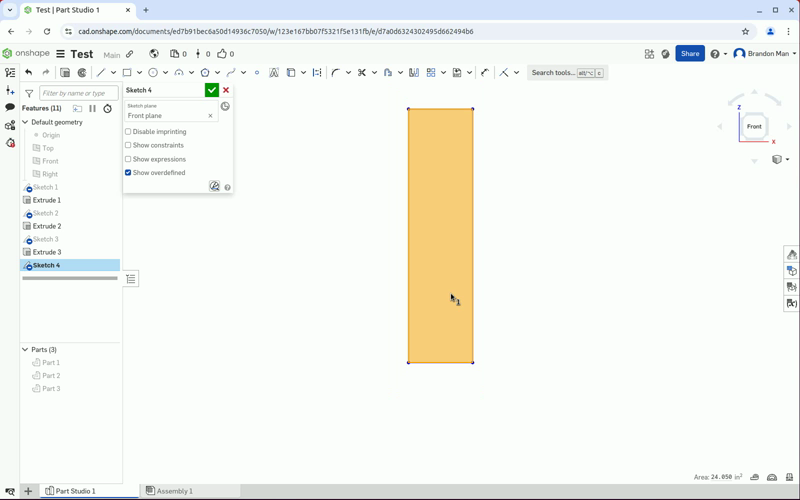
scroll(-6)
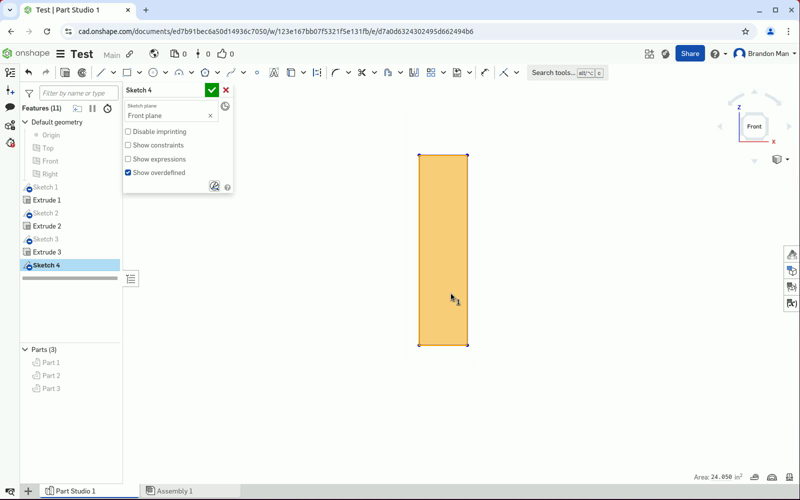
scroll(-6)
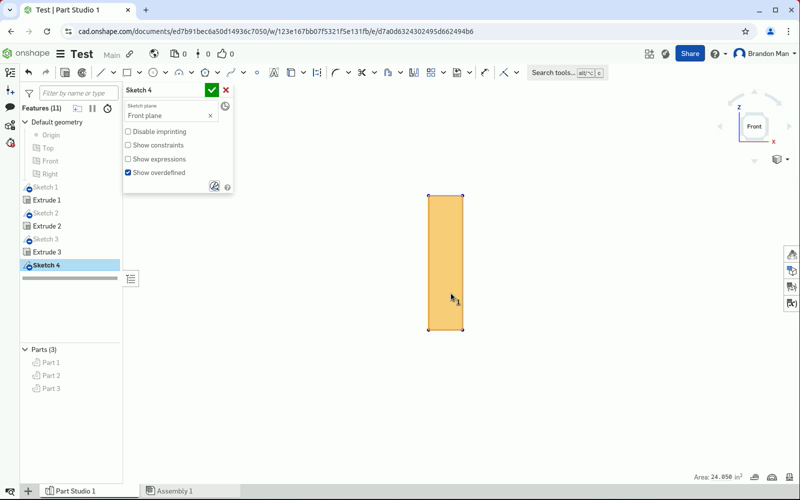
scroll(-6)
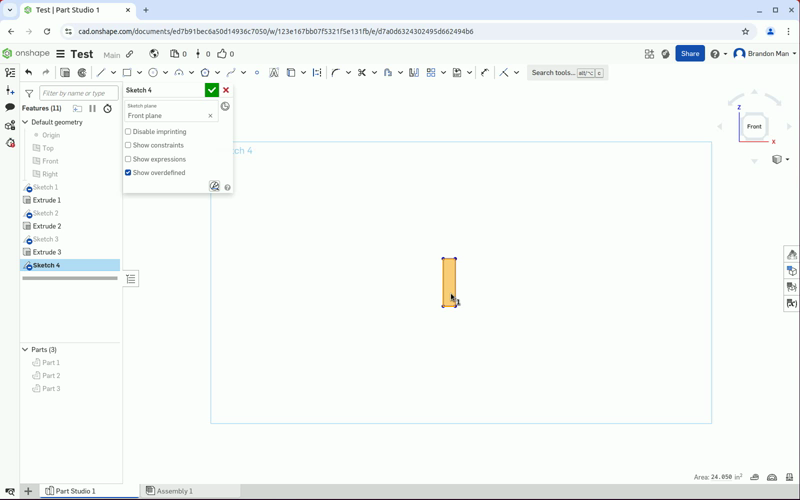
mouse_move(73, 352)
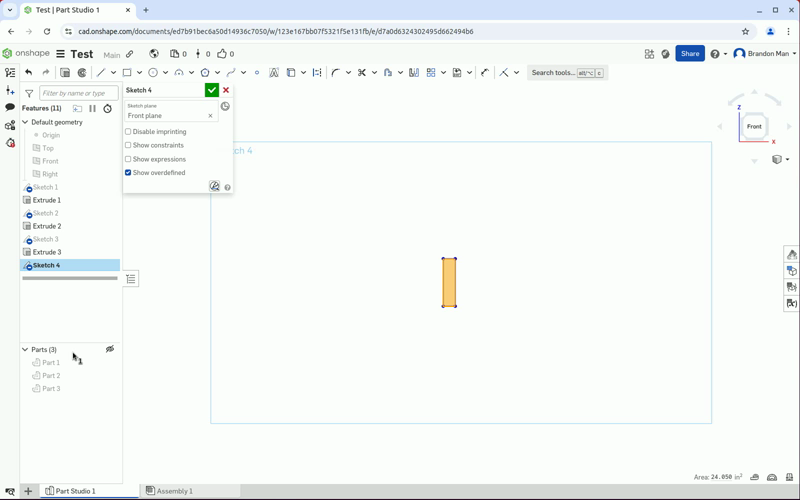
key(shift+y)
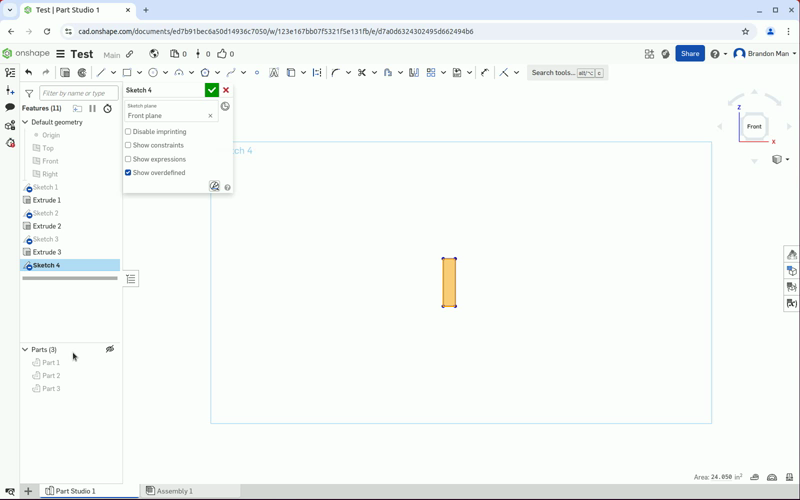
key(shift+e)
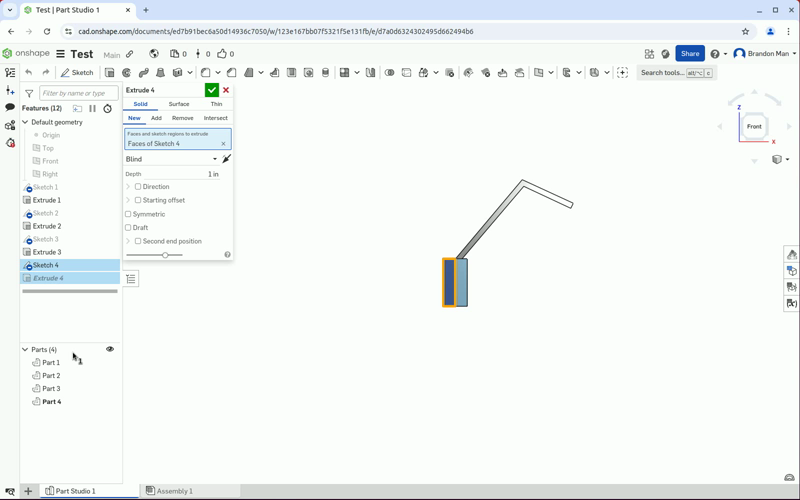
mouse_move(143, 106)
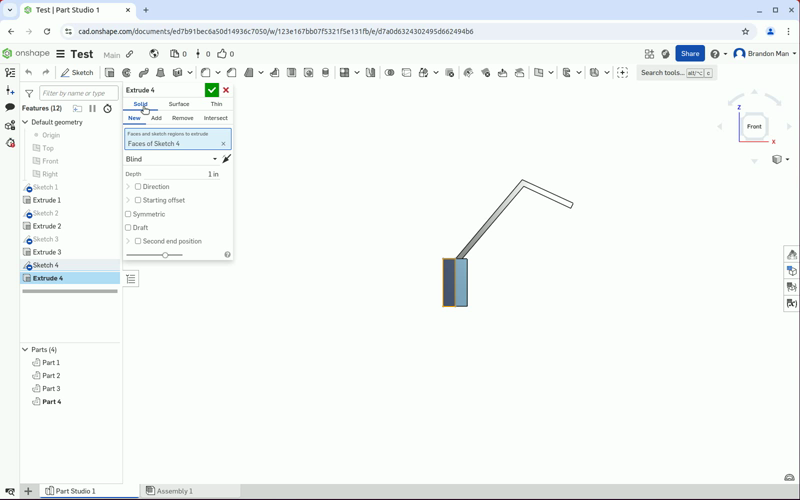
click(143, 106)
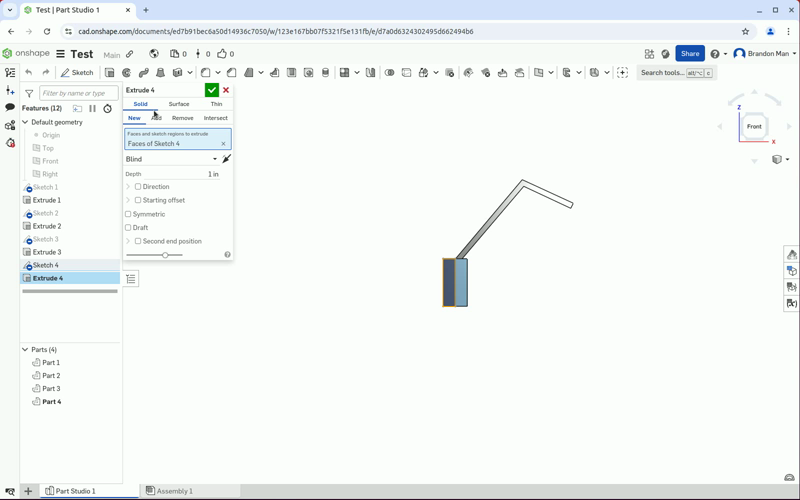
mouse_move(186, 120)
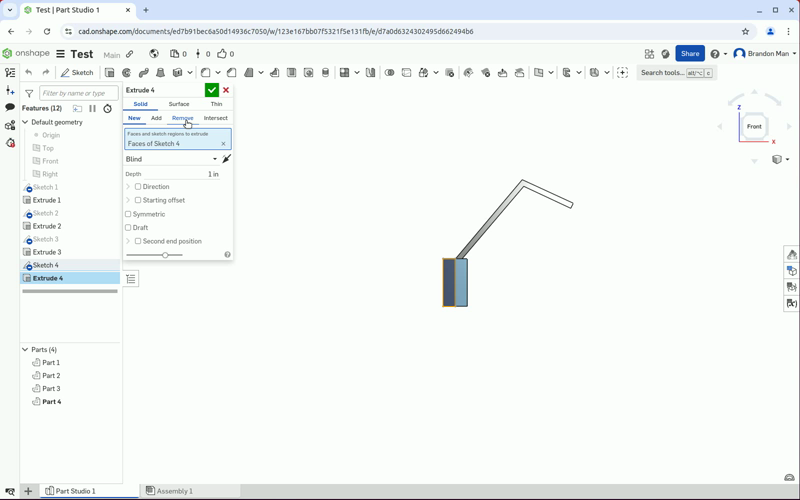
click(186, 120)
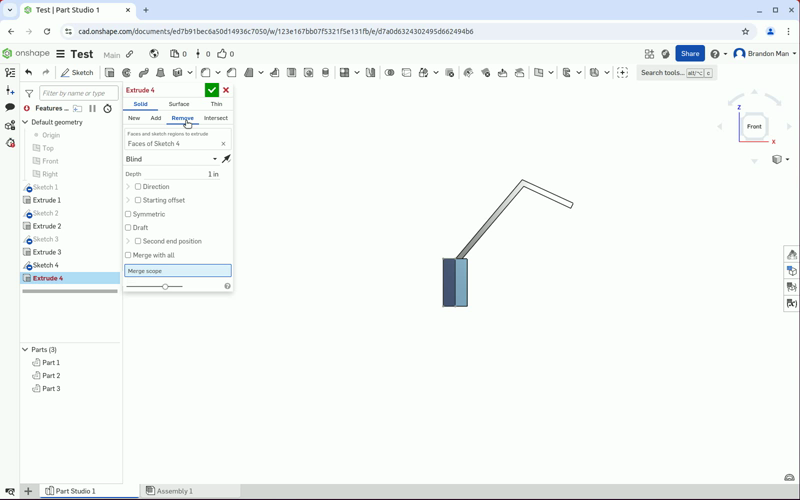
key(tab, 4)
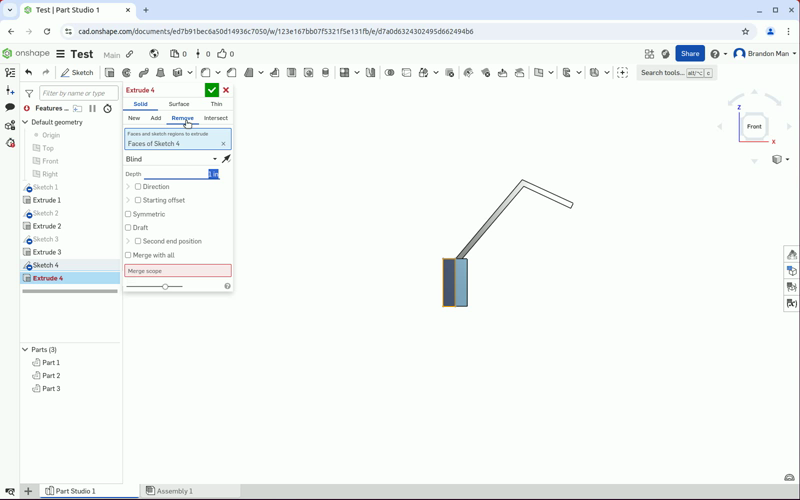
text(-14.442)
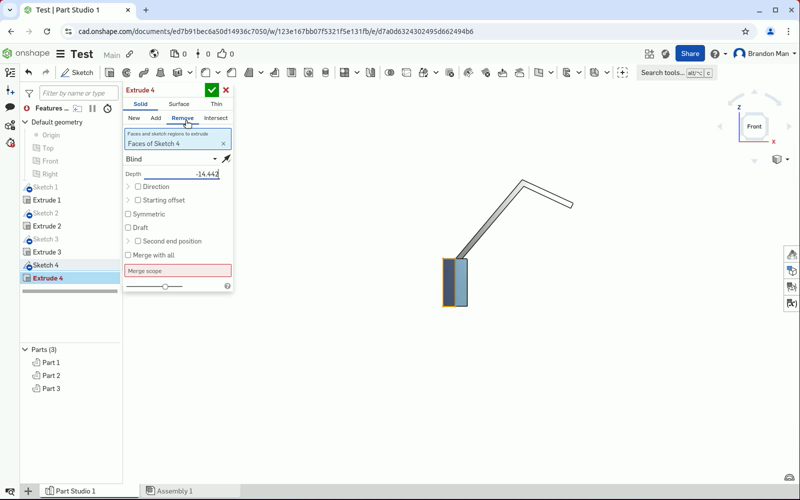
key(tab, 3)
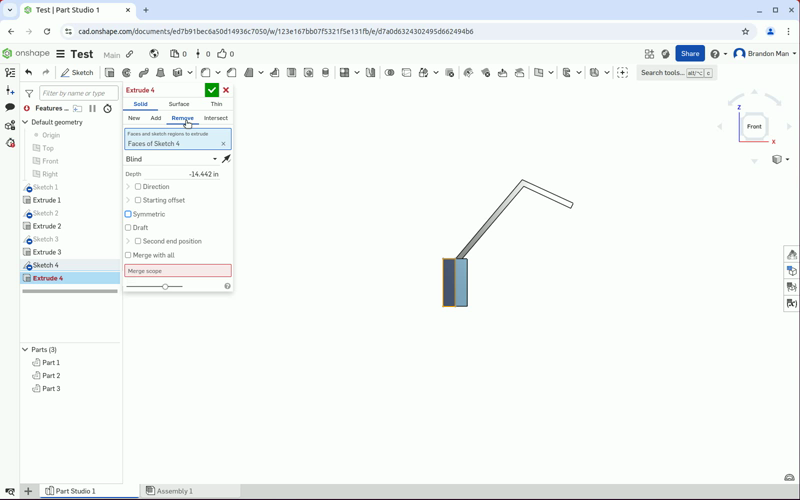
key(space)
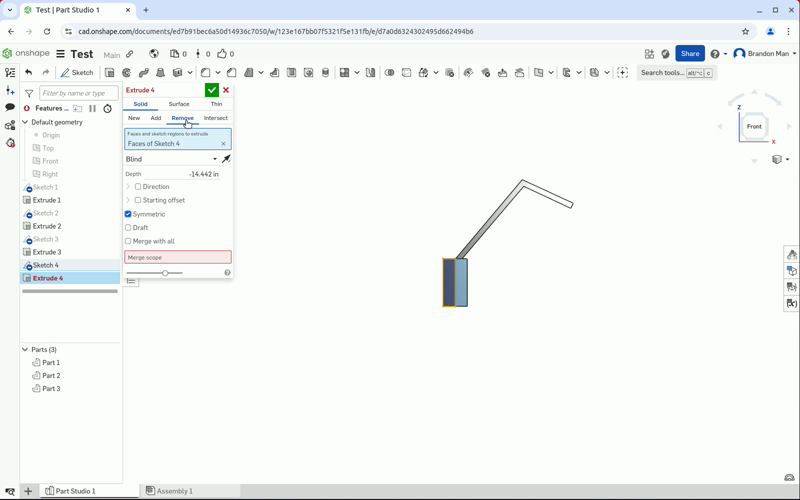
key(tab, 2)
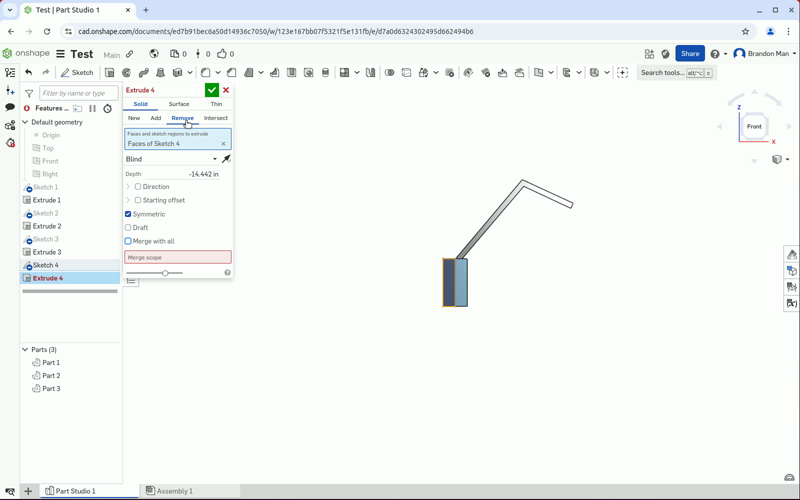
key(space)
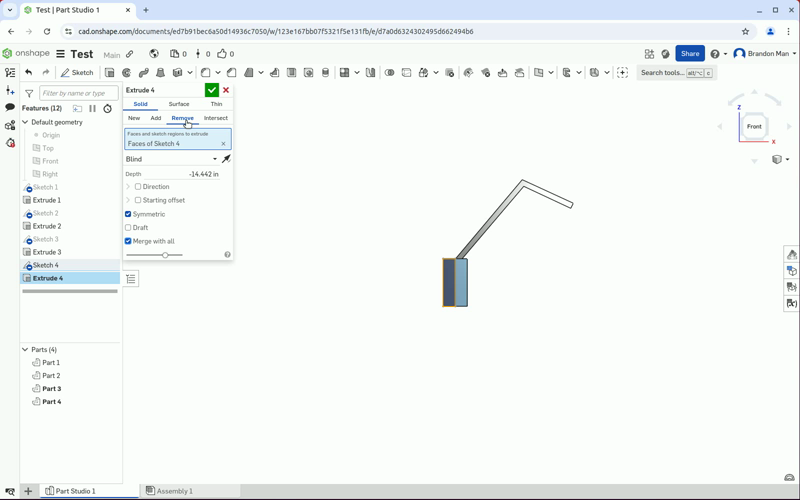
key(enter)
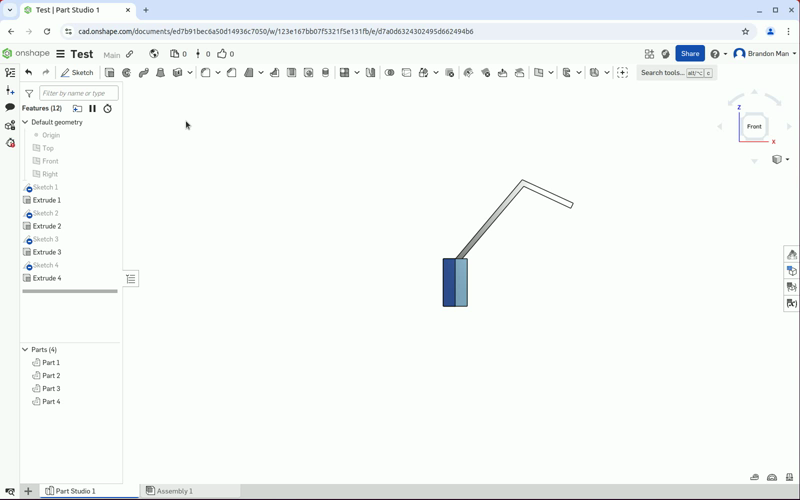
key(shift+h)
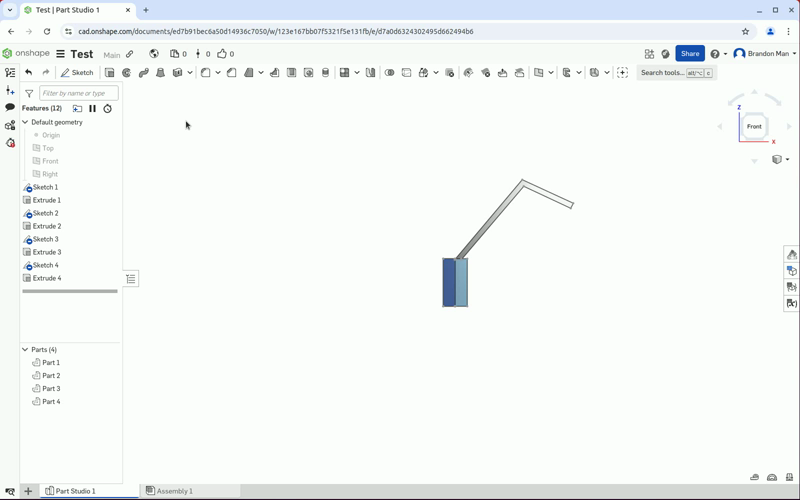
key(shift+h)
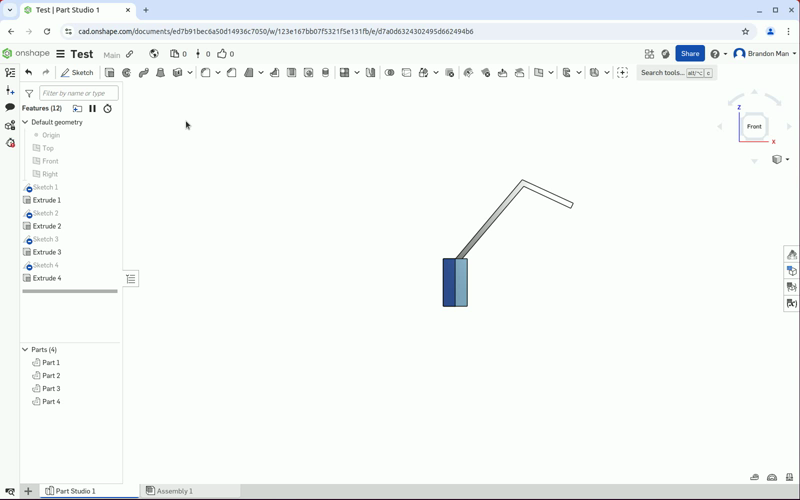
mouse_move(73, 189)
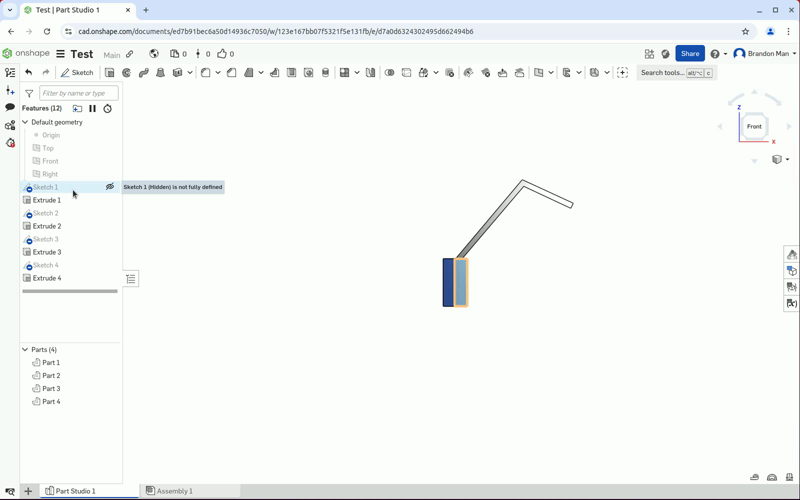
click(73, 189)
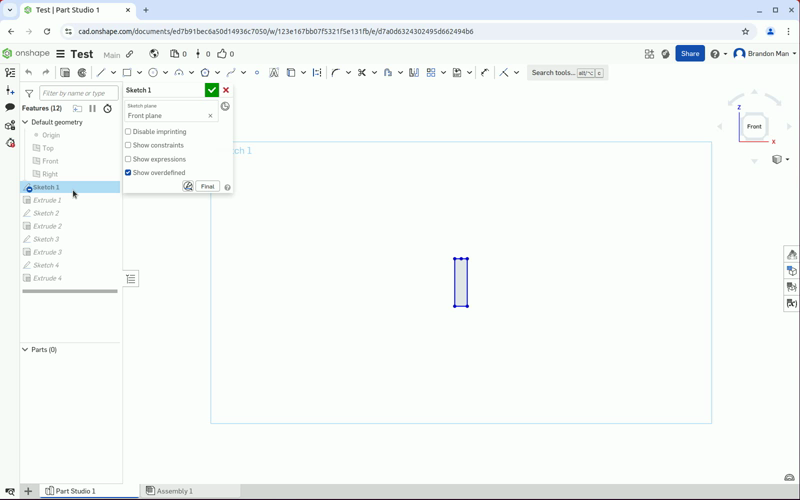
mouse_move(229, 92)
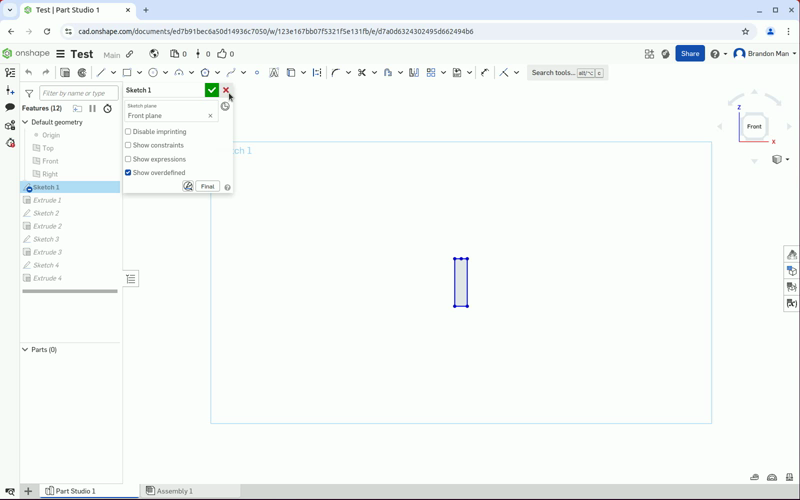
click(229, 92)
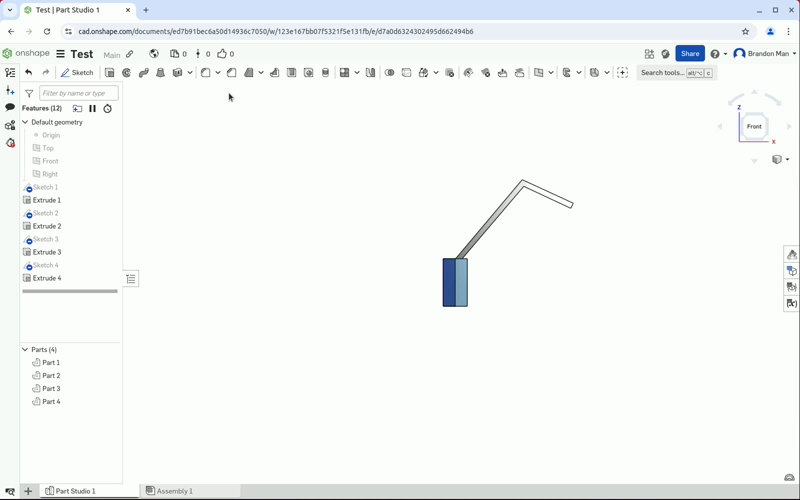
mouse_move(73, 352)
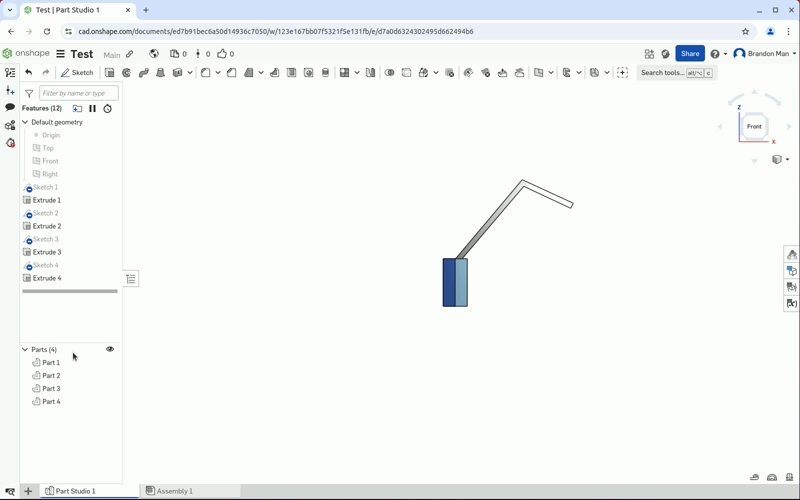
key(y)
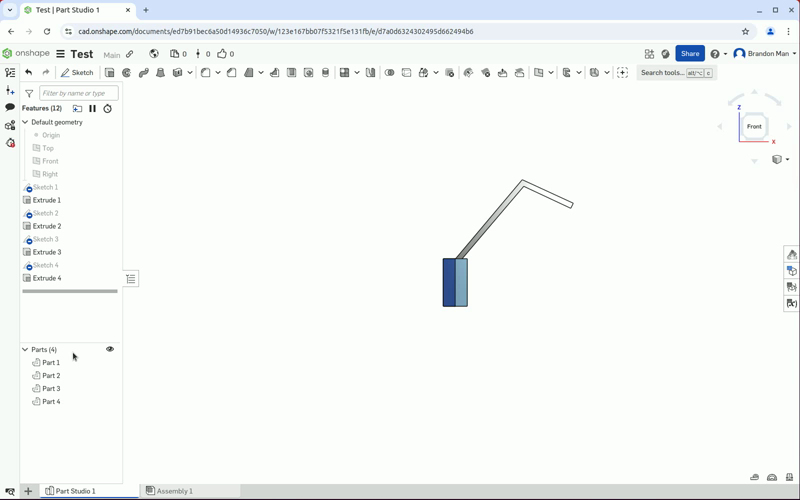
key(shift+p)
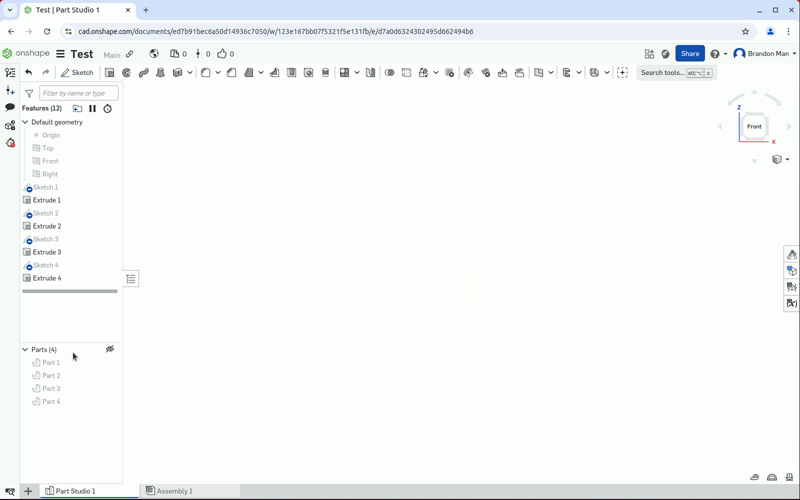
key(space)
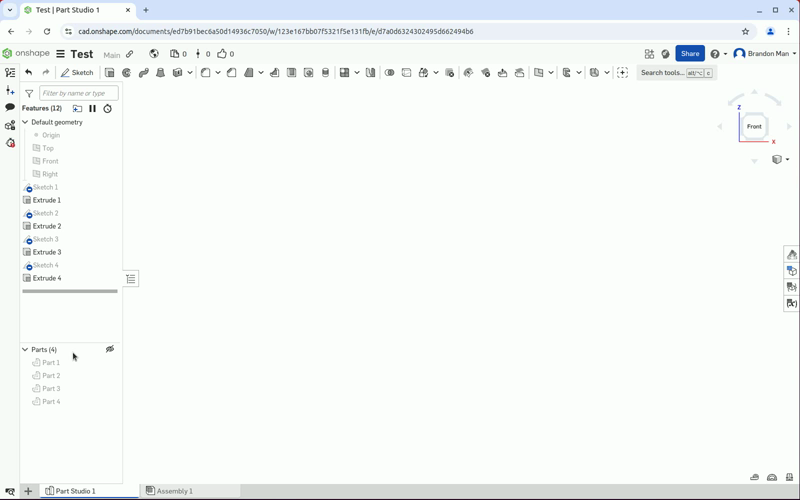
key_down(shift)
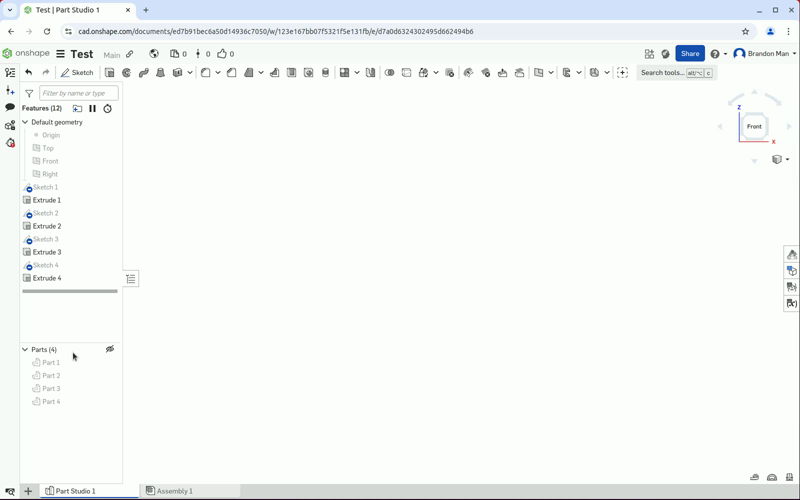
key(left)
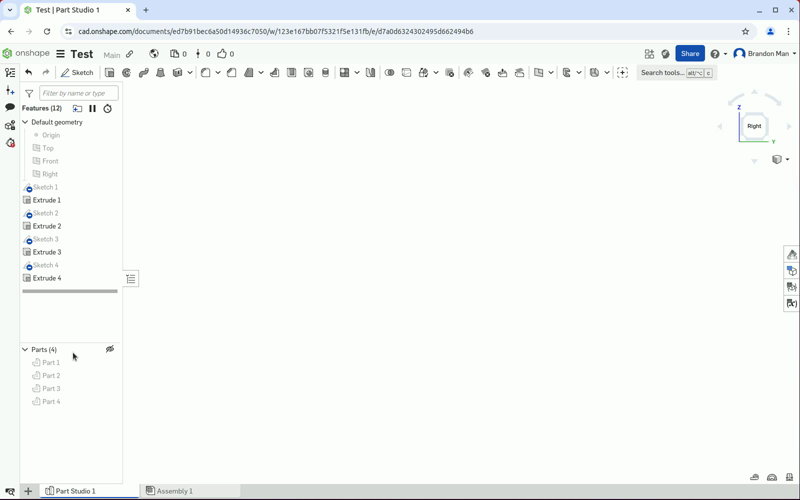
key_up(shift)
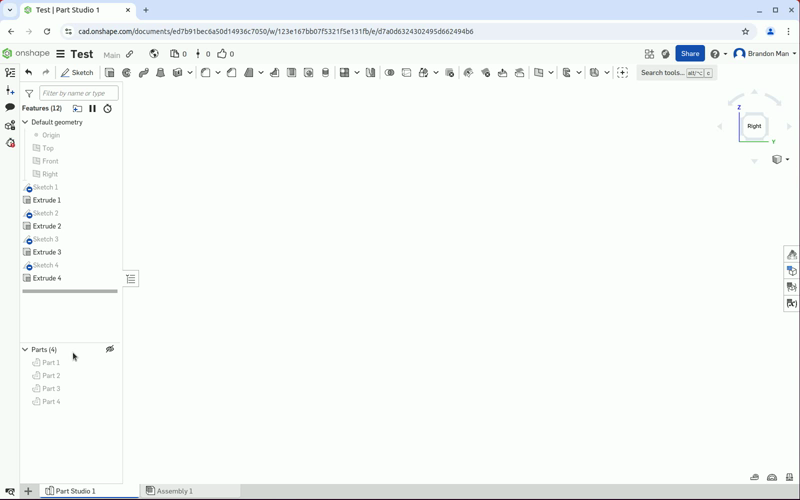
mouse_move(73, 352)
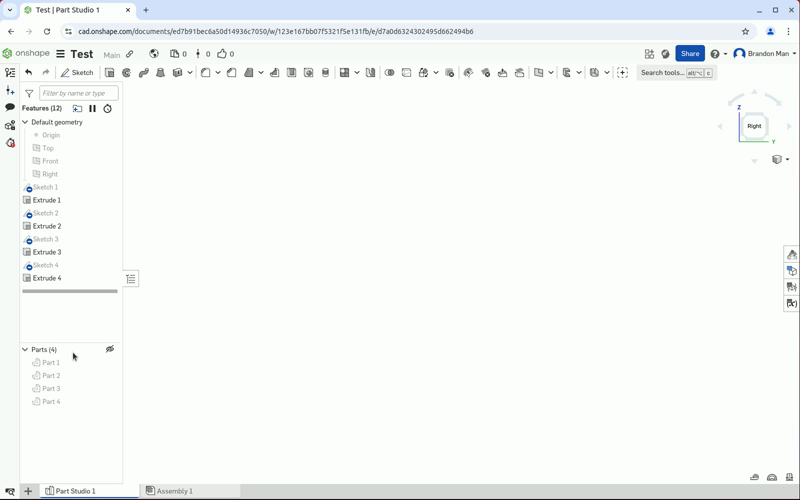
key(shift+y)
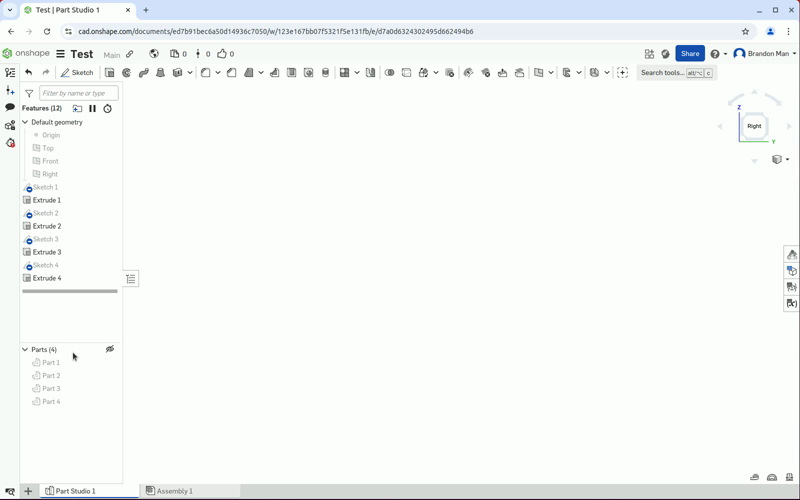
key(shift+s)
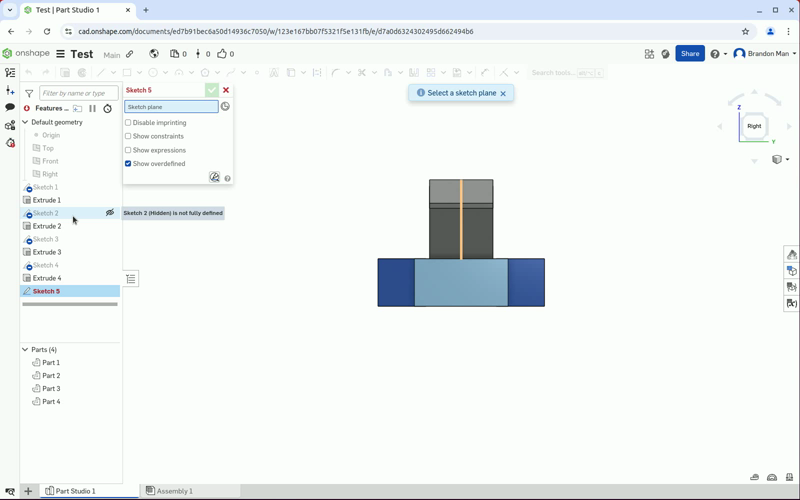
scroll(3)
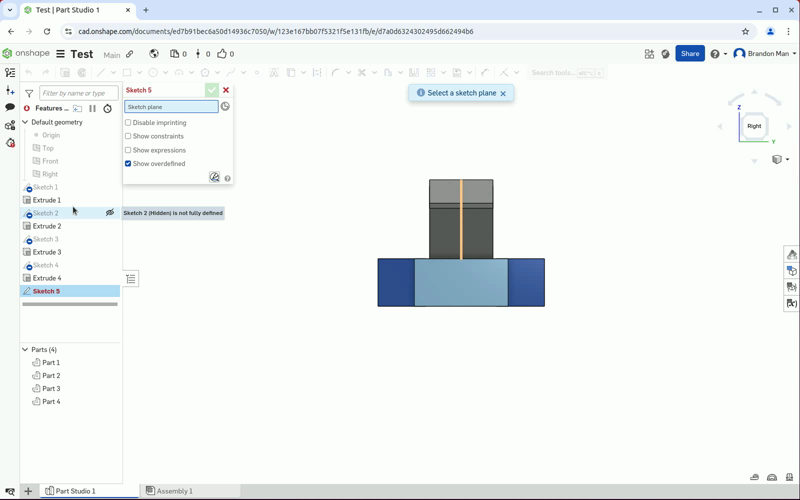
mouse_move(73, 176)
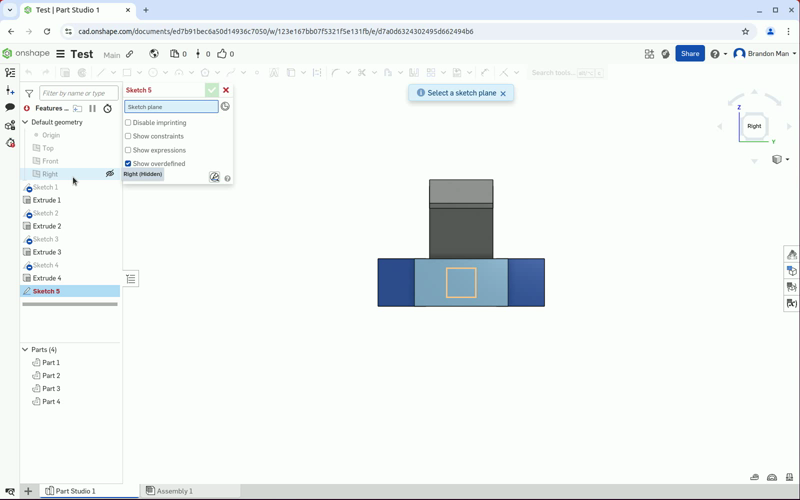
click(73, 176)
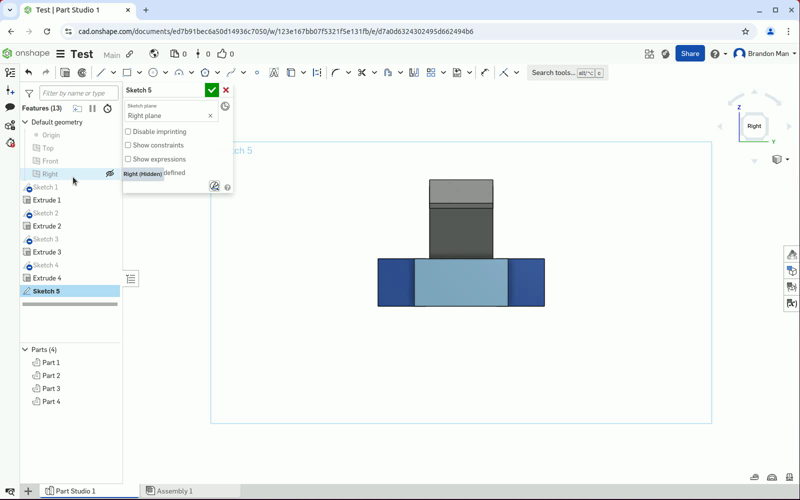
mouse_move(73, 352)
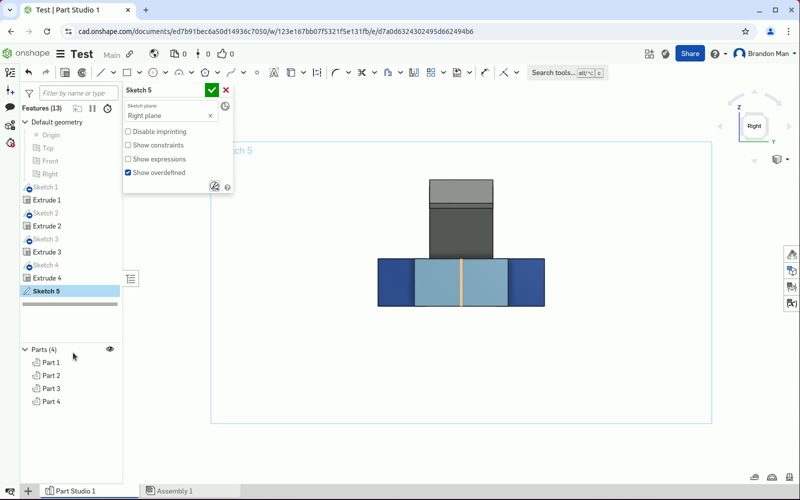
key(y)
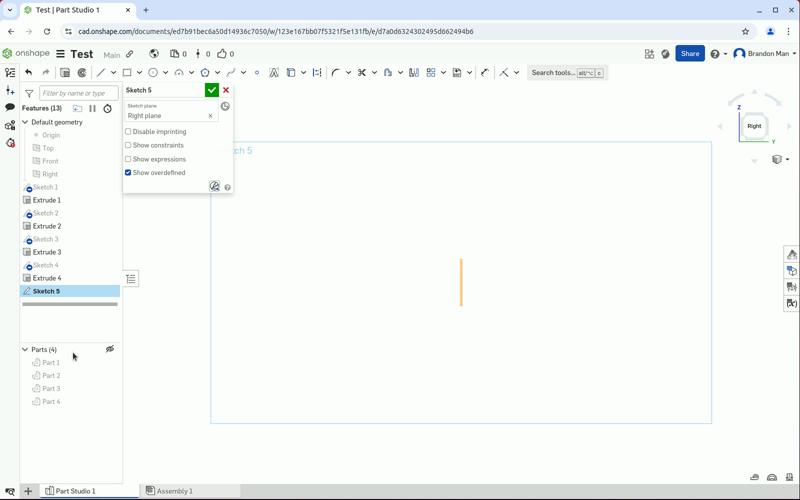
key(c)
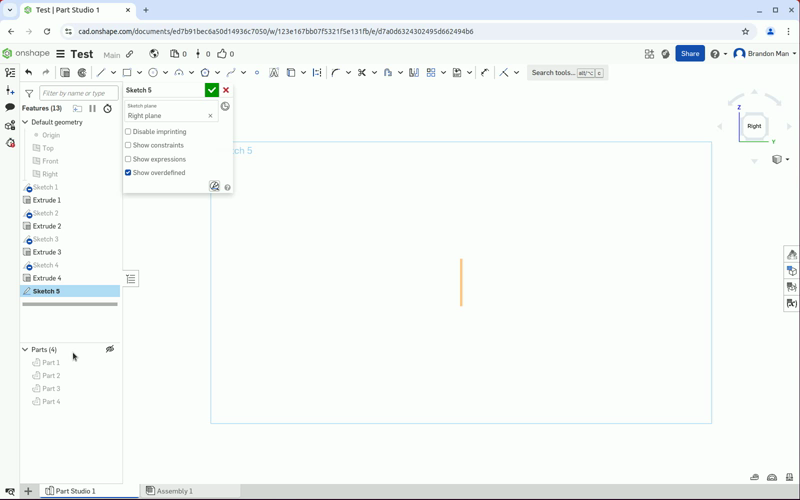
key_down(shift)
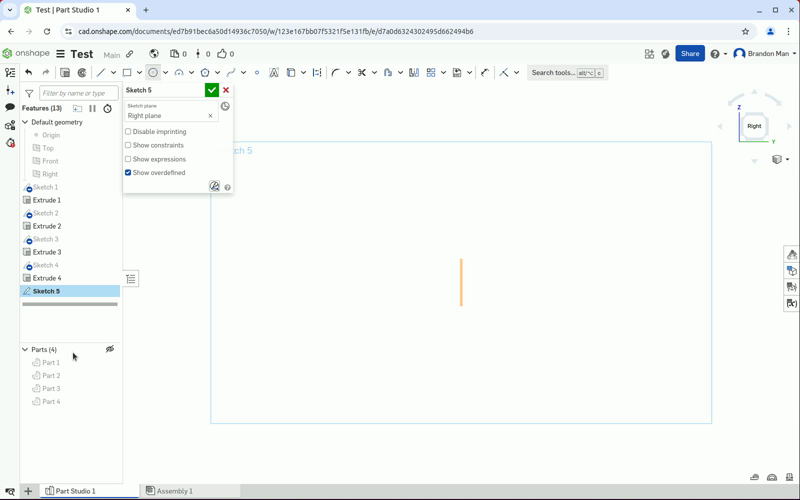
mouse_move(396, 282)
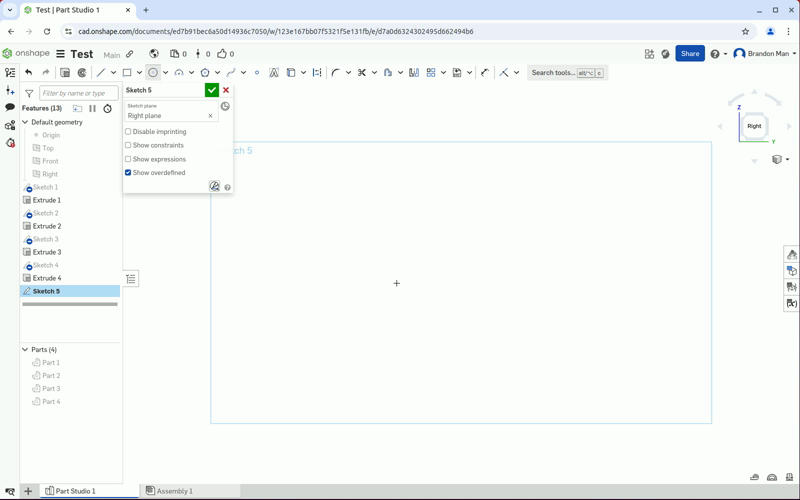
click(396, 282)
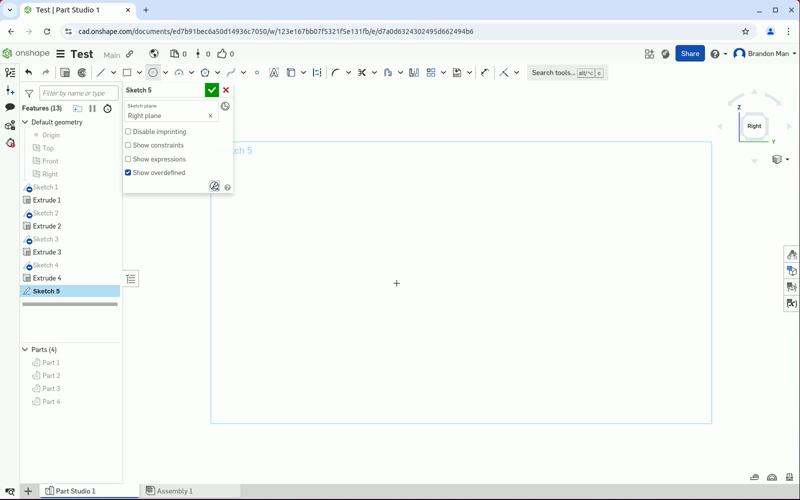
key_up(shift)
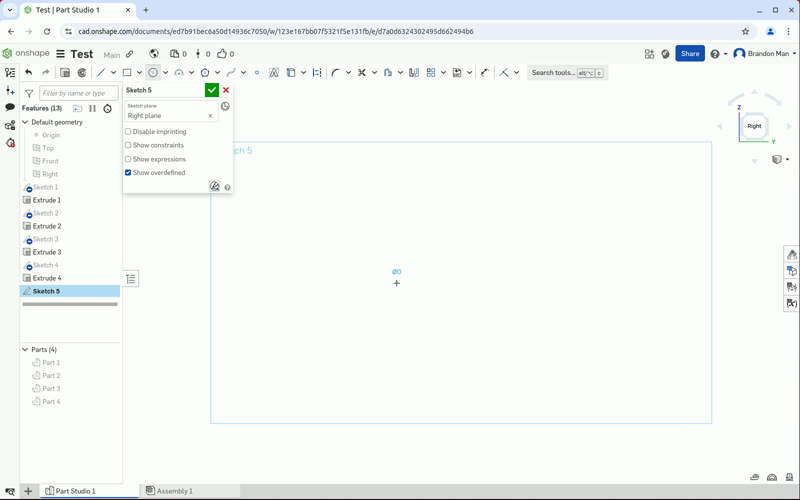
mouse_move(405, 282)
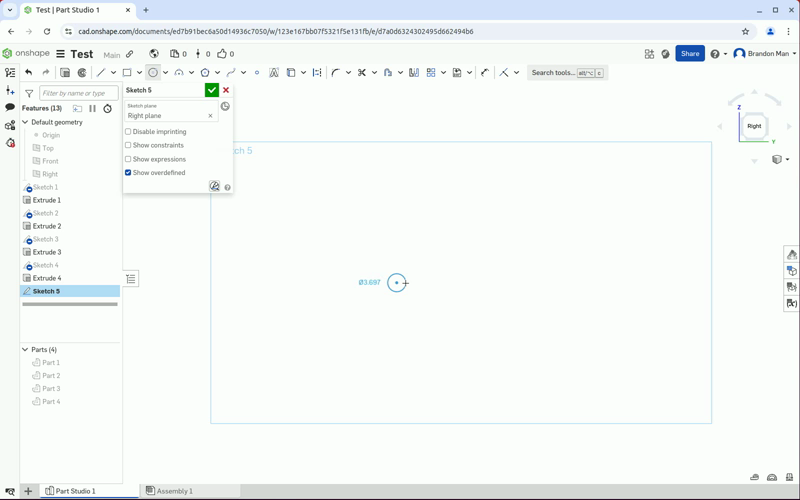
click(405, 282)
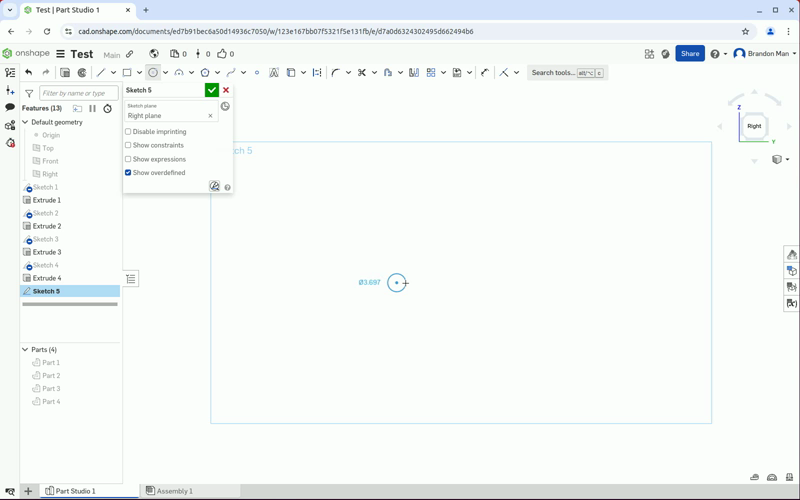
key(esc)
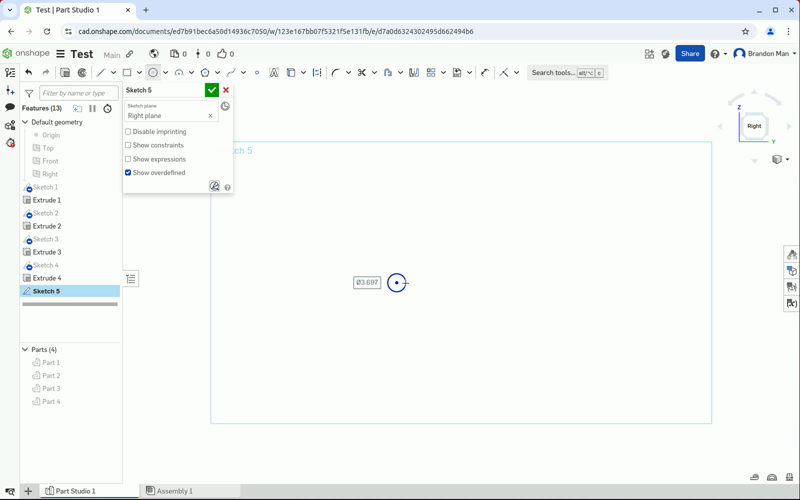
mouse_move(391, 278)
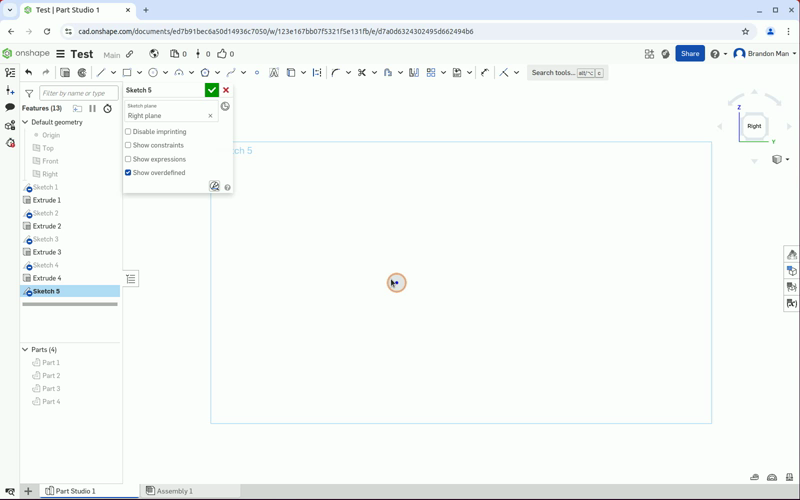
scroll(6)
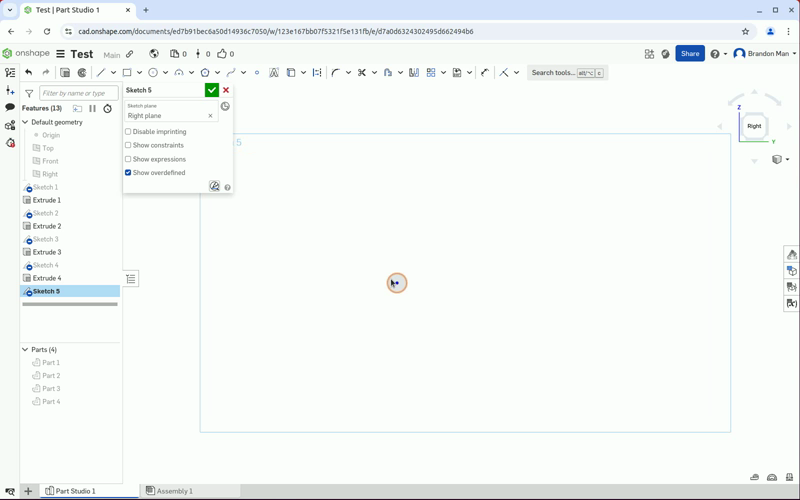
scroll(6)
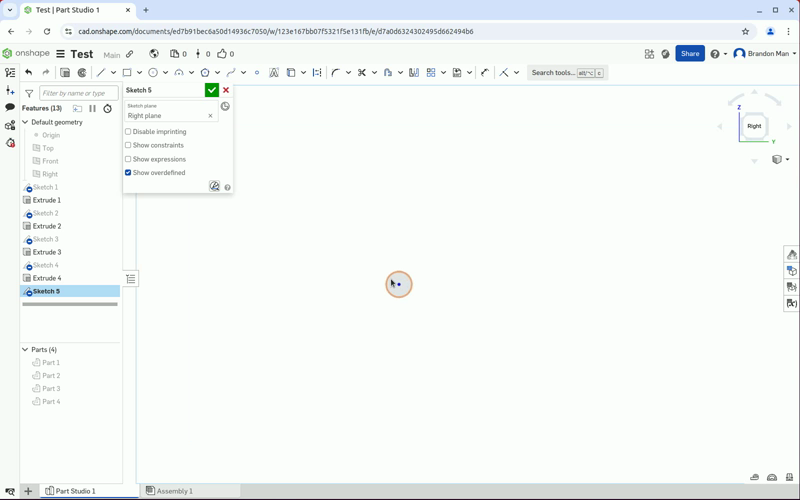
scroll(6)
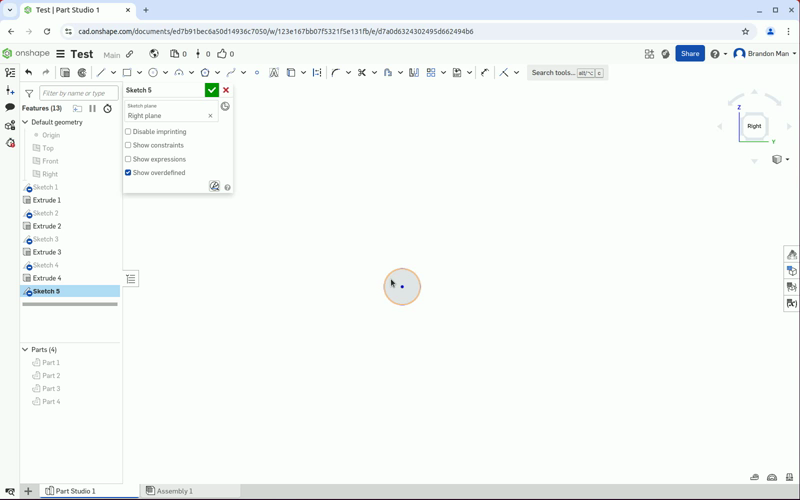
scroll(6)
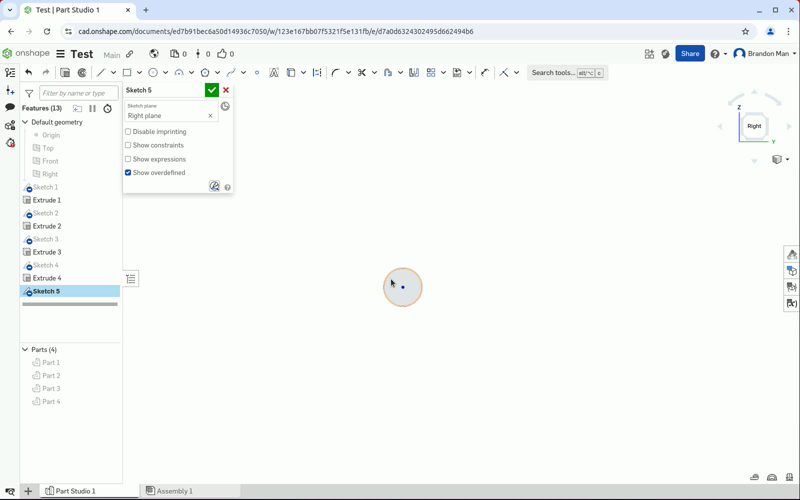
scroll(6)
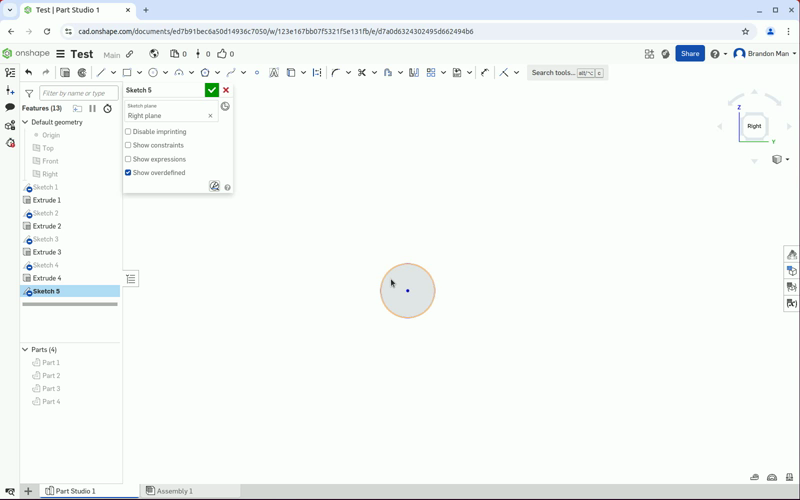
scroll(6)
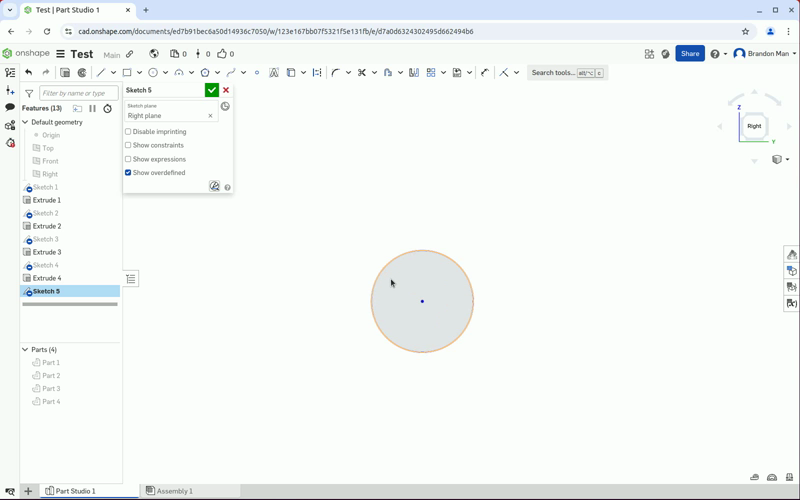
scroll(6)
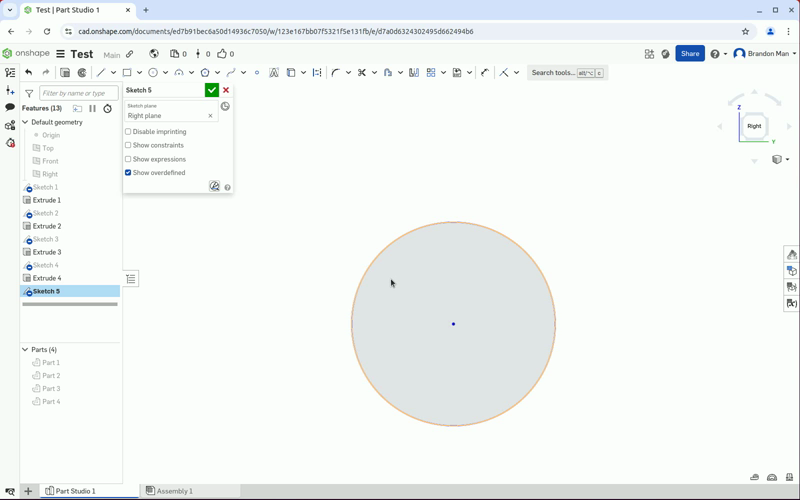
click(391, 278)
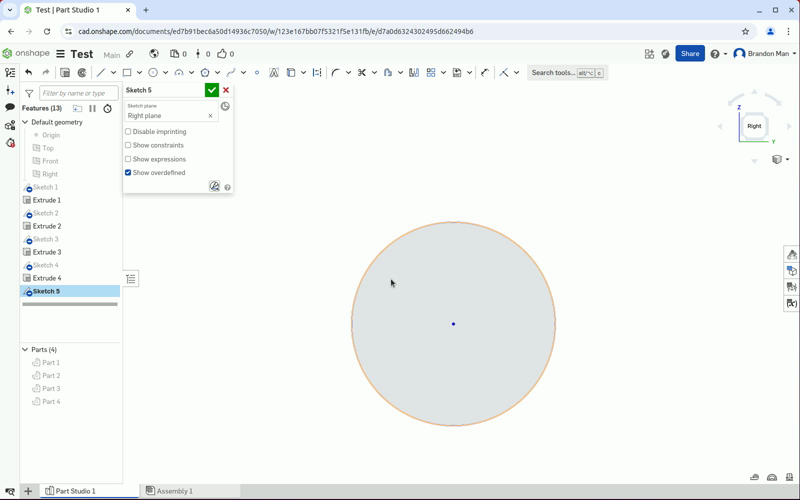
scroll(-6)
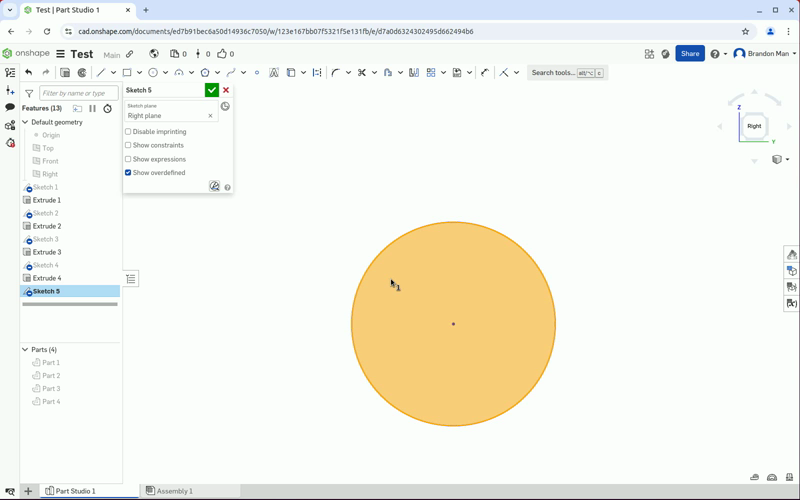
scroll(-6)
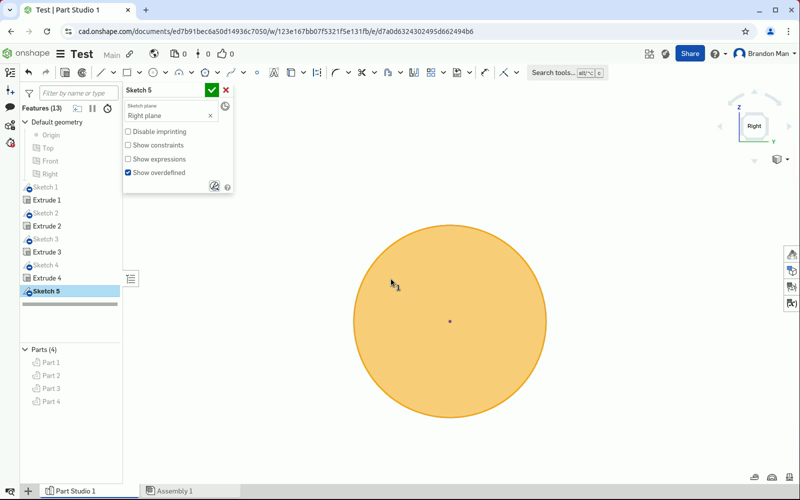
scroll(-6)
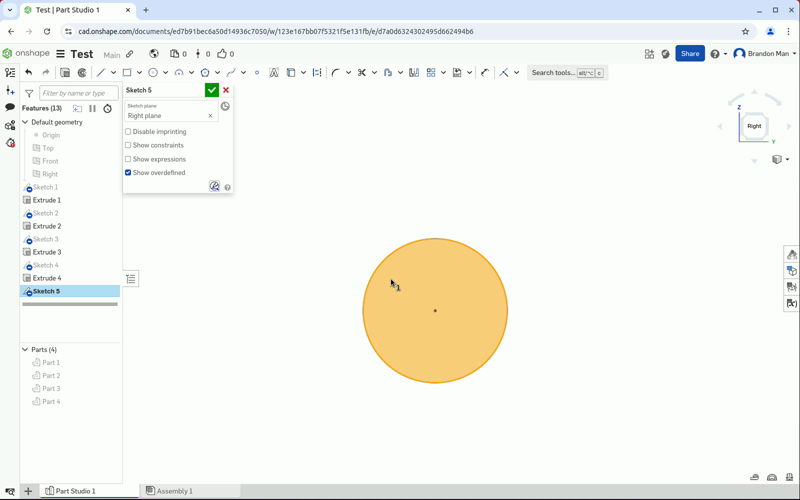
scroll(-6)
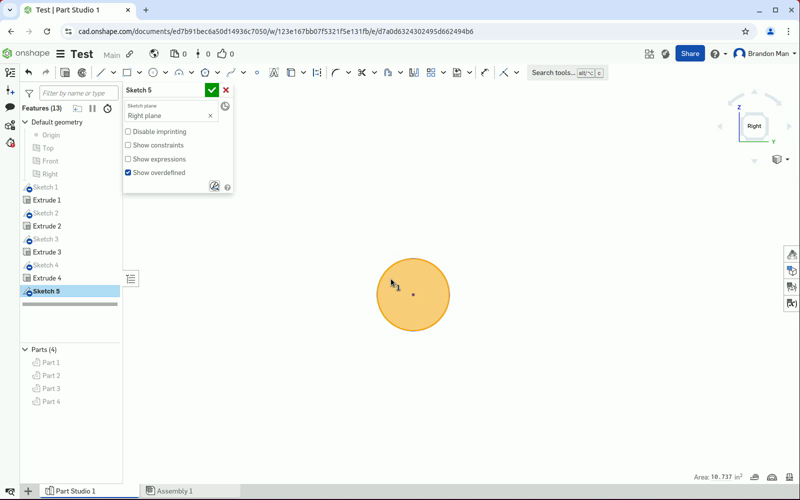
scroll(-6)
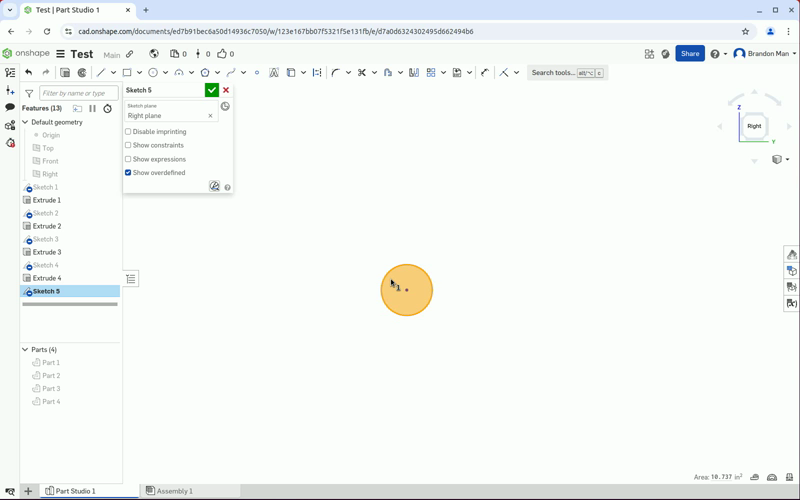
scroll(-6)
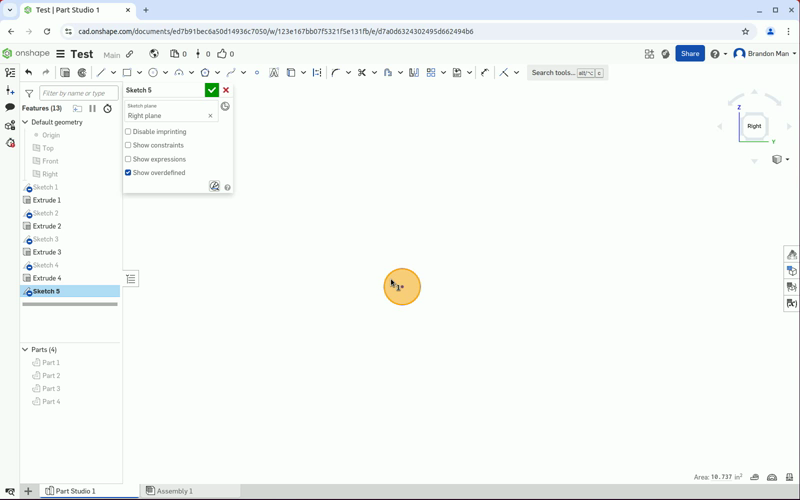
scroll(-6)
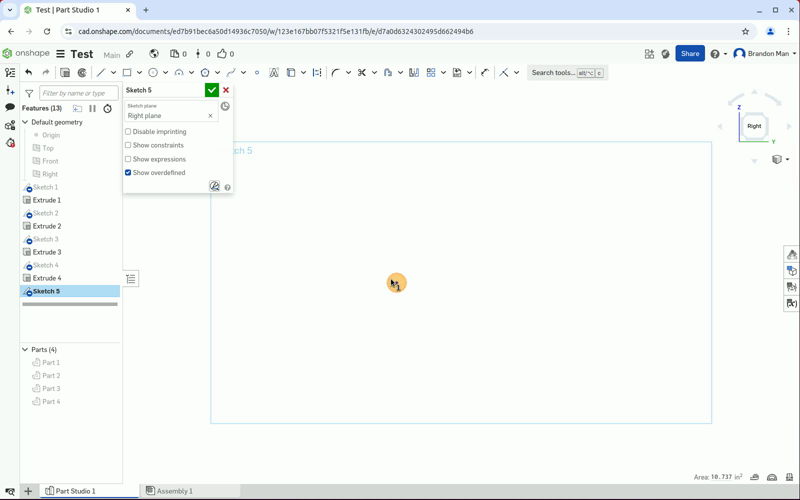
mouse_move(73, 352)
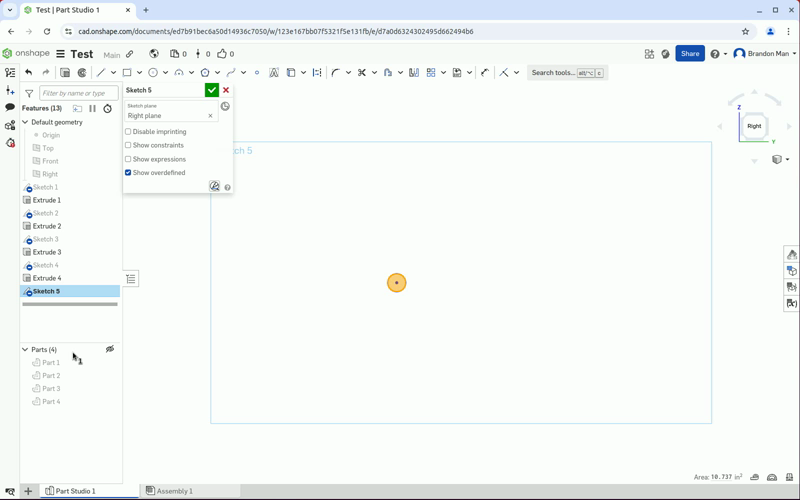
key(shift+y)
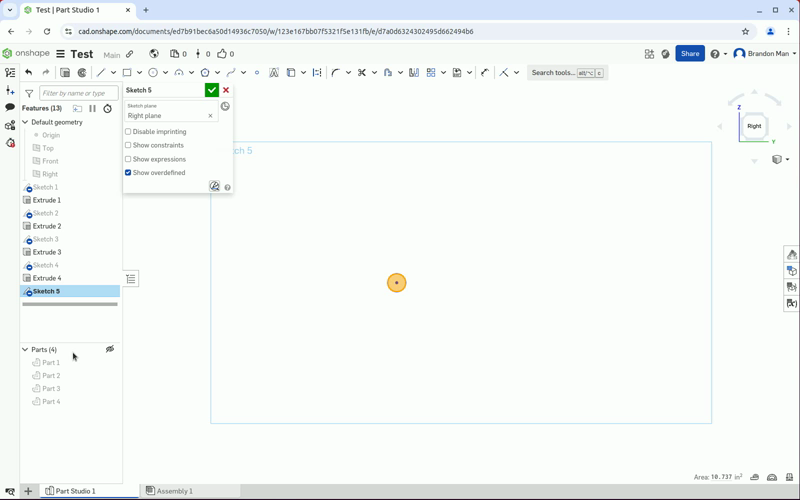
key(shift+e)
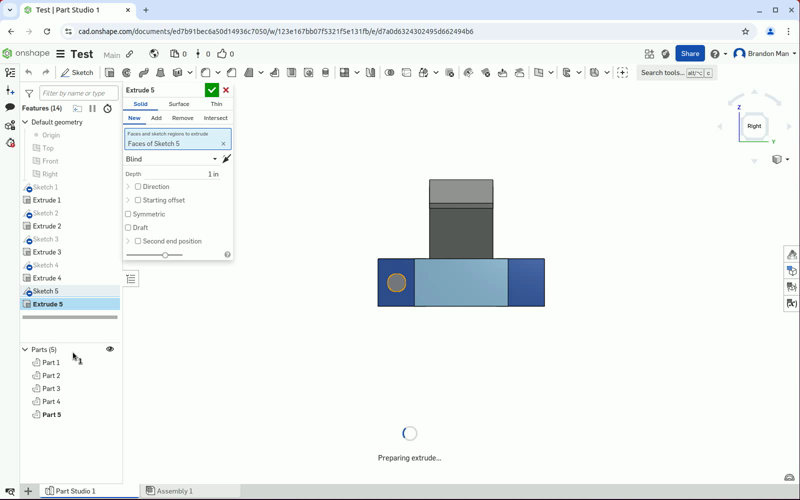
mouse_move(143, 106)
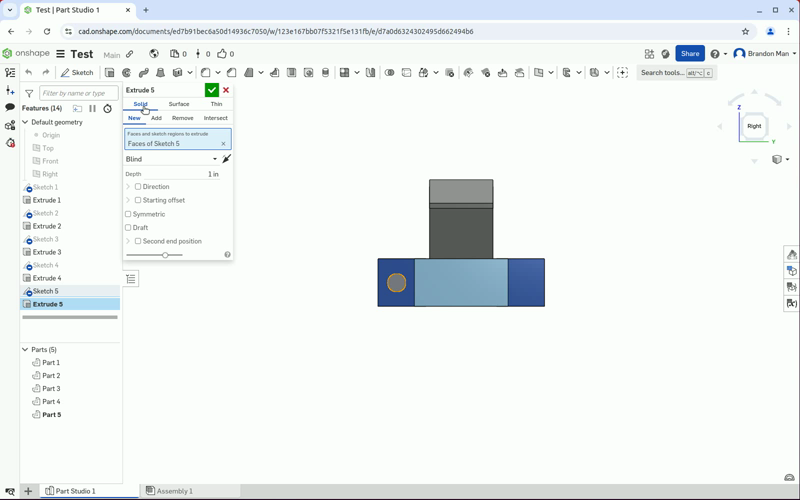
click(143, 106)
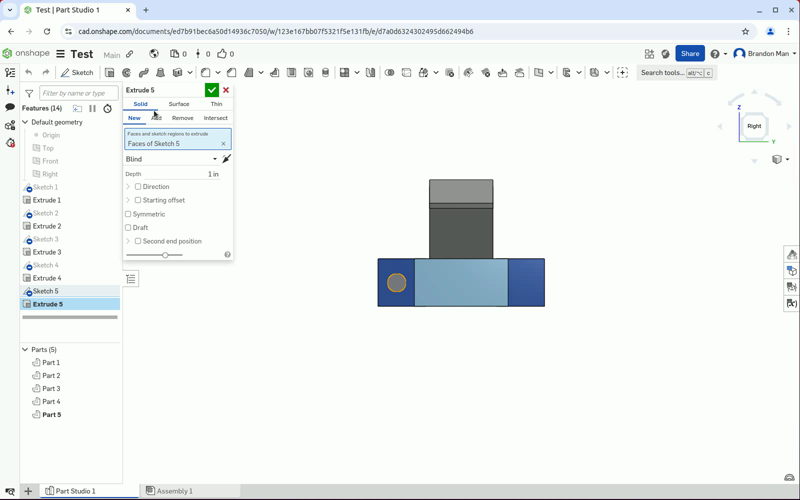
mouse_move(186, 120)
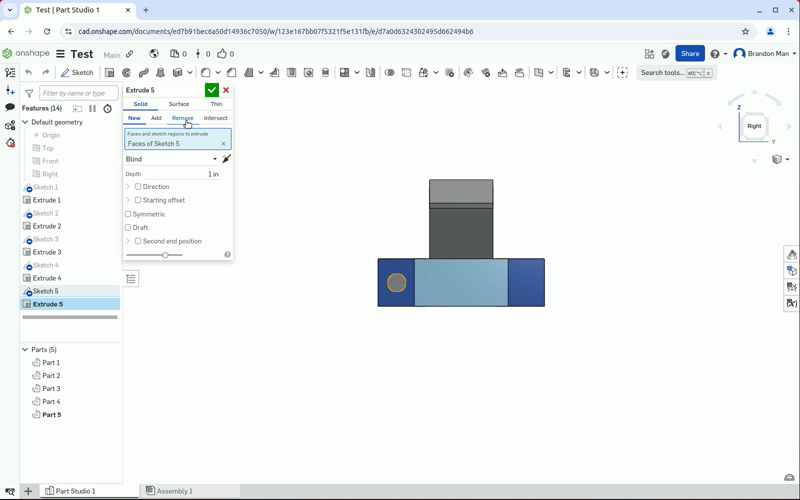
click(186, 120)
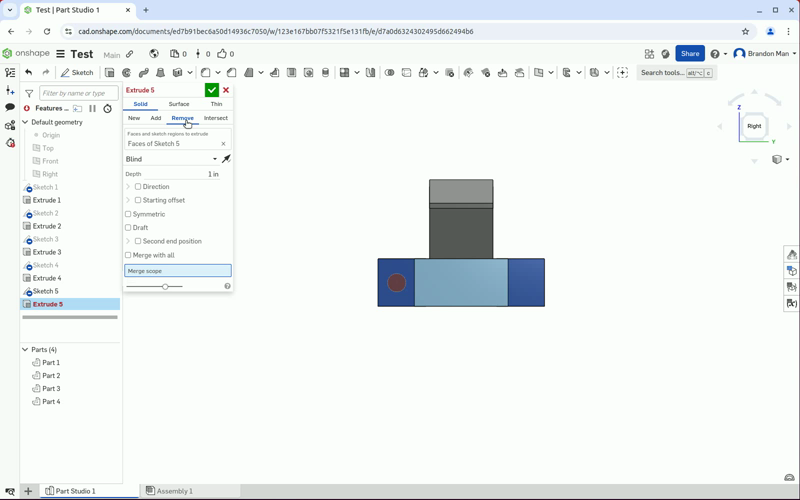
key(tab, 4)
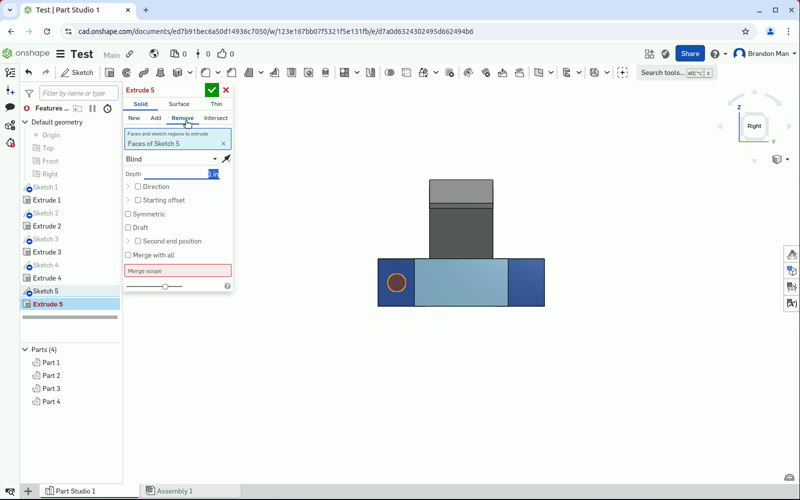
text(-9.628)
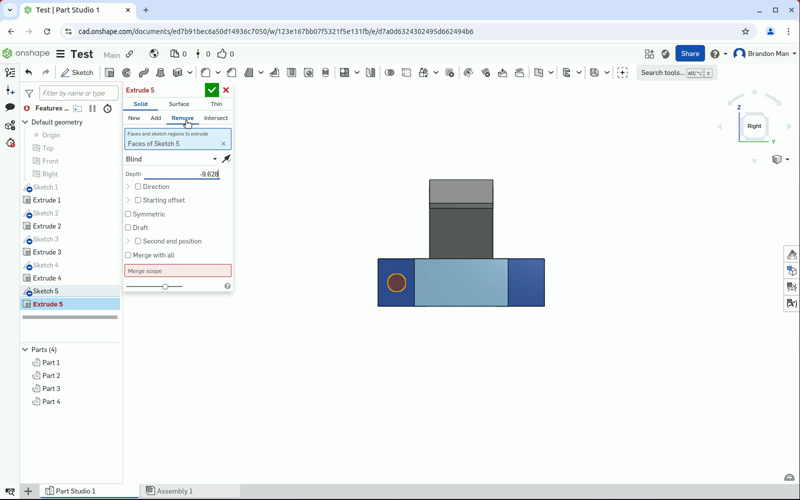
key(tab, 3)
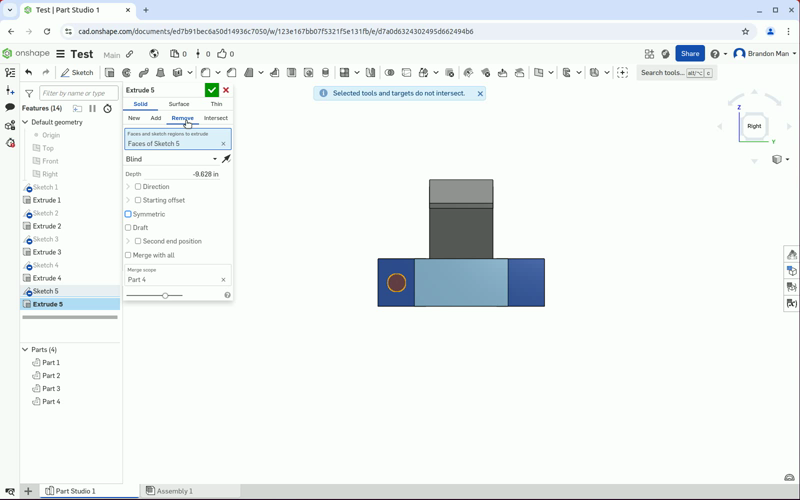
key(space)
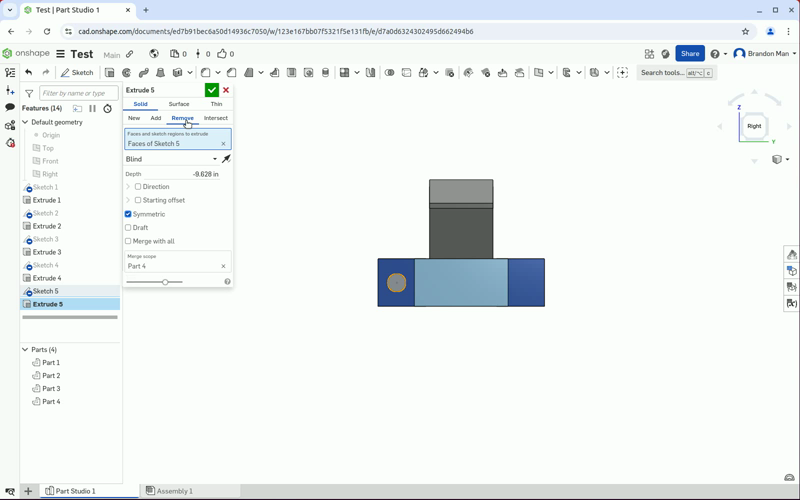
key(tab, 2)
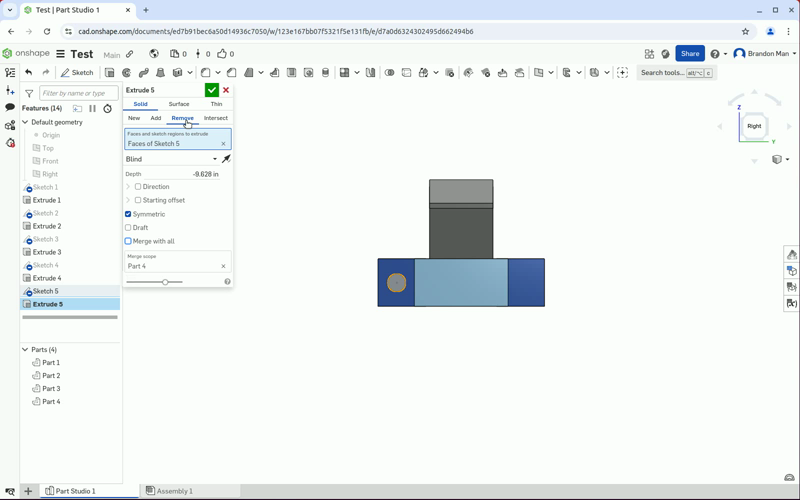
key(space)
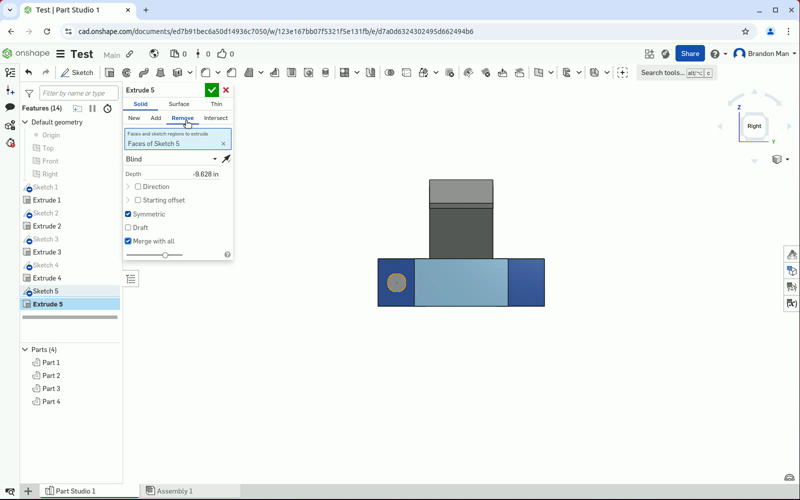
key(enter)
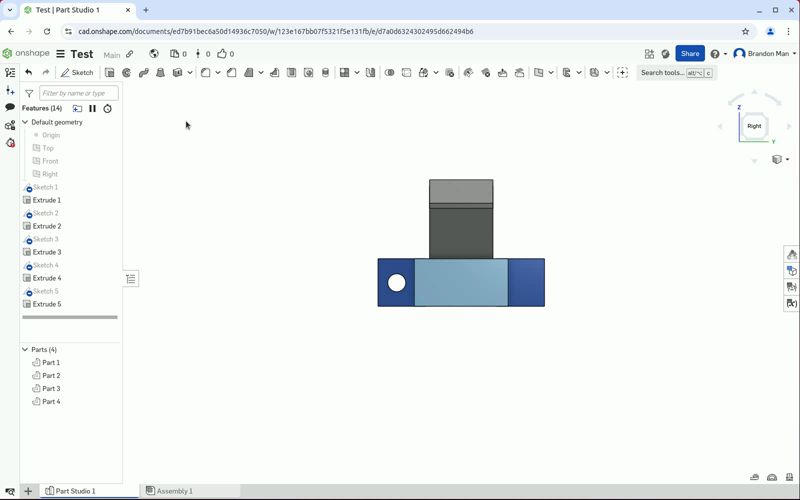
key(shift+h)
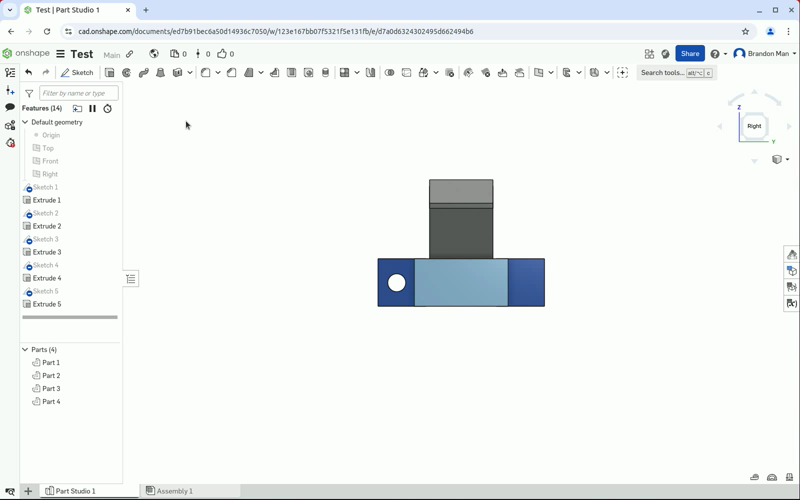
key(shift+h)
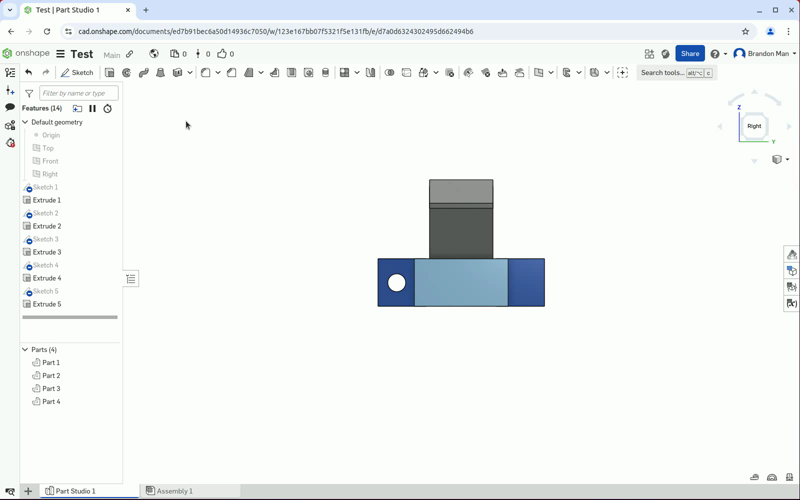
mouse_move(73, 189)
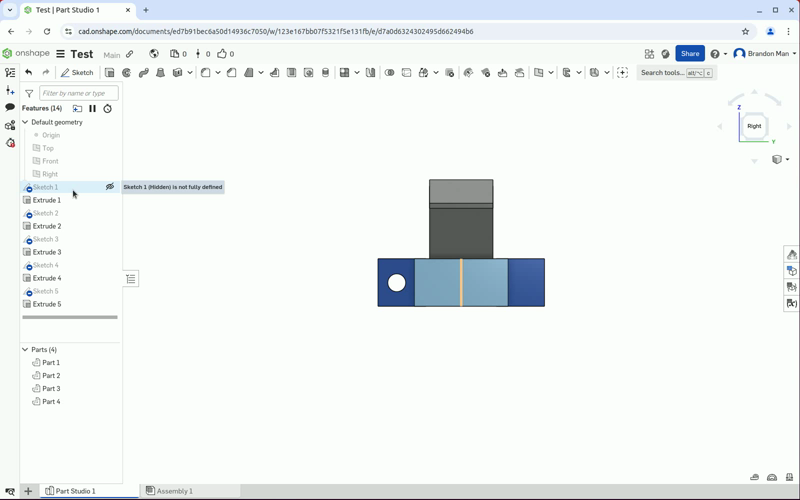
click(73, 189)
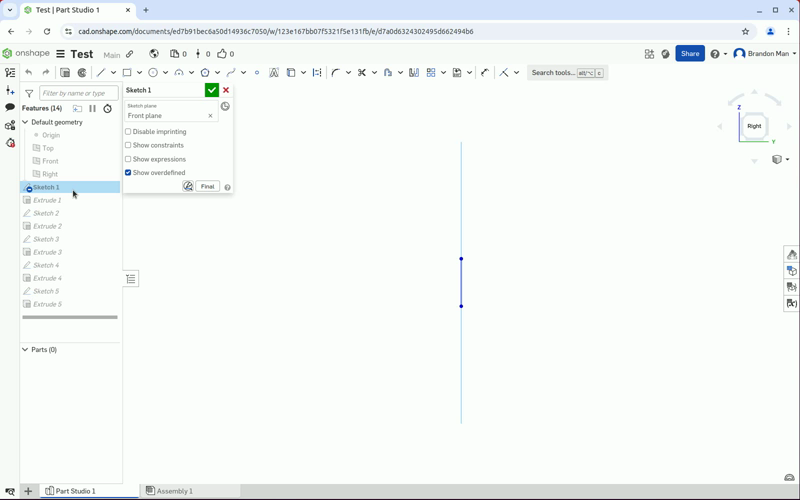
mouse_move(229, 92)
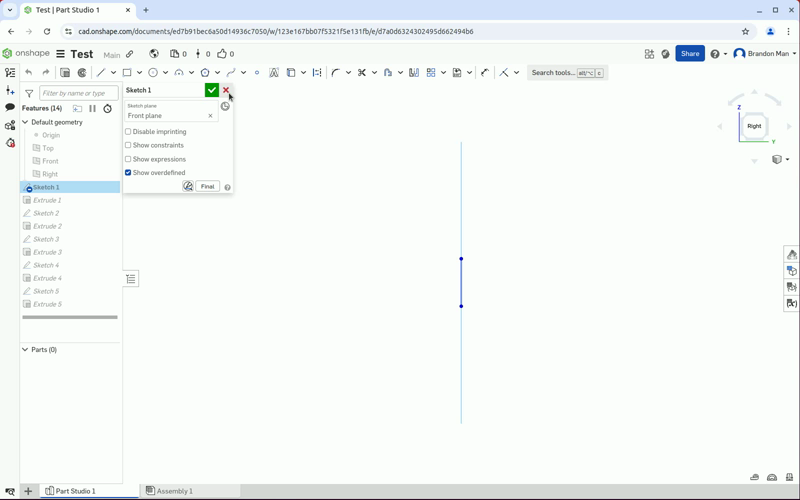
click(229, 92)
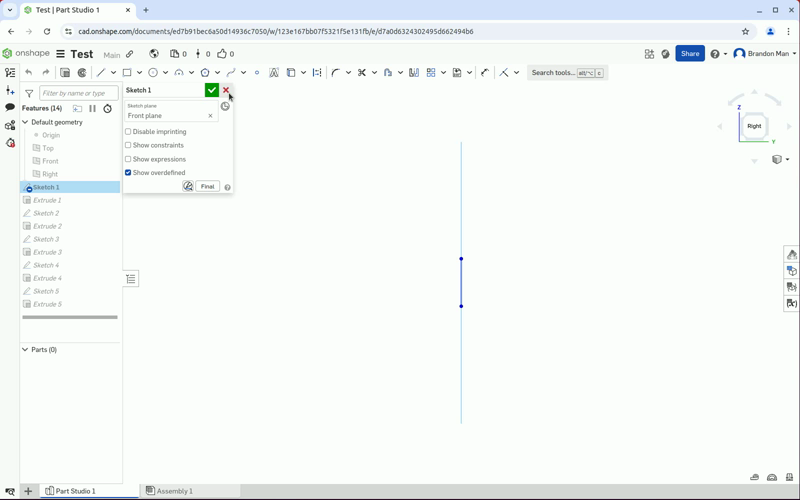
key(shift+s)
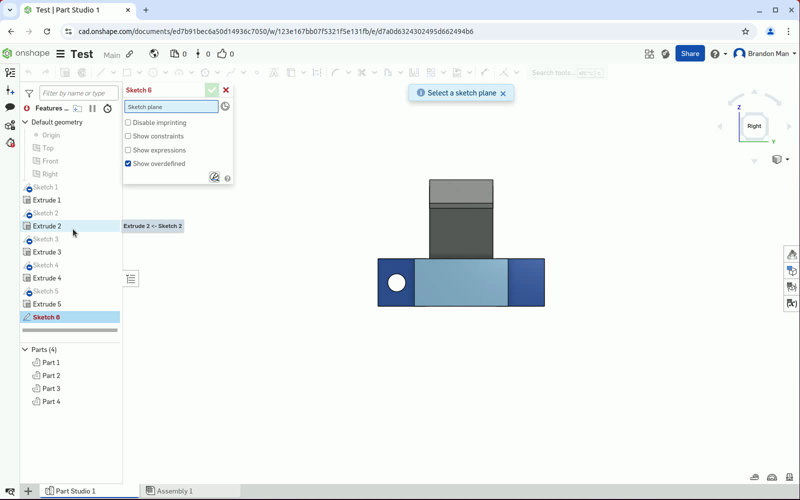
scroll(3)
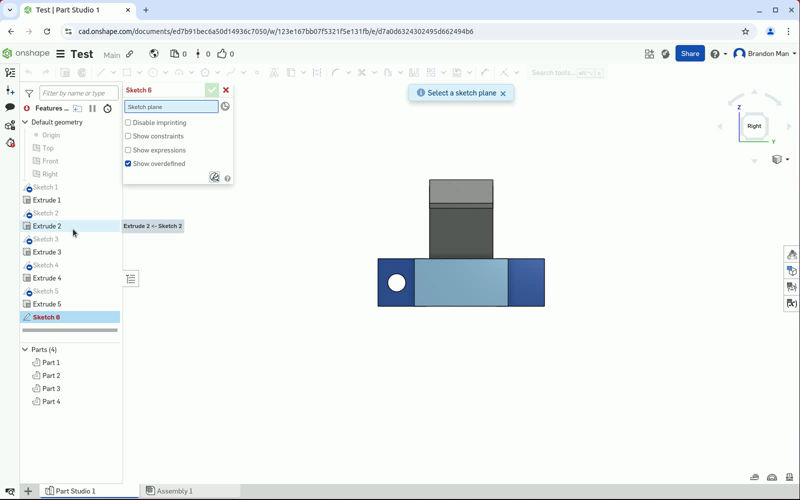
mouse_move(73, 176)
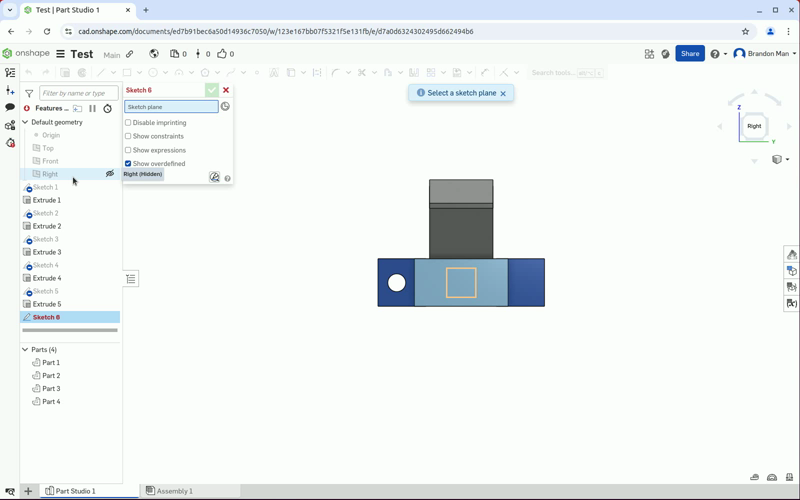
click(73, 176)
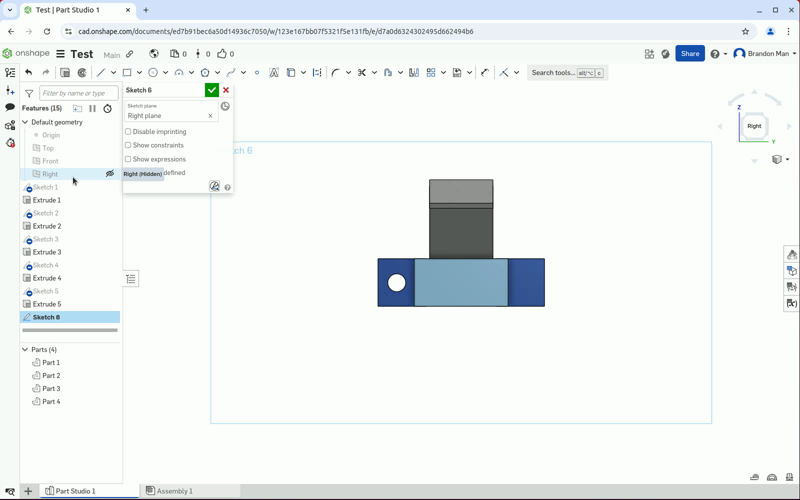
mouse_move(73, 352)
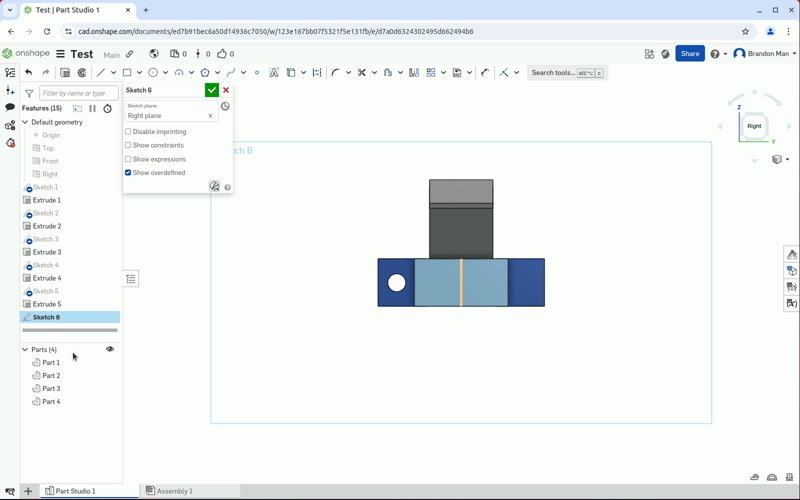
key(y)
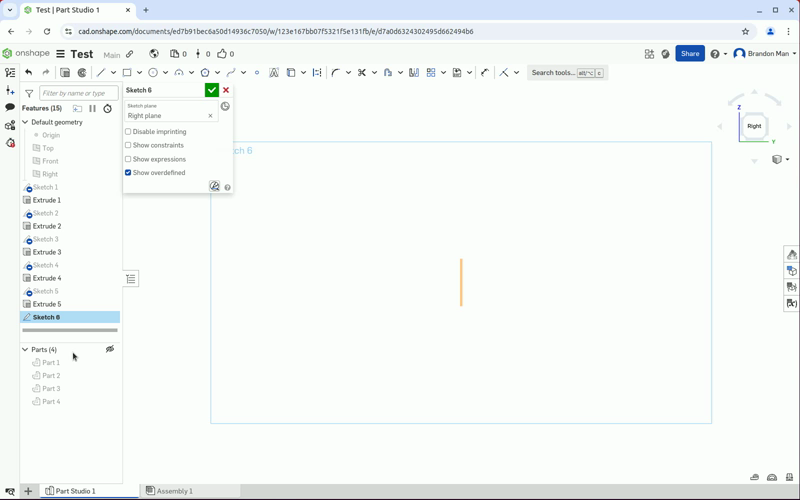
key(c)
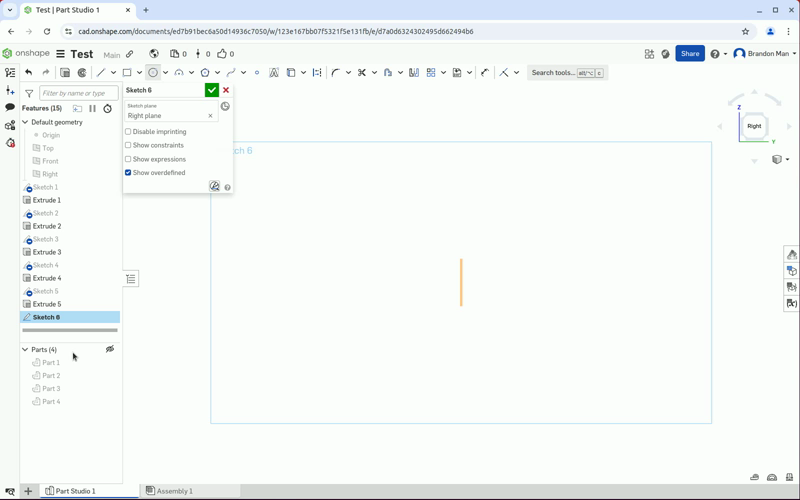
key_down(shift)
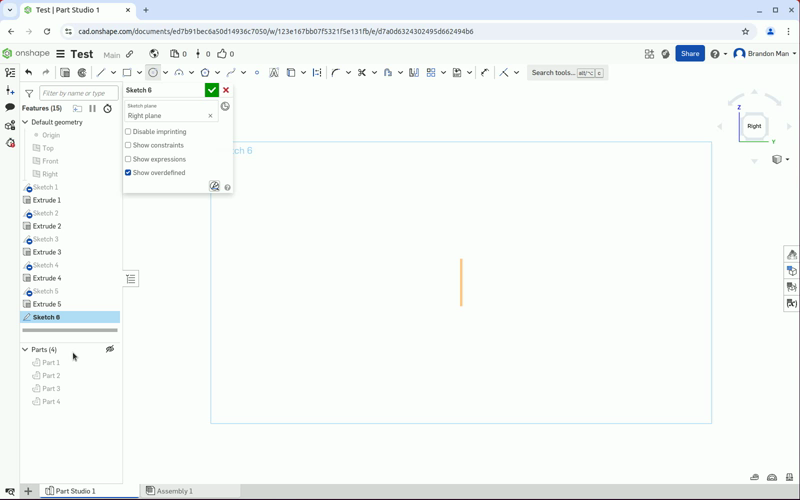
mouse_move(525, 282)
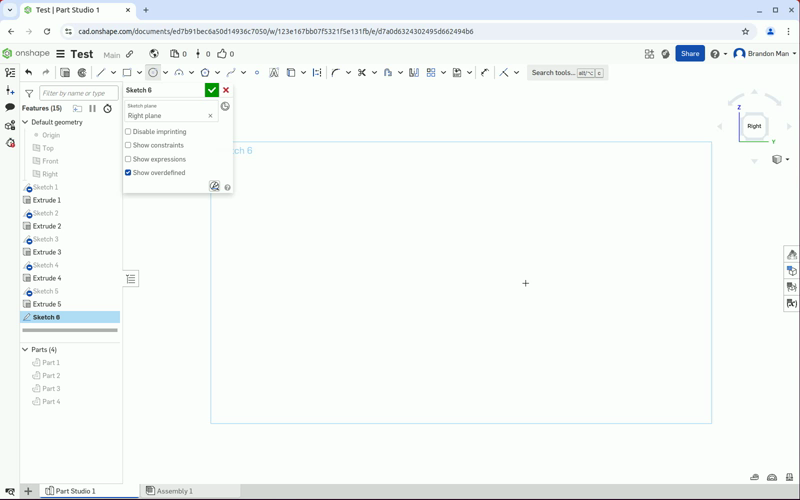
click(525, 282)
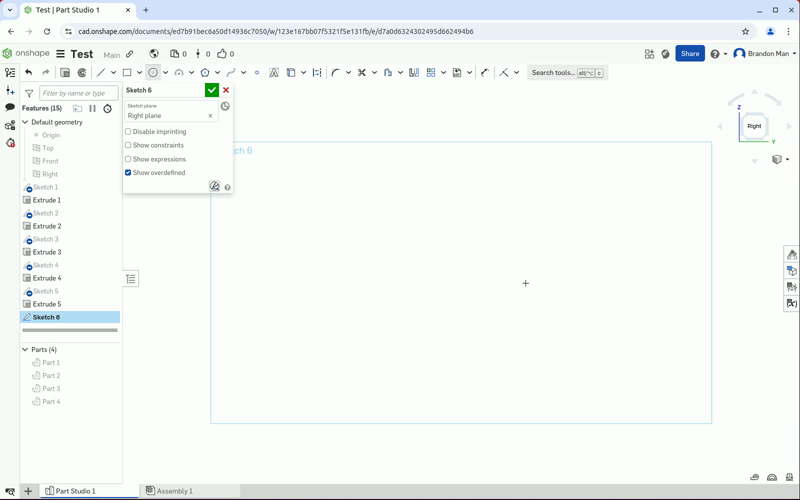
key_up(shift)
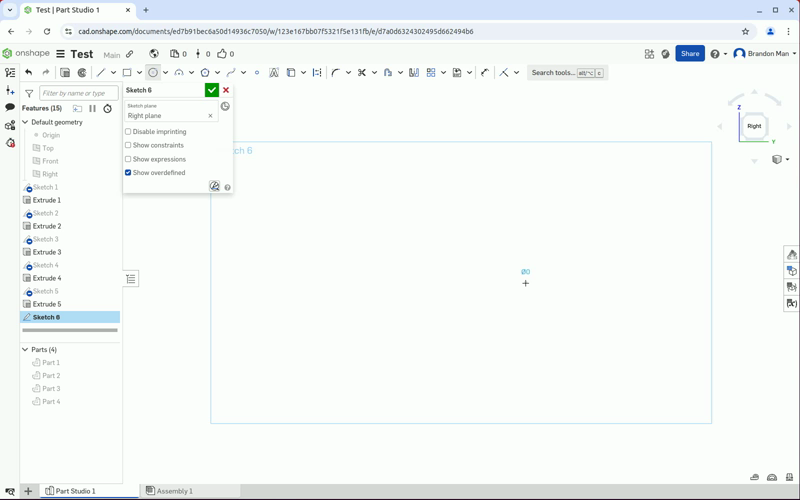
mouse_move(534, 282)
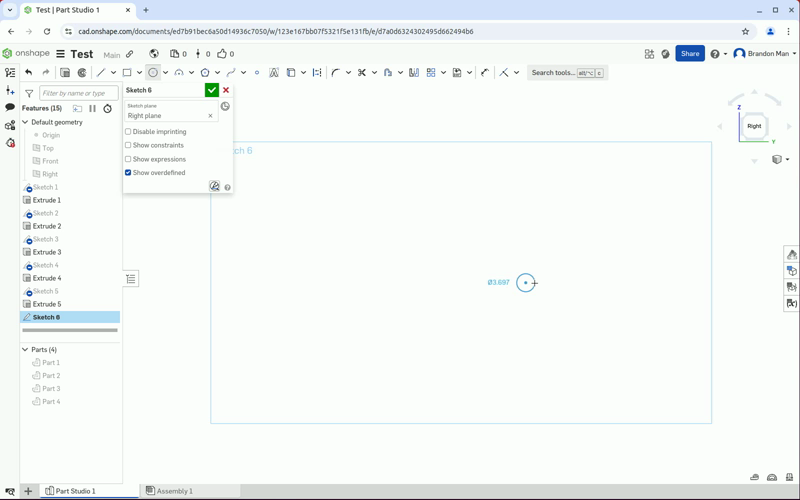
click(534, 282)
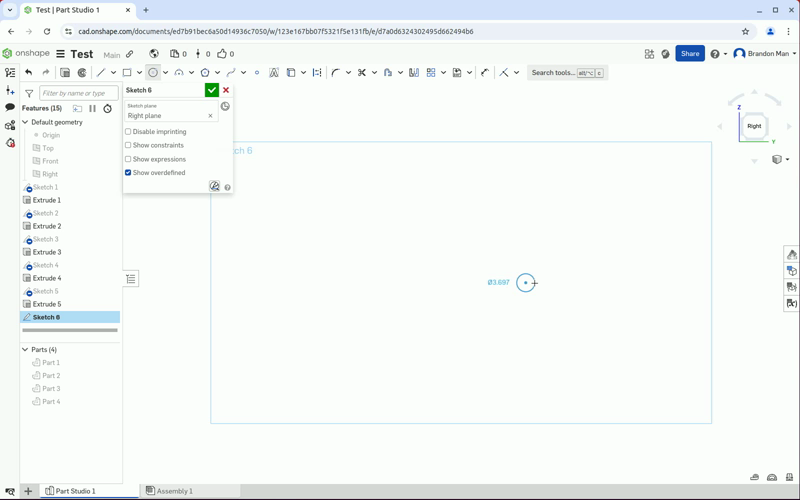
key(esc)
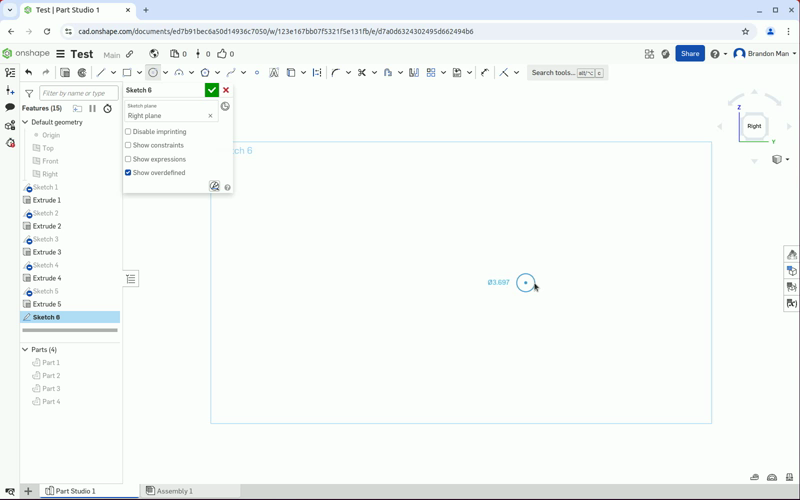
mouse_move(522, 288)
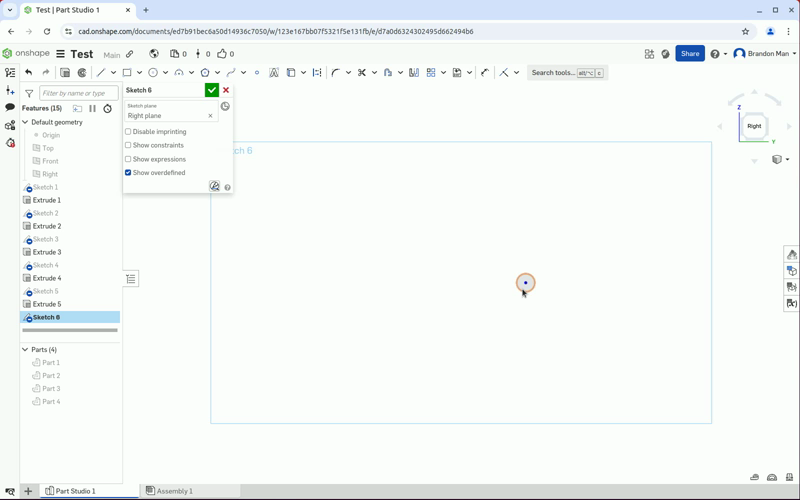
scroll(6)
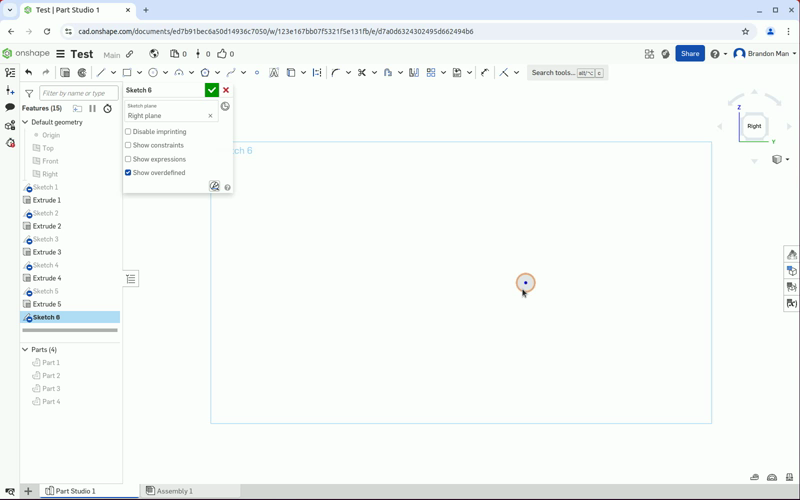
scroll(6)
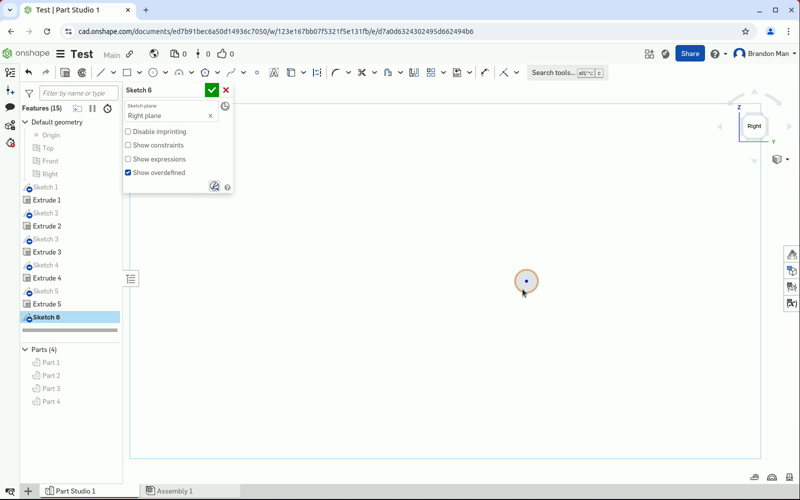
scroll(6)
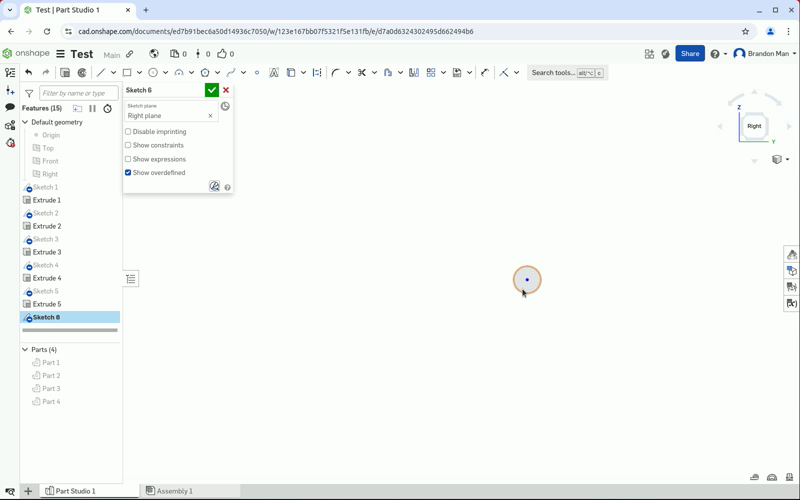
scroll(6)
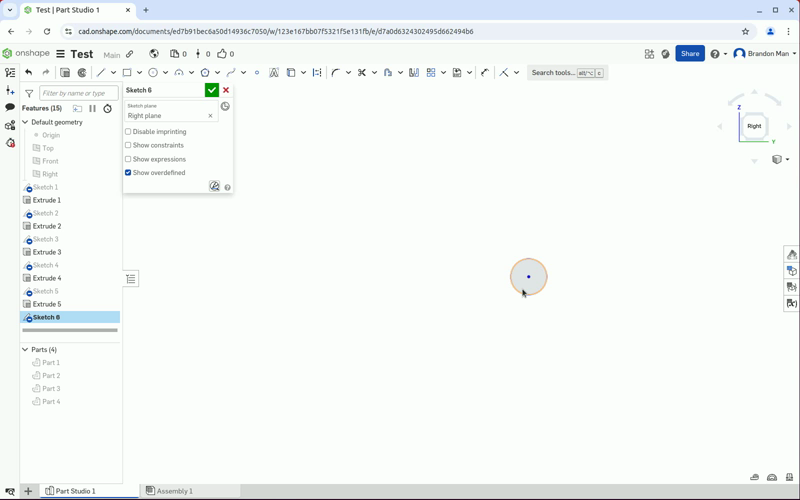
scroll(6)
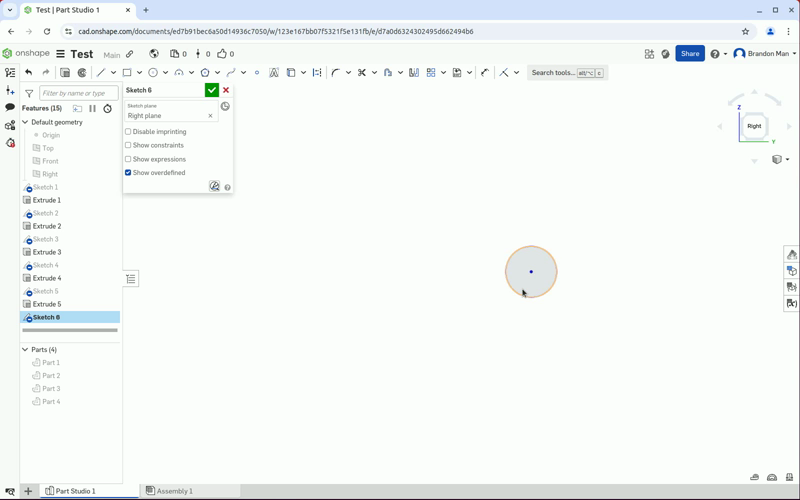
scroll(6)
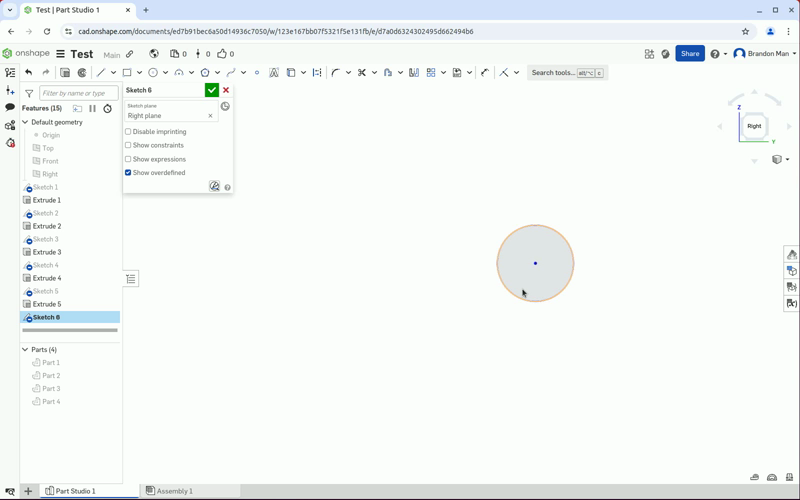
scroll(6)
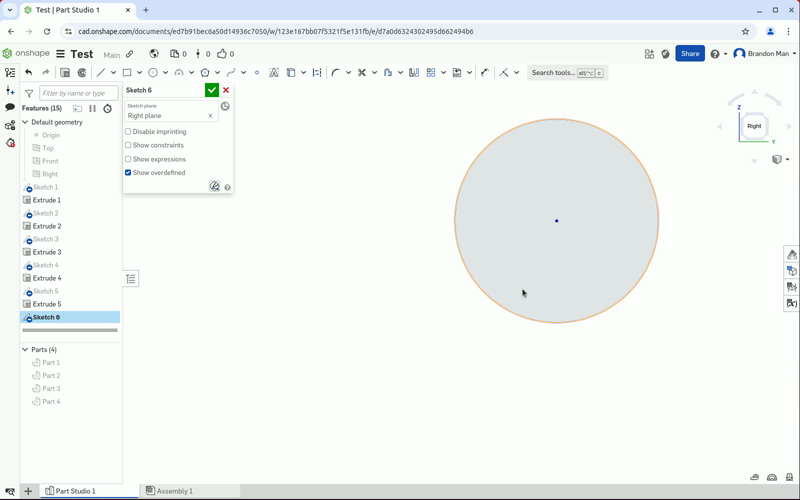
click(522, 288)
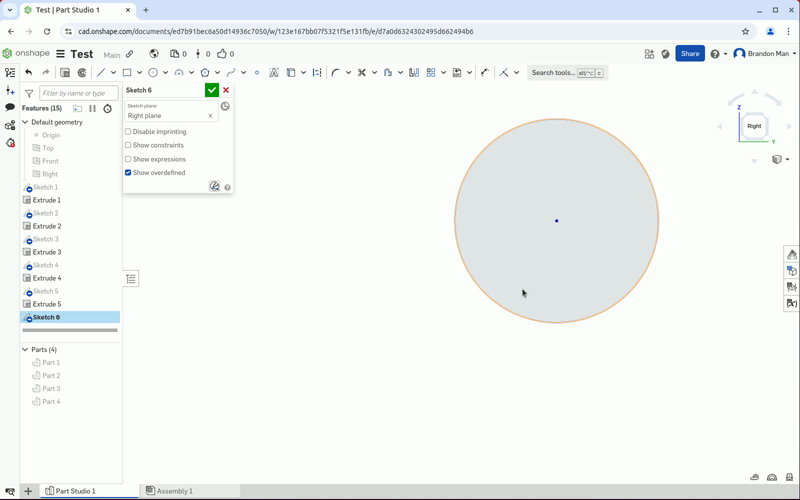
scroll(-6)
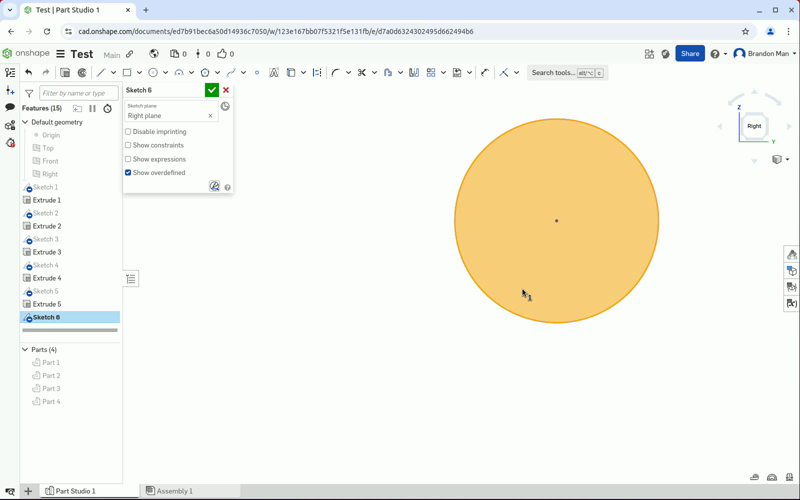
scroll(-6)
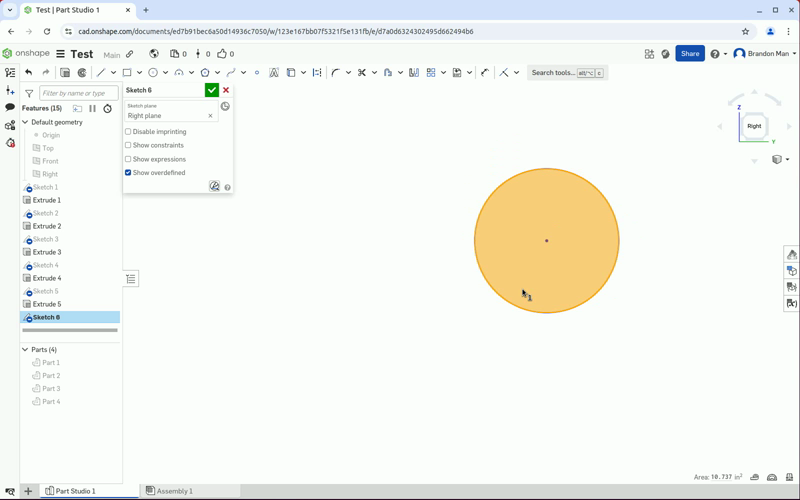
scroll(-6)
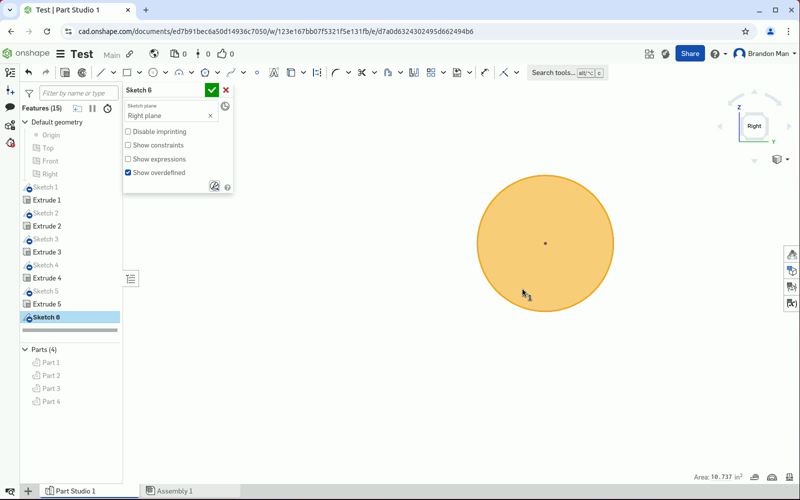
scroll(-6)
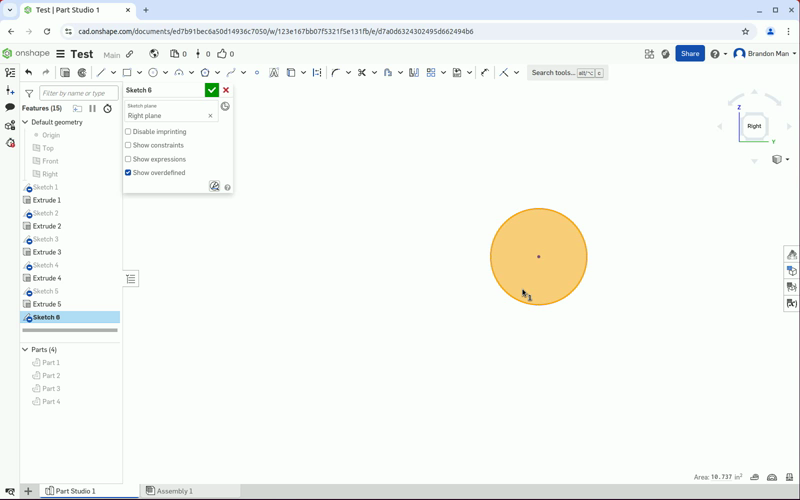
scroll(-6)
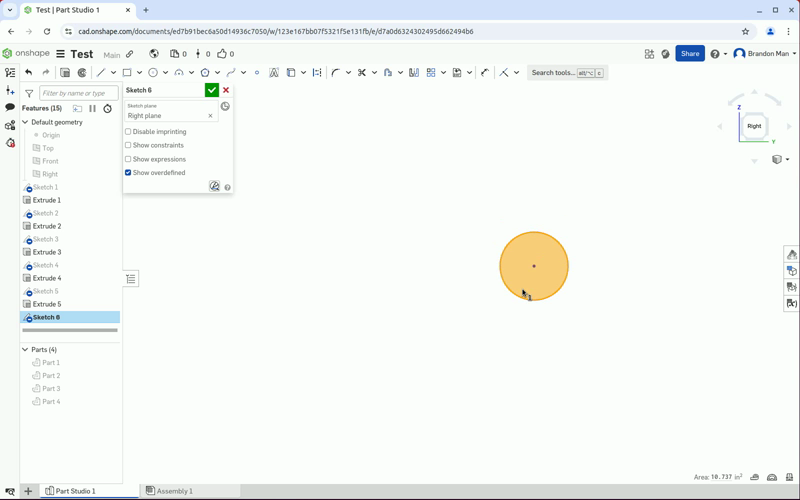
scroll(-6)
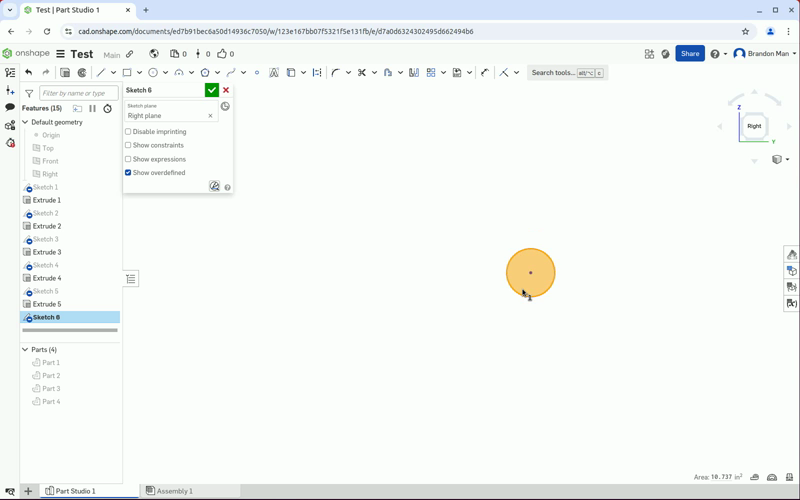
scroll(-6)
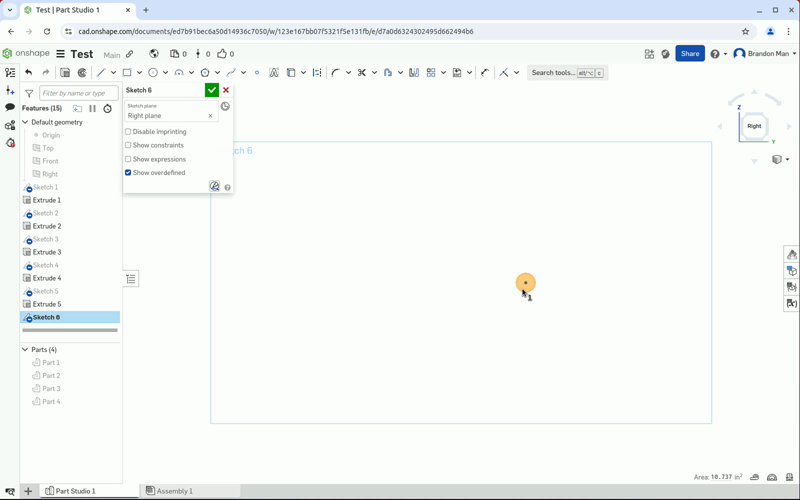
mouse_move(73, 352)
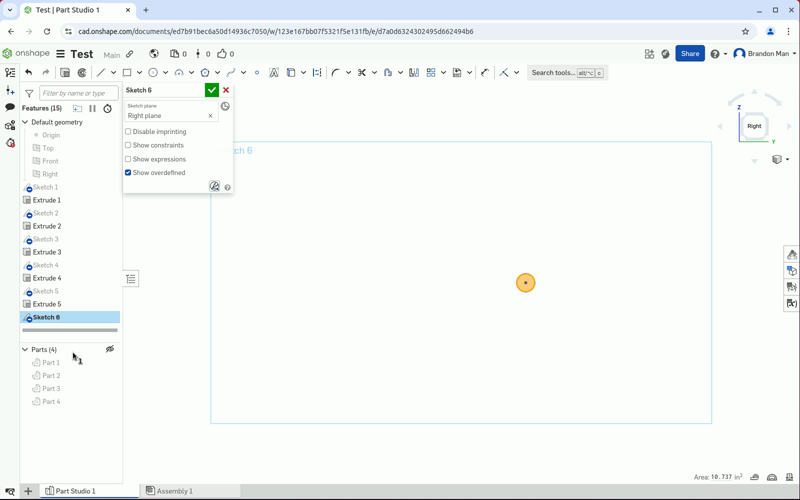
key(shift+y)
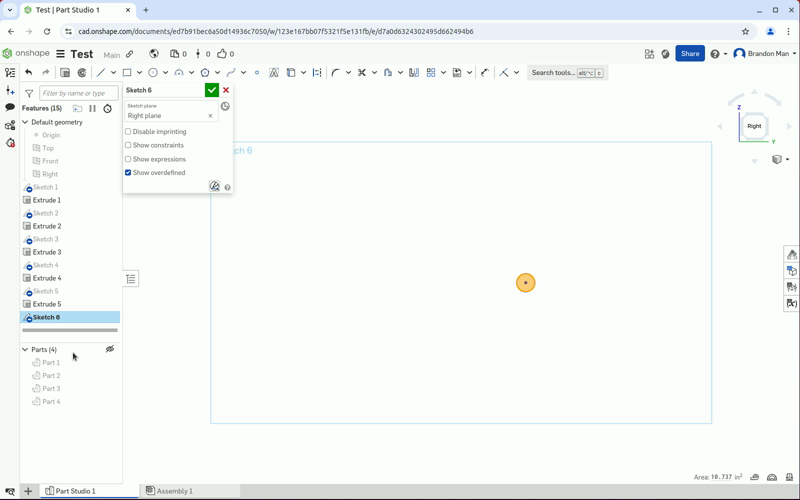
key(shift+e)
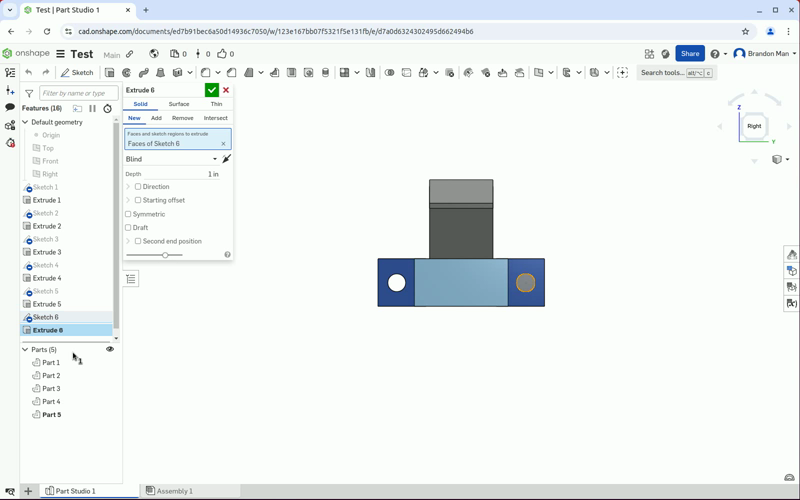
mouse_move(143, 106)
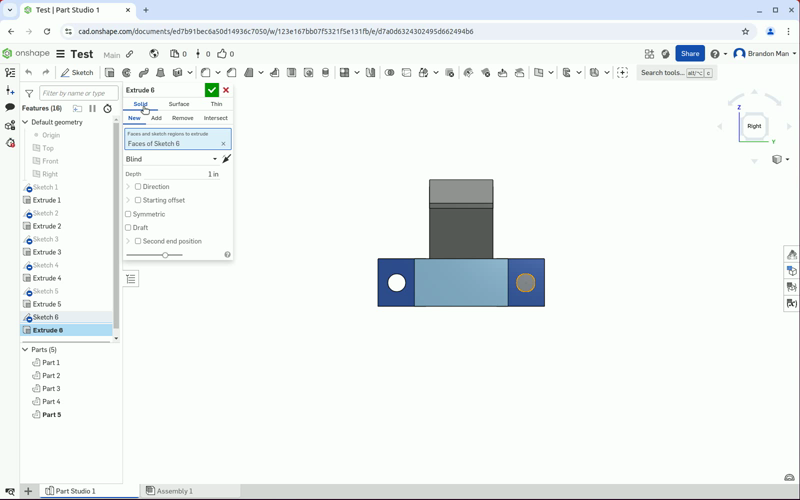
click(143, 106)
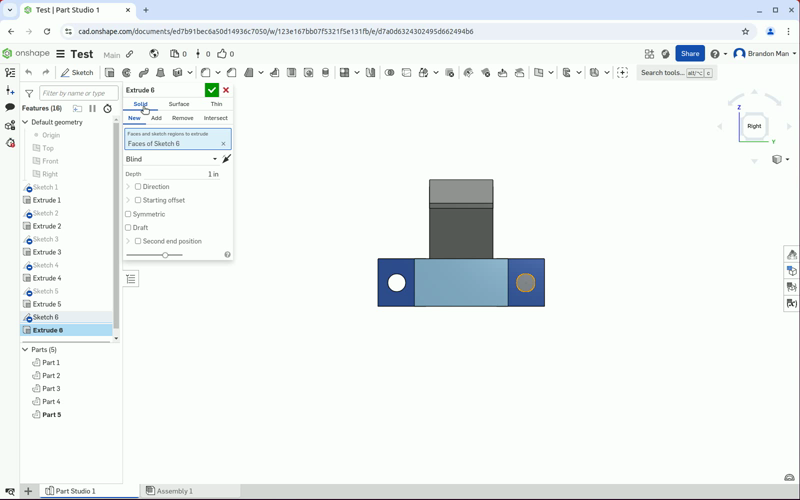
mouse_move(186, 120)
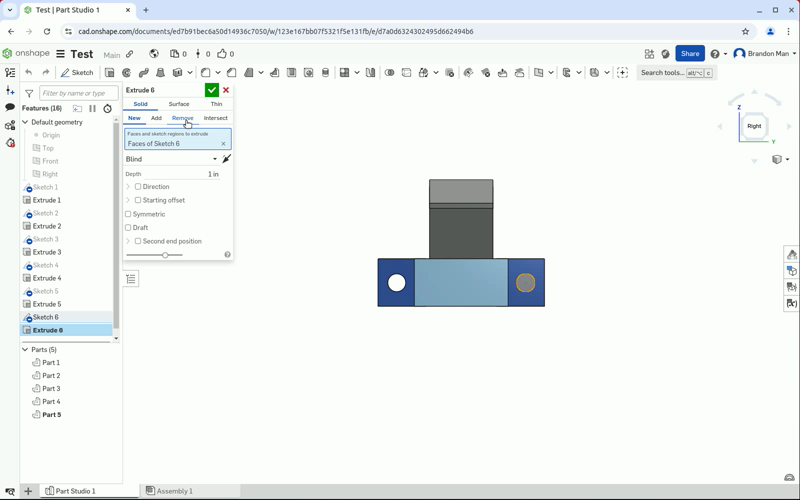
click(186, 120)
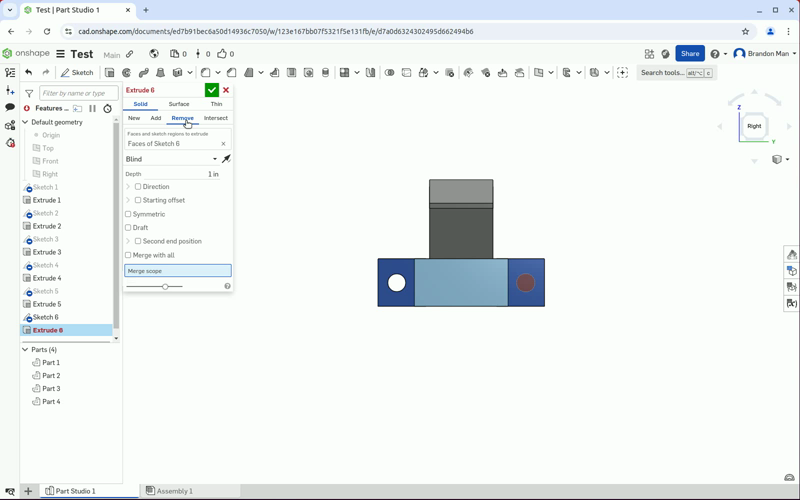
key(tab, 4)
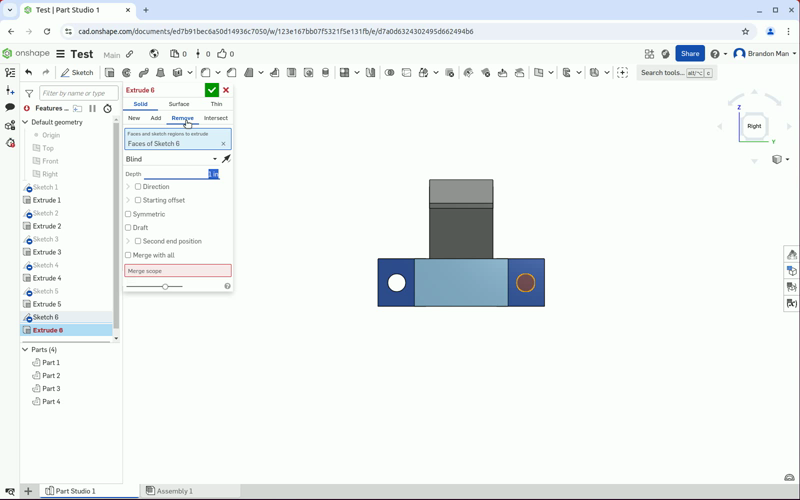
text(-9.628)
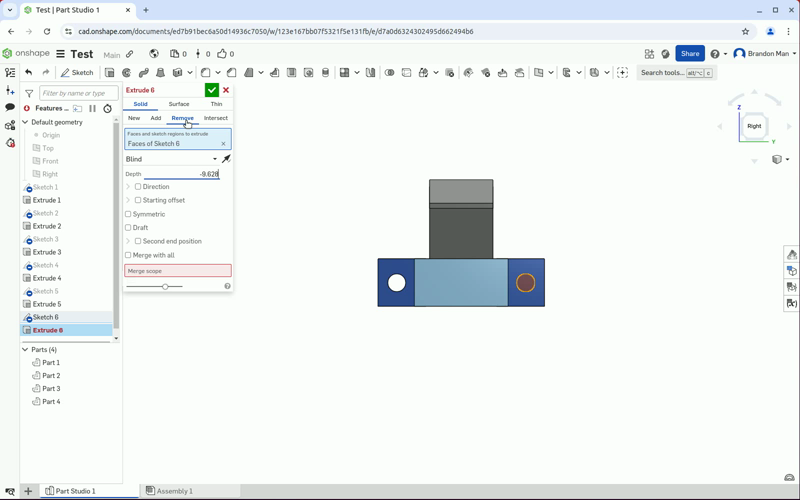
key(tab, 3)
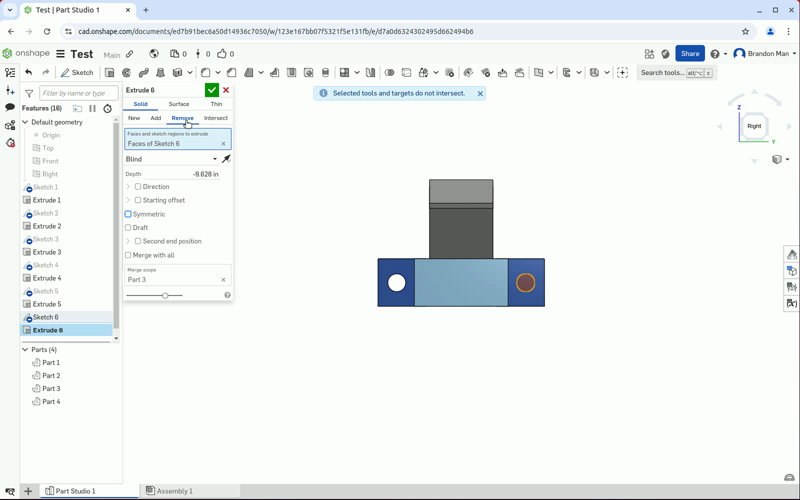
key(space)
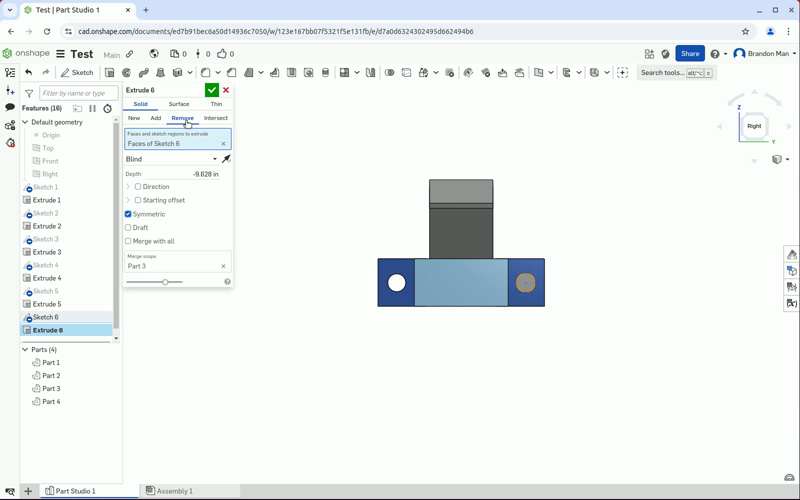
key(tab, 2)
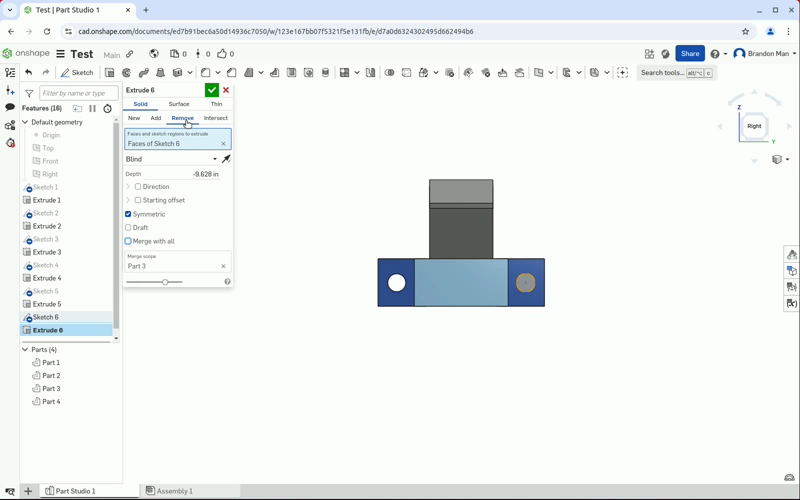
key(space)
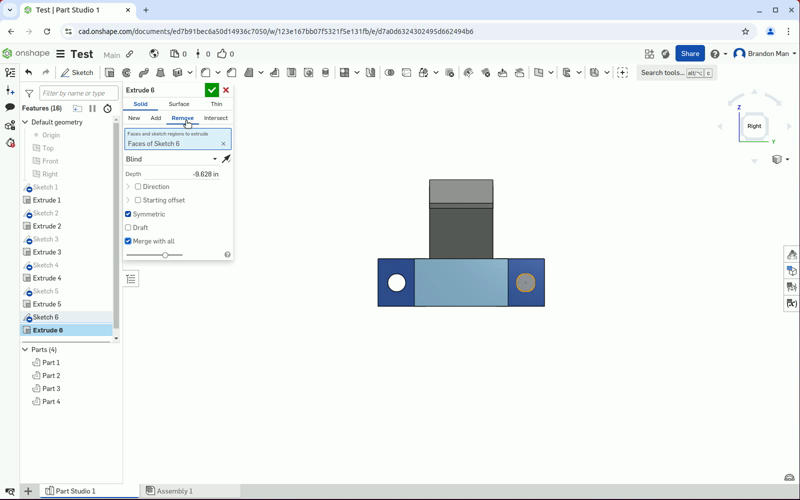
key(enter)
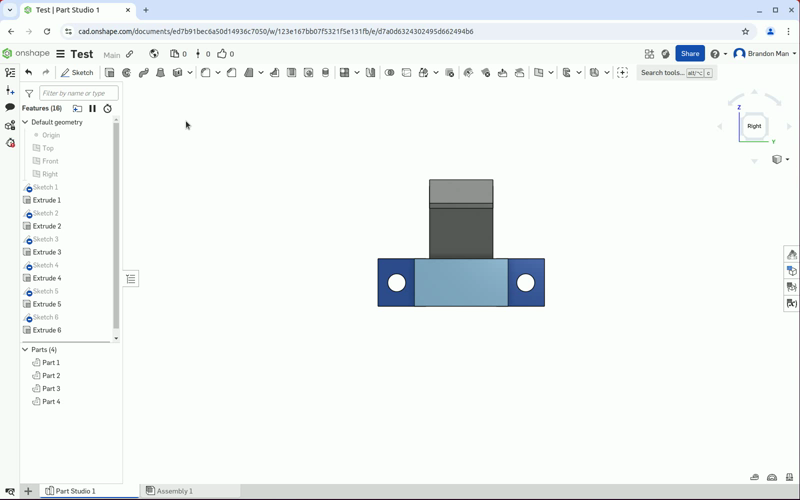
key(shift+h)
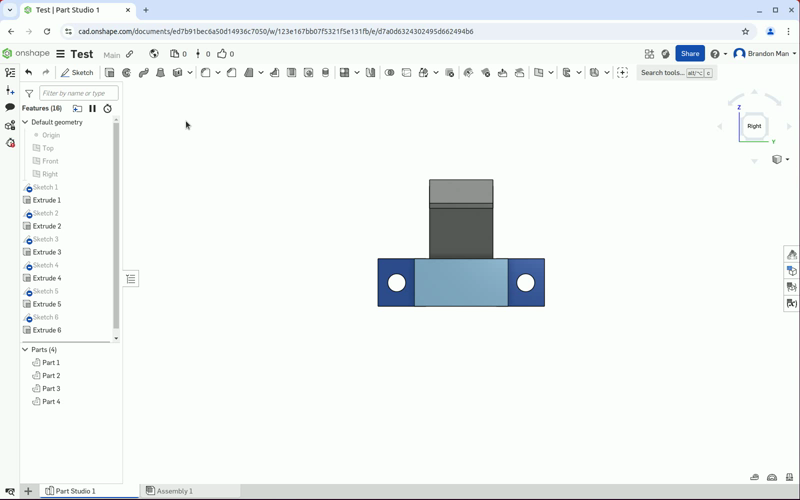
key(shift+h)
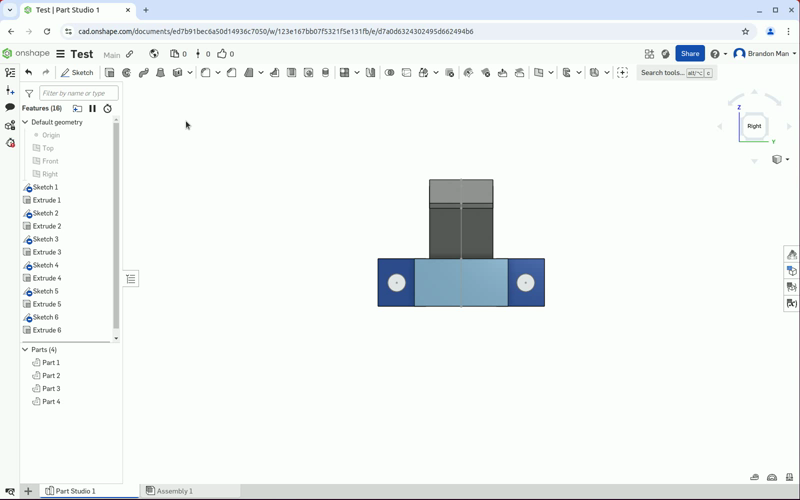
key(shift+7)
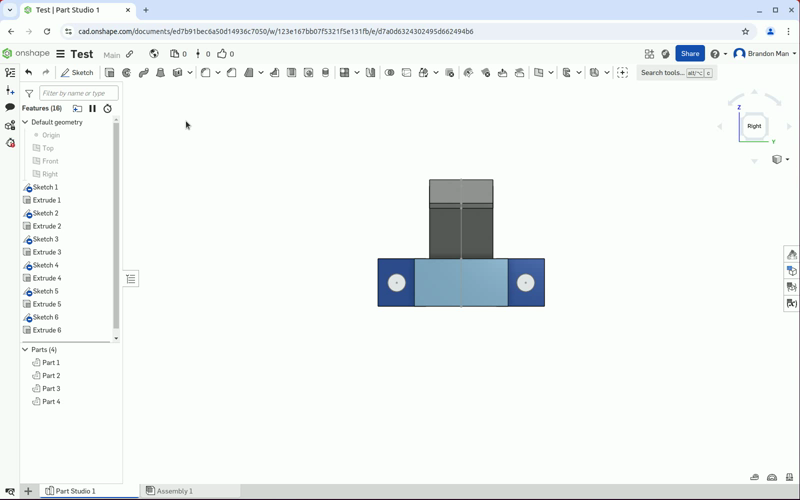
key(right, 2)
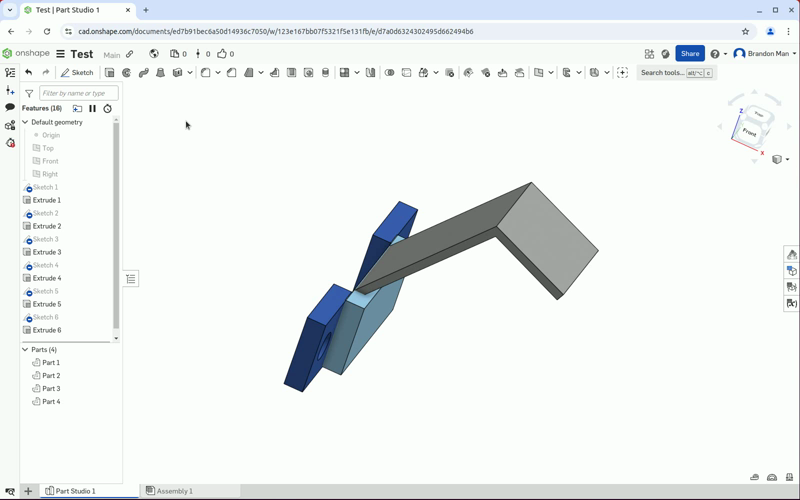
key(down, 2)
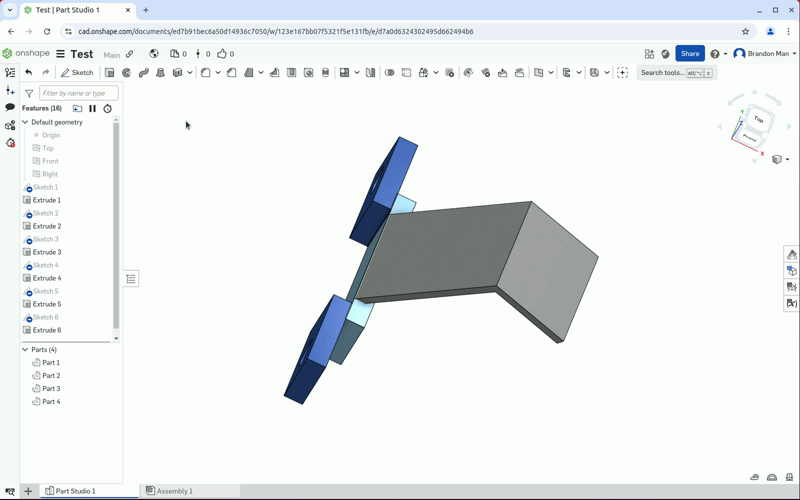
key(up, 2)
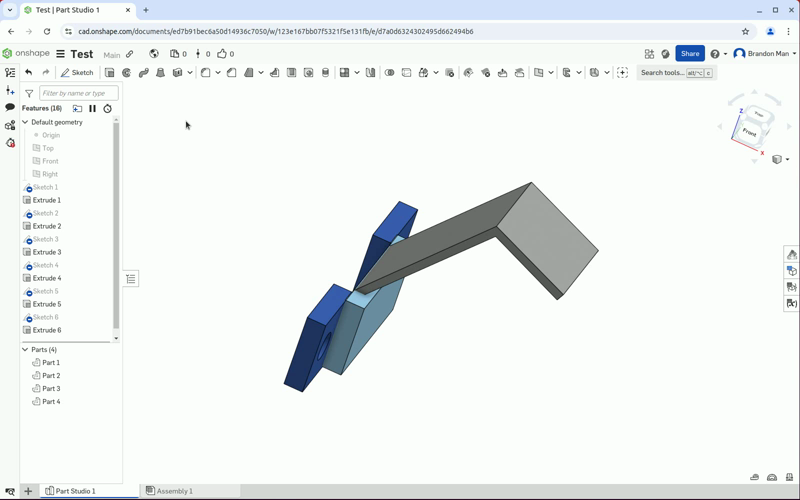
key(left, 2)
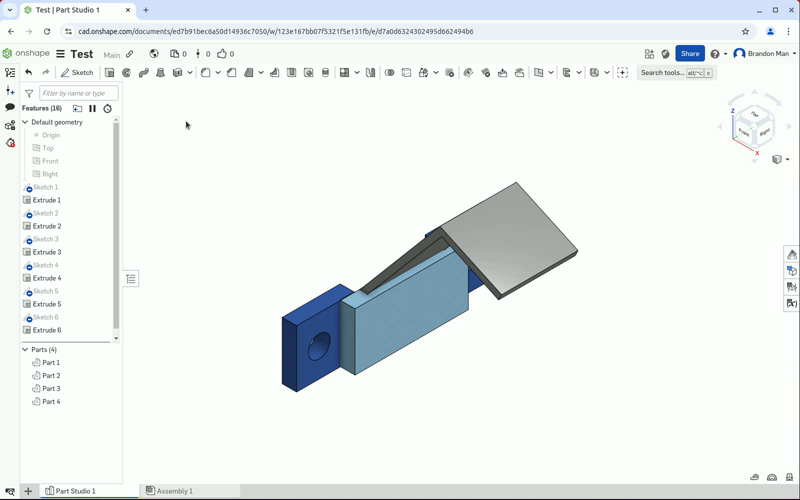
mouse_move(69, 189)
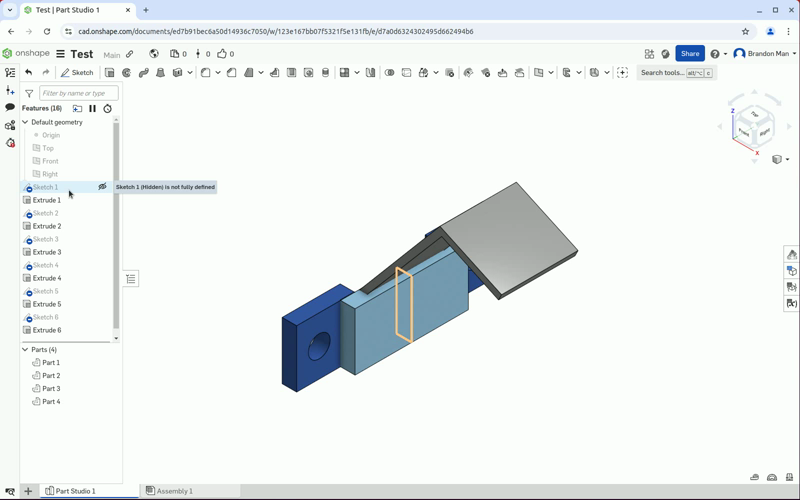
click(69, 189)